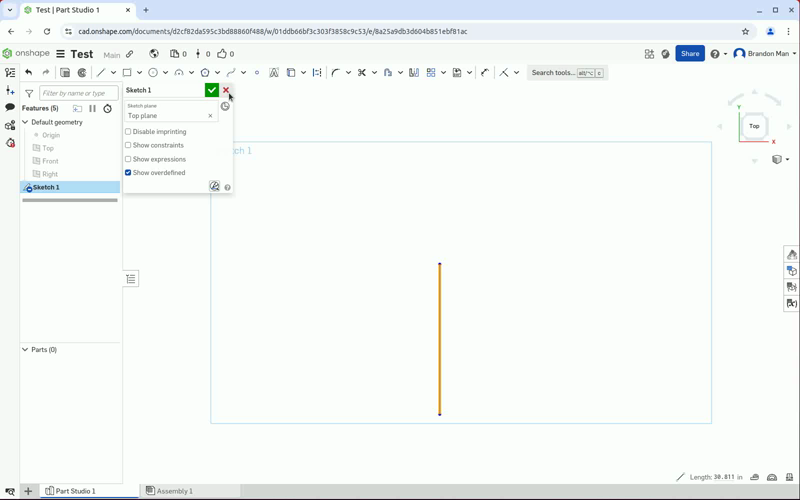
key(shift+h)
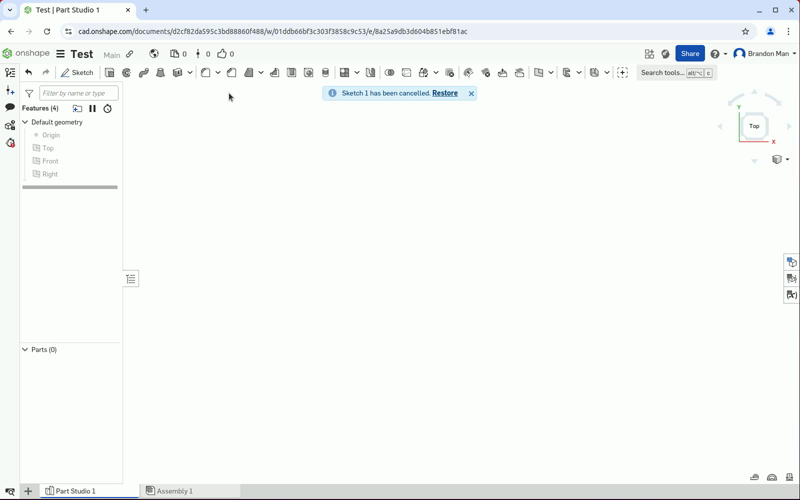
mouse_move(73, 352)
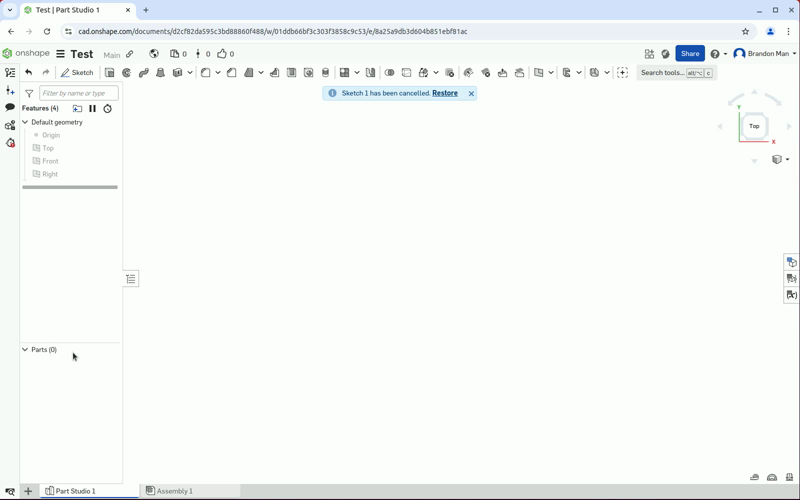
key(y)
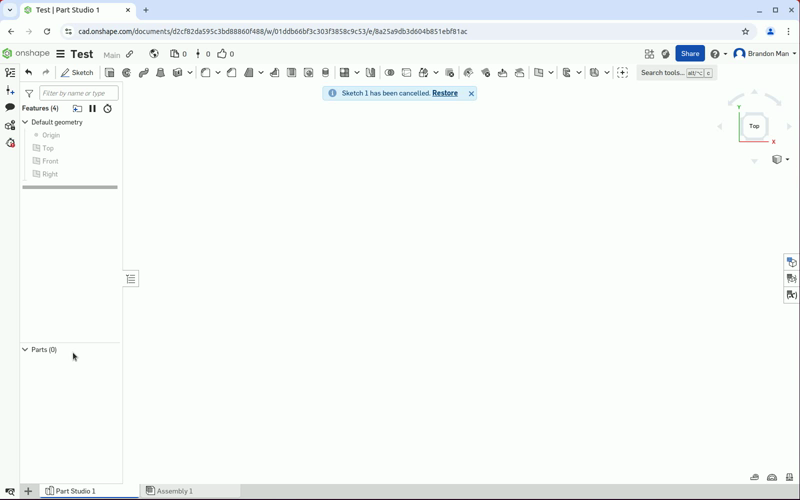
key(shift+p)
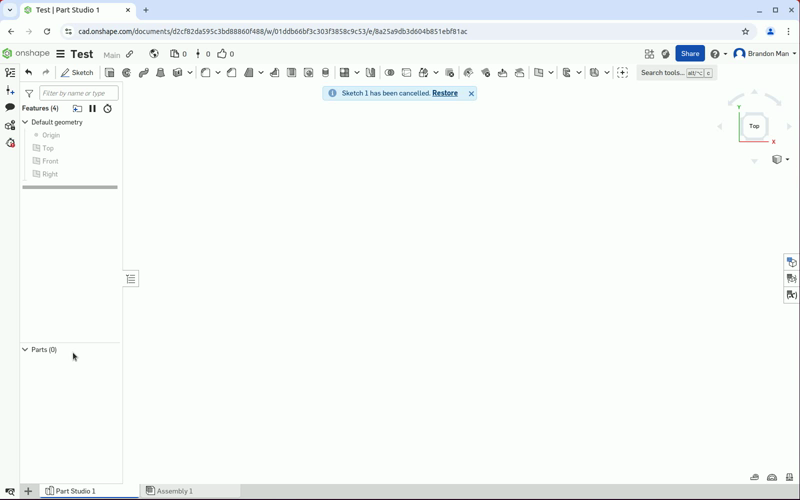
key(space)
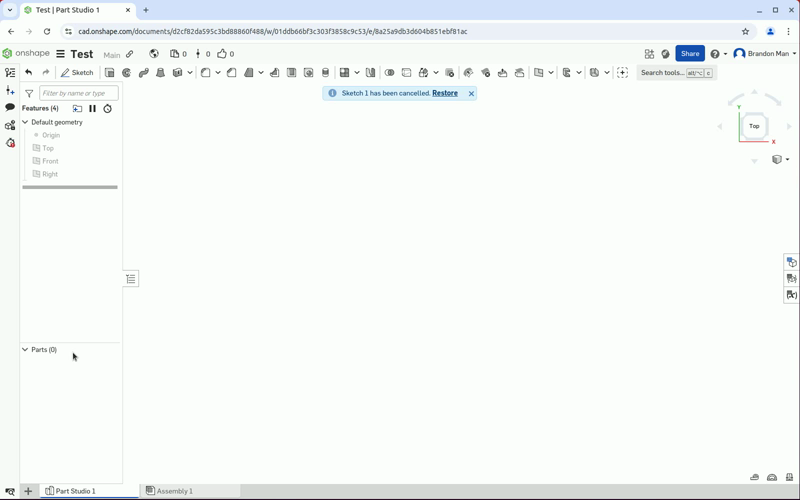
key_down(shift)
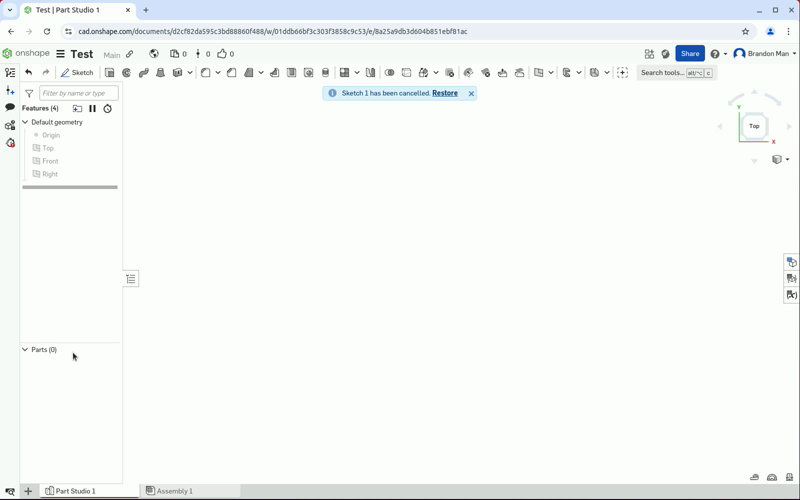
key(up)
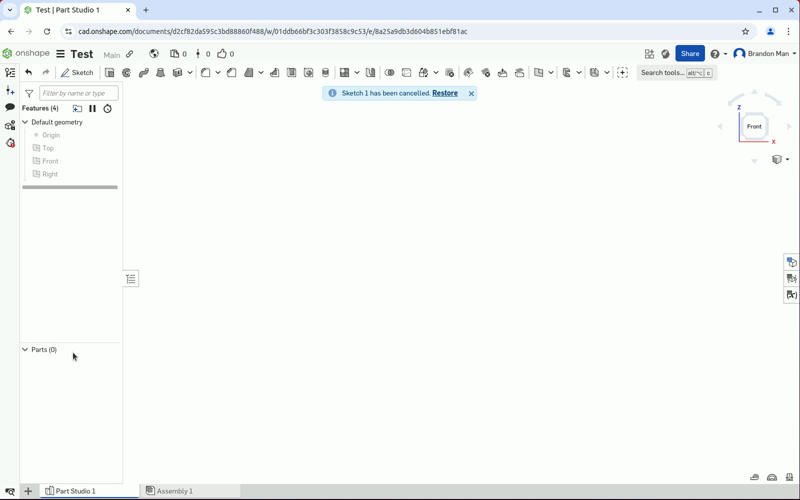
key_up(shift)
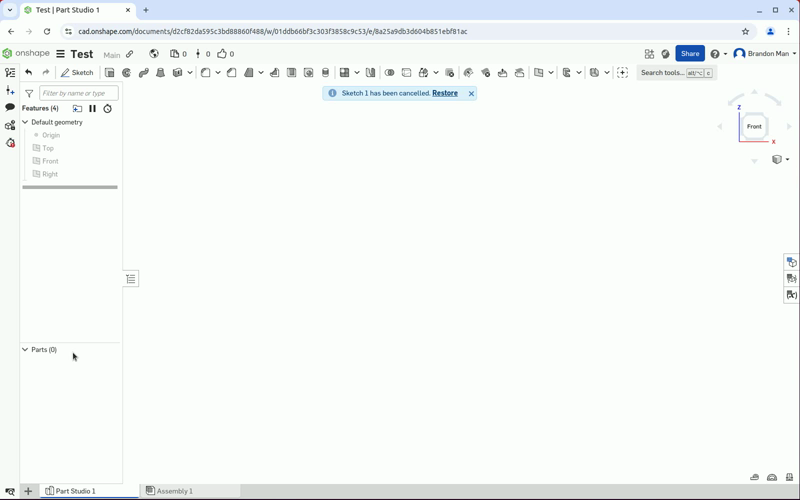
mouse_move(73, 352)
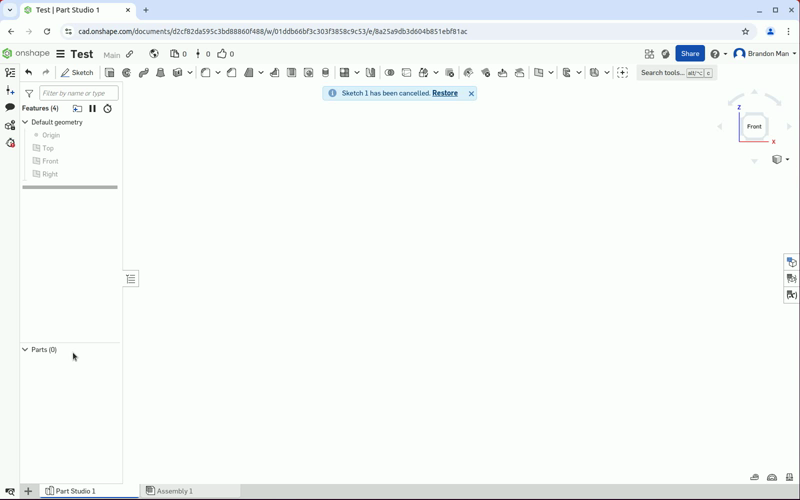
key(shift+y)
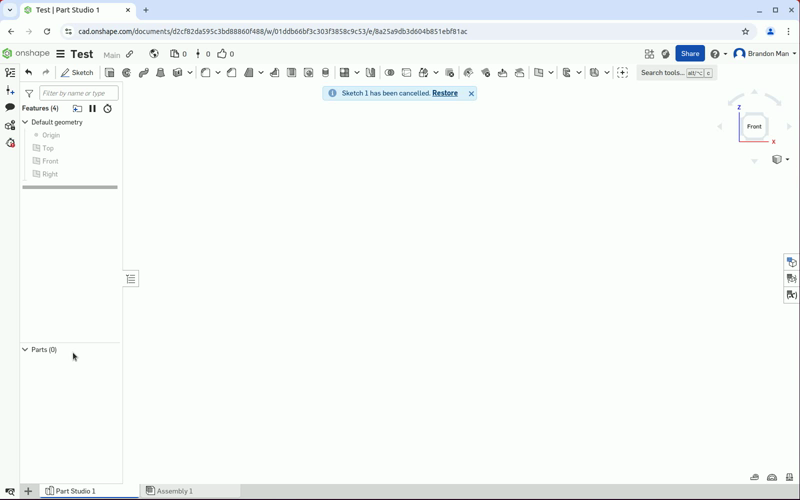
key(shift+s)
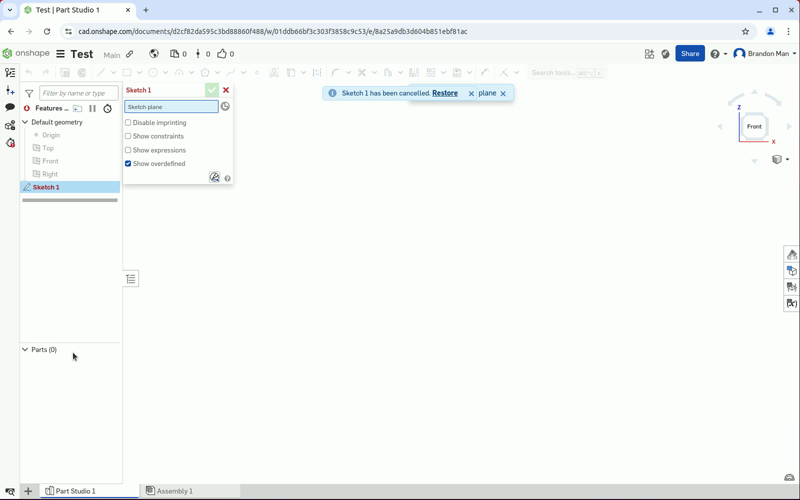
mouse_move(73, 163)
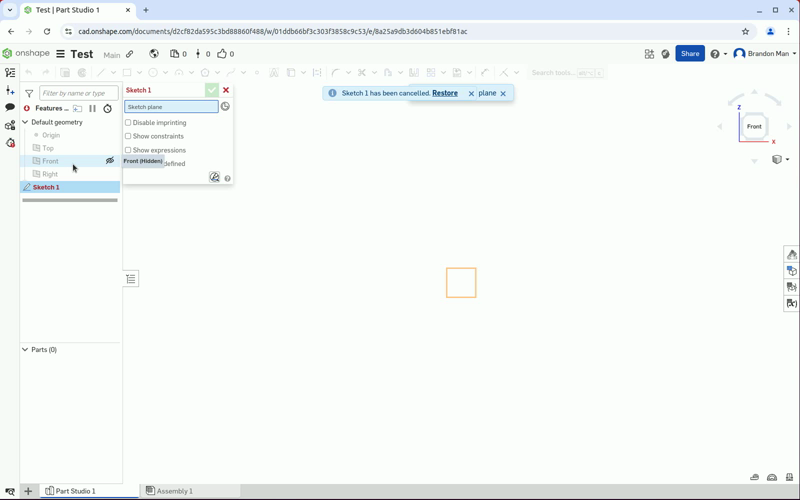
click(73, 163)
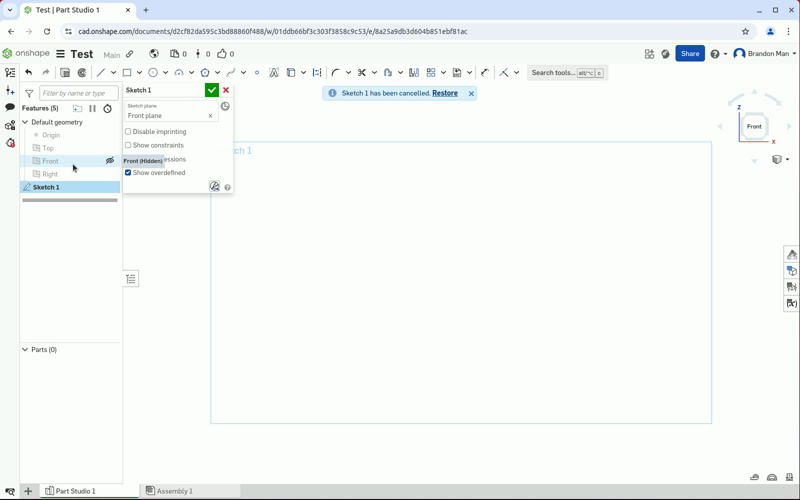
mouse_move(73, 352)
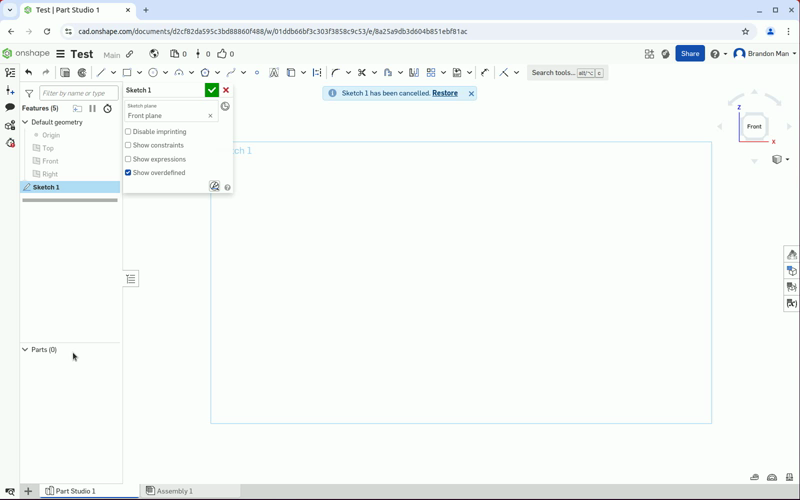
key(y)
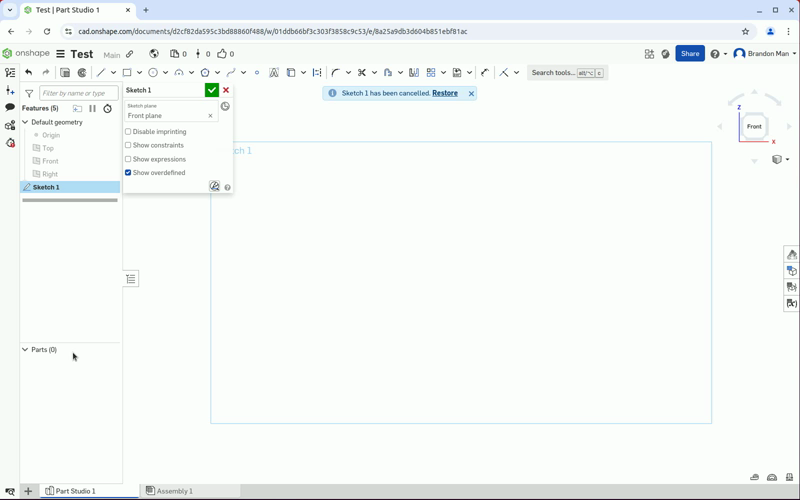
key(l)
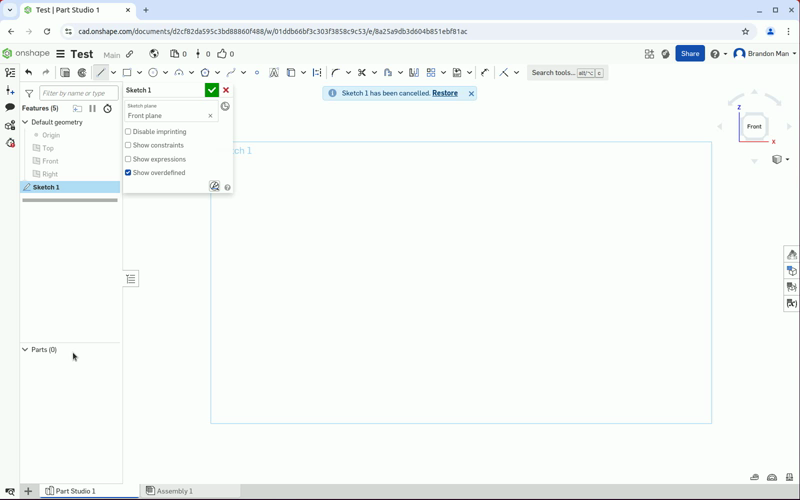
key_down(shift)
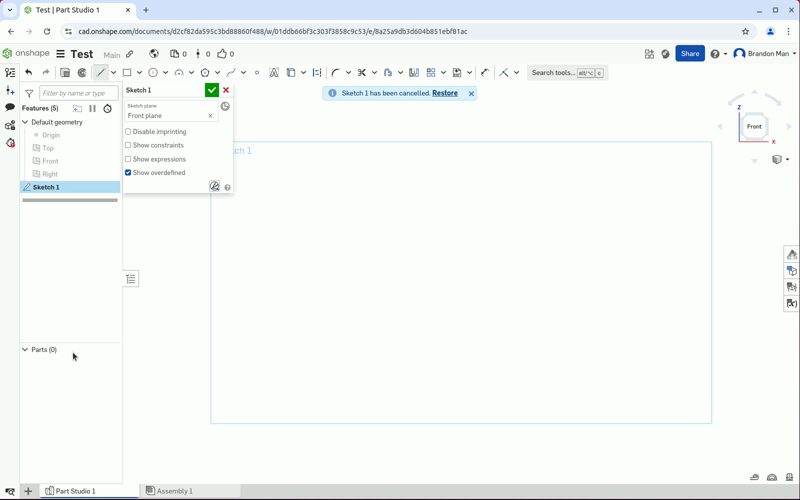
mouse_move(460, 282)
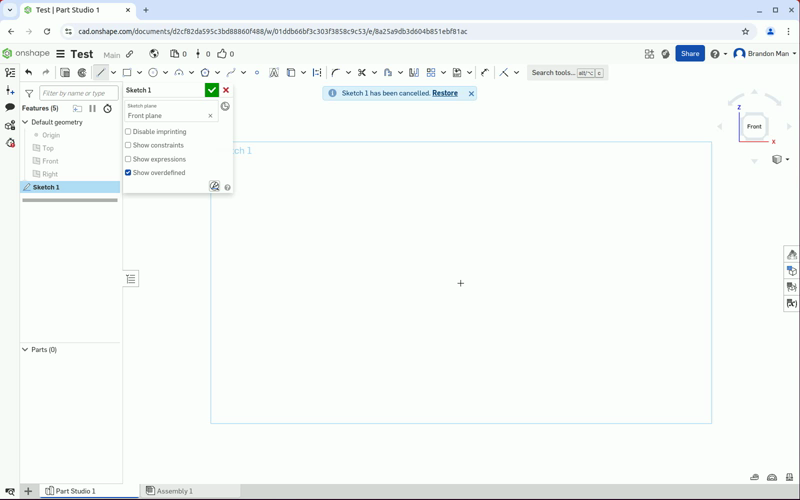
click(460, 282)
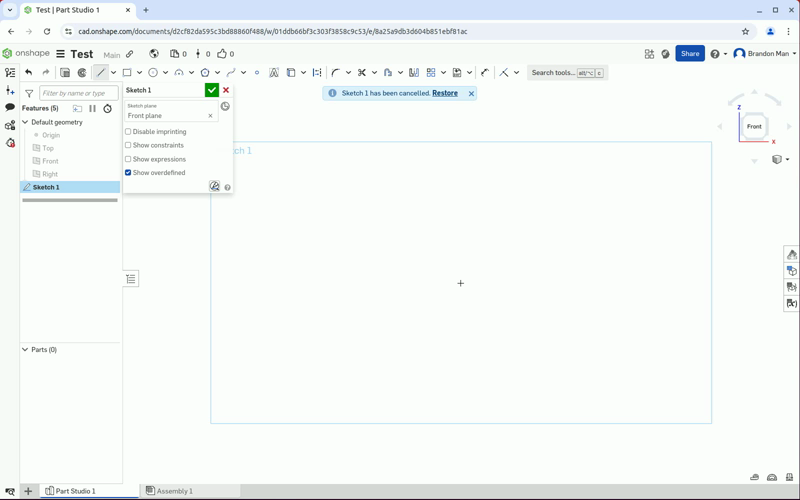
key_up(shift)
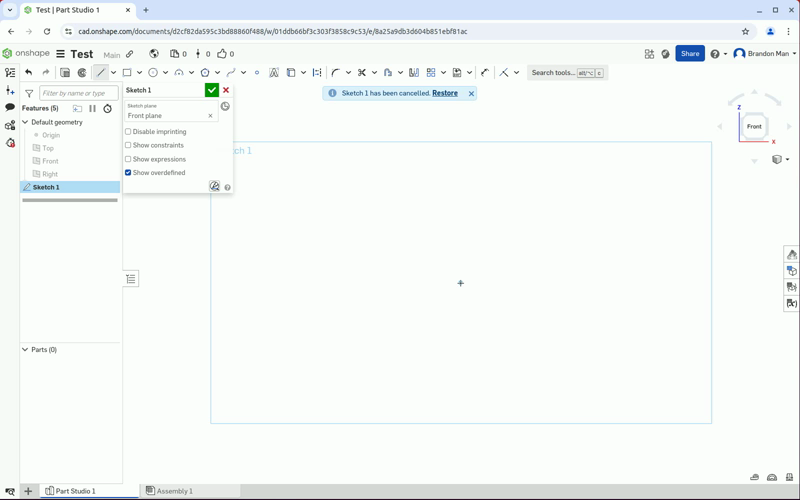
key_down(shift)
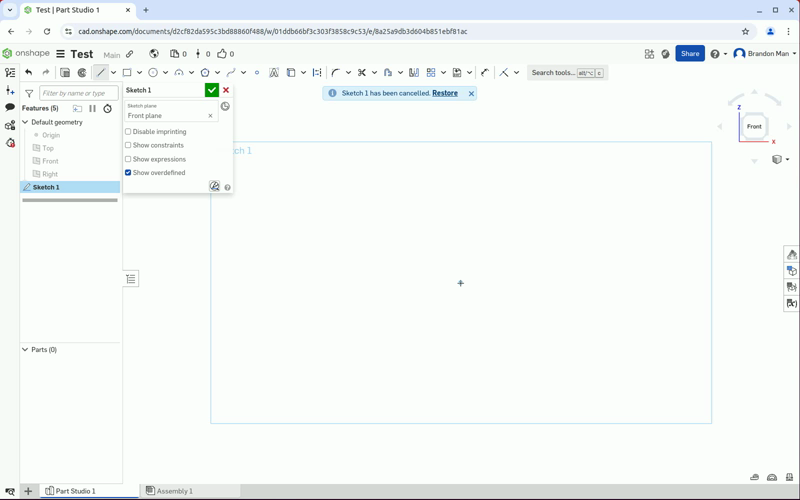
mouse_move(573, 282)
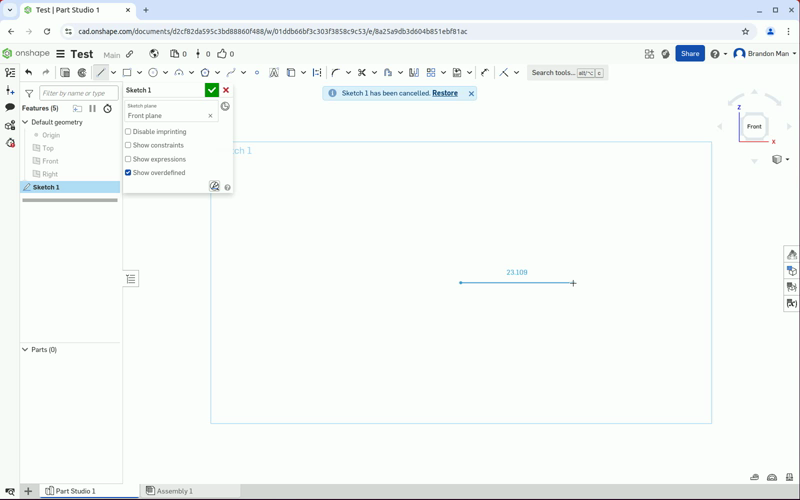
click(573, 282)
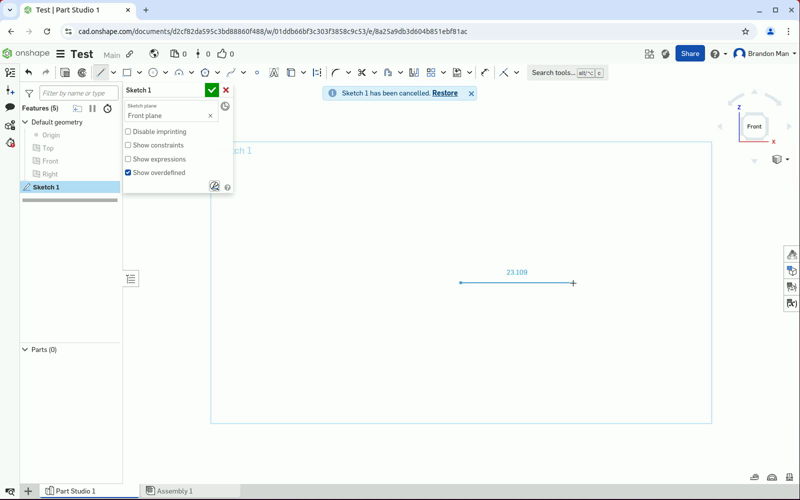
key_up(shift)
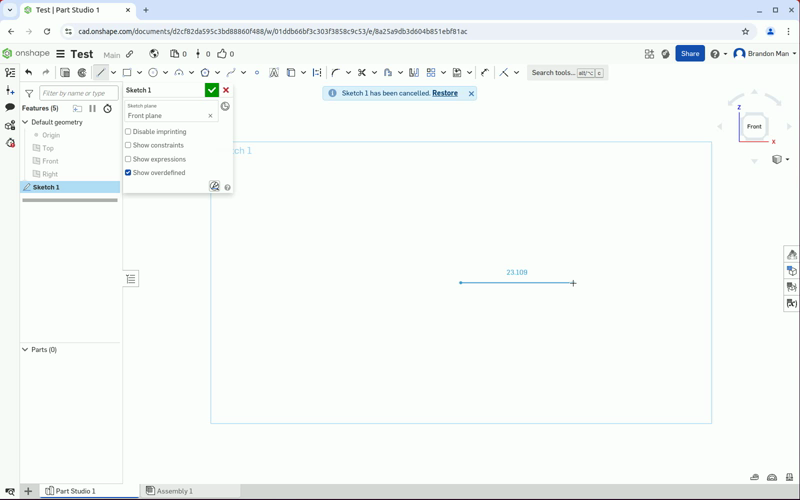
key_down(shift)
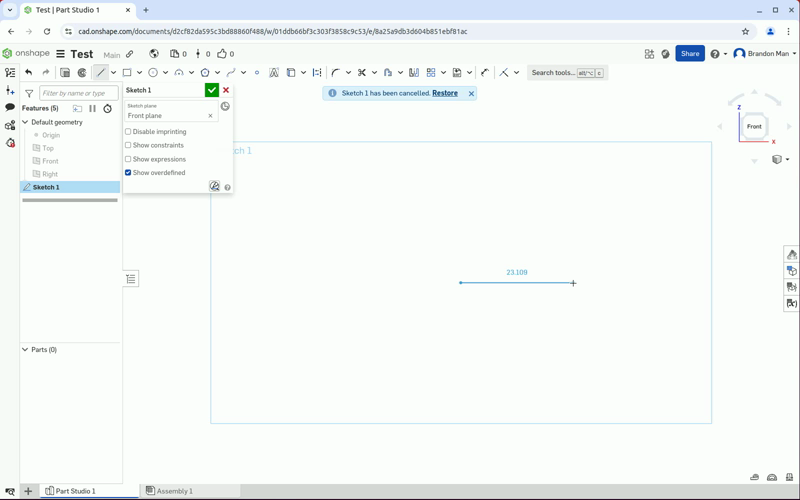
mouse_move(573, 217)
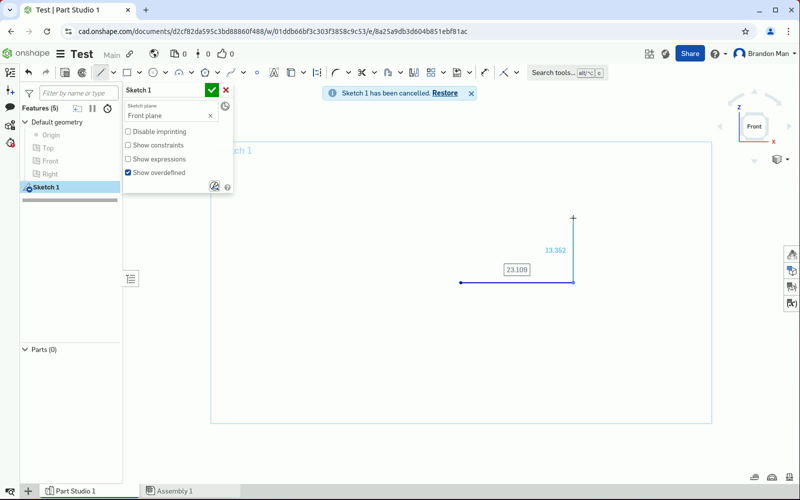
click(573, 217)
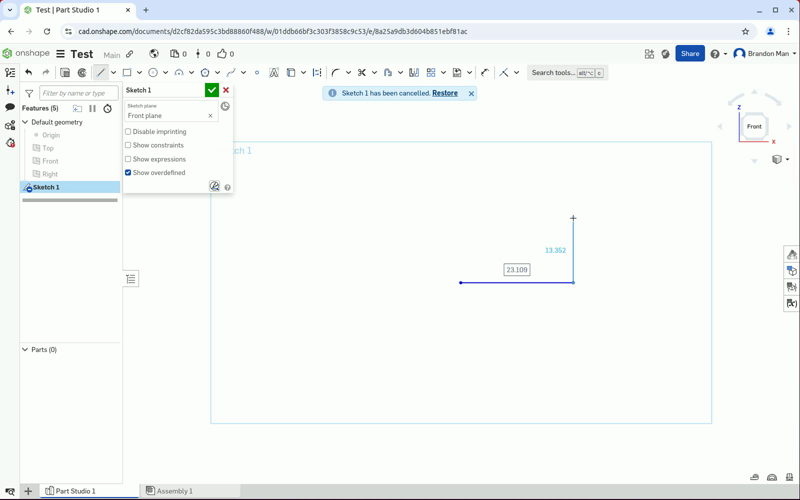
key_up(shift)
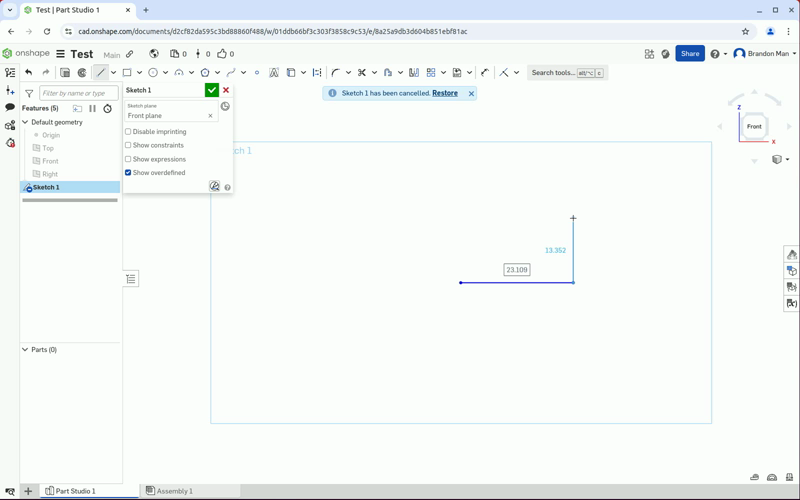
key_down(shift)
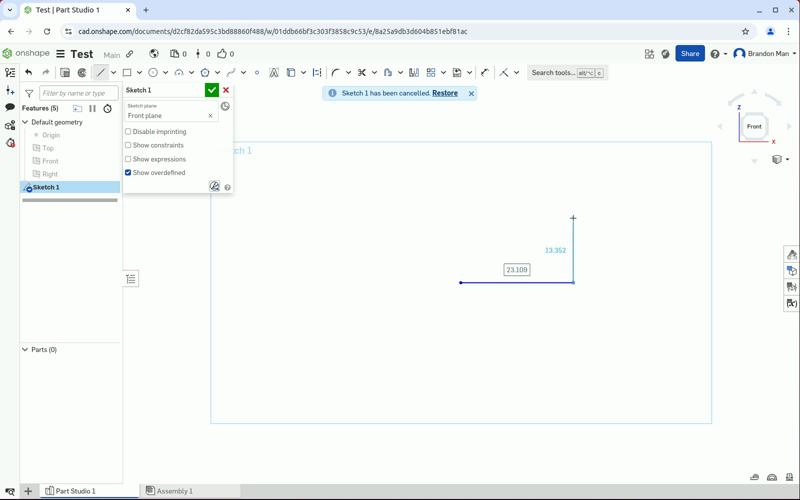
mouse_move(460, 217)
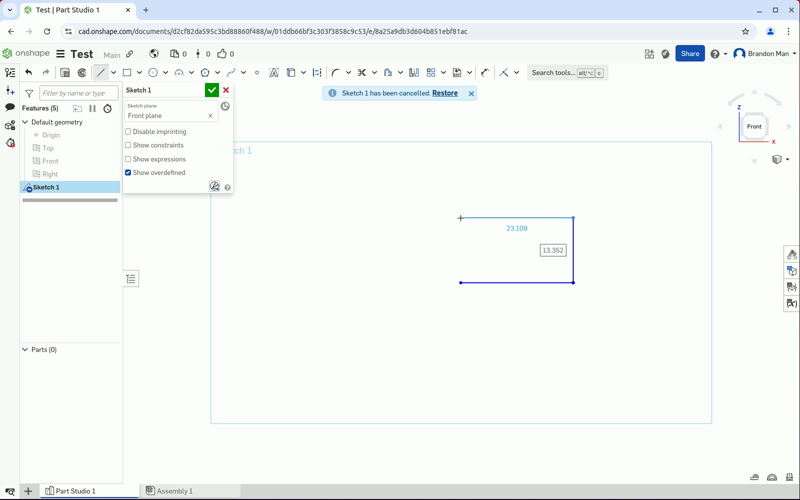
click(460, 217)
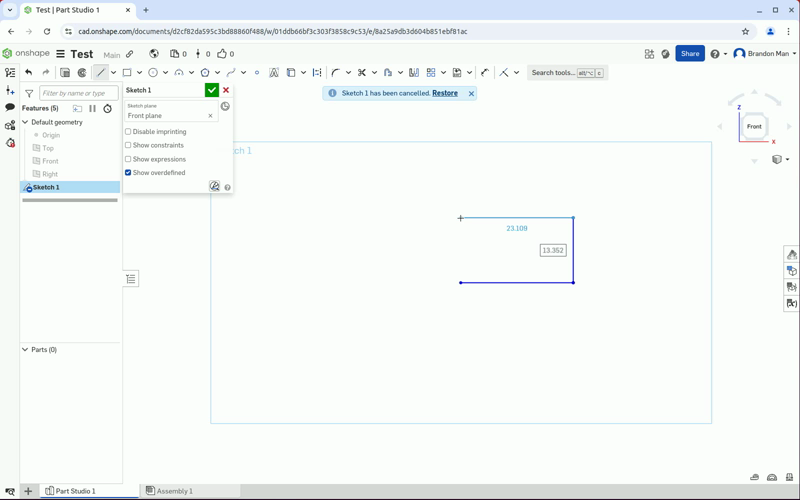
key_up(shift)
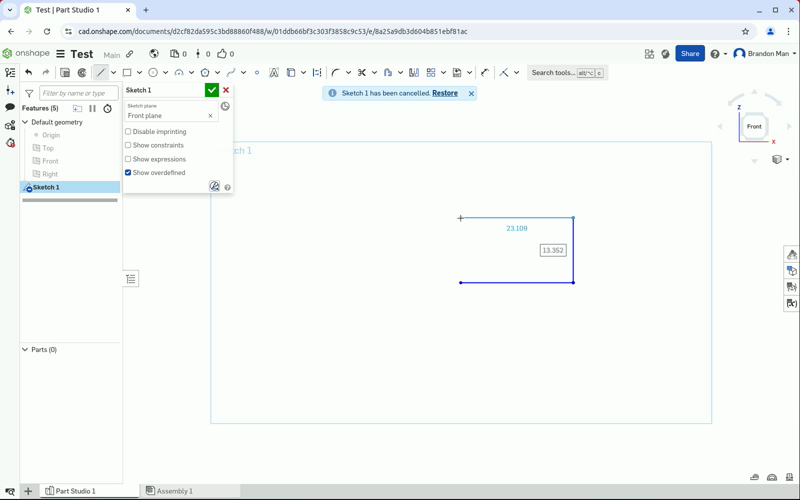
key_down(shift)
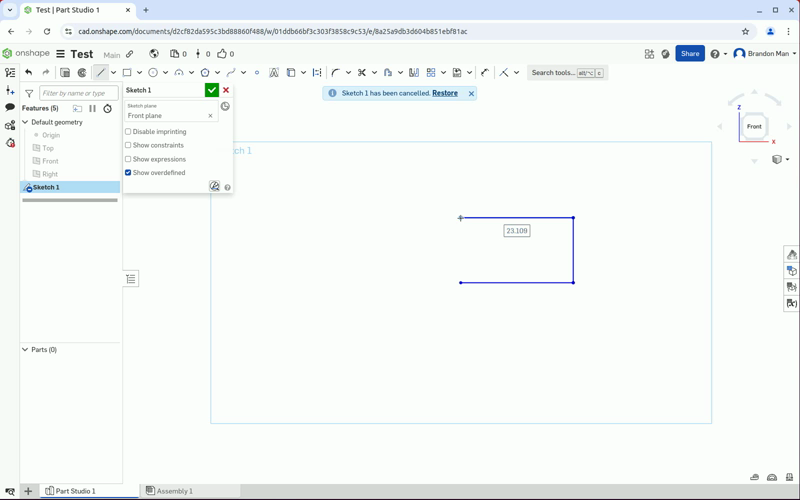
mouse_move(460, 282)
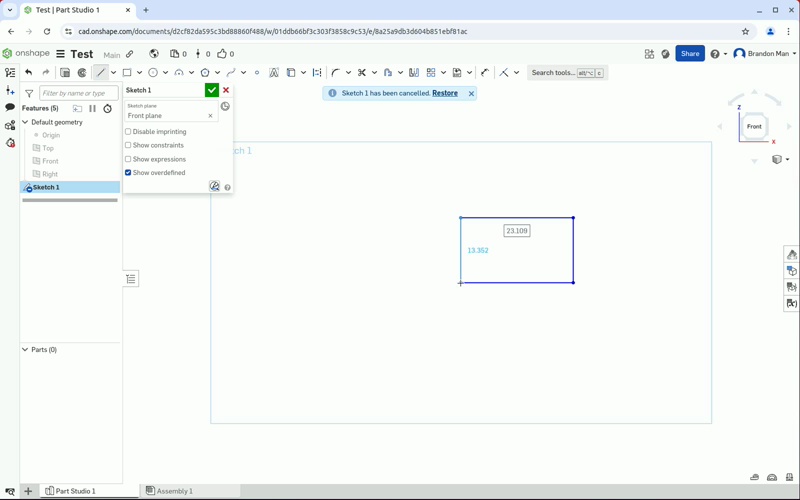
key_up(shift)
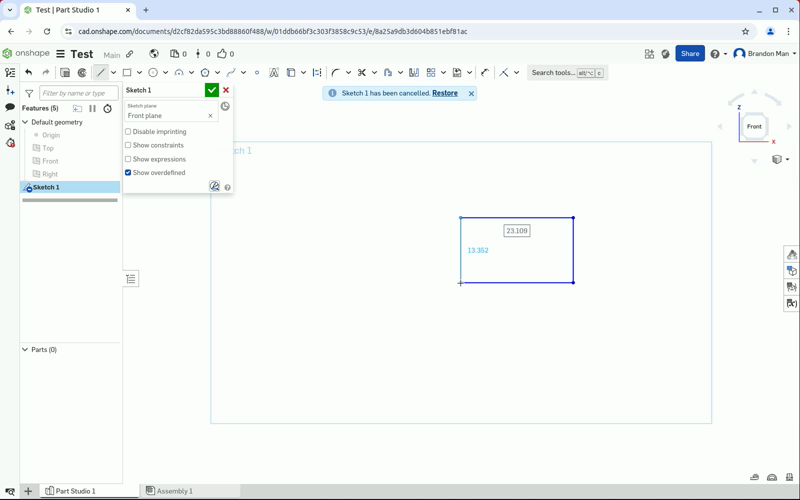
click(460, 282)
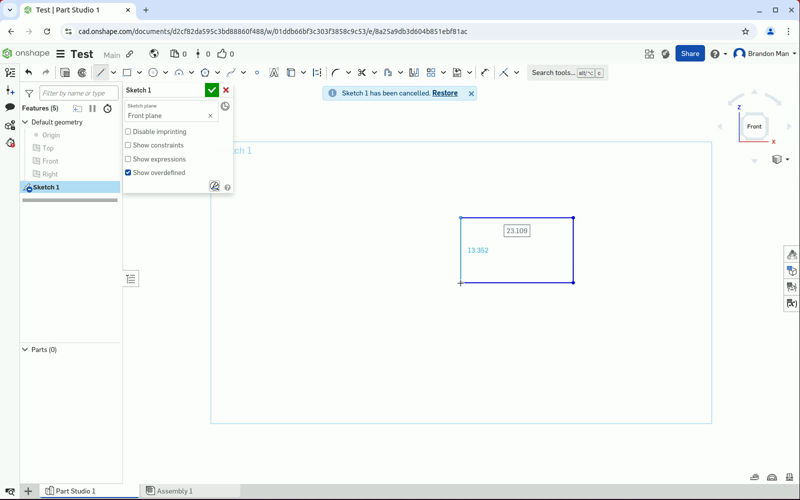
key(esc)
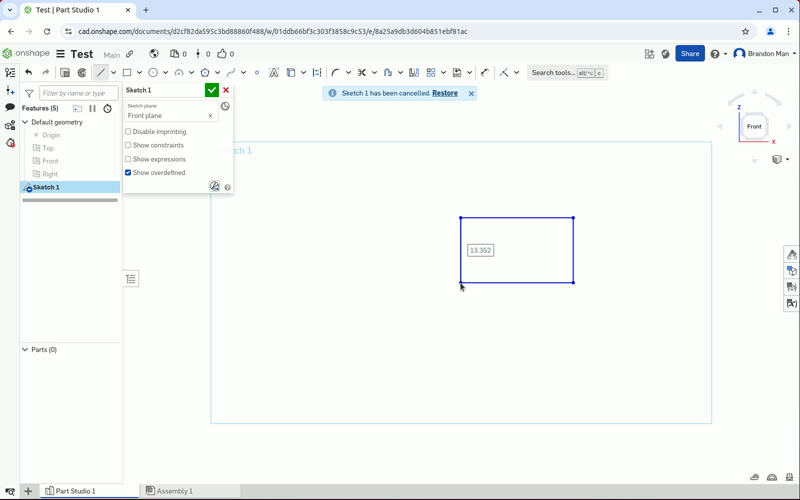
key(c)
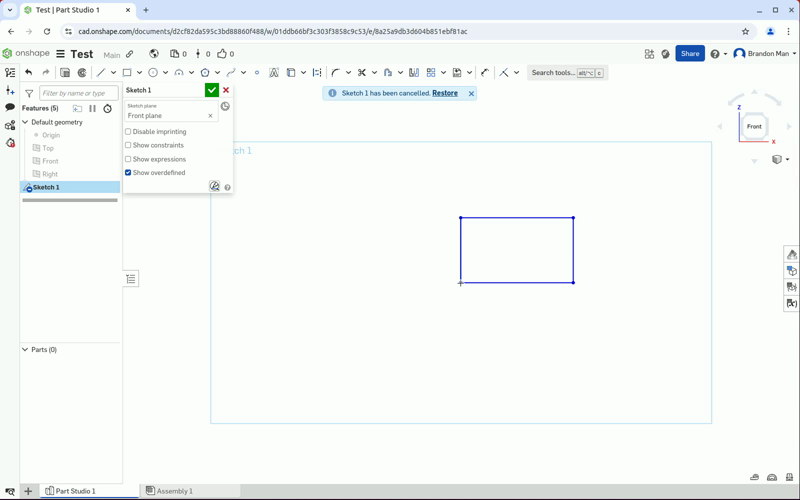
key_down(shift)
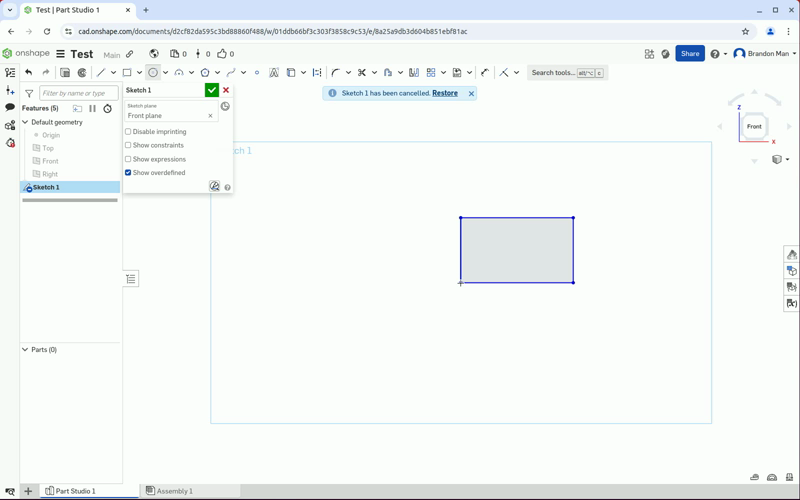
mouse_move(537, 231)
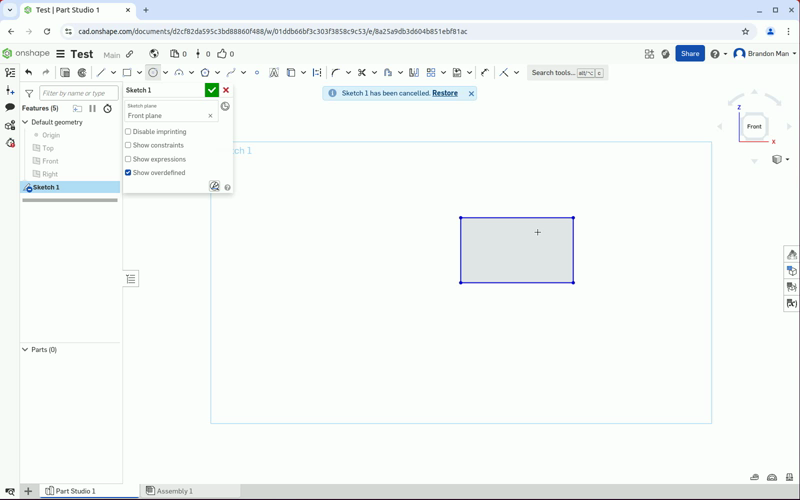
click(537, 231)
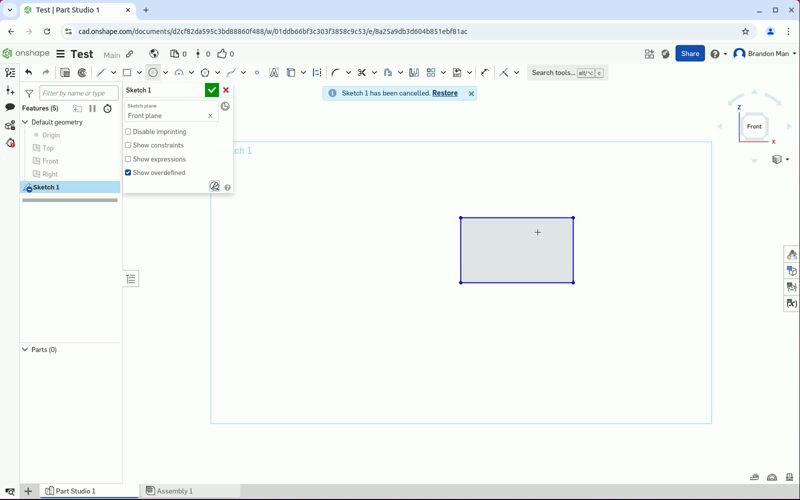
key_up(shift)
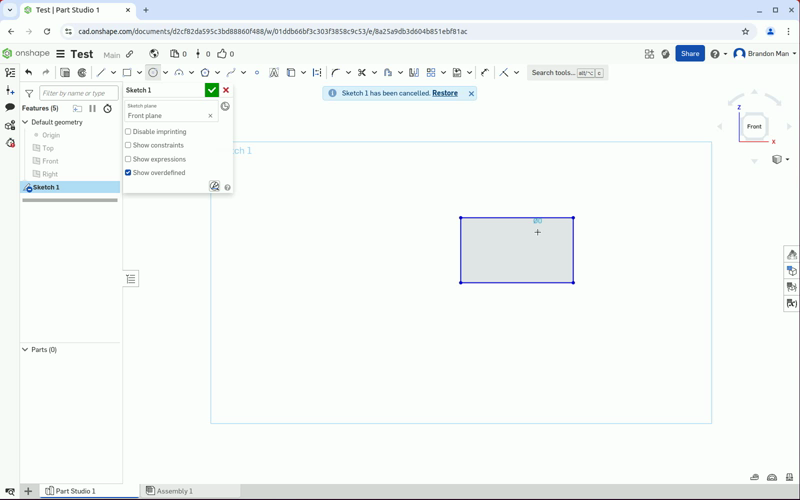
mouse_move(546, 231)
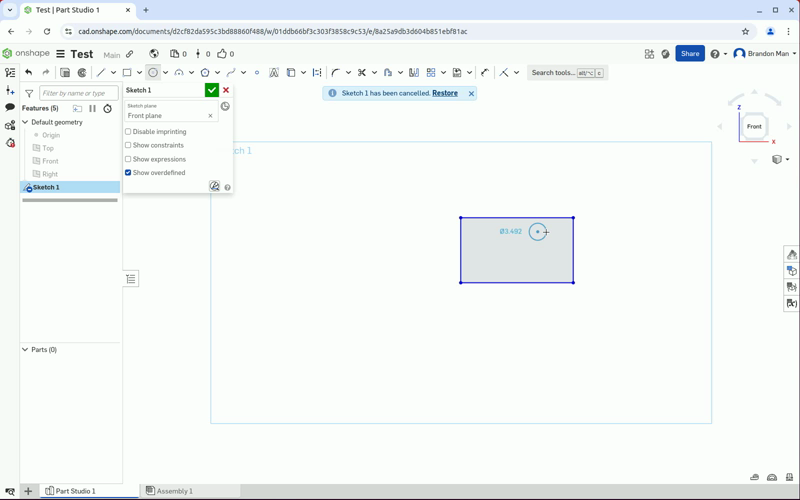
click(546, 231)
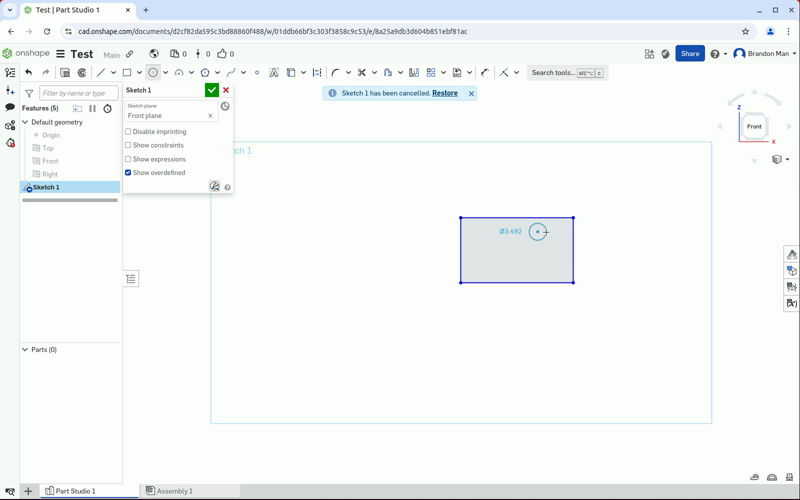
key(esc)
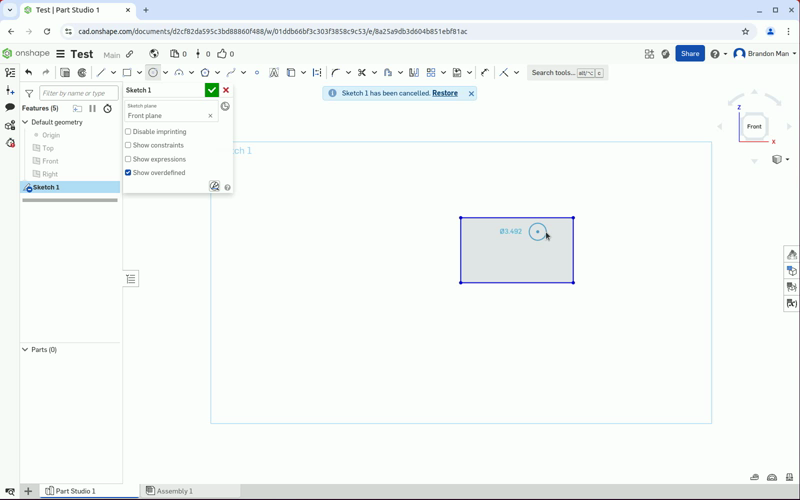
key(c)
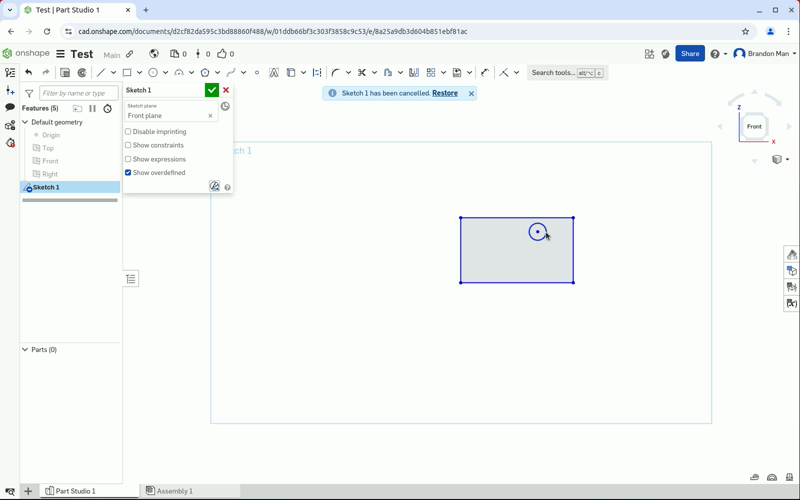
key_down(shift)
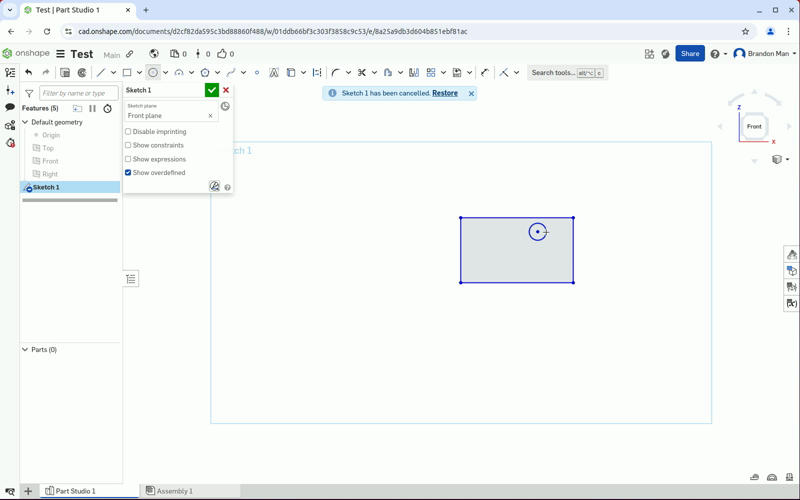
mouse_move(554, 246)
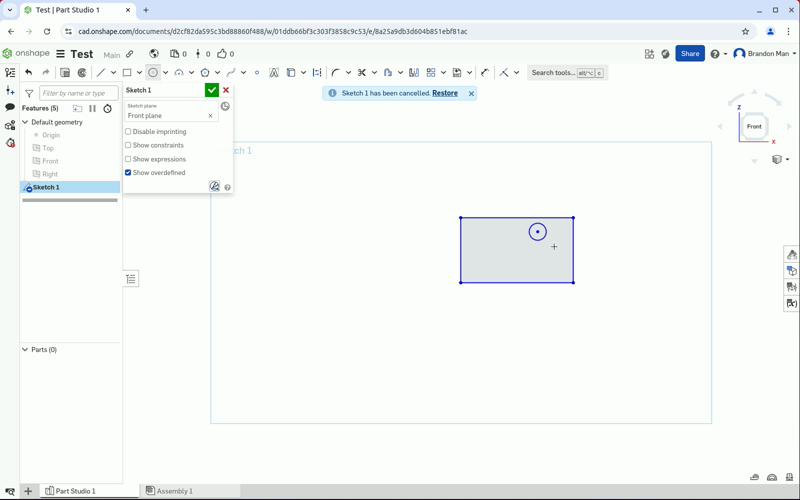
click(554, 246)
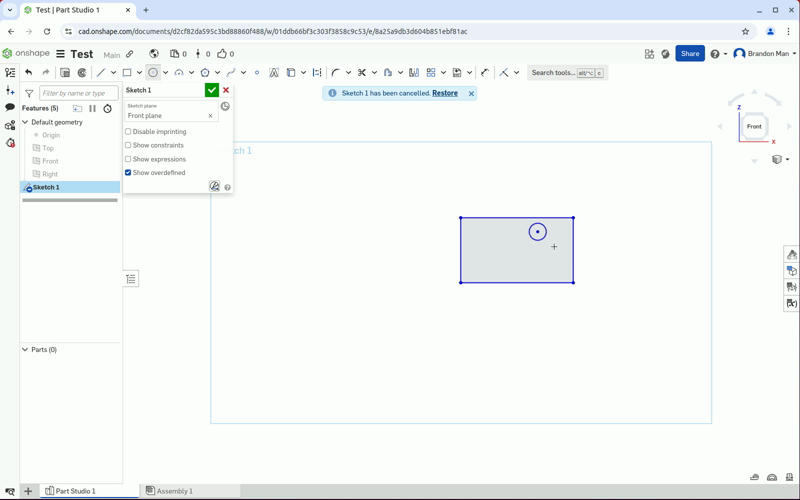
key_up(shift)
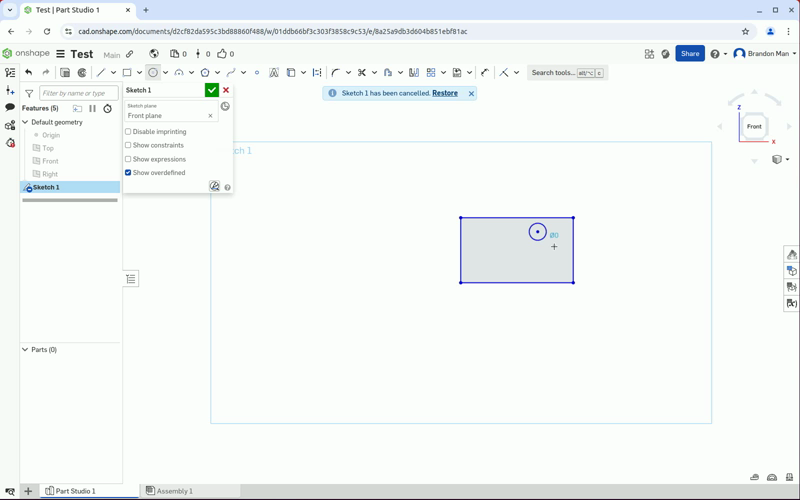
mouse_move(562, 246)
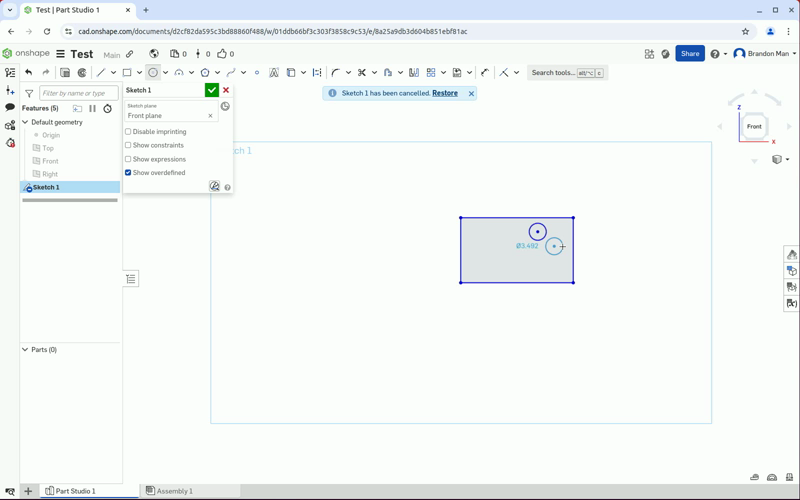
click(562, 246)
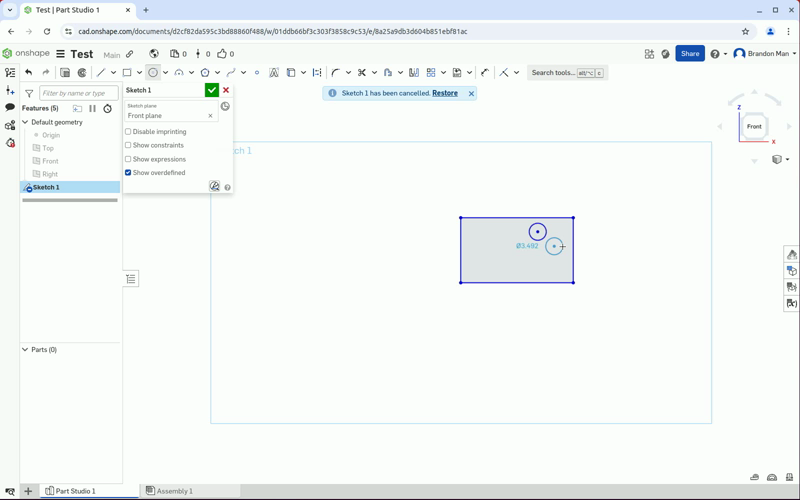
key(esc)
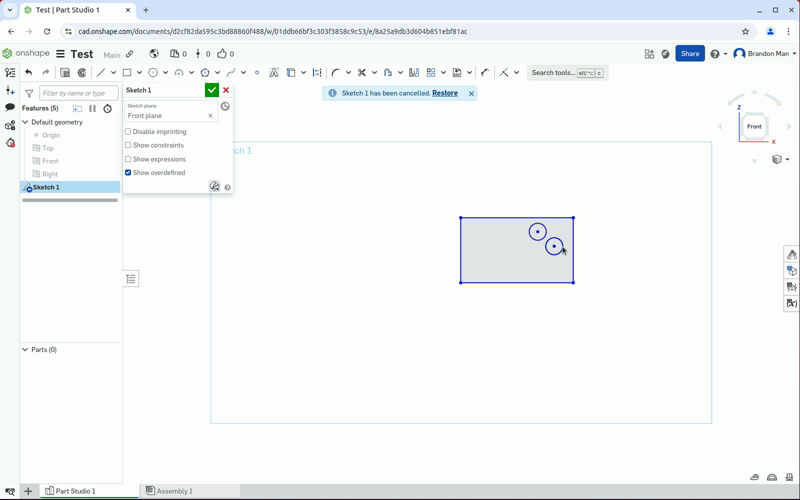
mouse_move(518, 226)
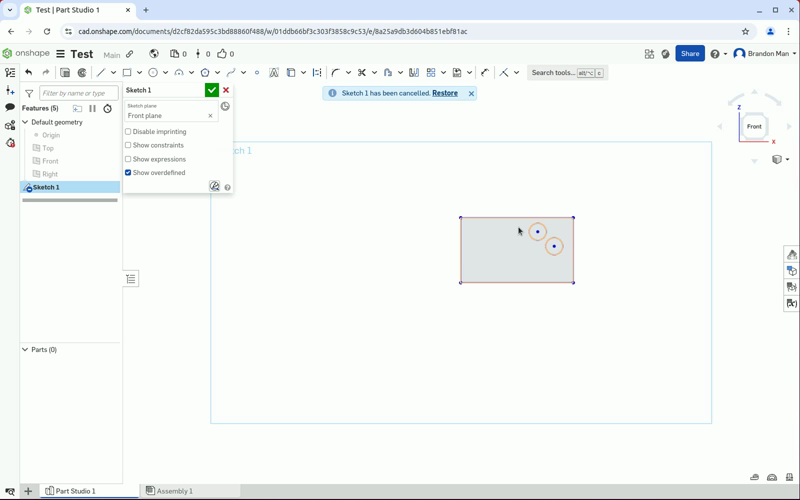
click(518, 226)
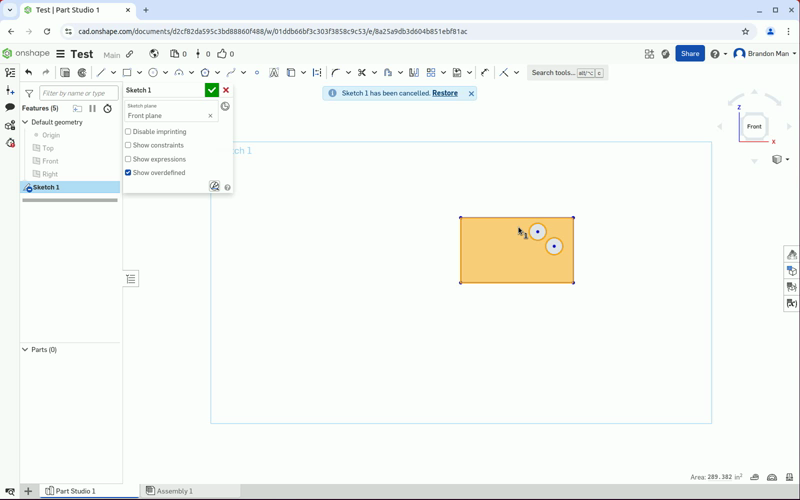
mouse_move(73, 352)
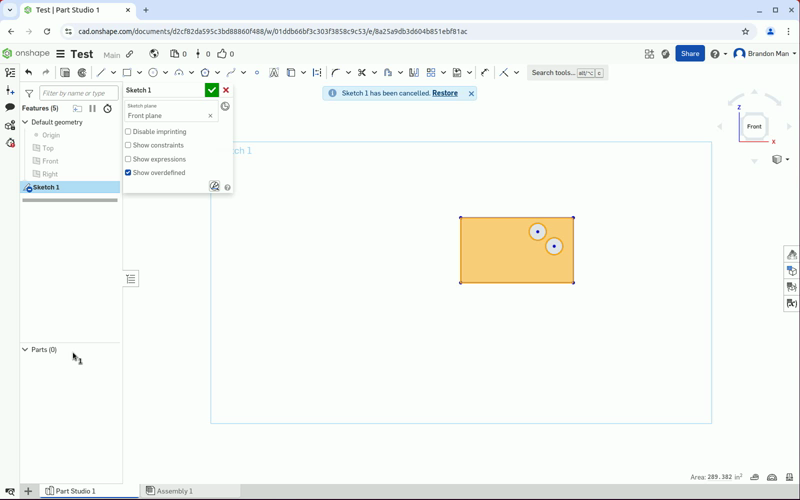
key(shift+y)
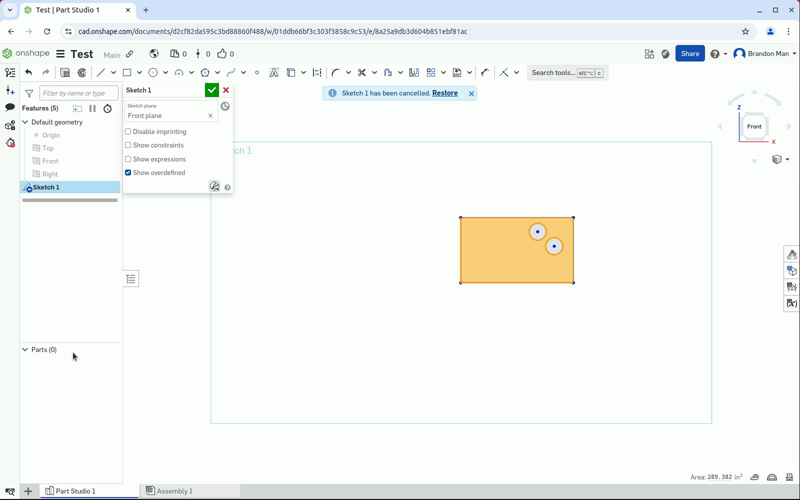
key(shift+e)
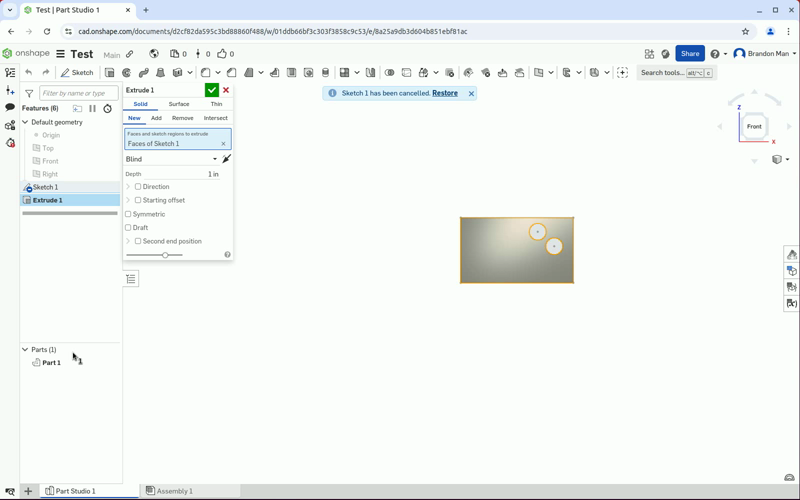
mouse_move(143, 106)
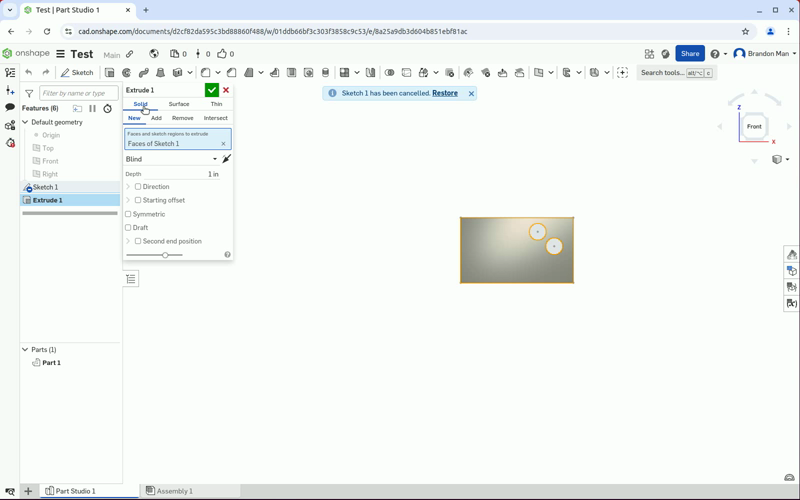
click(143, 106)
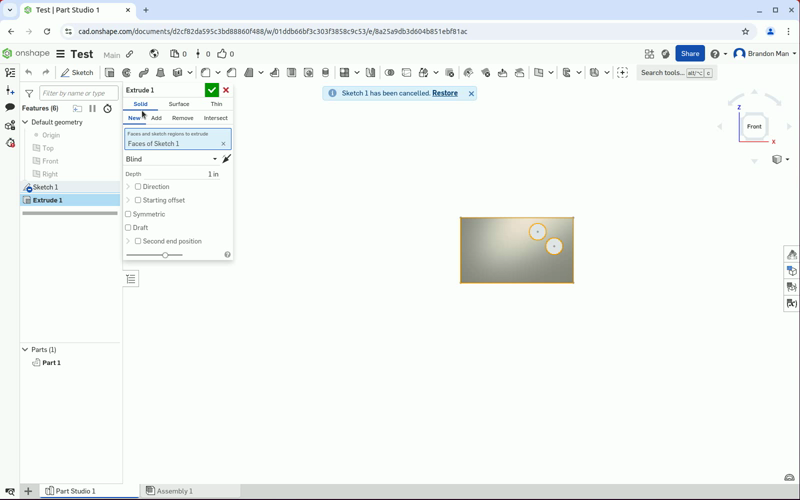
mouse_move(137, 120)
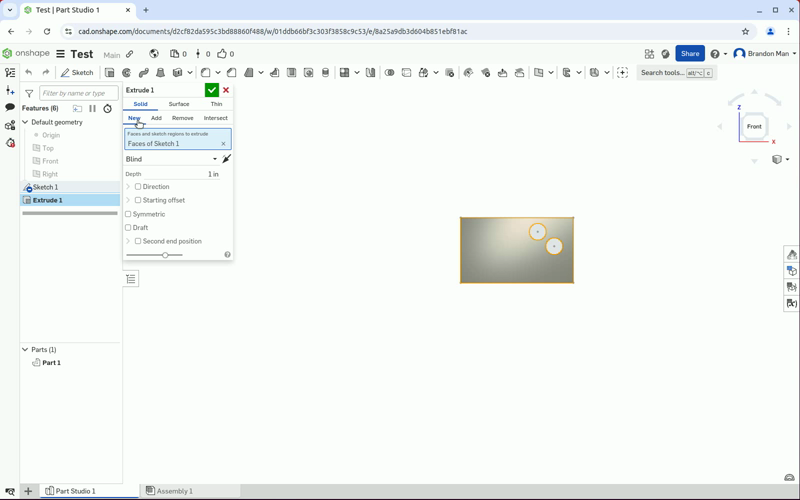
click(137, 120)
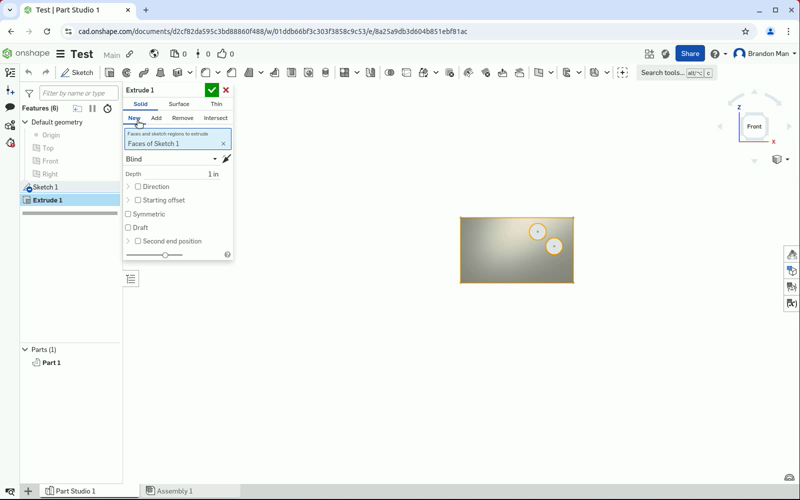
key(tab, 4)
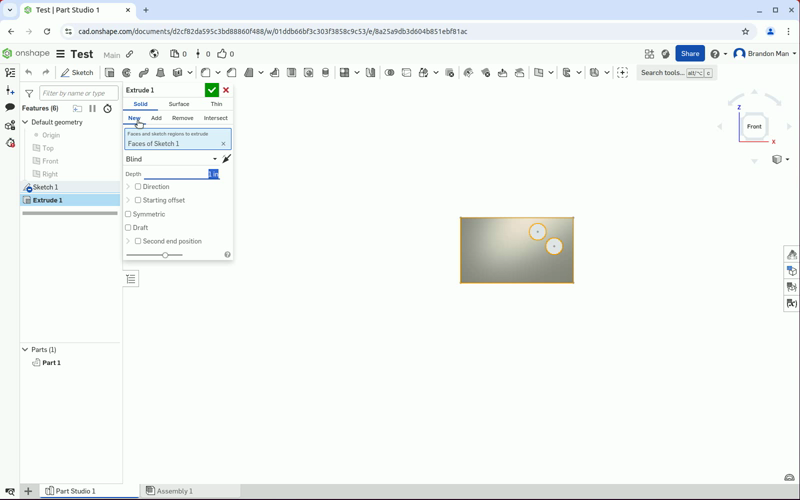
text(2.648)
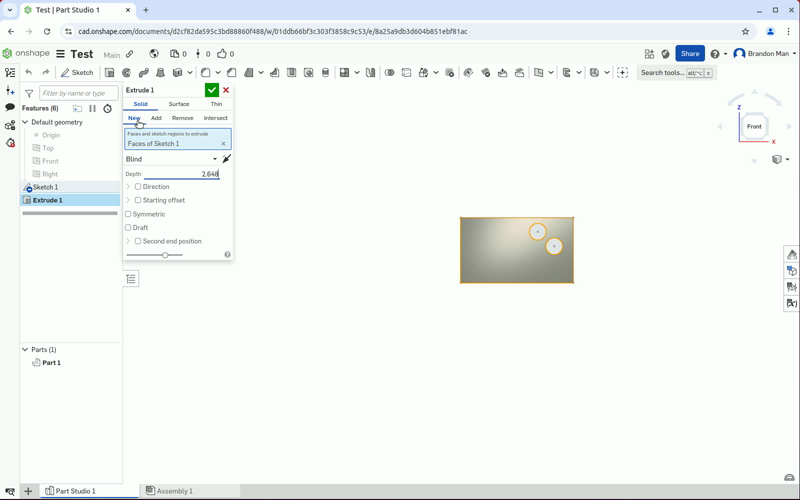
key(enter)
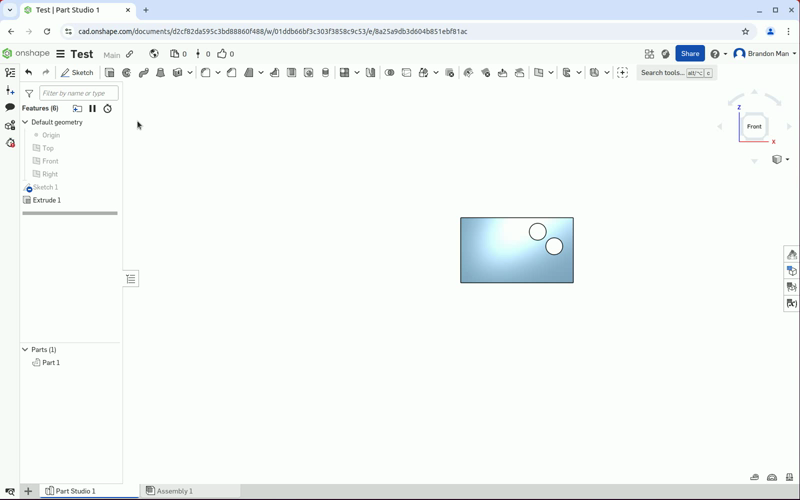
key(shift+h)
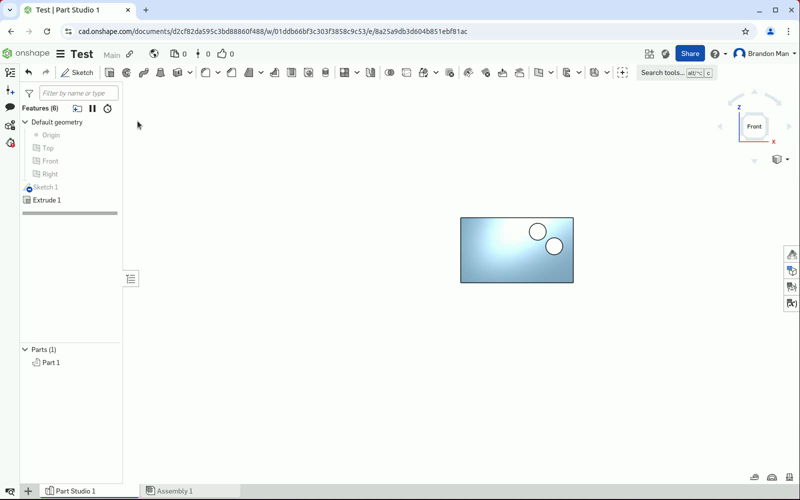
key(shift+h)
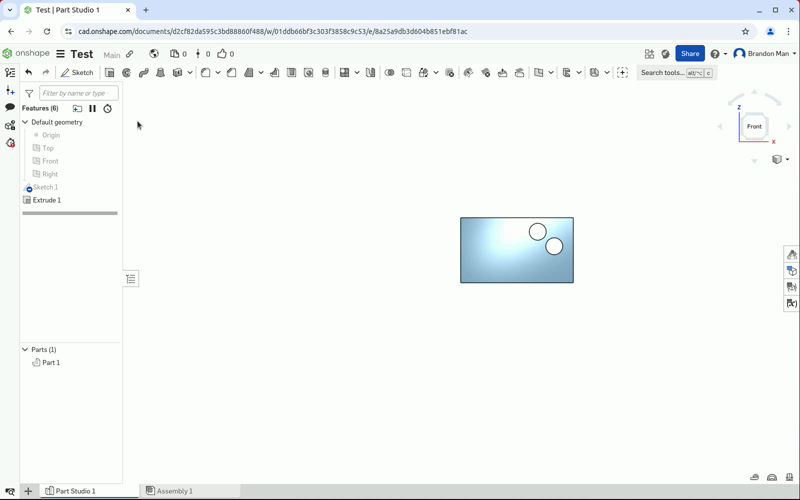
mouse_move(73, 189)
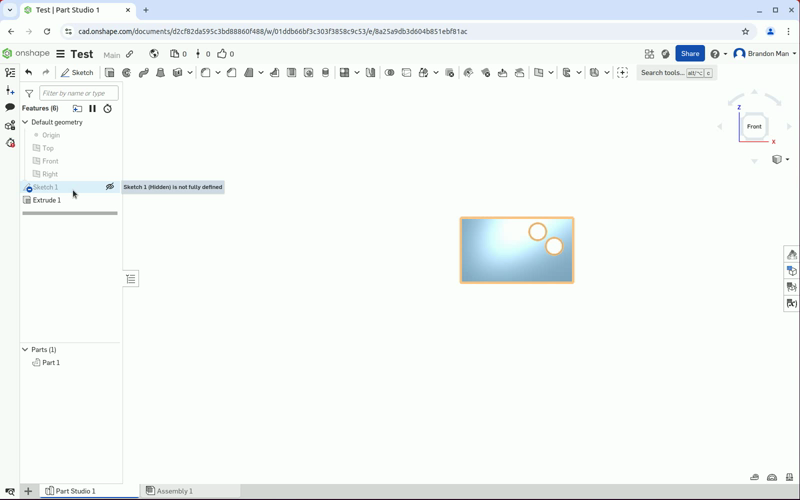
click(73, 189)
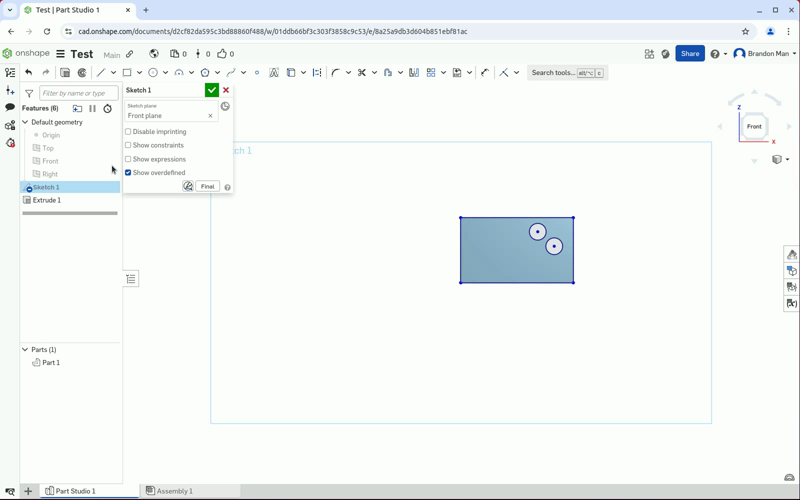
mouse_move(229, 92)
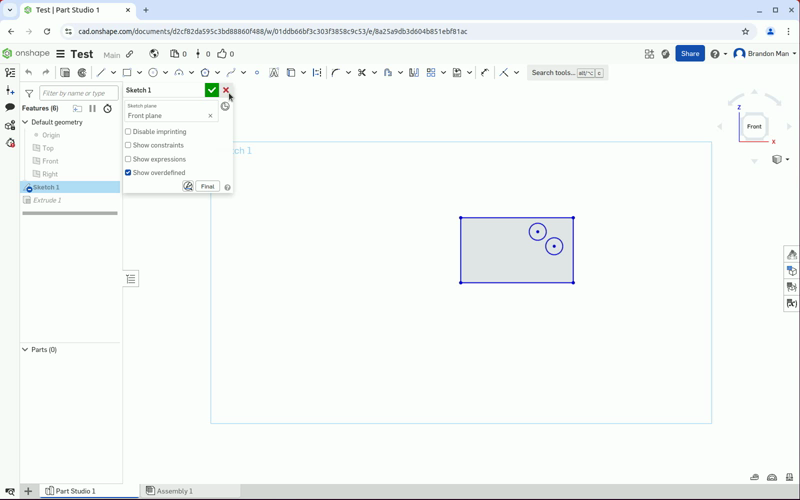
click(229, 92)
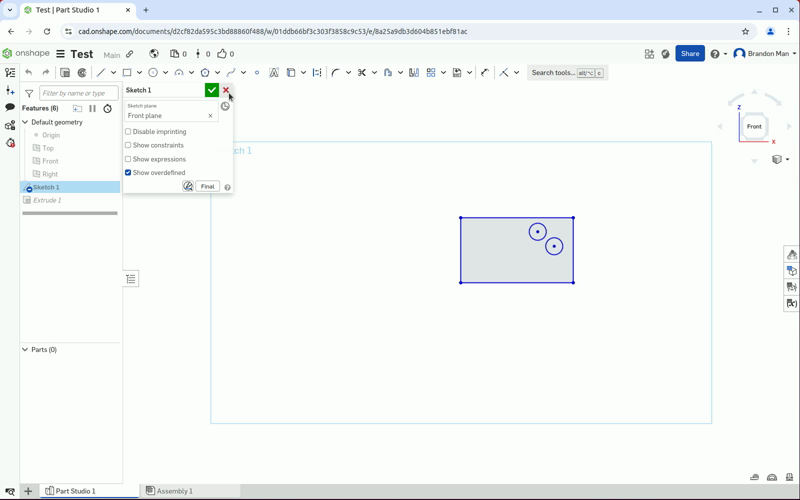
key(shift+s)
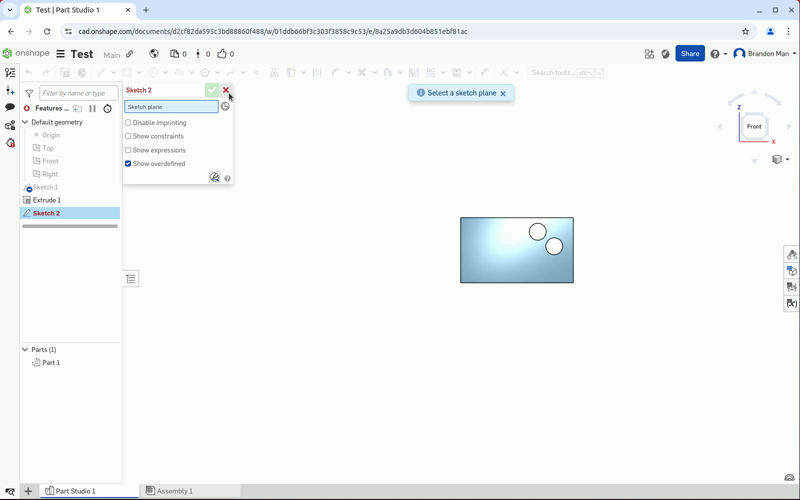
mouse_move(73, 163)
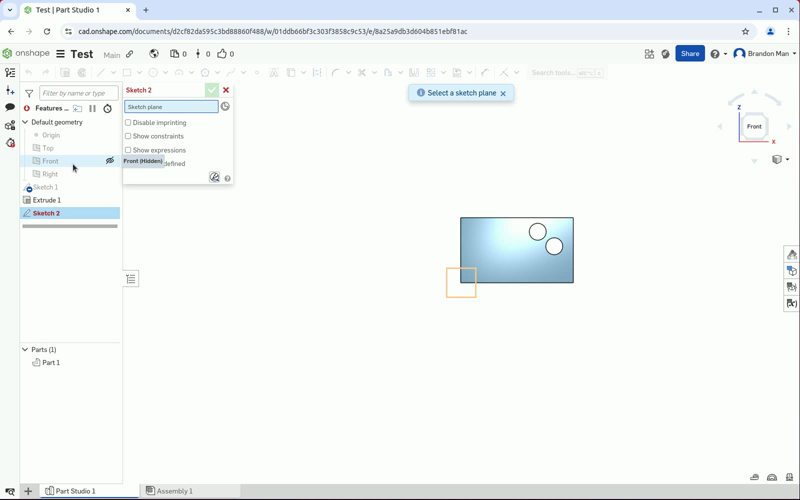
click(73, 163)
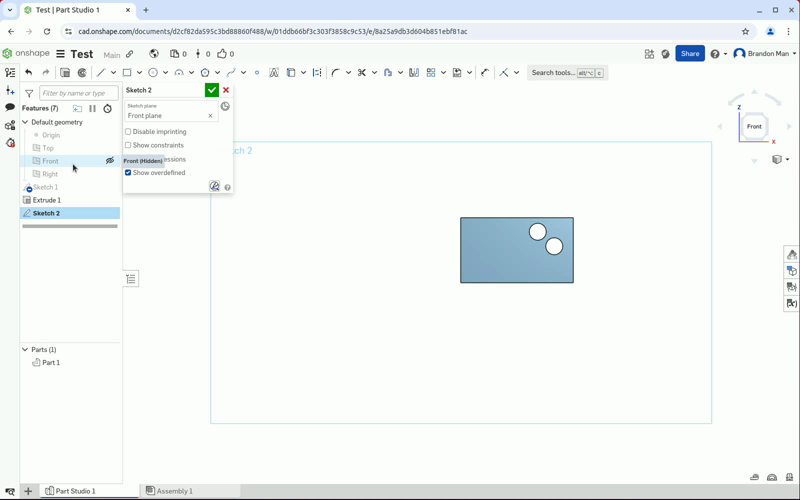
mouse_move(73, 352)
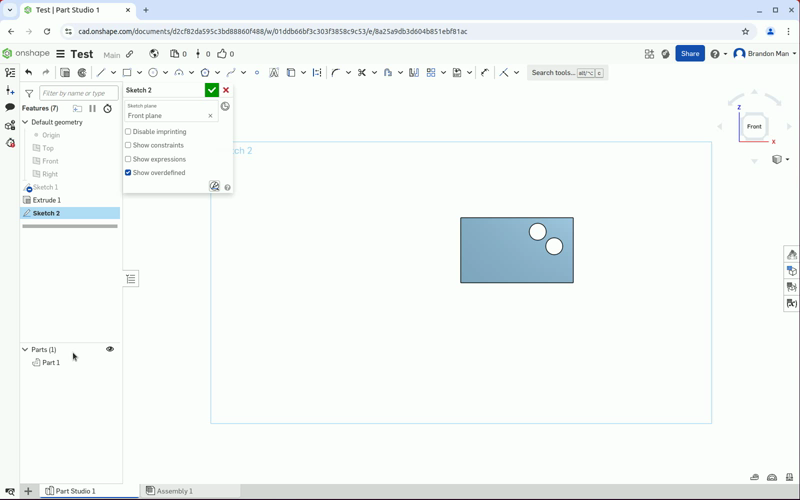
key(y)
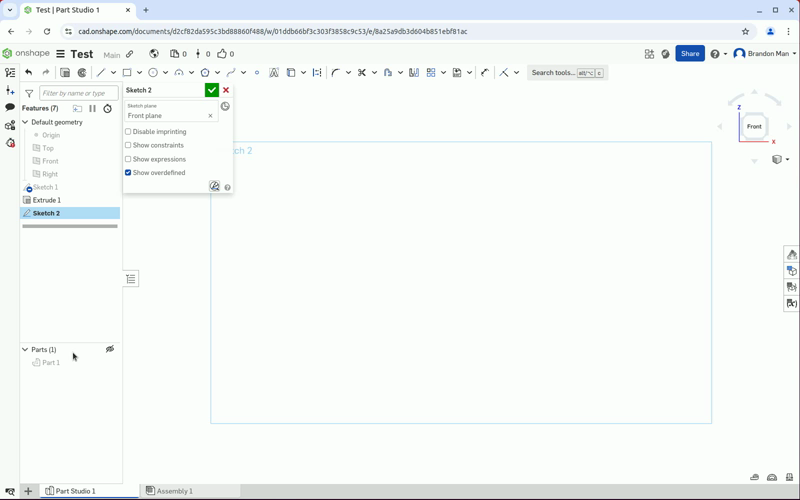
key(c)
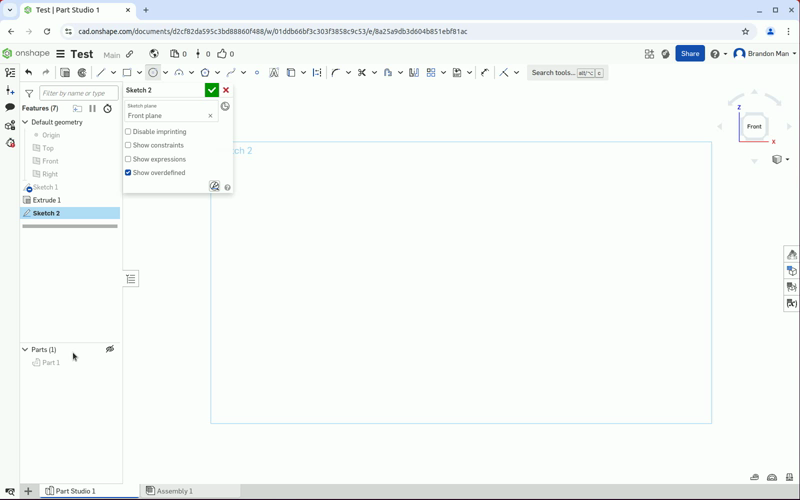
key_down(shift)
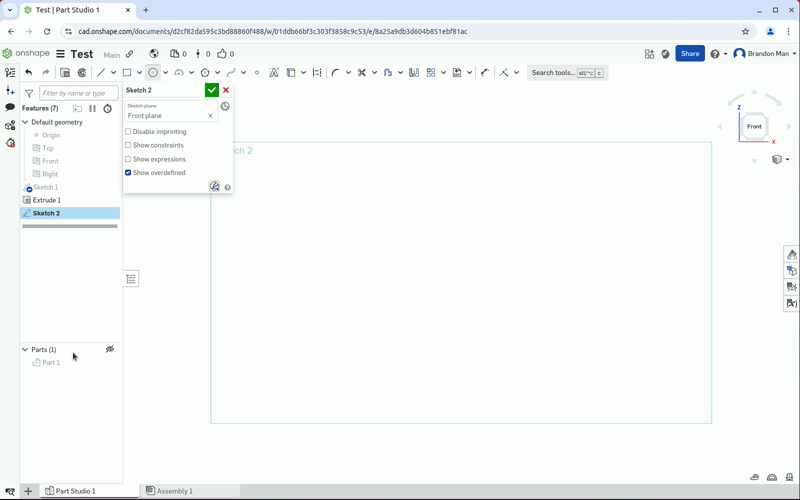
mouse_move(538, 231)
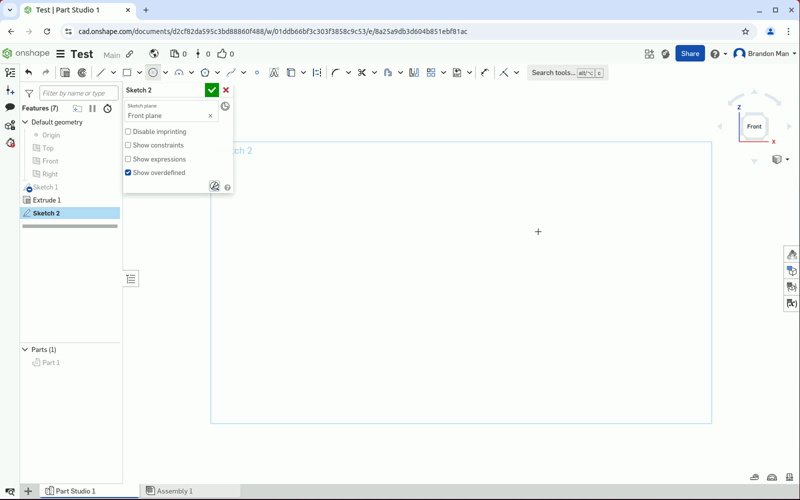
click(538, 231)
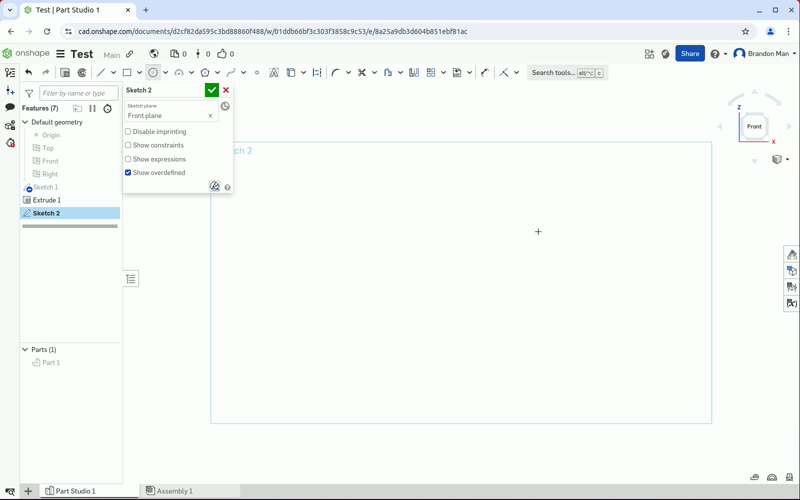
key_up(shift)
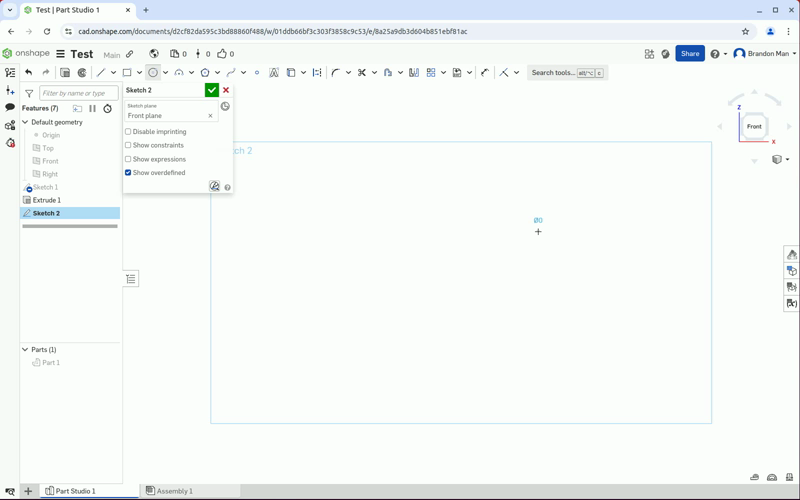
mouse_move(547, 231)
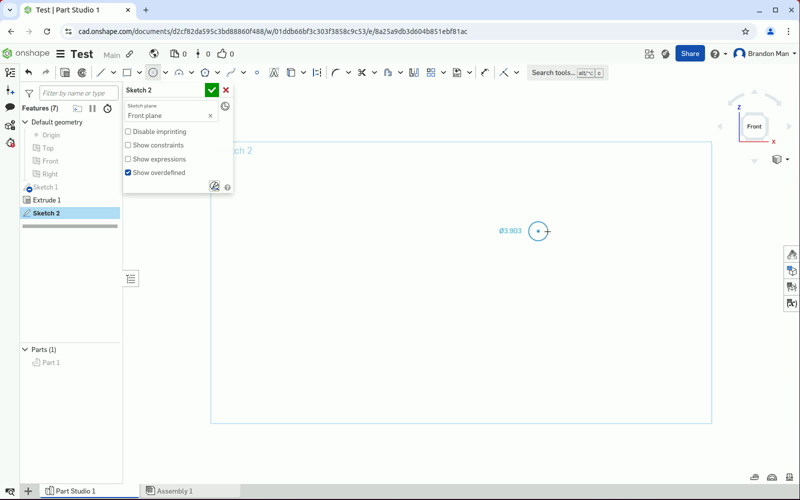
click(547, 231)
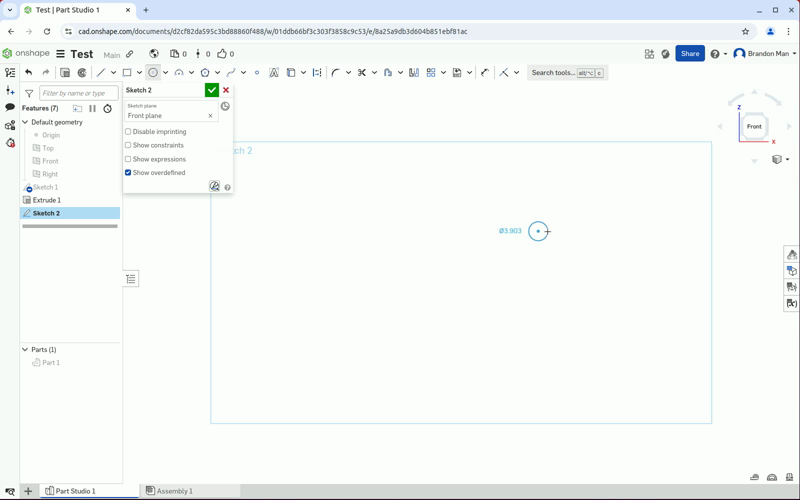
key(esc)
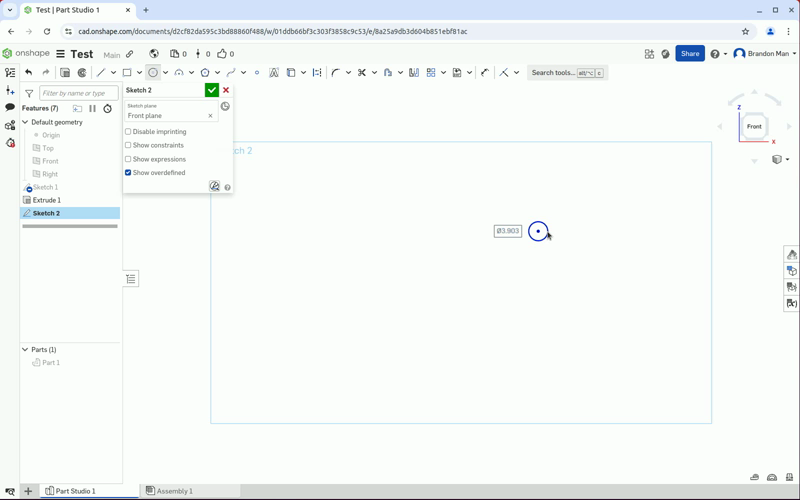
mouse_move(537, 230)
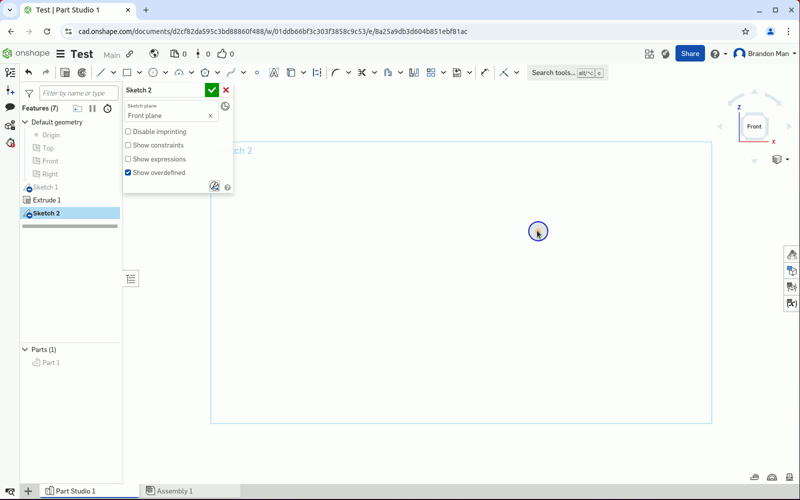
scroll(6)
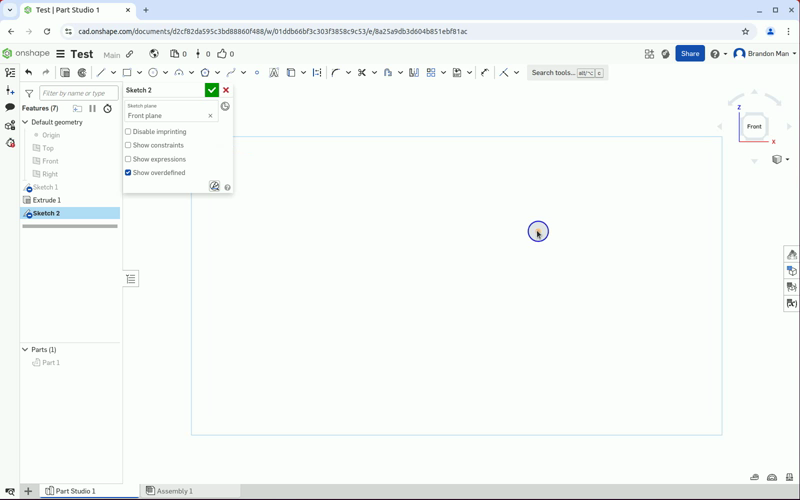
scroll(6)
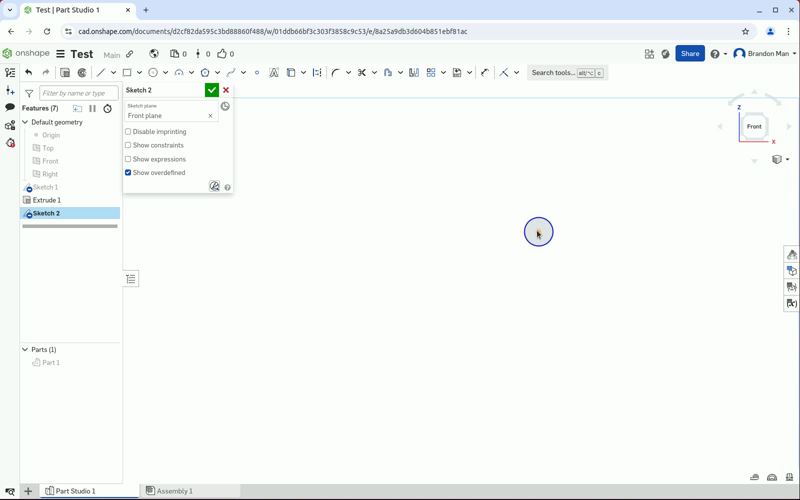
scroll(6)
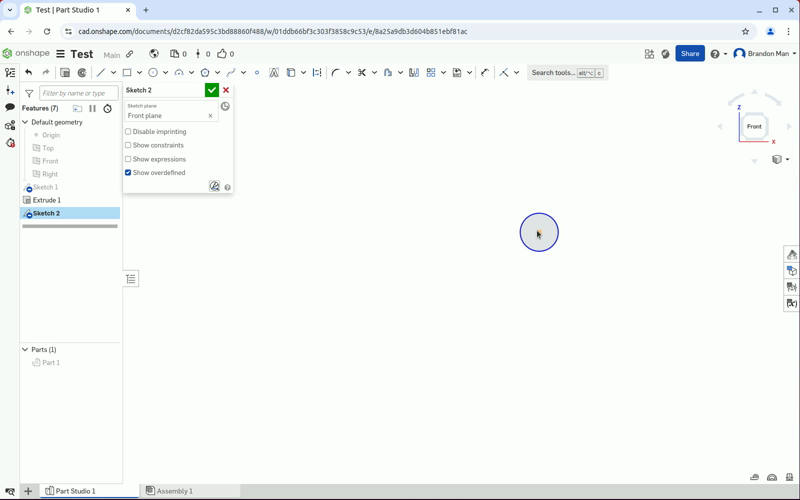
scroll(6)
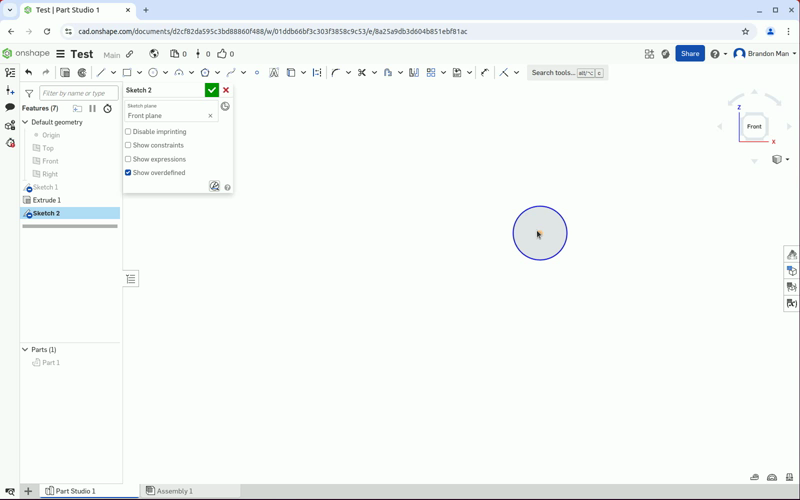
scroll(6)
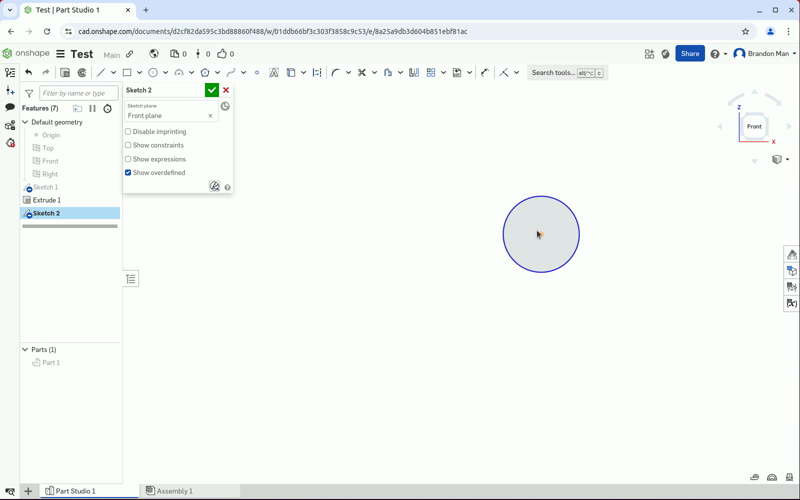
scroll(6)
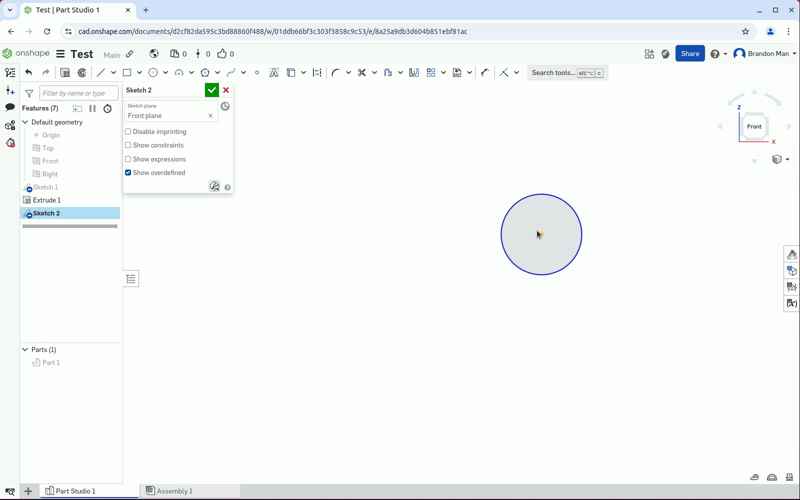
scroll(6)
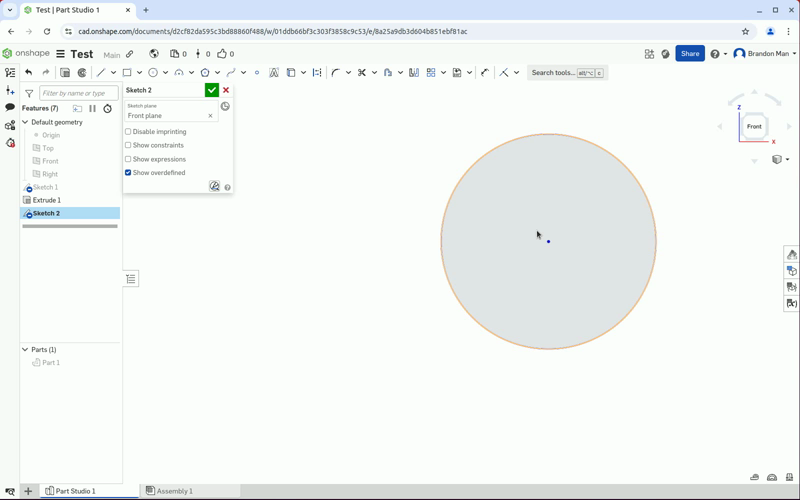
click(537, 230)
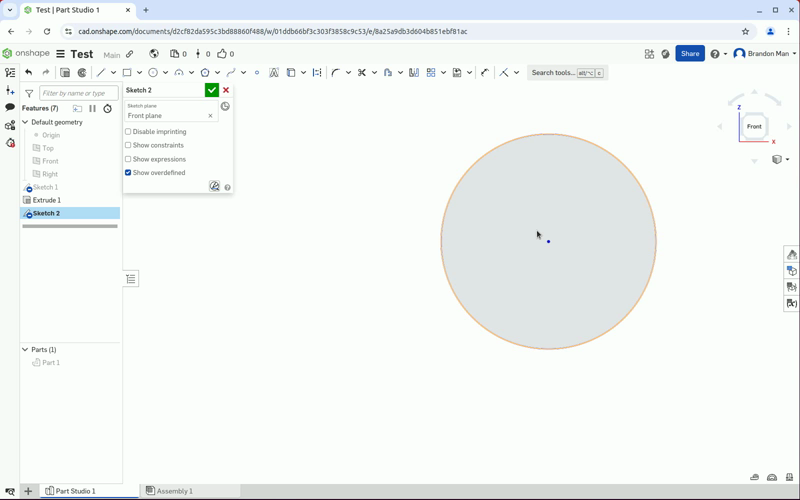
scroll(-6)
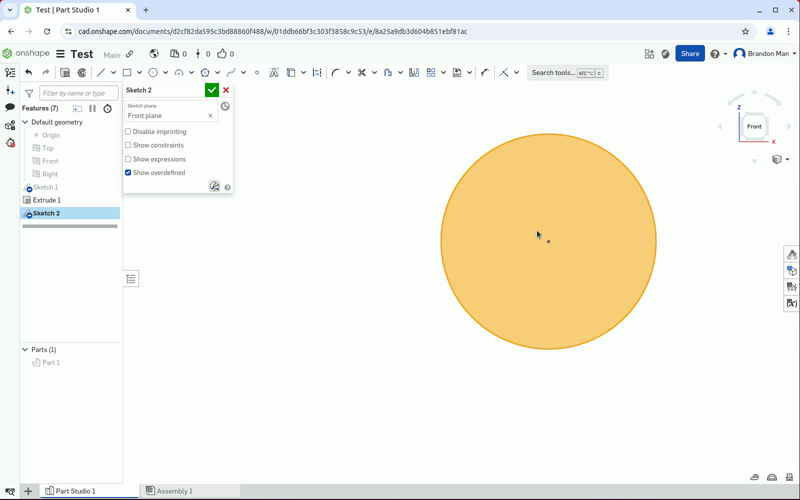
scroll(-6)
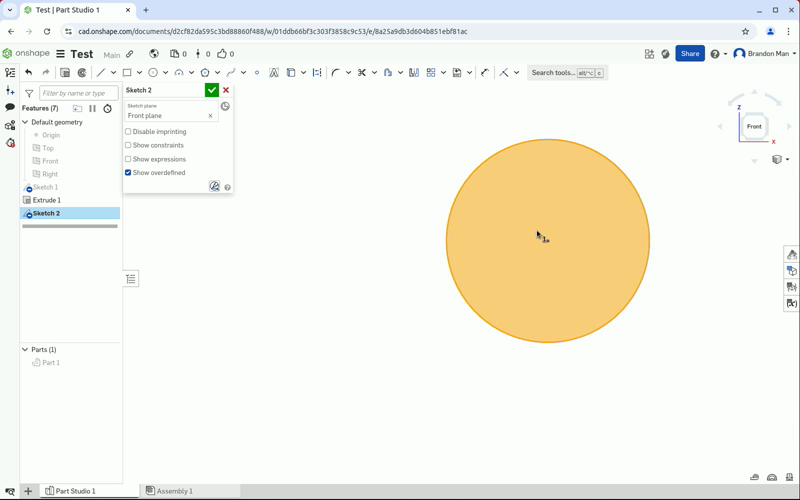
scroll(-6)
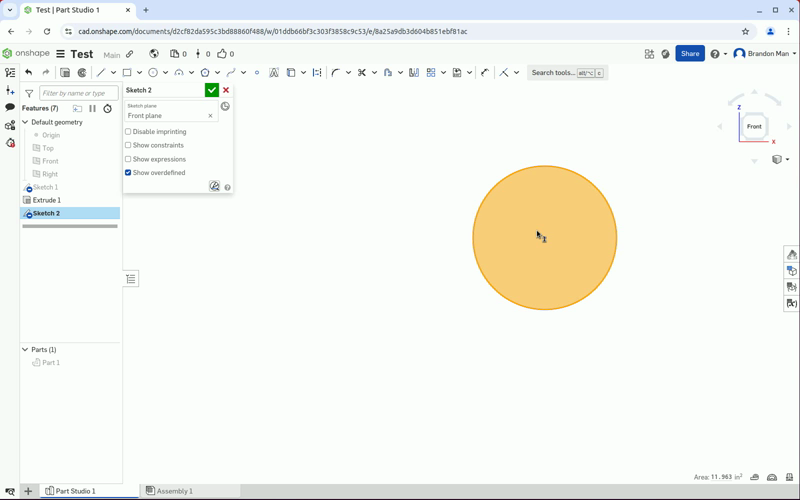
scroll(-6)
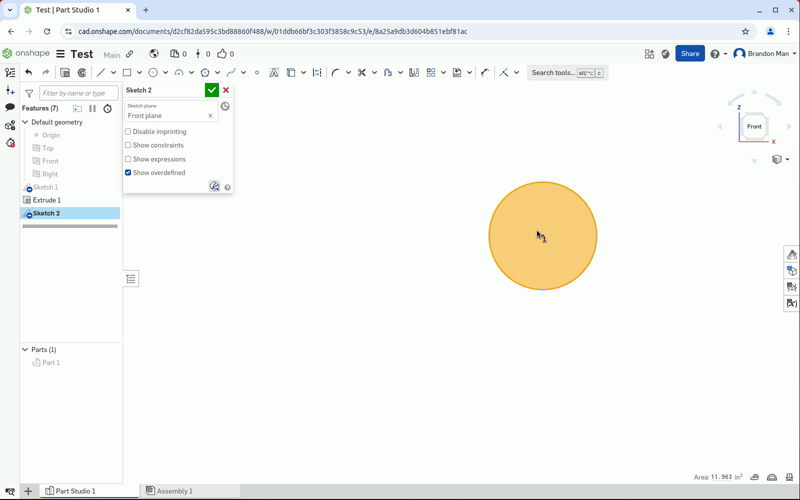
scroll(-6)
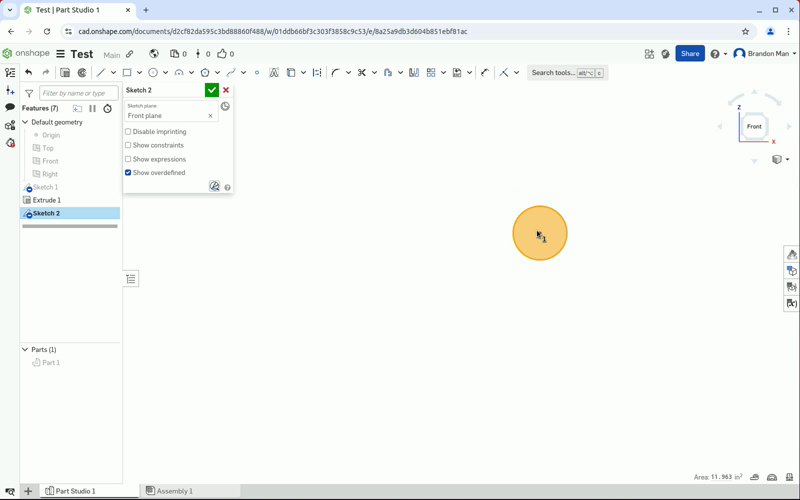
scroll(-6)
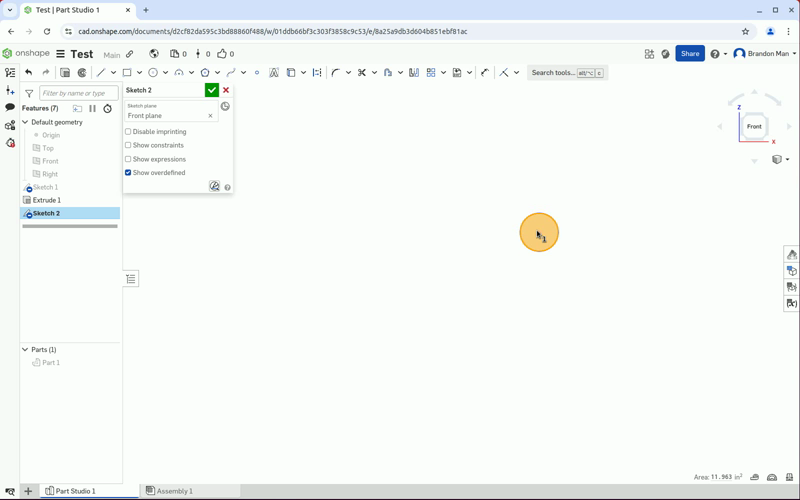
scroll(-6)
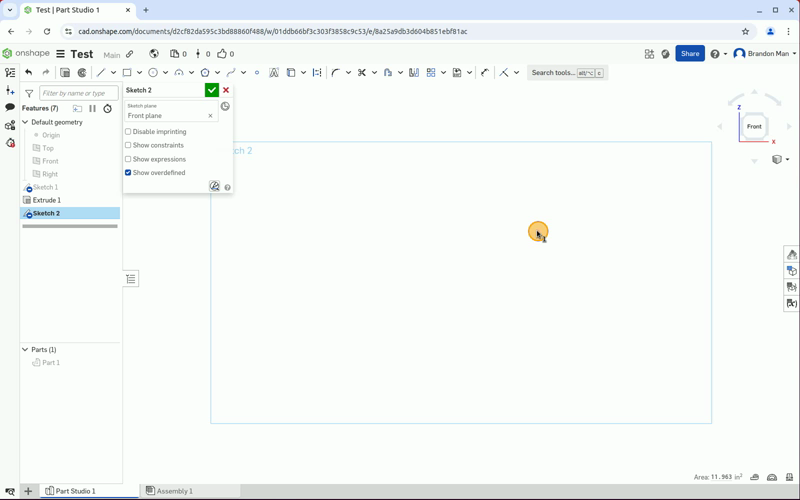
mouse_move(73, 352)
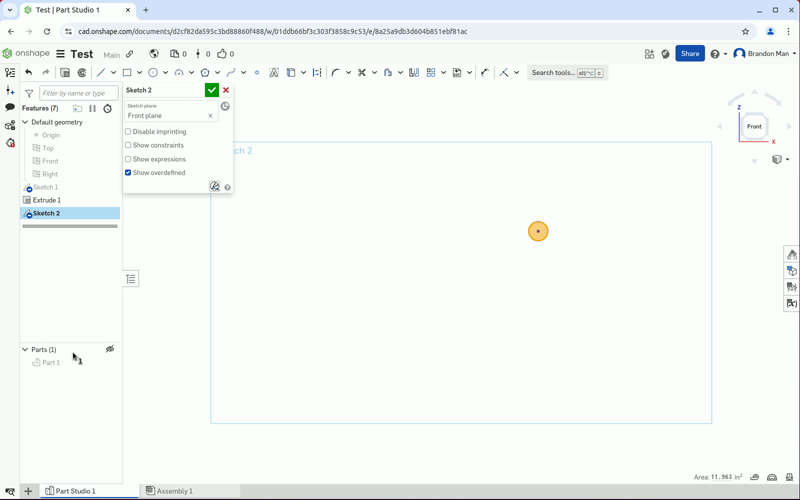
key(shift+y)
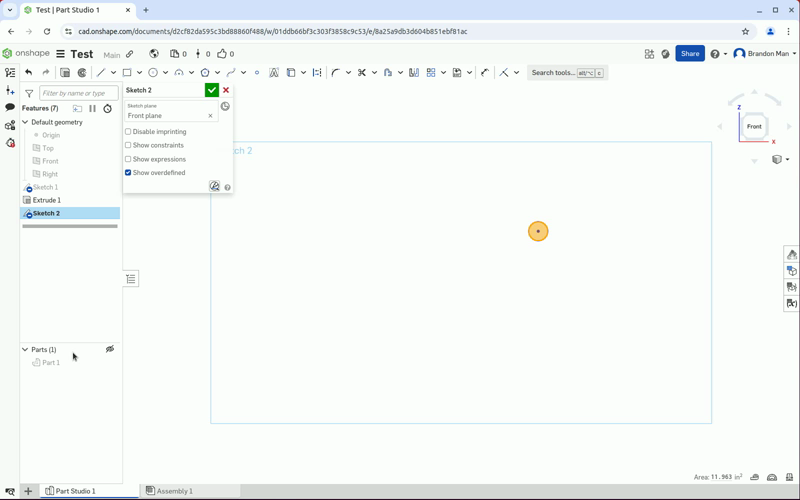
key(shift+e)
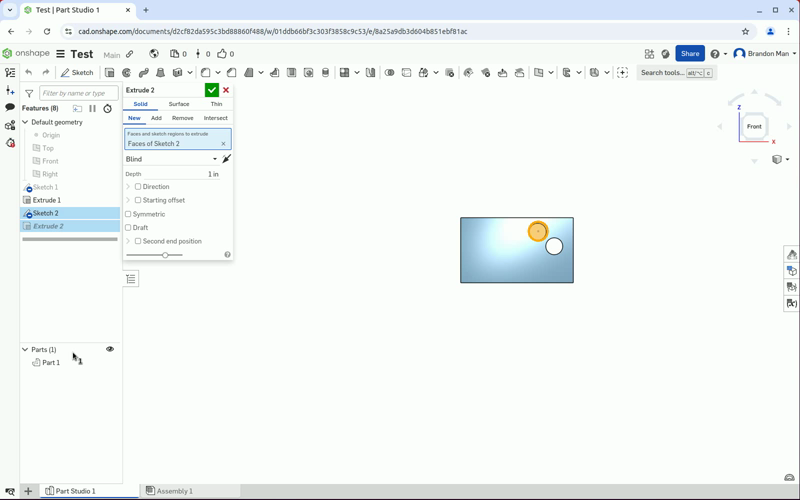
mouse_move(143, 106)
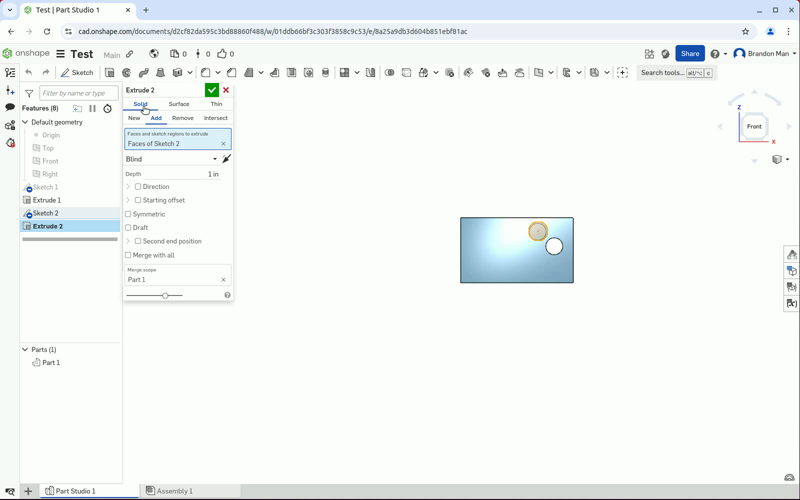
click(143, 106)
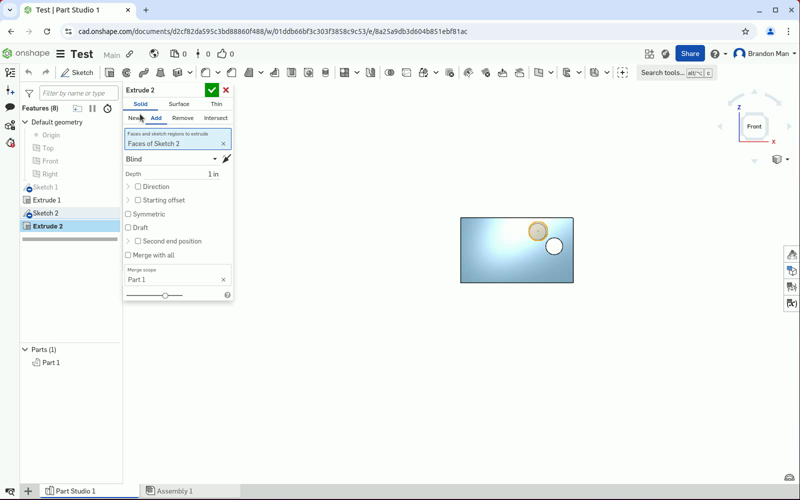
mouse_move(137, 120)
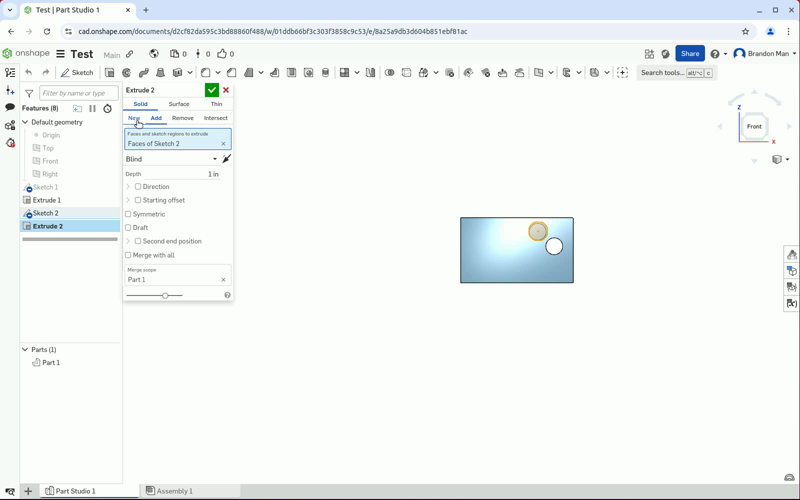
click(137, 120)
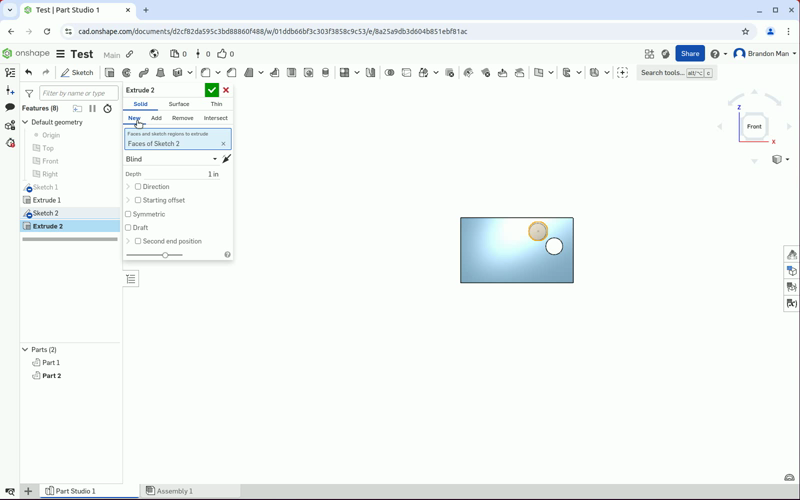
key(tab, 4)
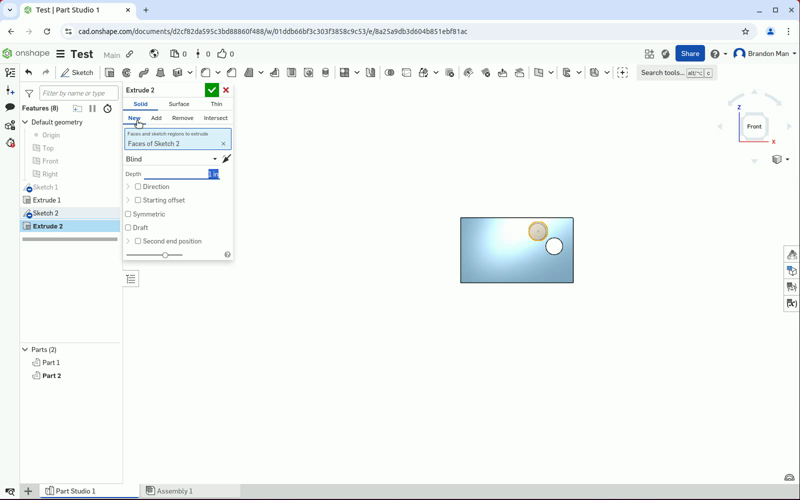
text(3.129)
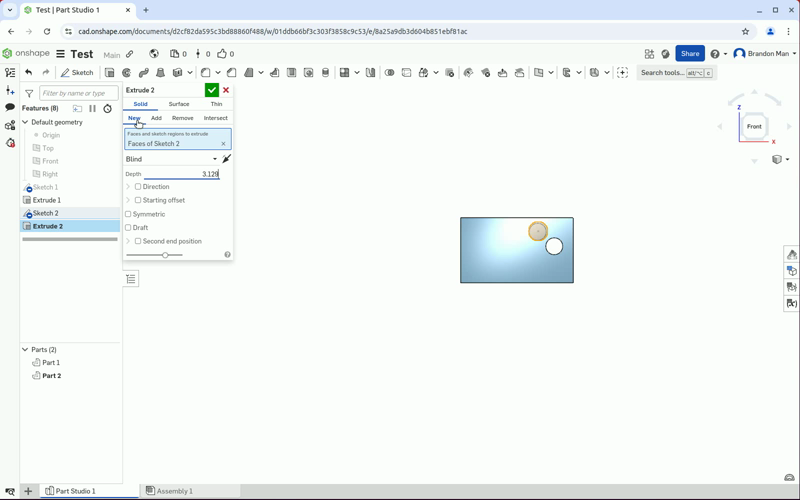
key(enter)
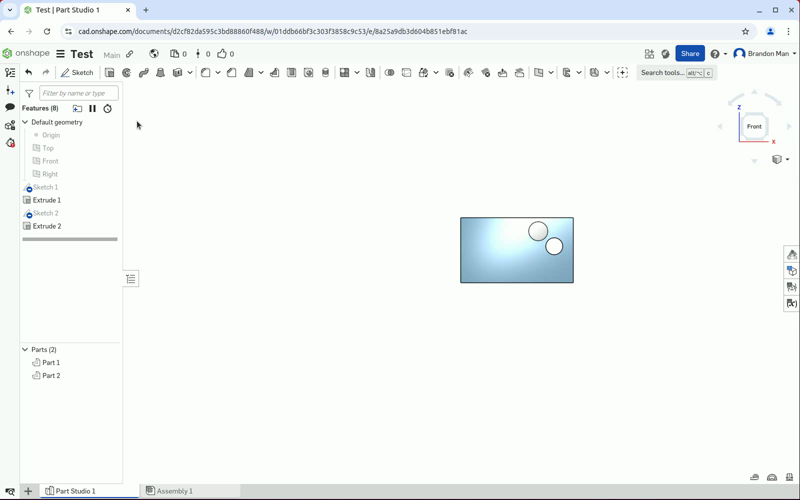
key(shift+h)
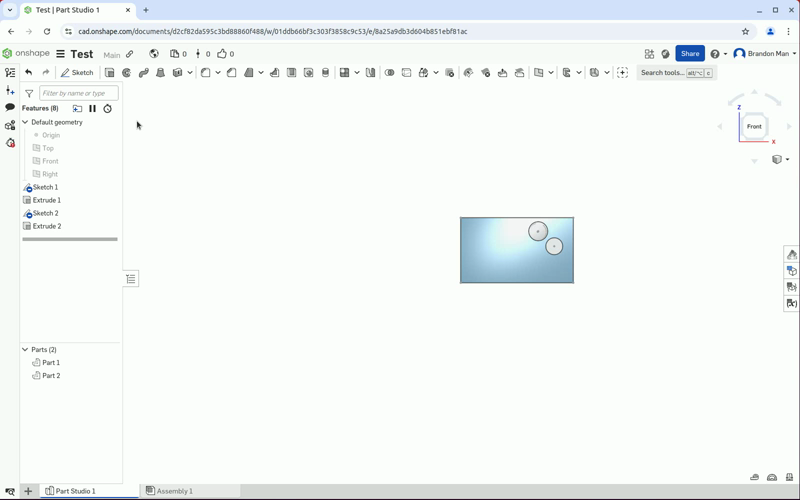
key(shift+h)
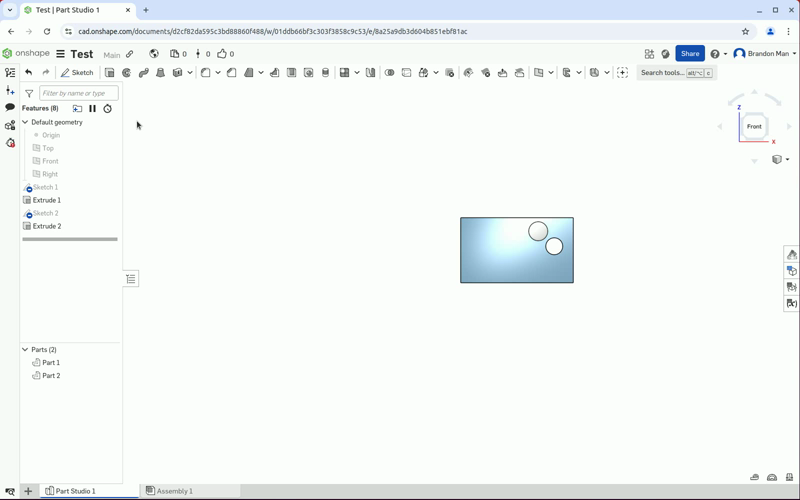
mouse_move(73, 189)
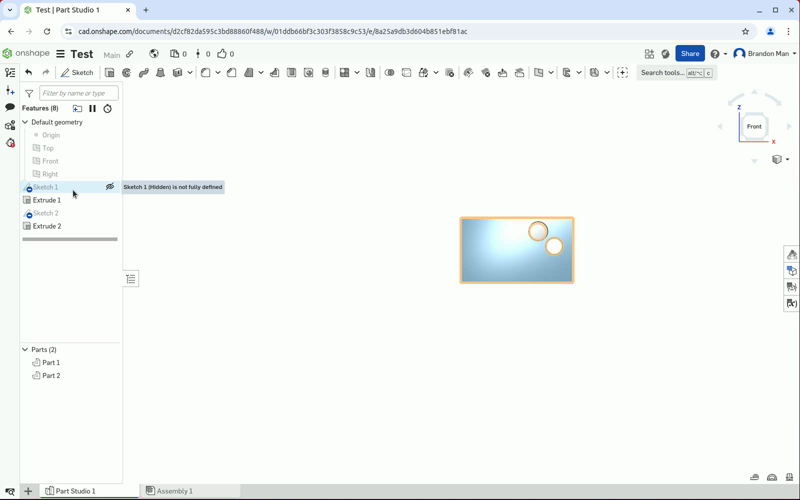
click(73, 189)
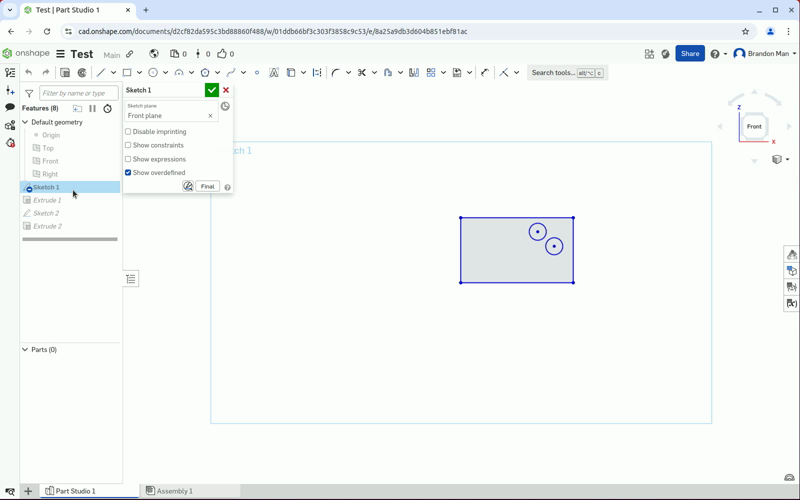
mouse_move(229, 92)
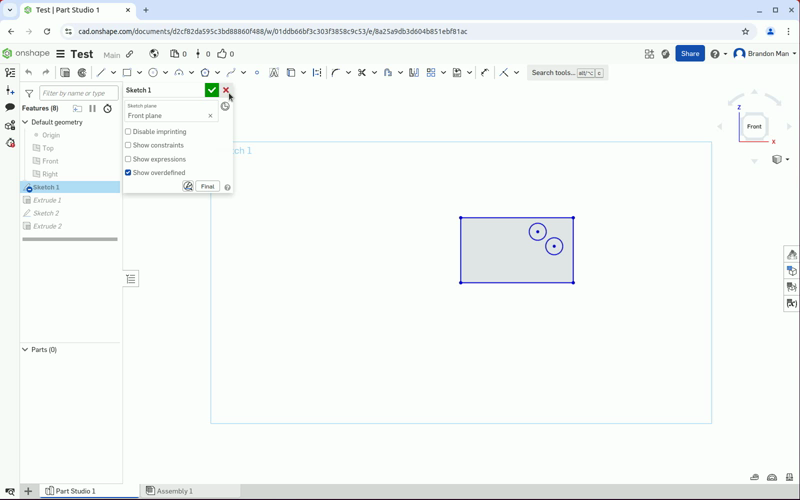
click(229, 92)
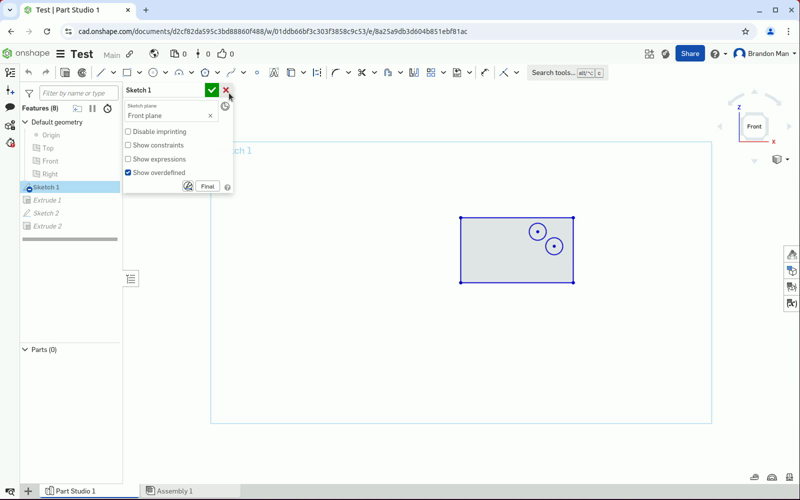
key(shift+s)
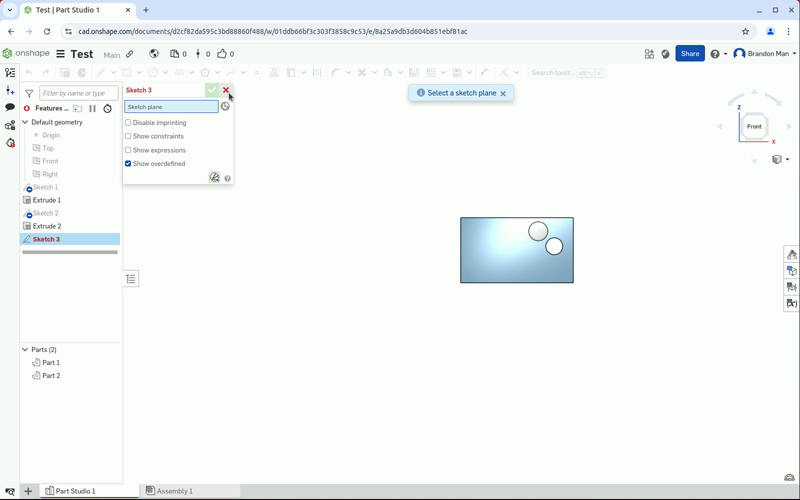
mouse_move(73, 163)
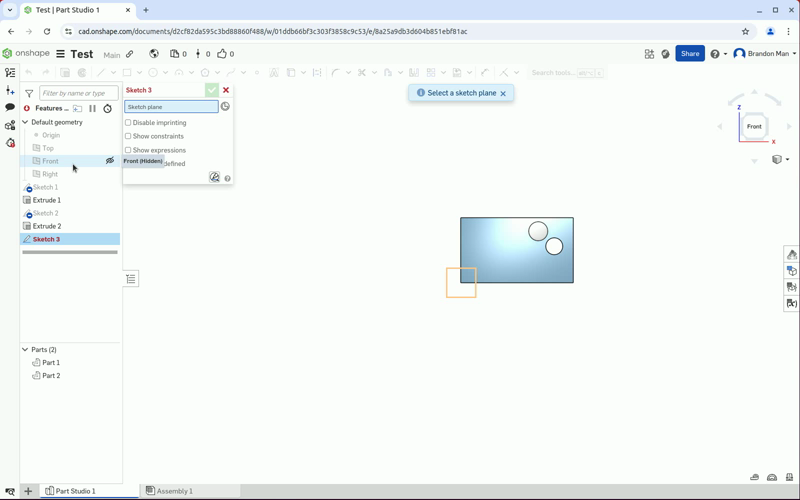
click(73, 163)
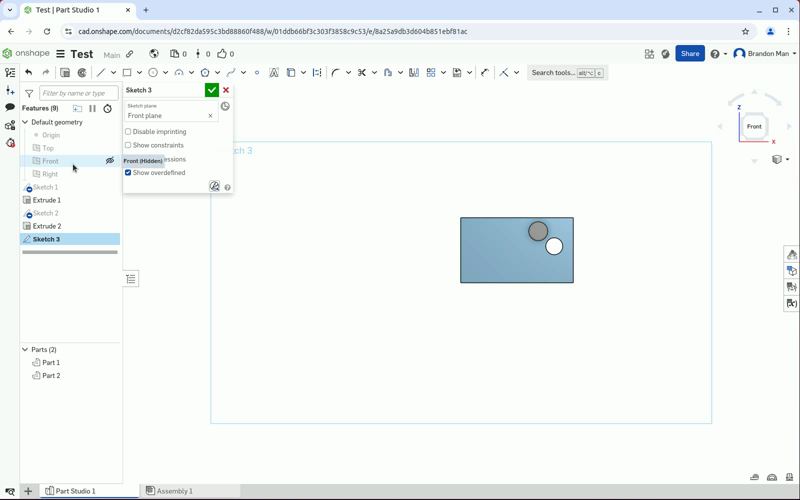
mouse_move(73, 352)
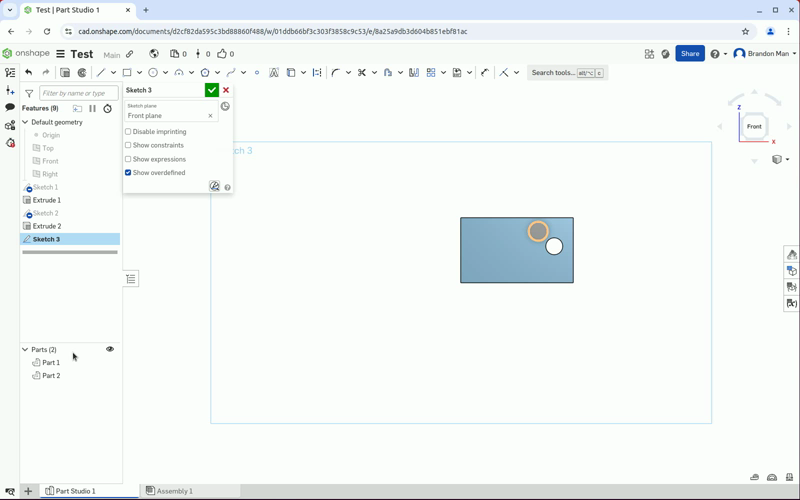
key(y)
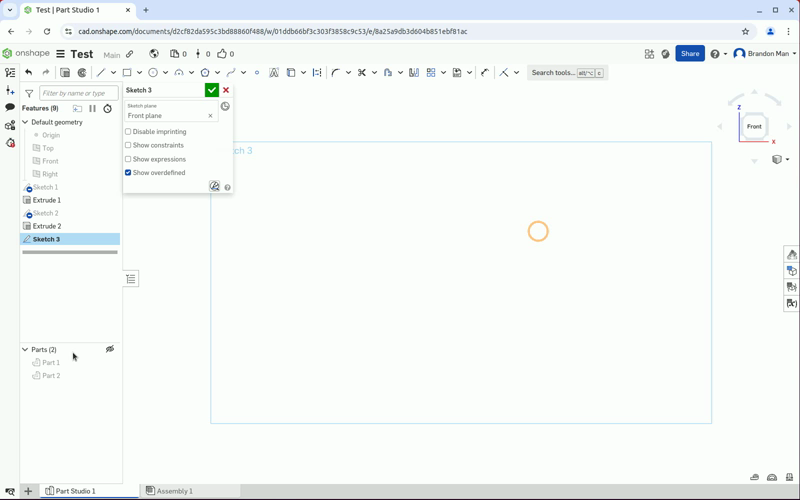
key(c)
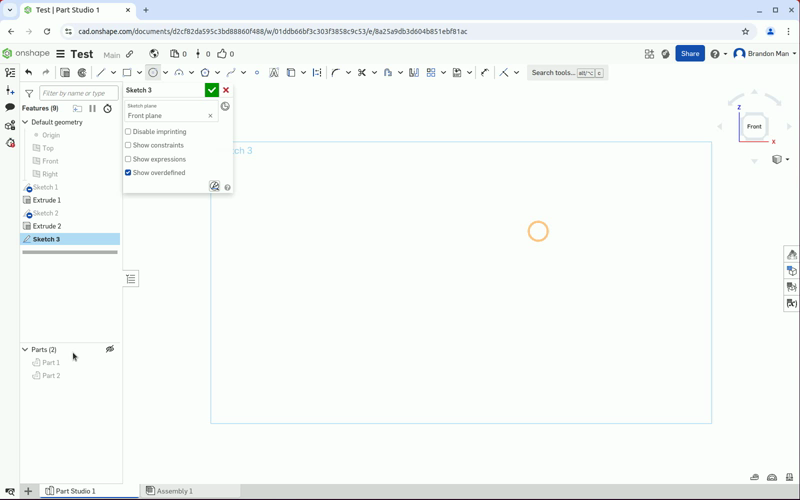
key_down(shift)
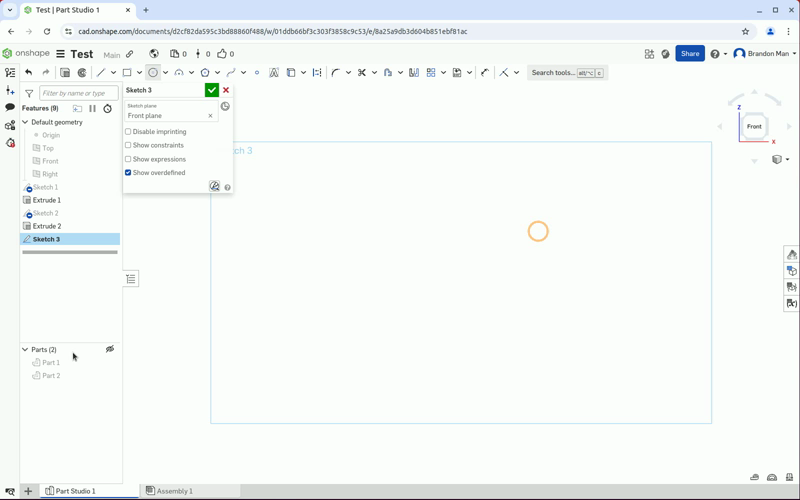
mouse_move(555, 246)
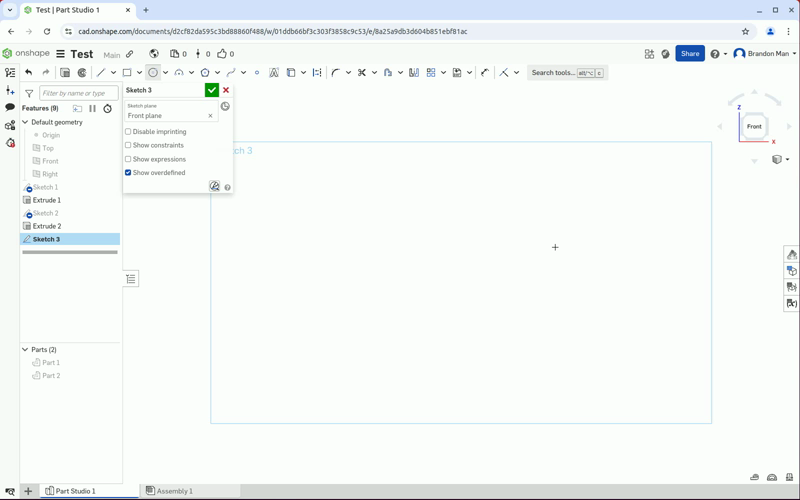
click(555, 246)
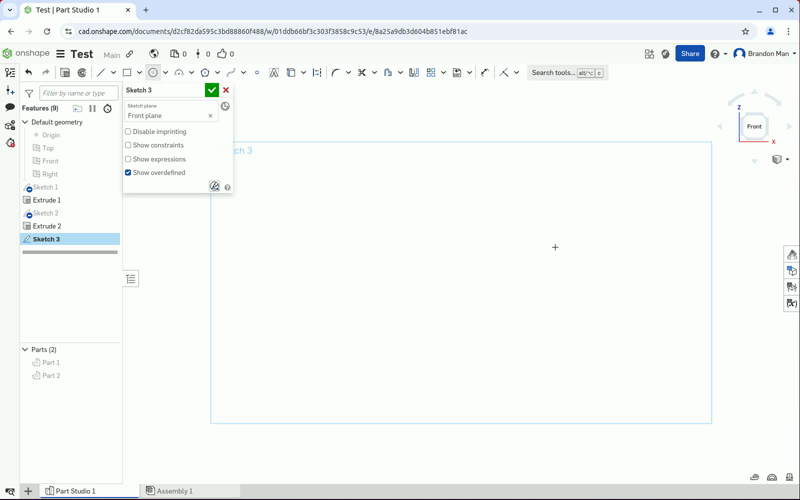
key_up(shift)
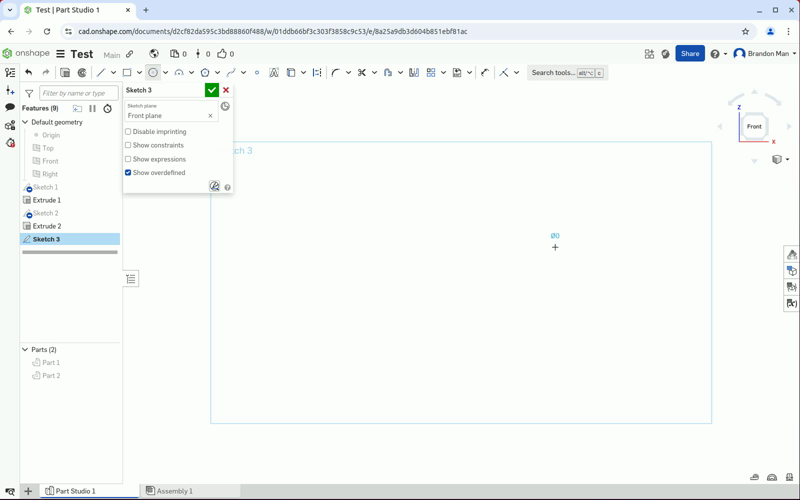
mouse_move(563, 246)
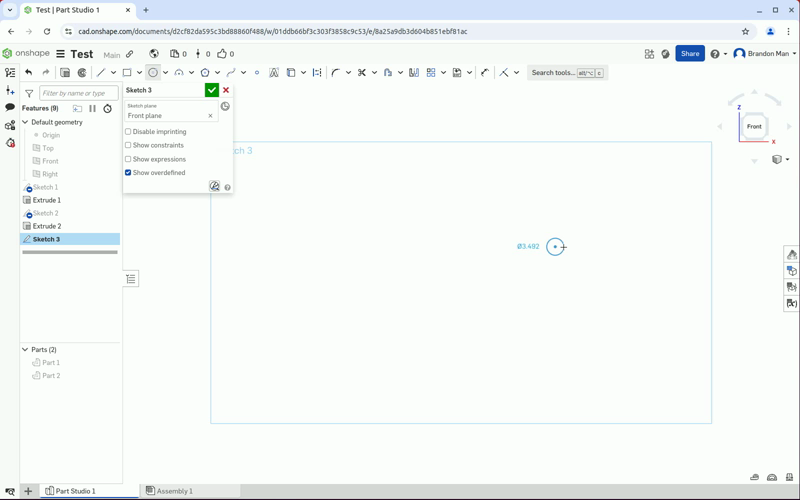
click(563, 246)
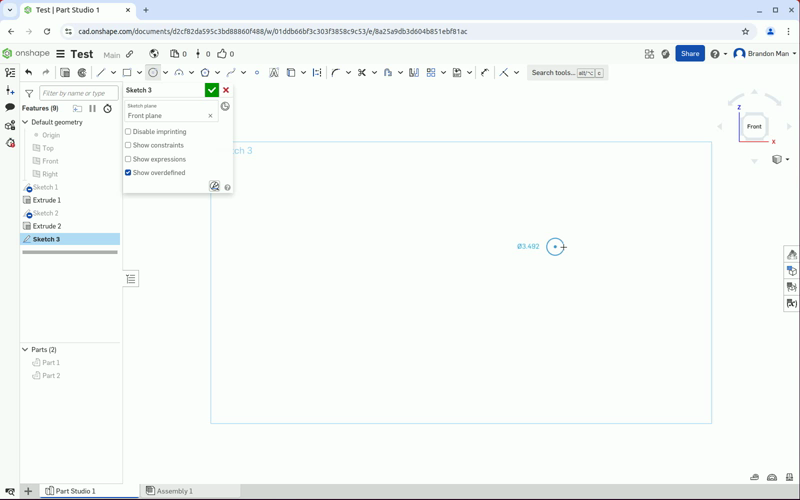
key(esc)
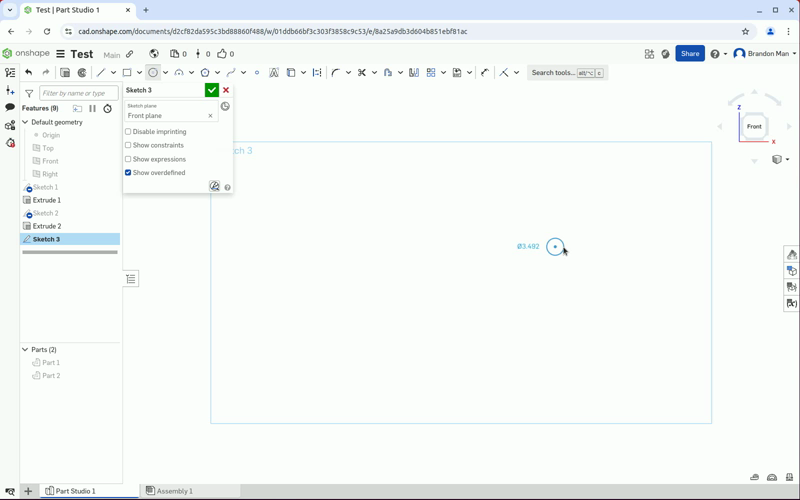
mouse_move(549, 240)
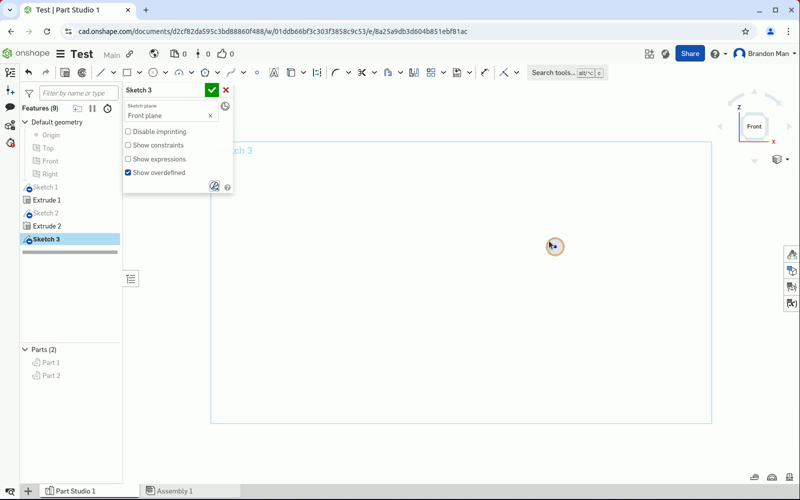
scroll(6)
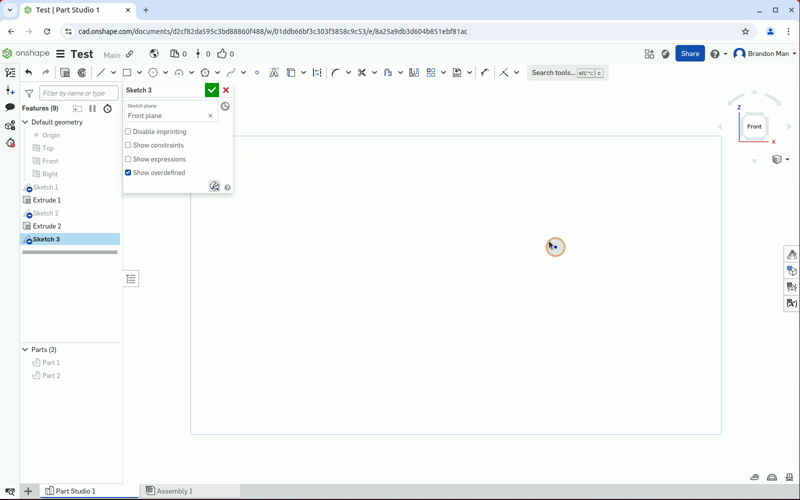
scroll(6)
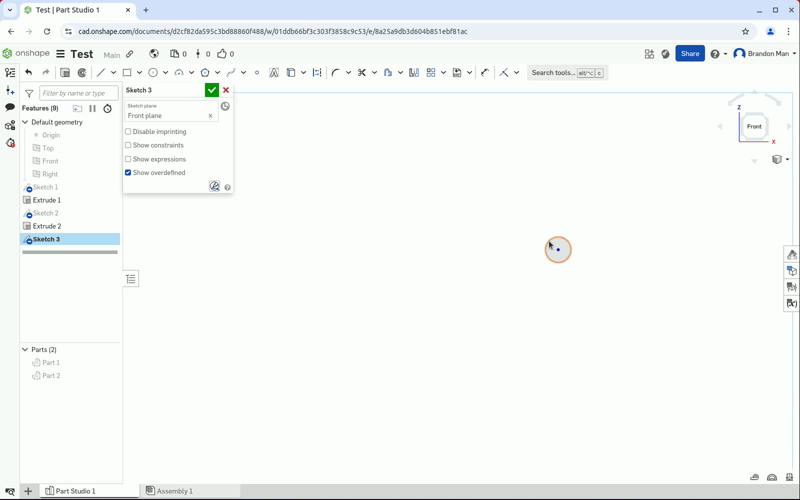
scroll(6)
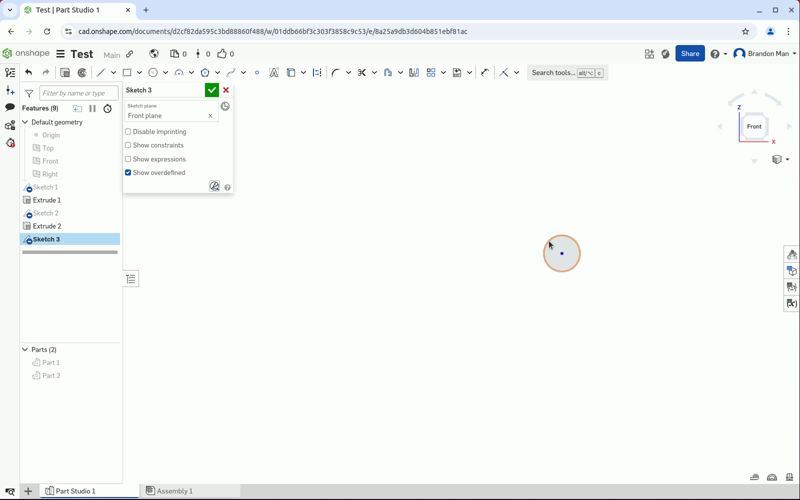
scroll(6)
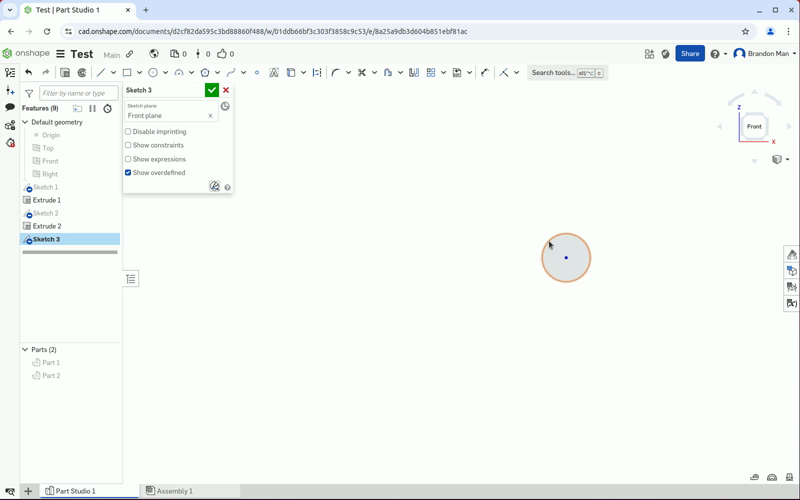
scroll(6)
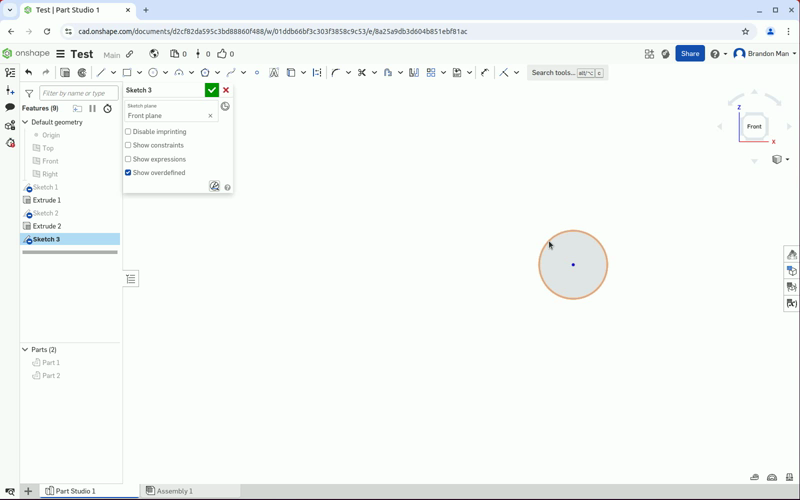
scroll(6)
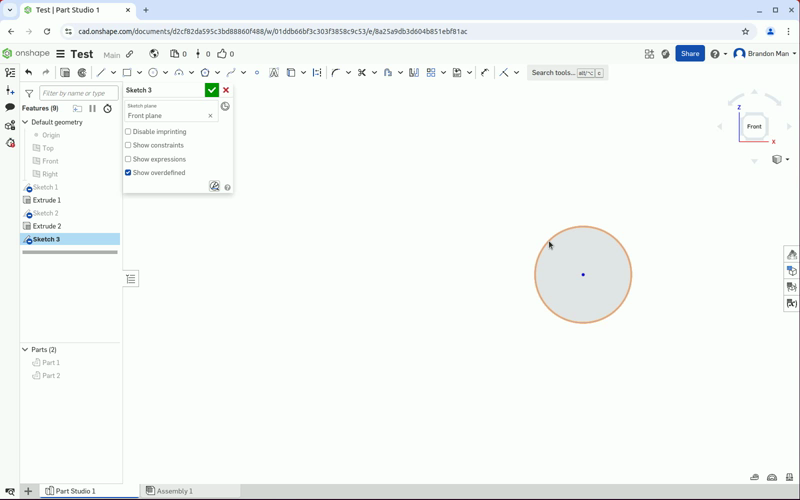
scroll(6)
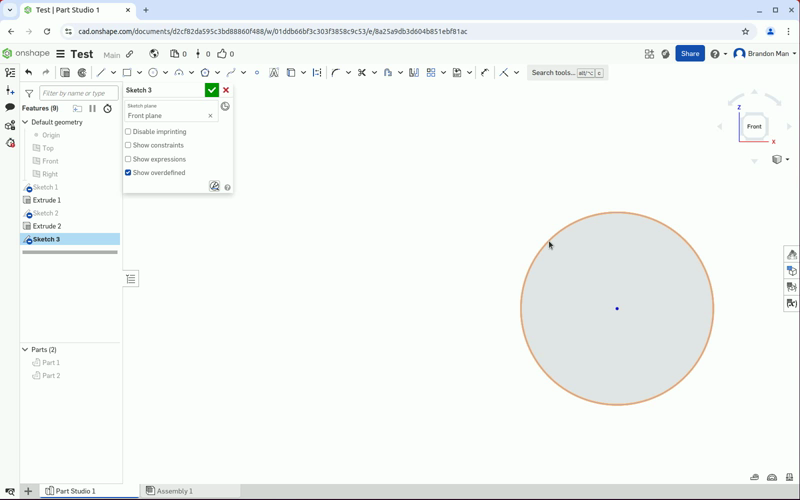
click(549, 240)
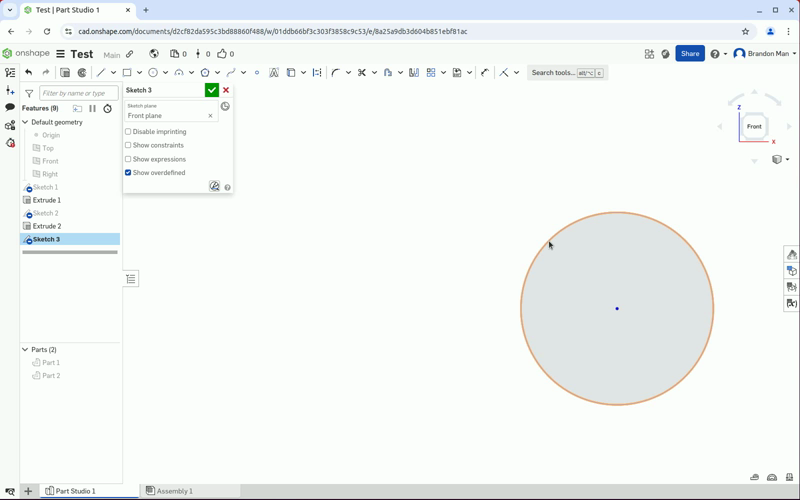
scroll(-6)
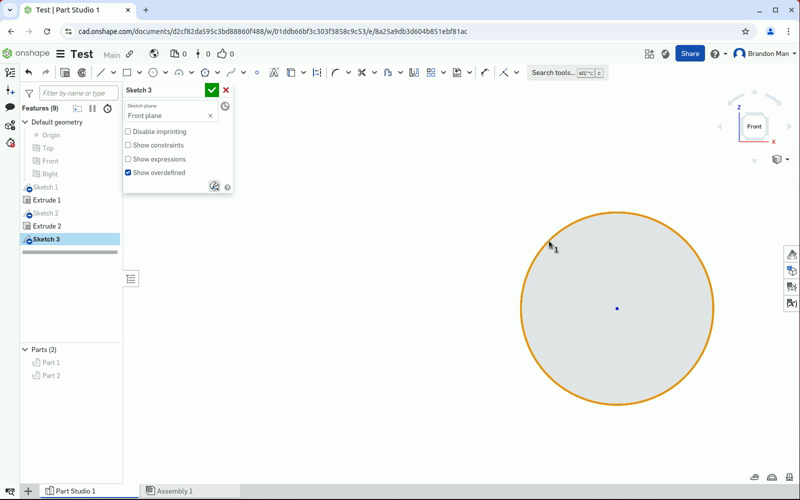
scroll(-6)
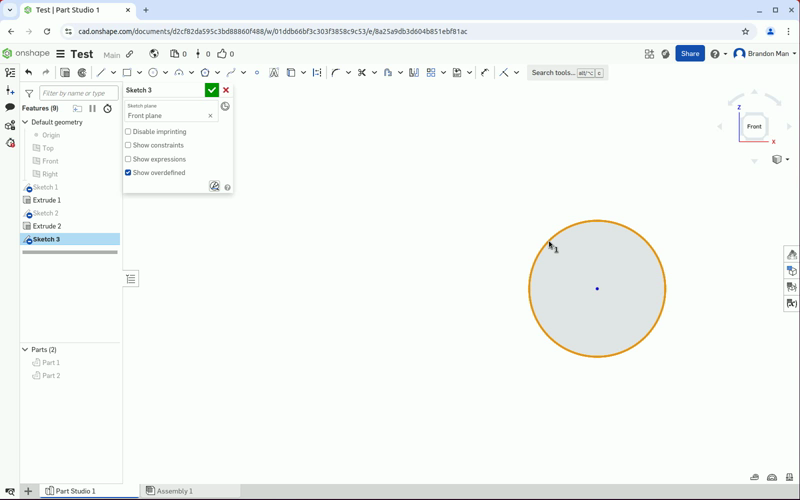
scroll(-6)
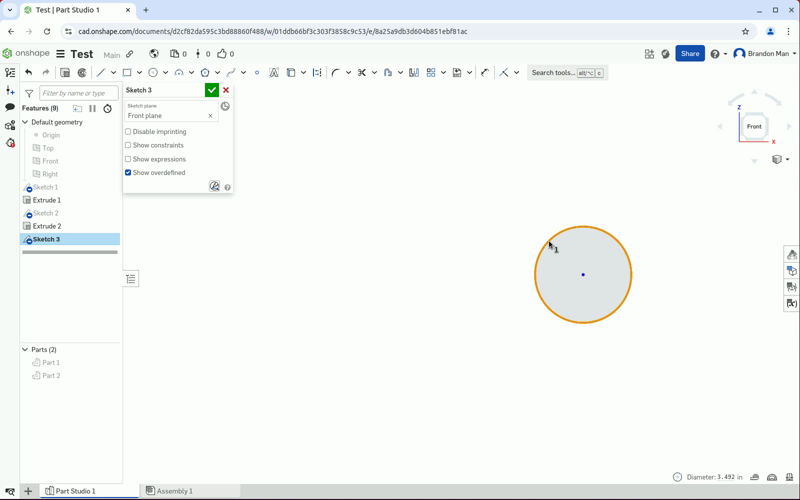
scroll(-6)
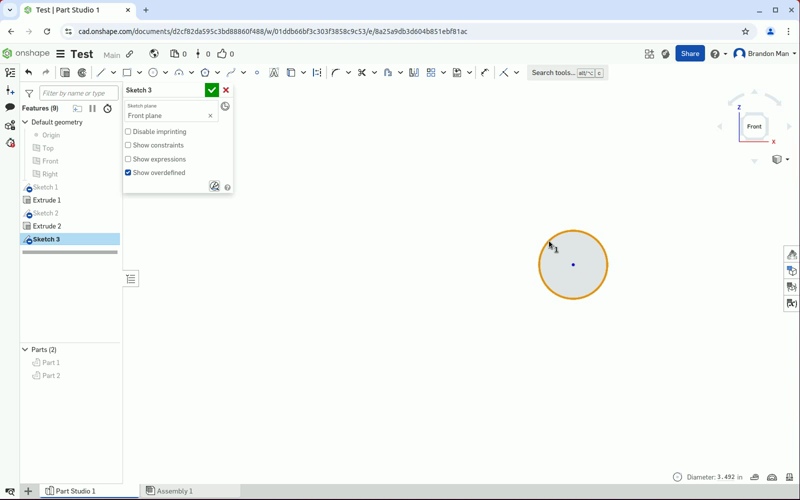
scroll(-6)
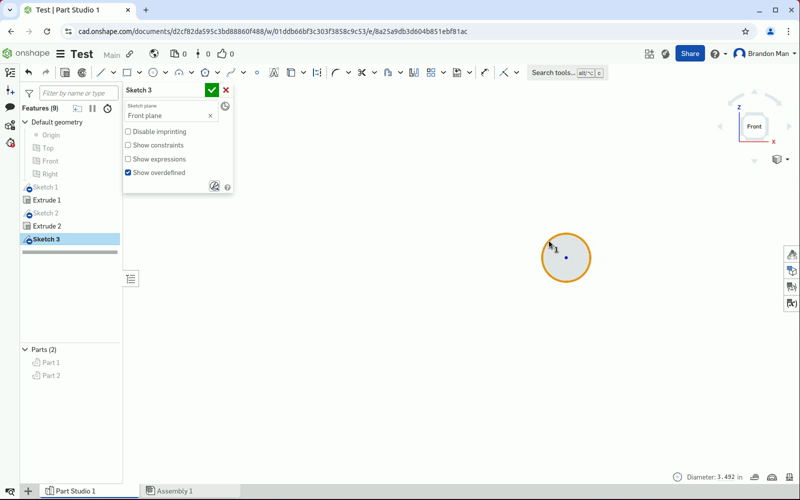
scroll(-6)
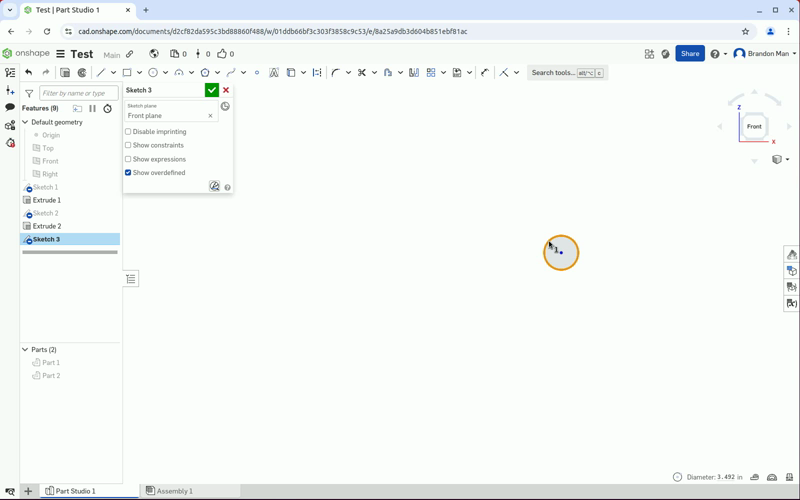
scroll(-6)
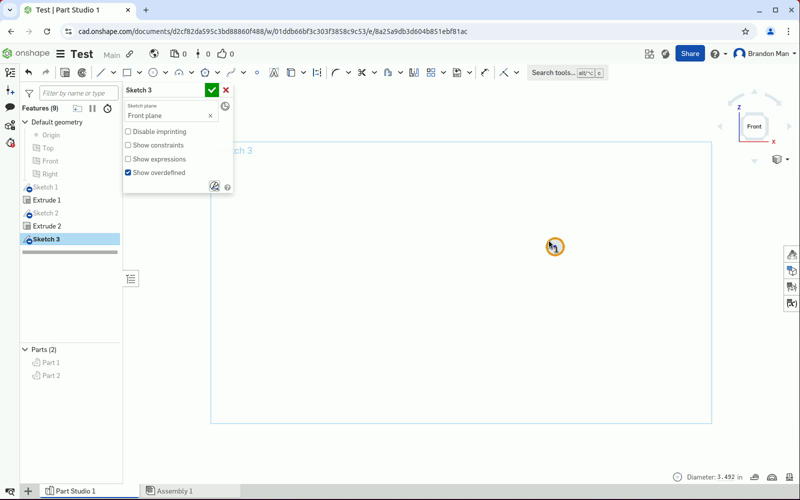
mouse_move(73, 352)
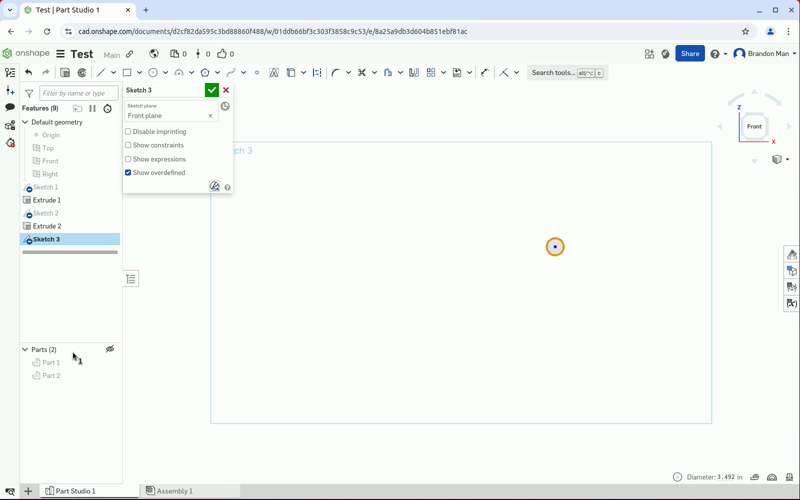
key(shift+y)
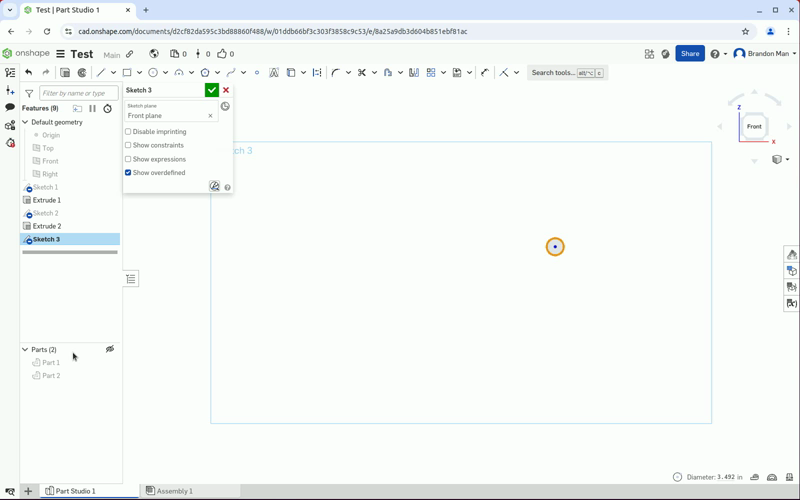
key(shift+e)
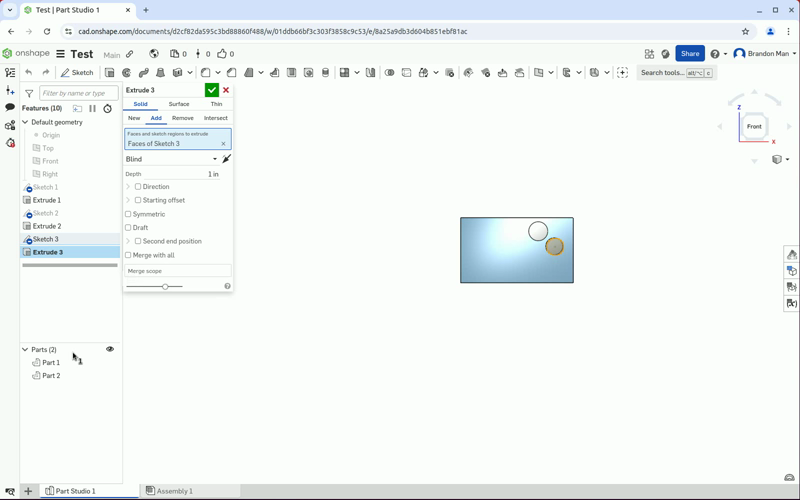
mouse_move(143, 106)
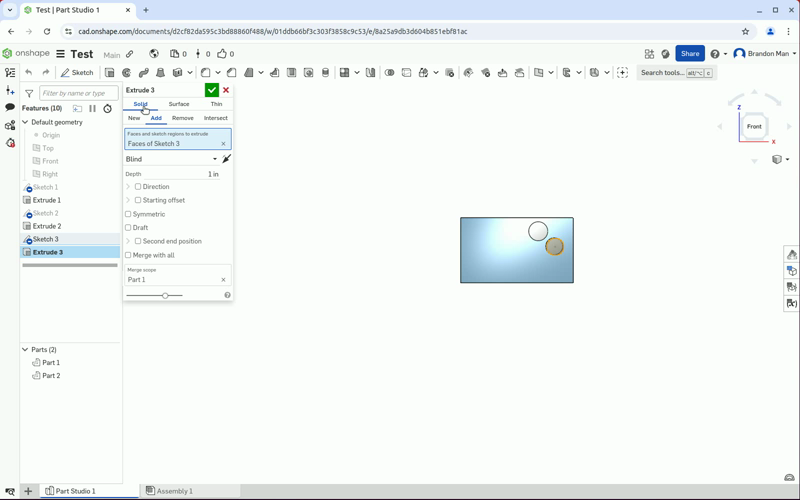
click(143, 106)
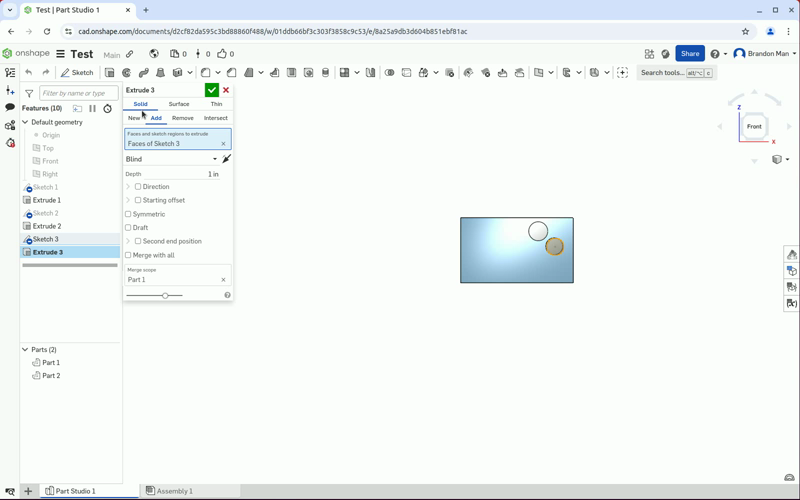
mouse_move(137, 120)
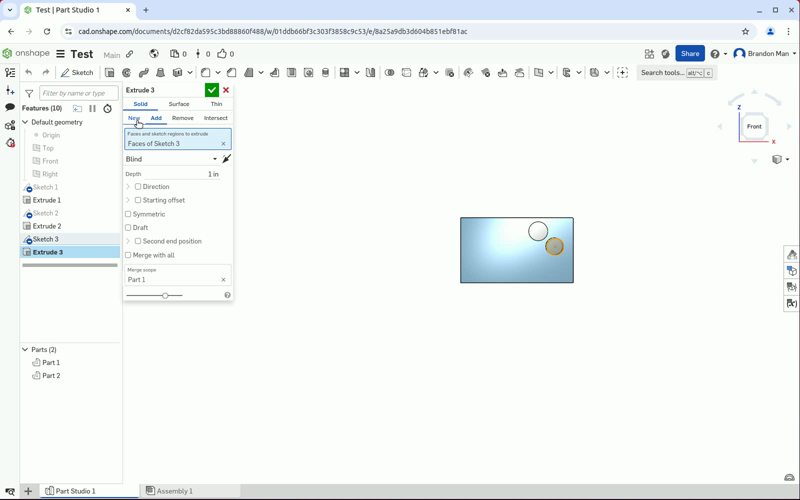
click(137, 120)
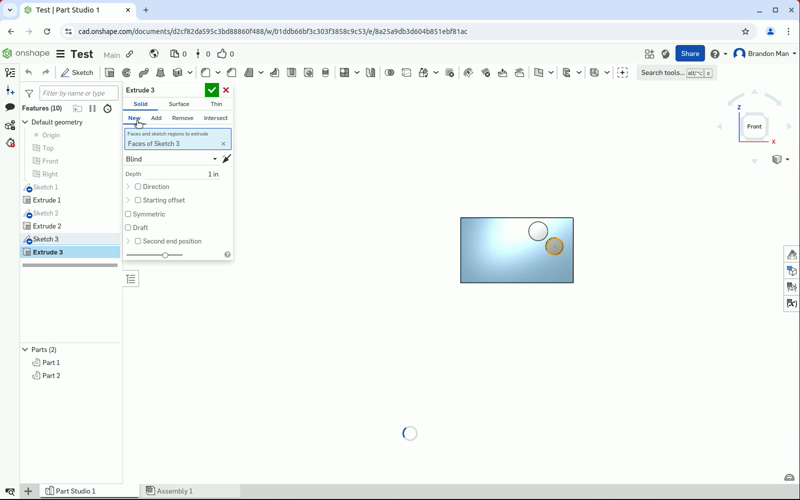
key(tab, 4)
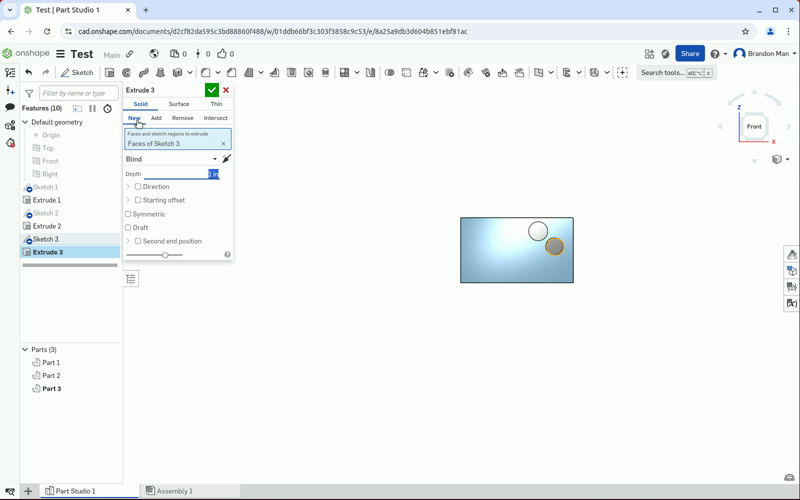
text(3.37)
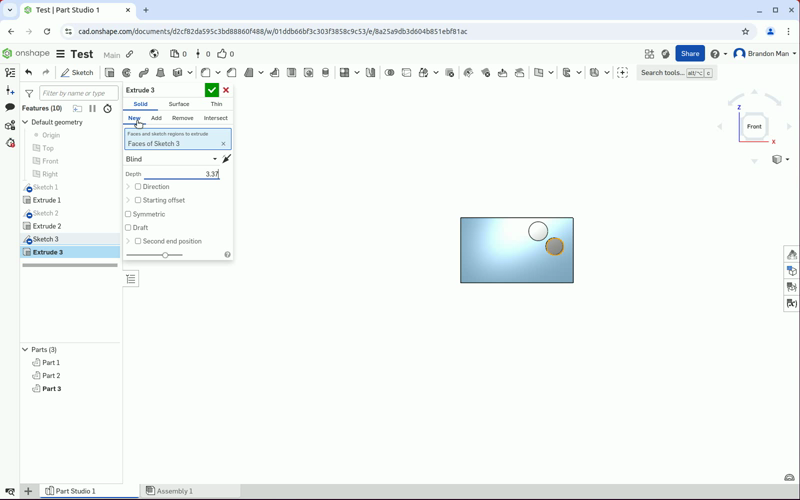
key(enter)
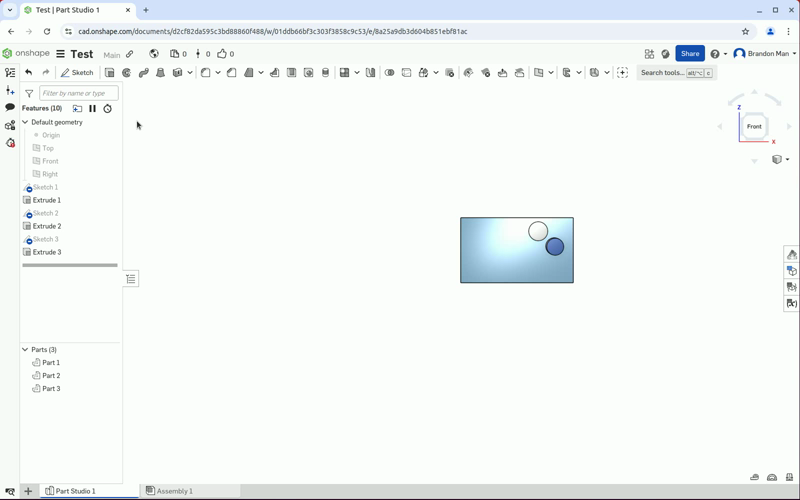
key(shift+h)
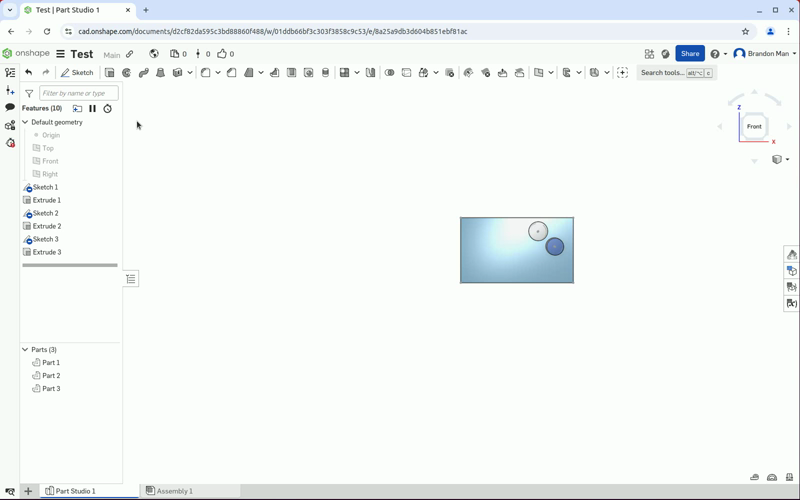
key(shift+h)
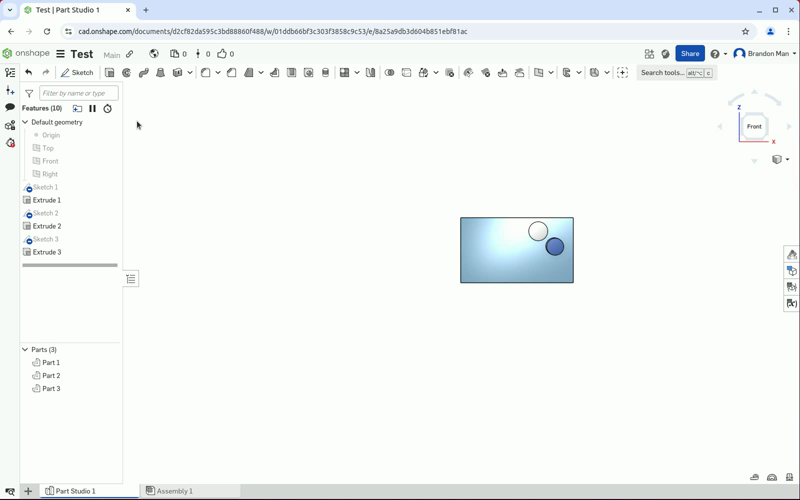
mouse_move(73, 189)
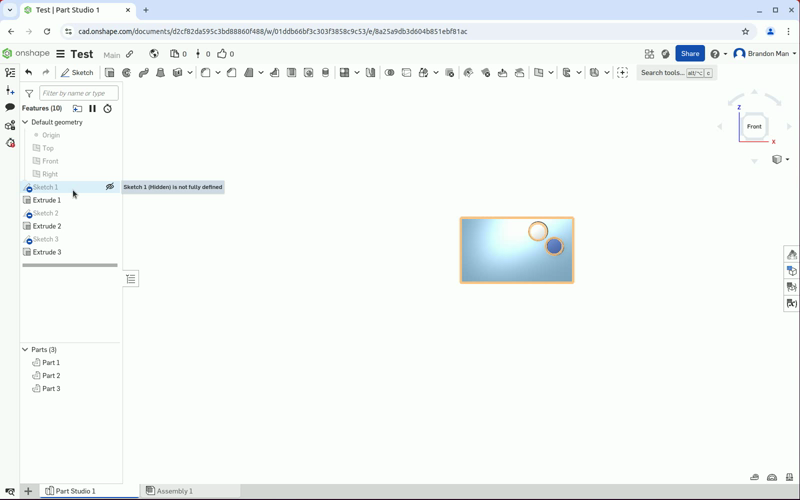
click(73, 189)
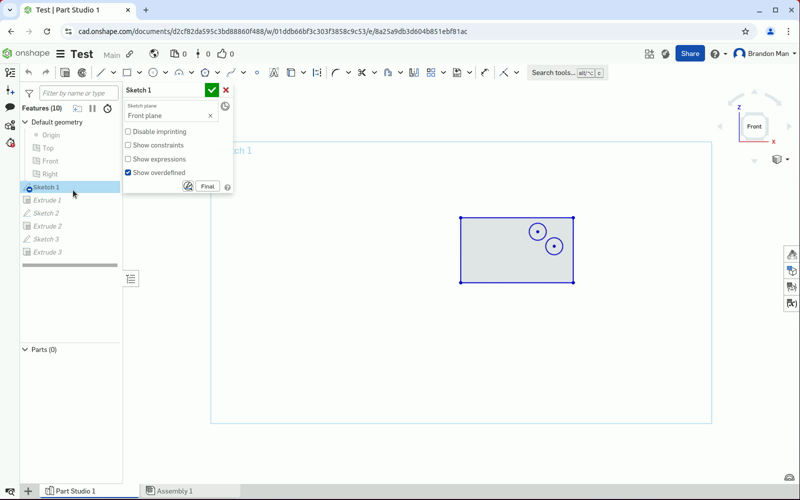
mouse_move(229, 92)
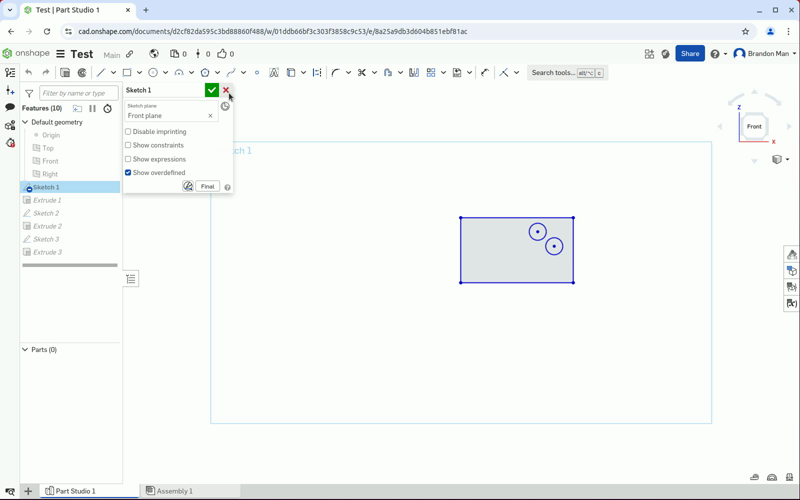
click(229, 92)
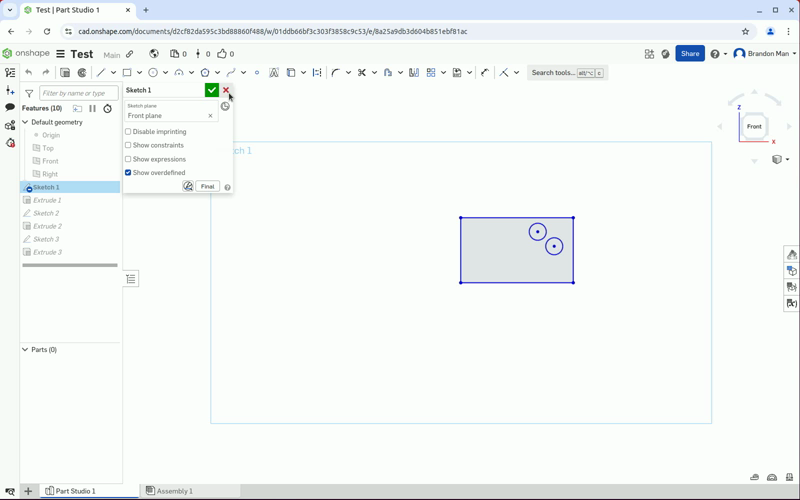
key(shift+s)
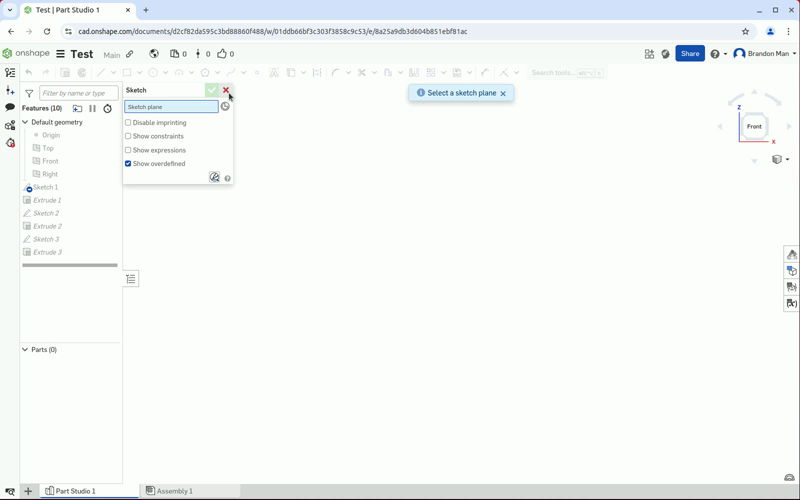
mouse_move(73, 163)
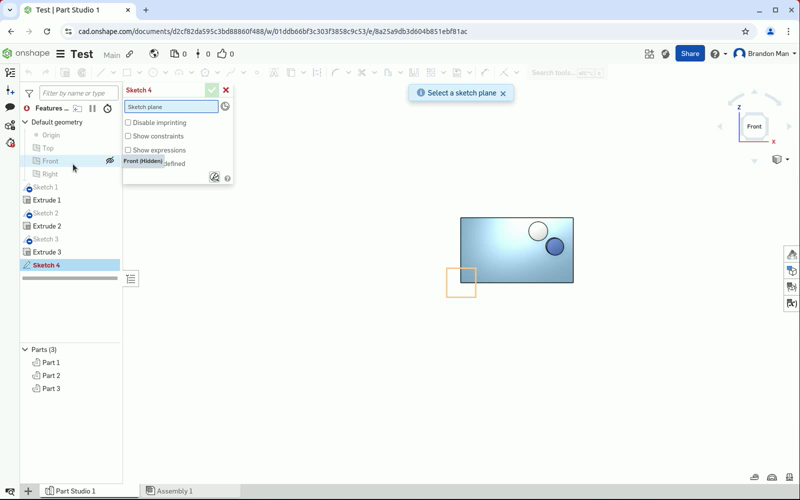
click(73, 163)
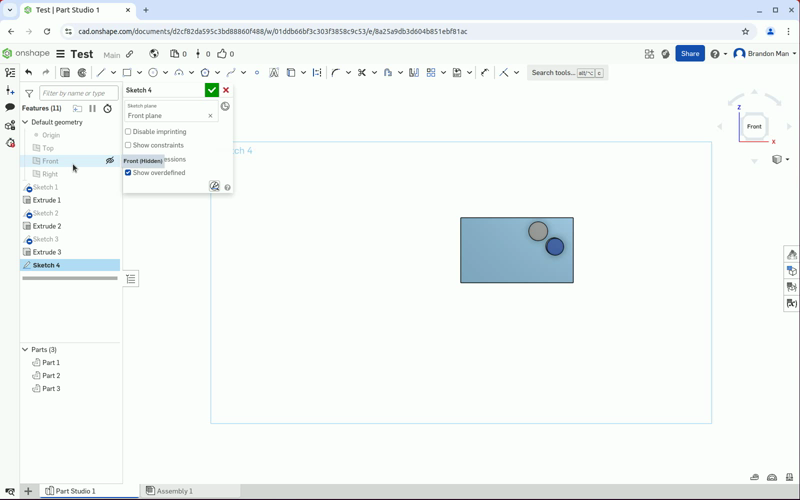
mouse_move(73, 352)
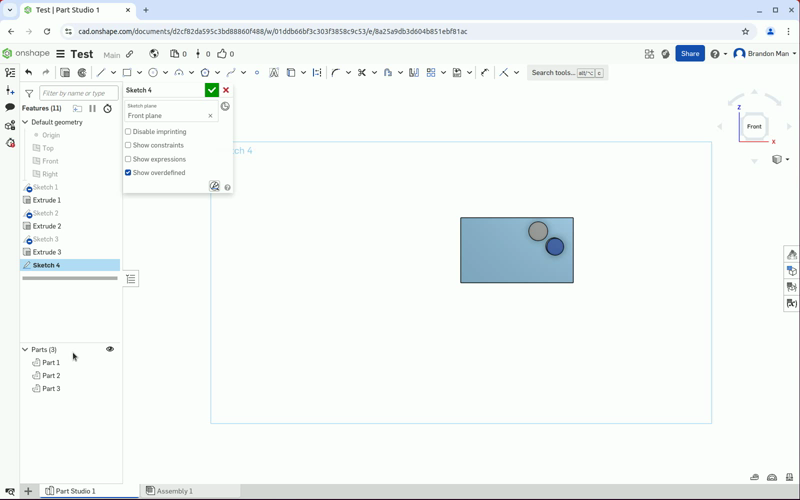
key(y)
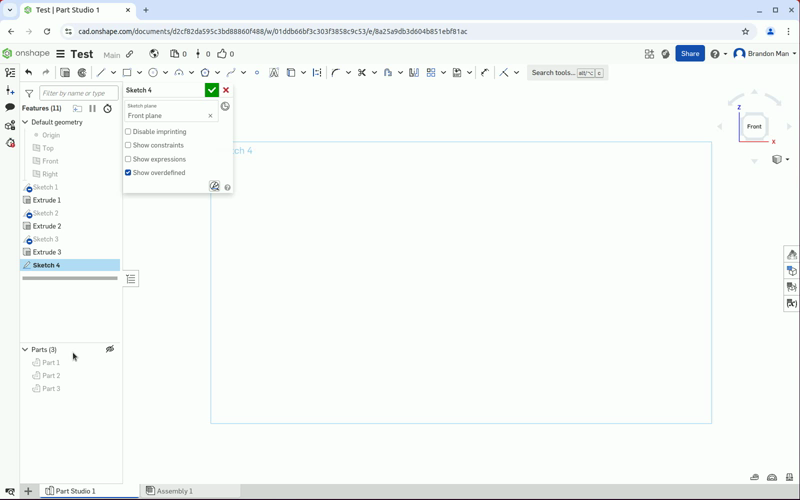
key(l)
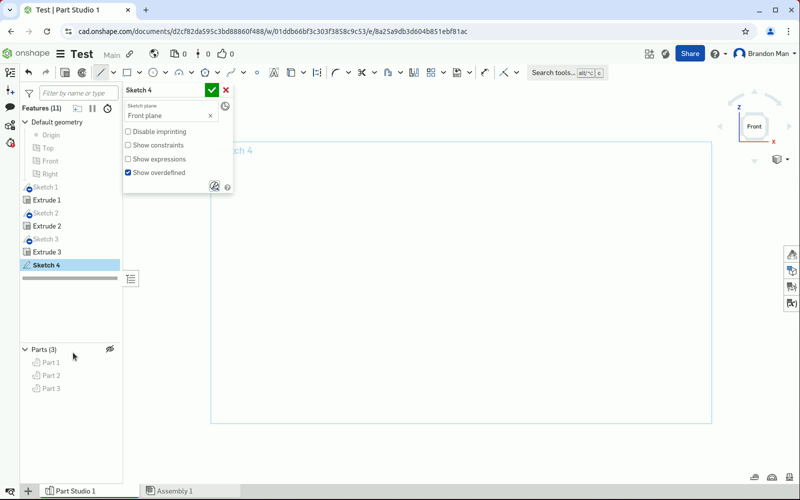
key_down(shift)
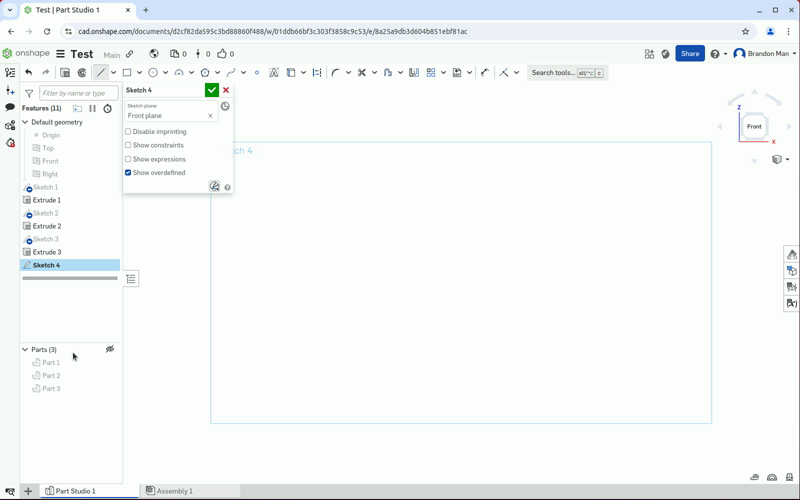
mouse_move(522, 264)
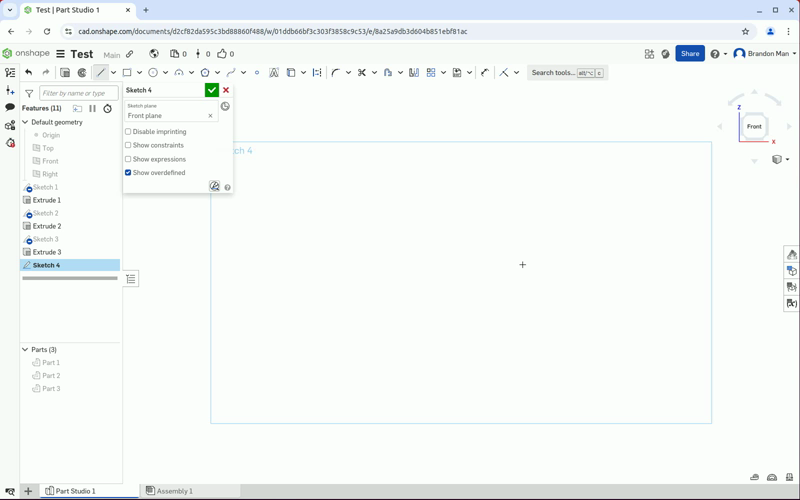
click(522, 264)
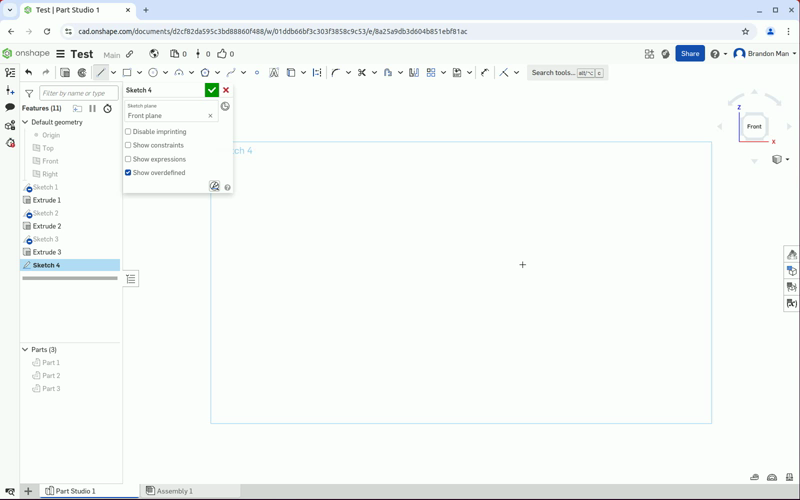
key_up(shift)
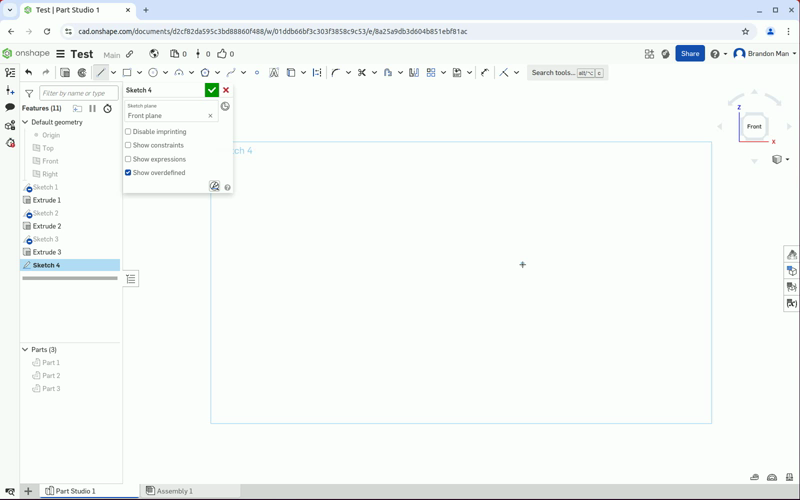
key_down(shift)
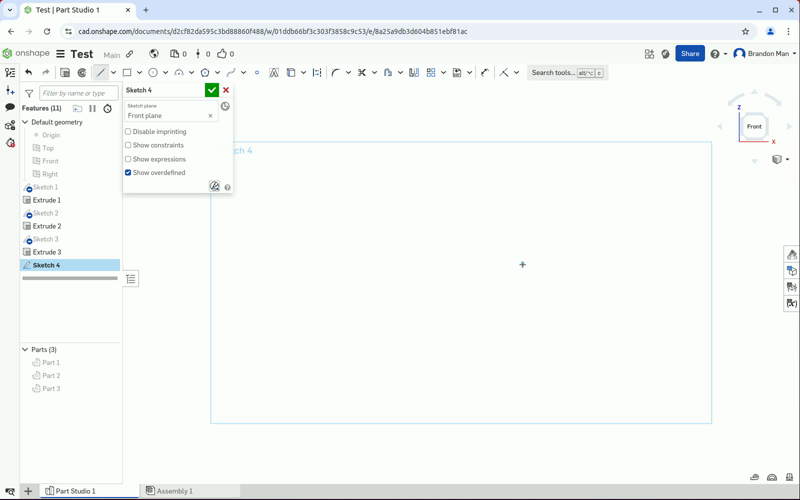
mouse_move(552, 264)
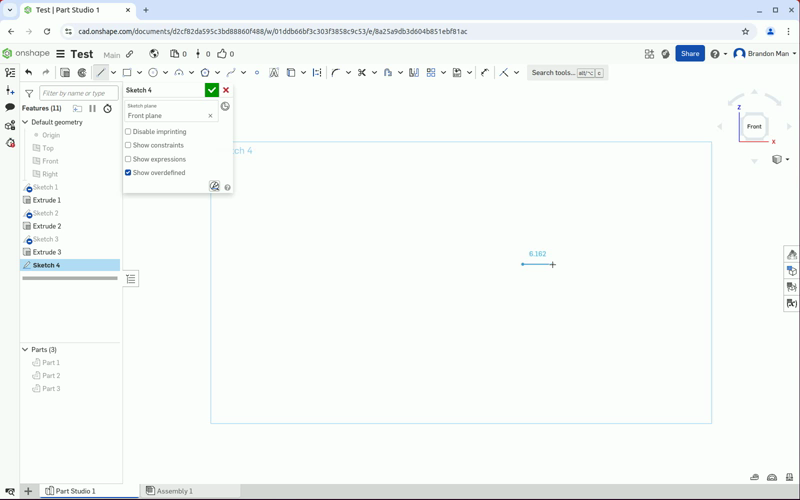
mouse_move(531, 264)
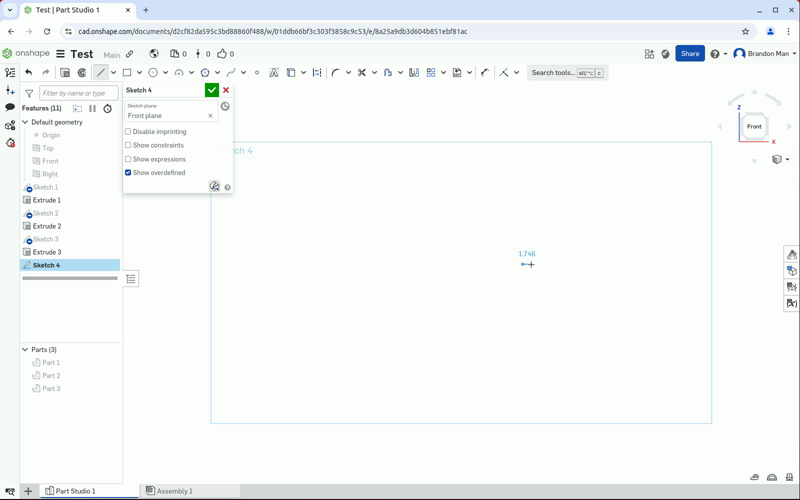
click(531, 264)
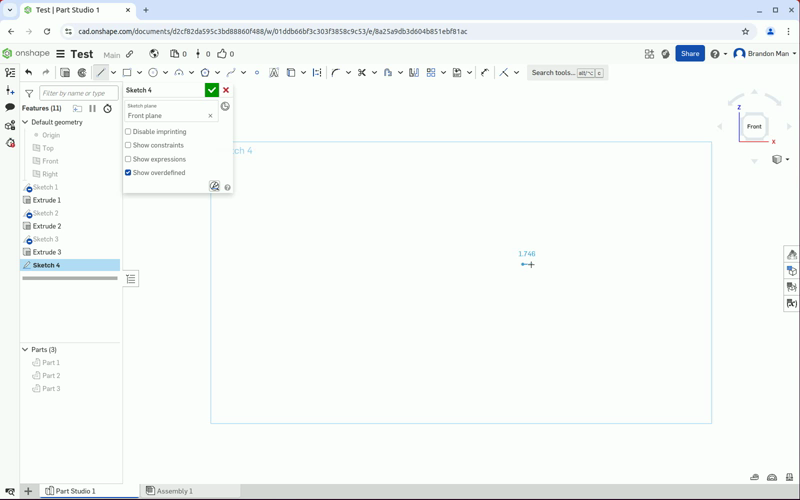
key_up(shift)
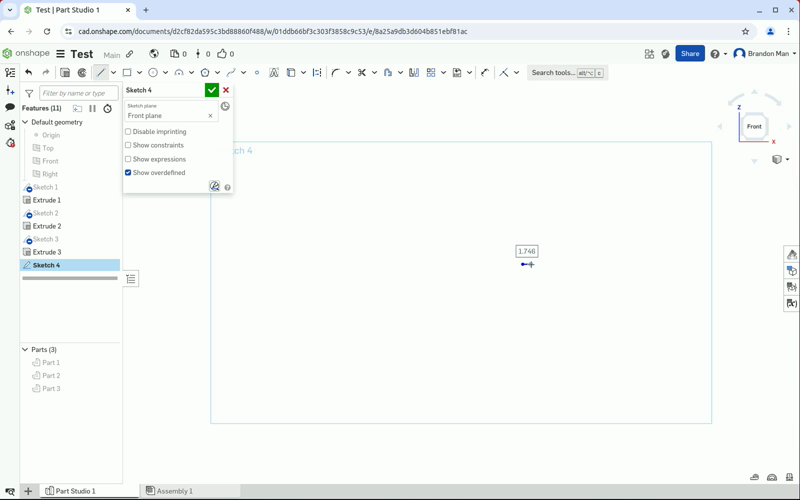
key_down(shift)
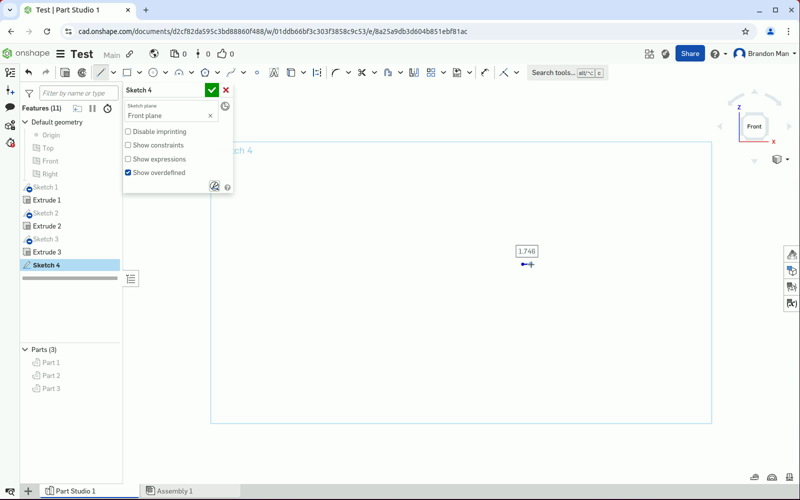
mouse_move(561, 264)
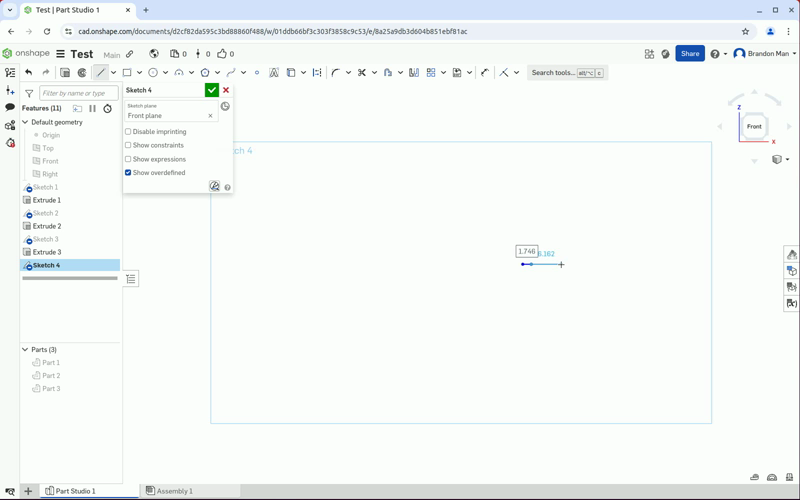
mouse_move(531, 260)
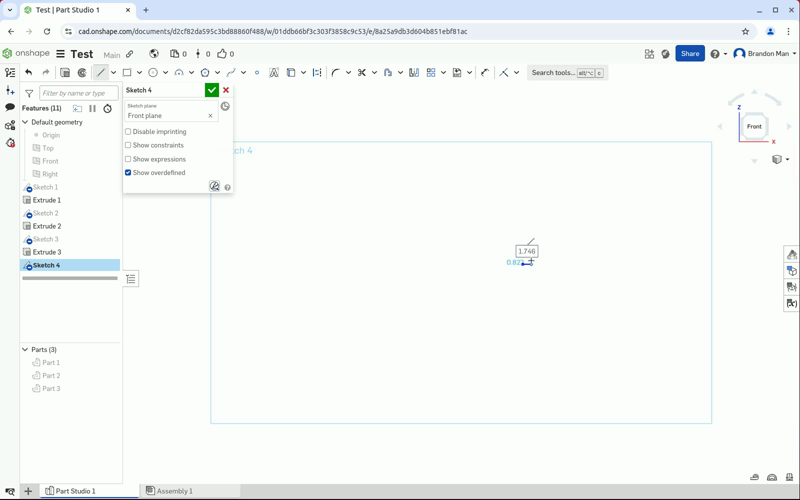
scroll(6)
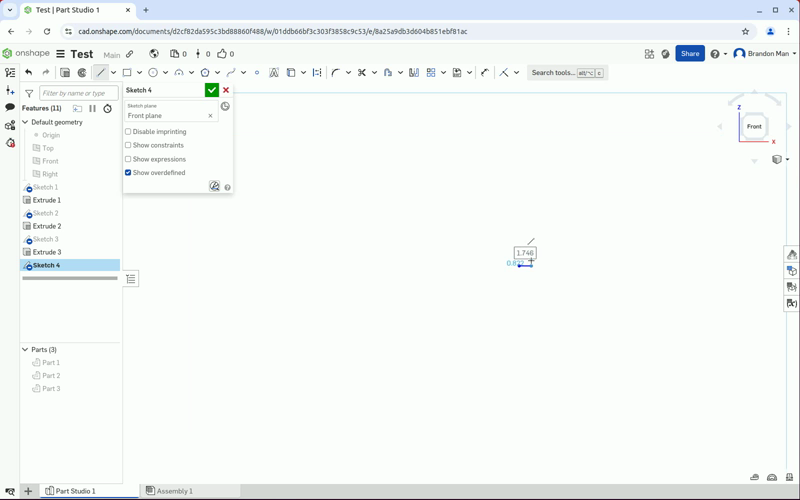
scroll(6)
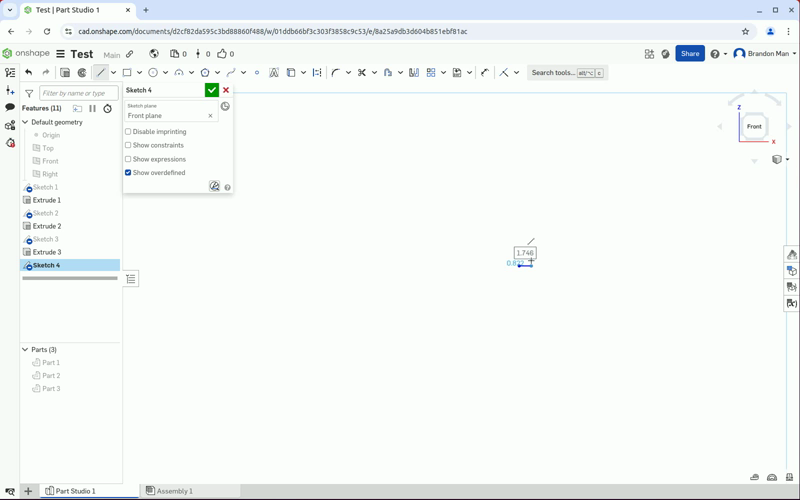
scroll(6)
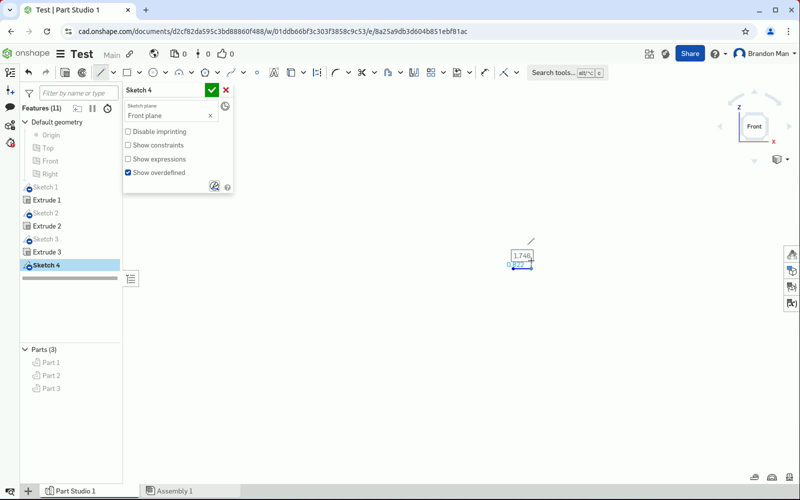
scroll(6)
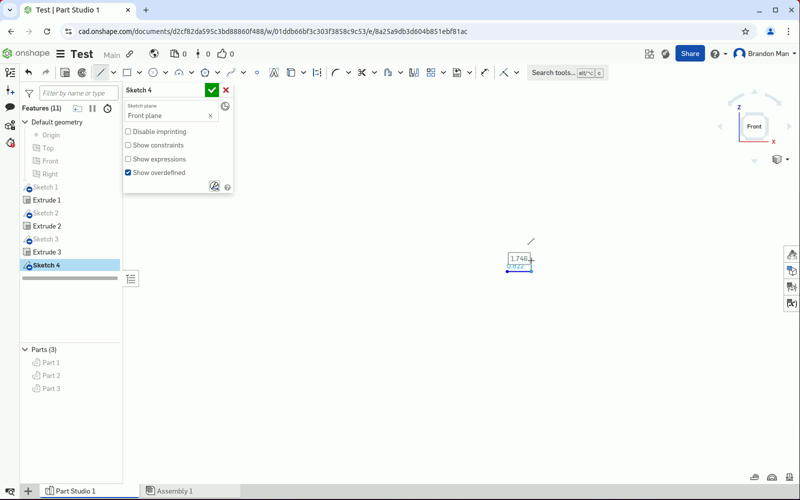
scroll(6)
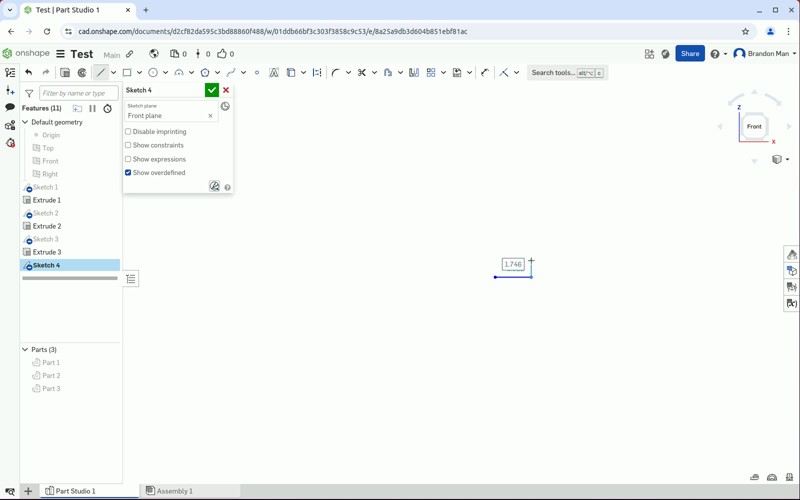
scroll(6)
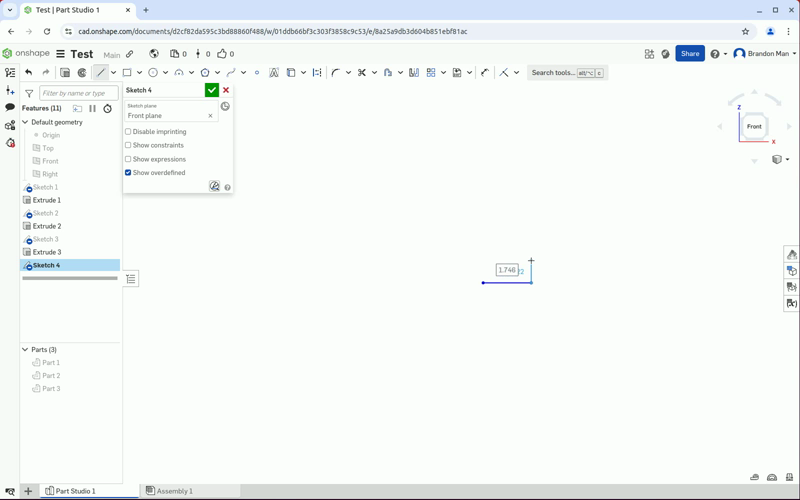
scroll(6)
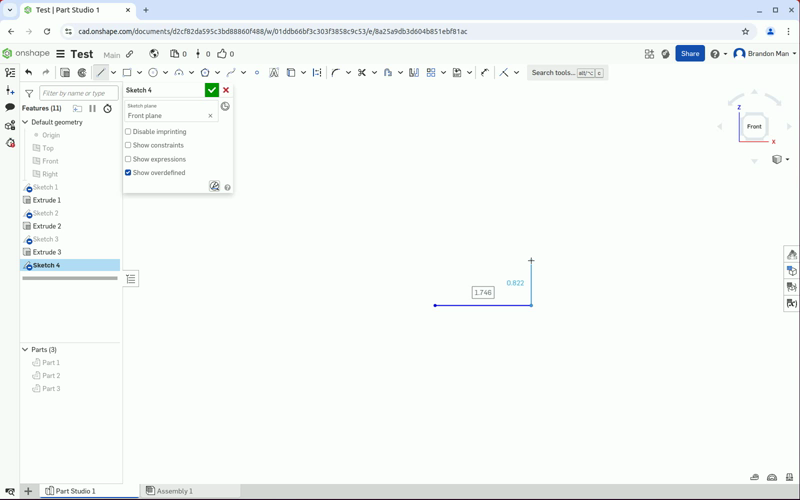
click(531, 260)
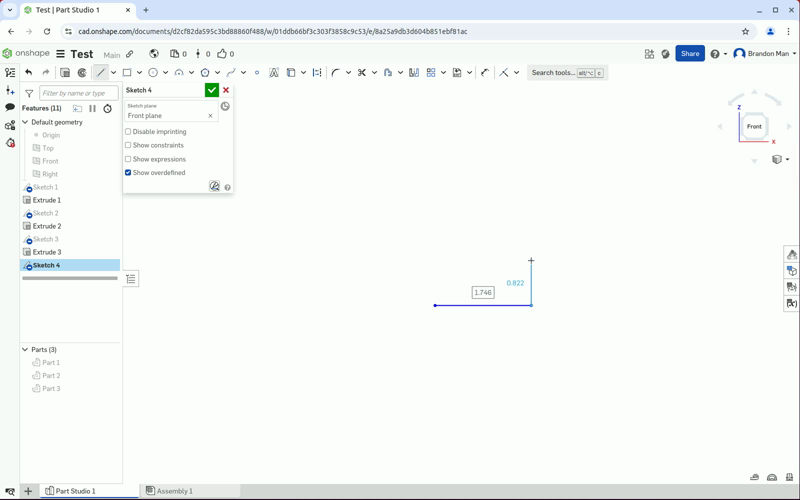
scroll(-6)
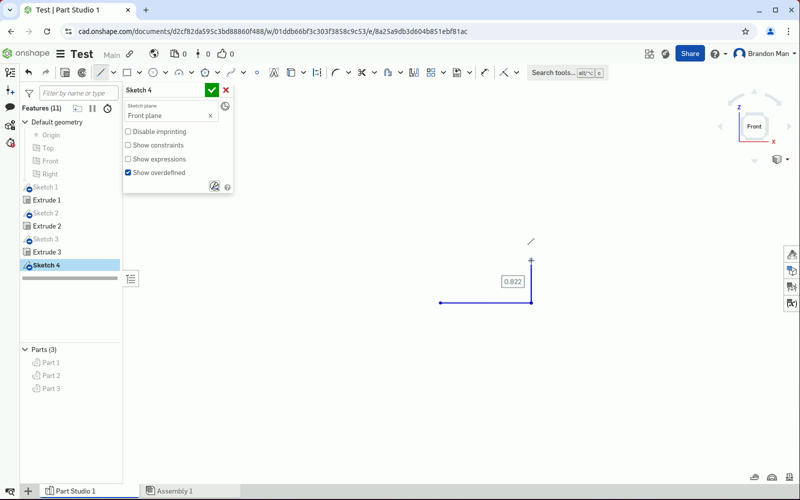
scroll(-6)
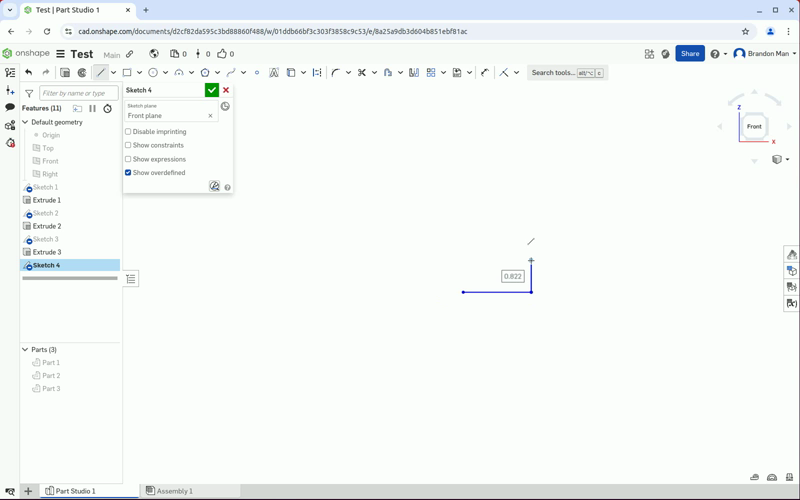
scroll(-6)
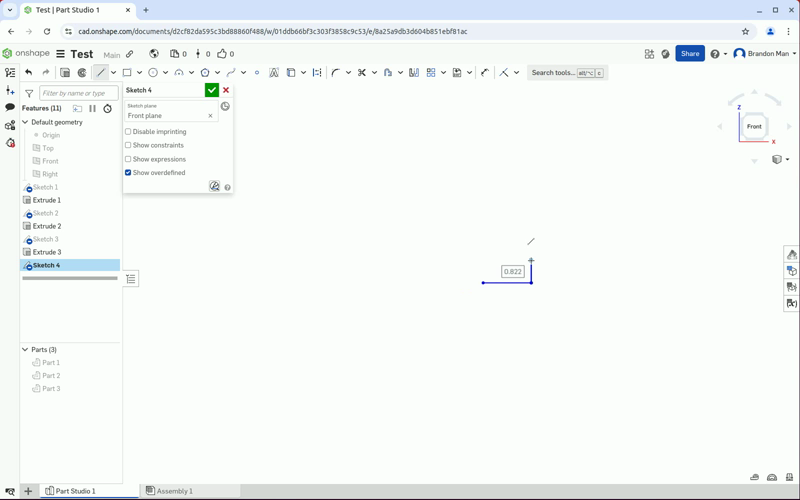
scroll(-6)
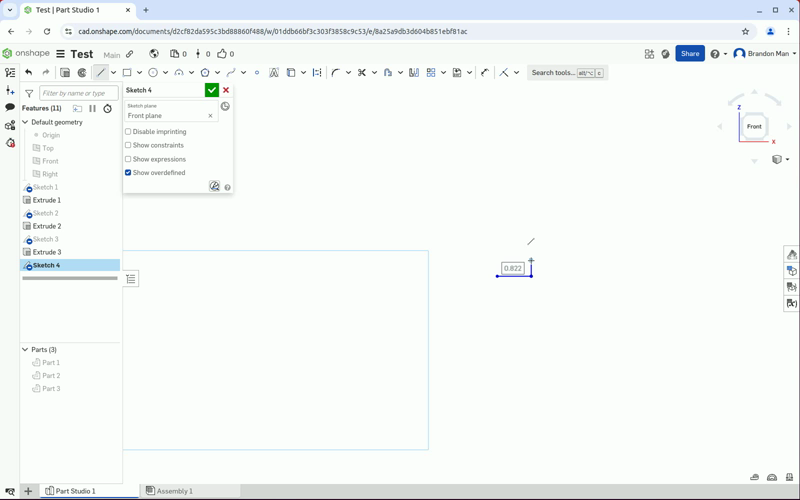
scroll(-6)
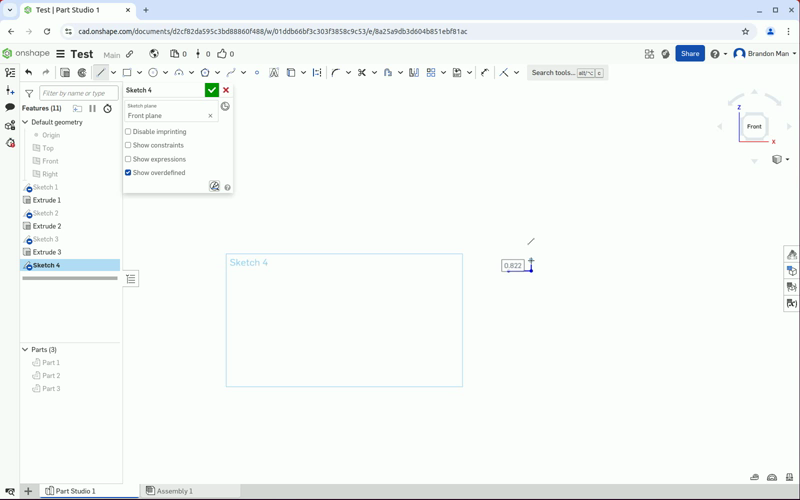
scroll(-6)
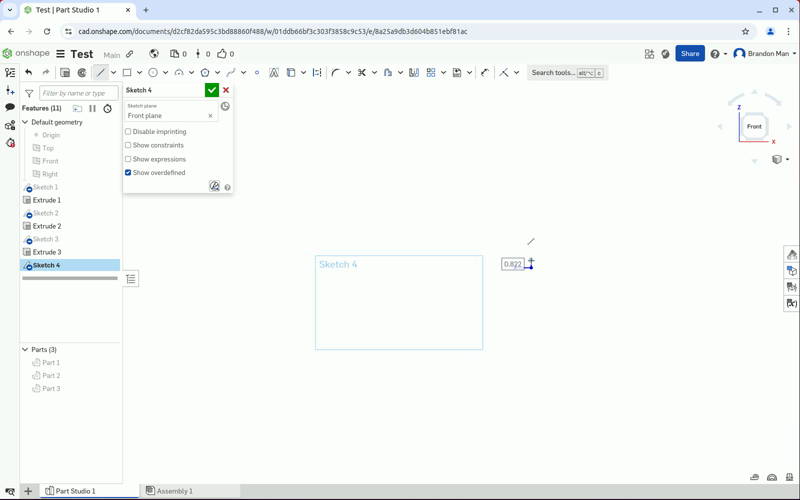
scroll(-6)
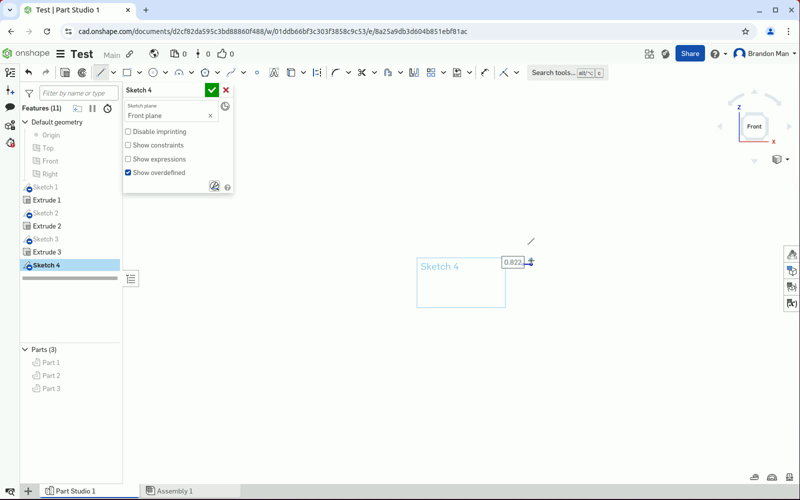
key_up(shift)
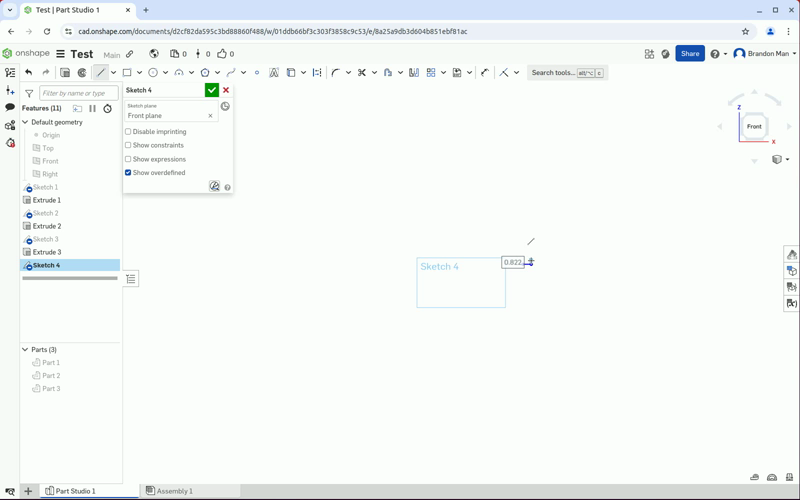
key_down(shift)
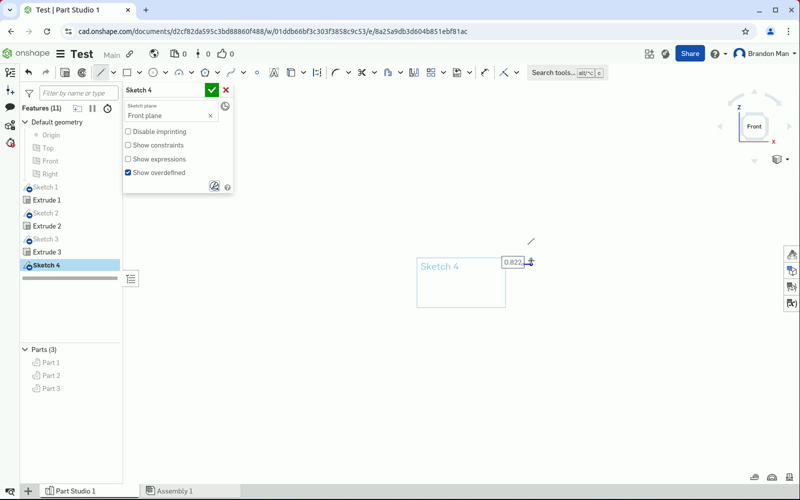
mouse_move(561, 260)
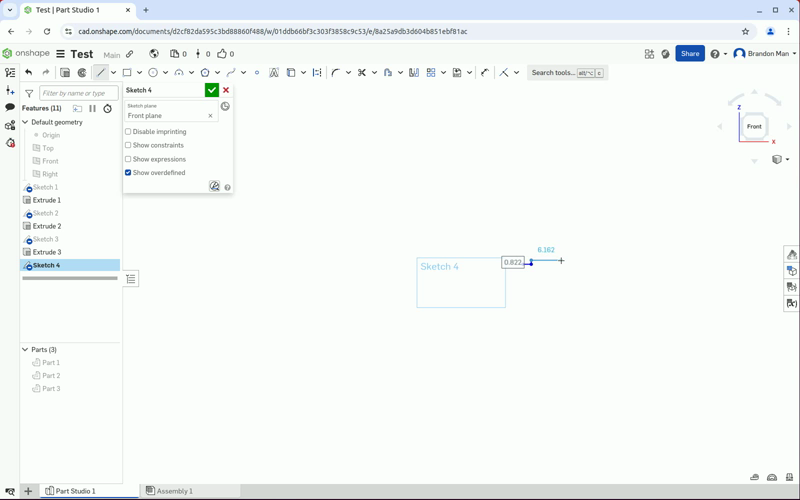
mouse_move(522, 260)
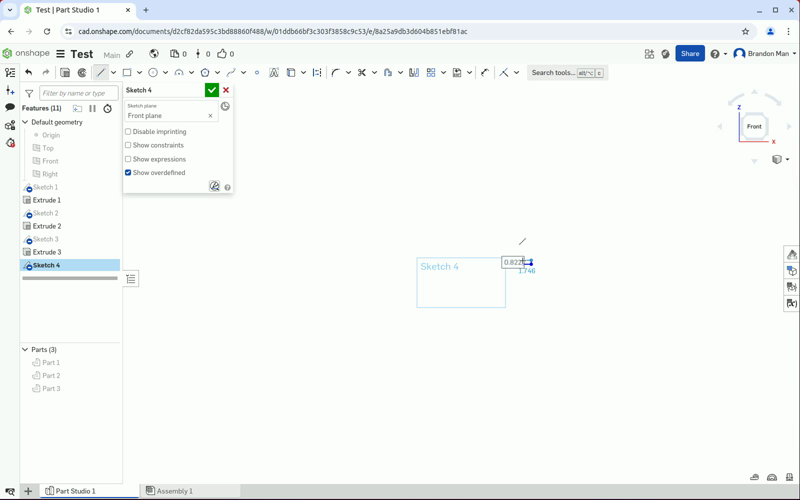
scroll(6)
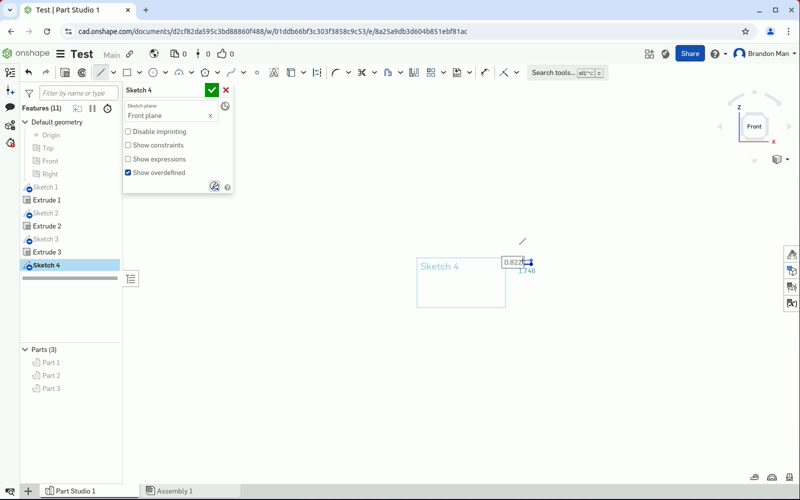
scroll(6)
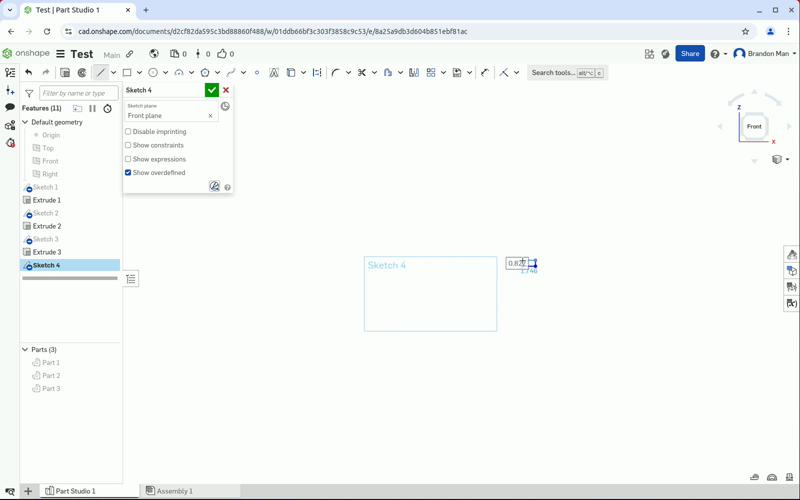
scroll(6)
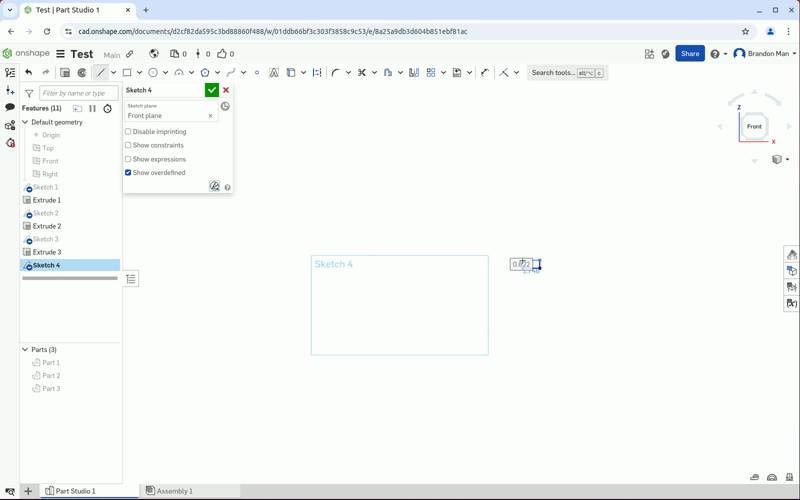
scroll(6)
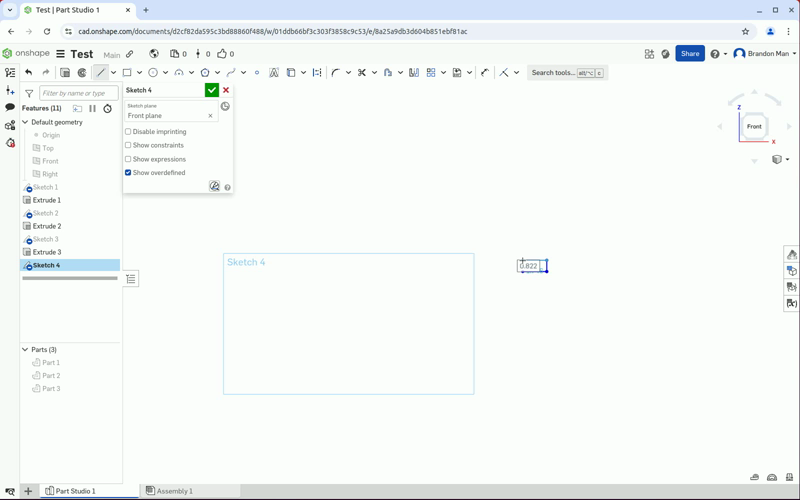
scroll(6)
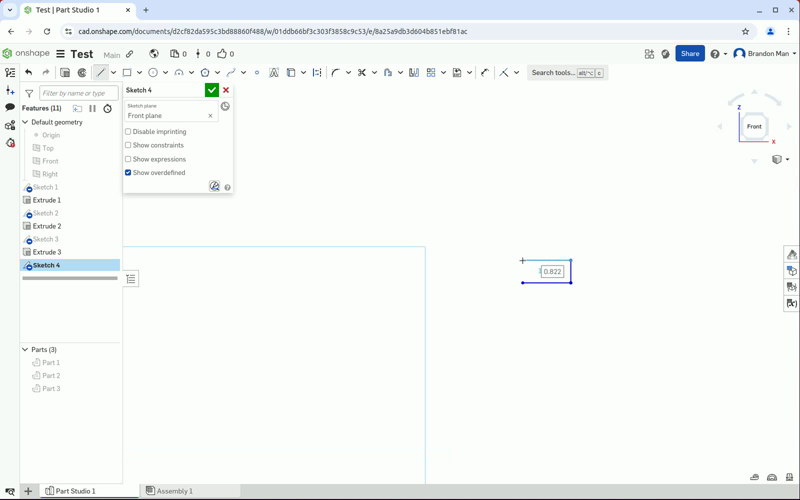
scroll(6)
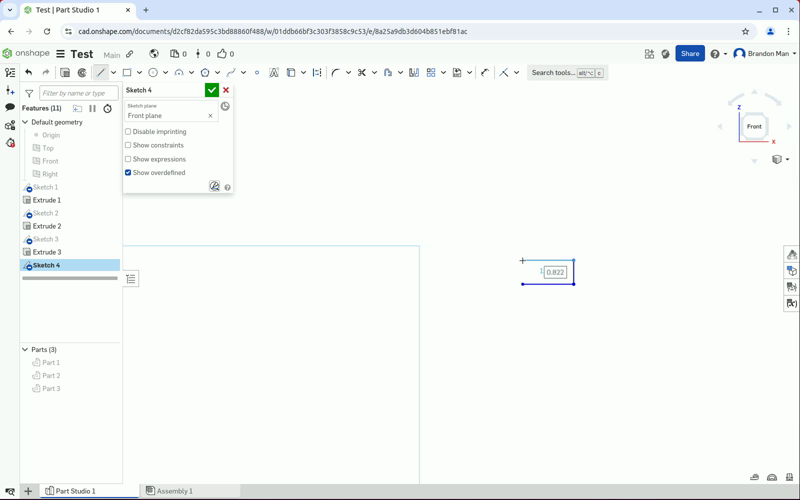
scroll(6)
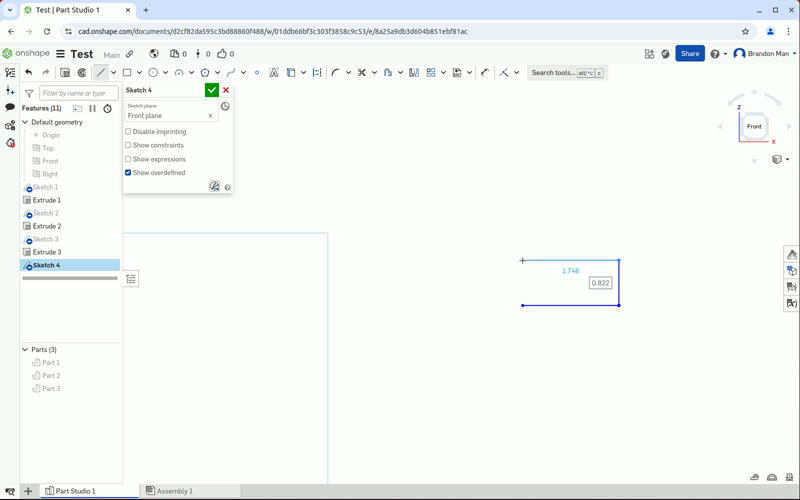
click(522, 260)
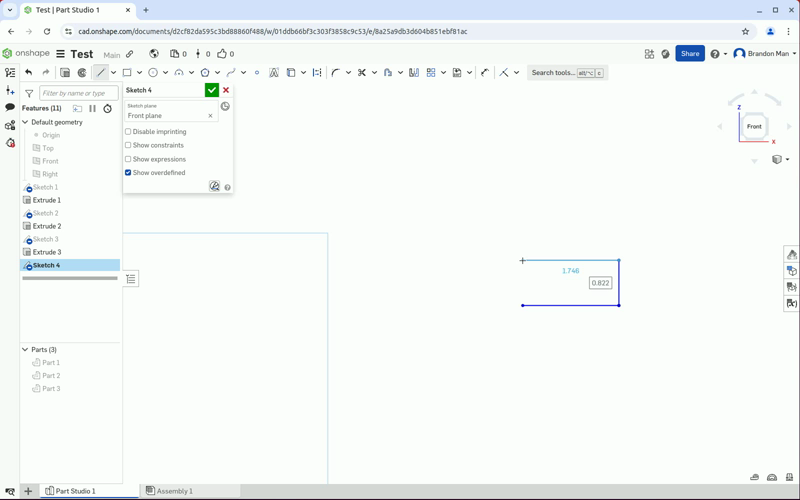
scroll(-6)
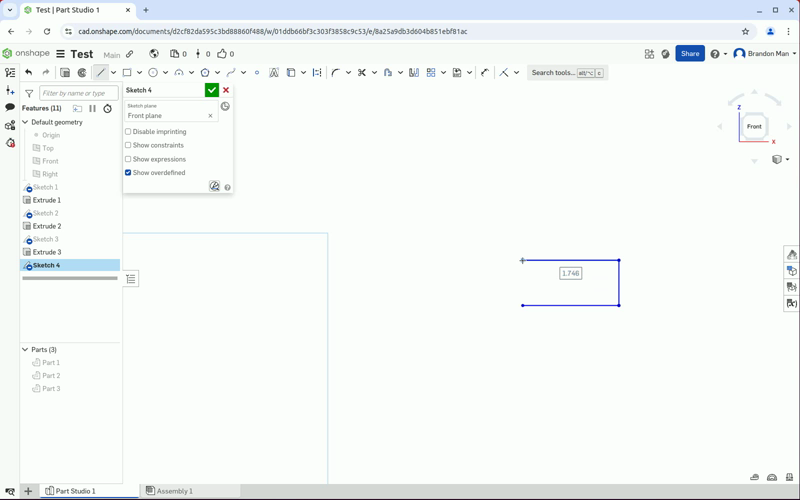
scroll(-6)
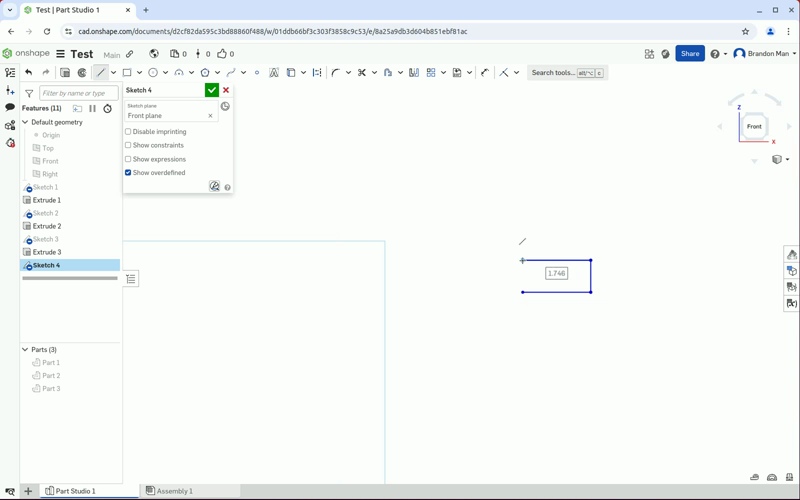
scroll(-6)
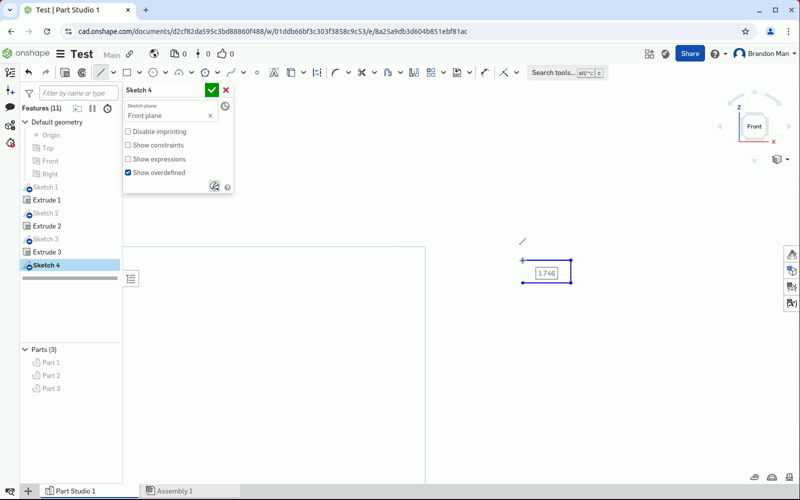
scroll(-6)
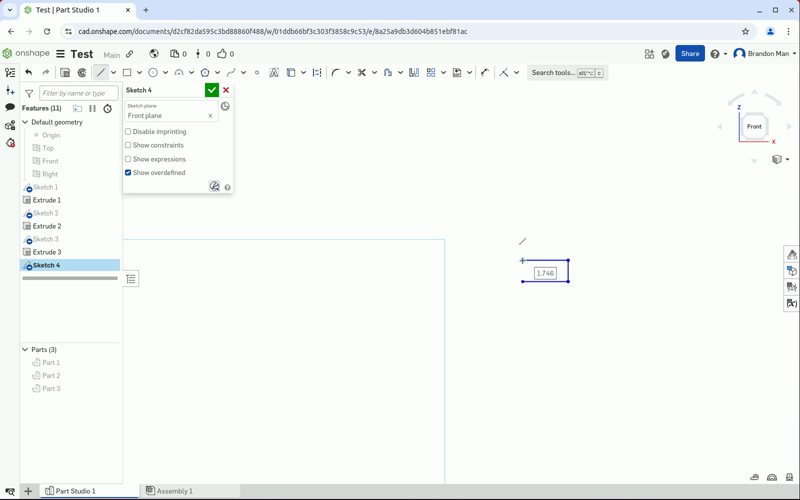
scroll(-6)
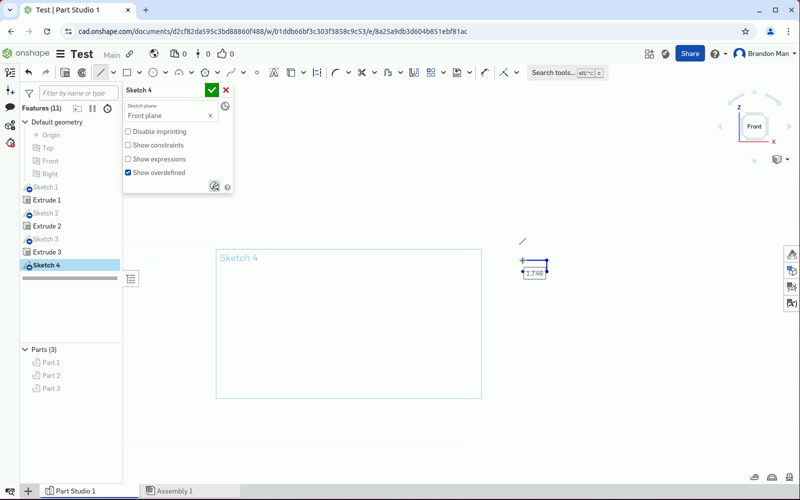
scroll(-6)
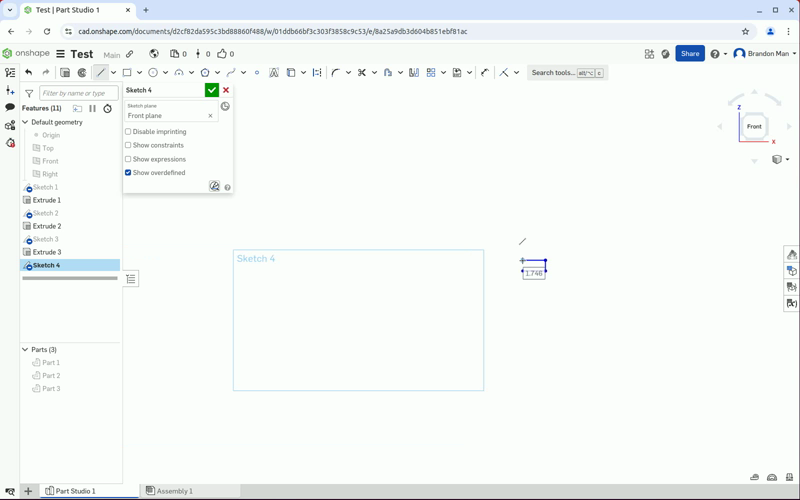
scroll(-6)
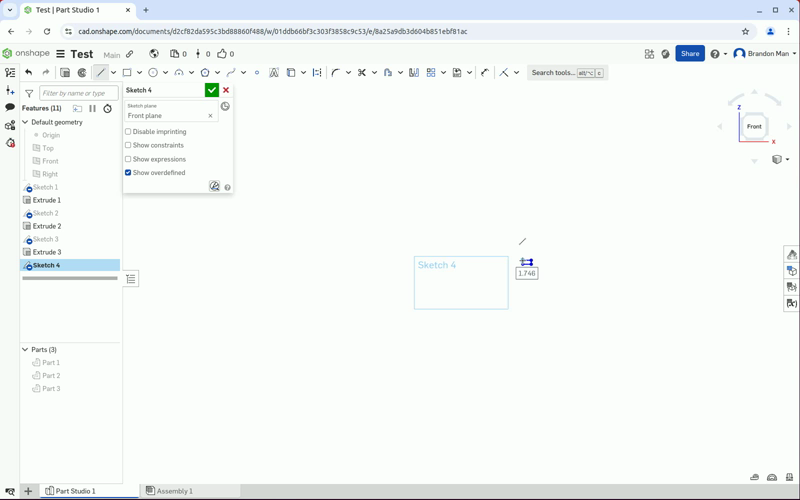
key_up(shift)
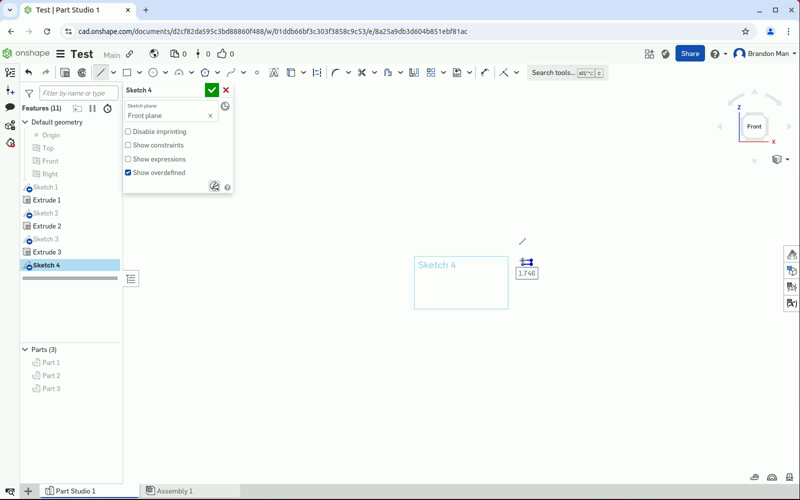
mouse_move(552, 260)
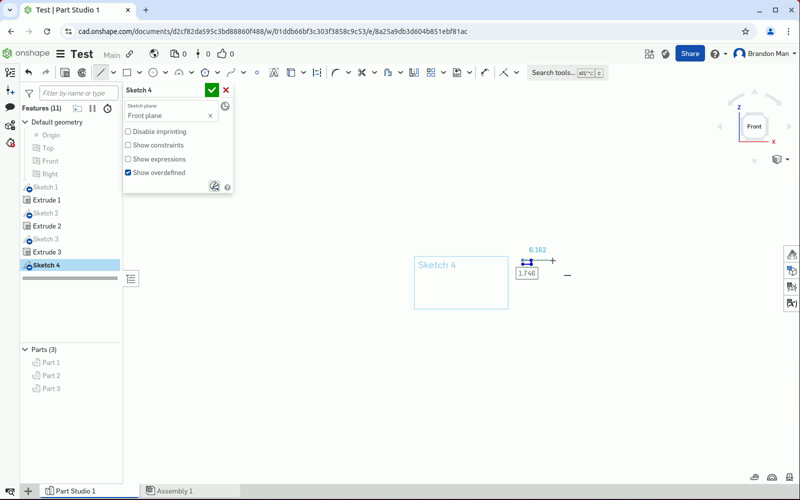
key_down(shift)
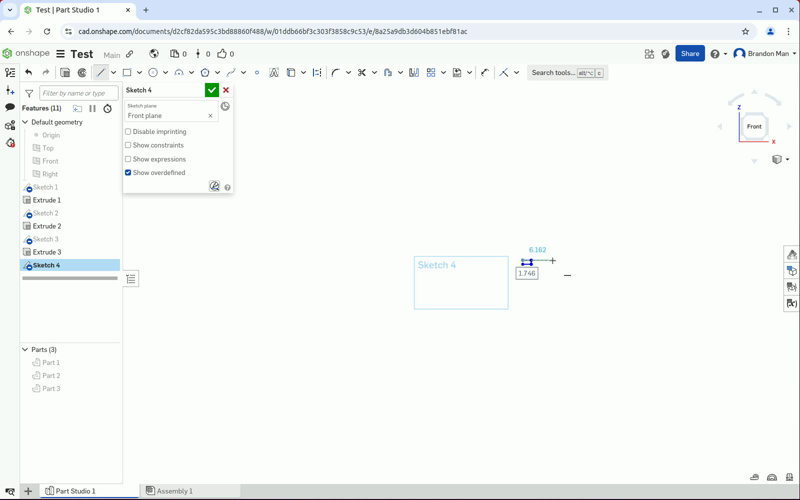
mouse_move(522, 264)
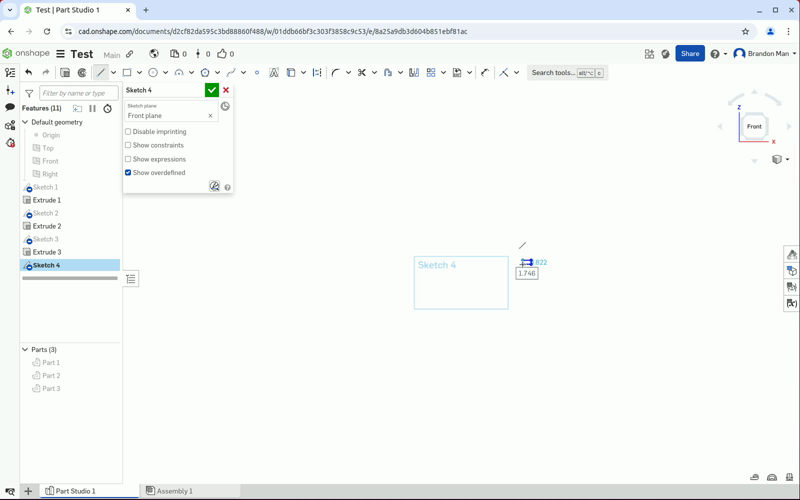
scroll(6)
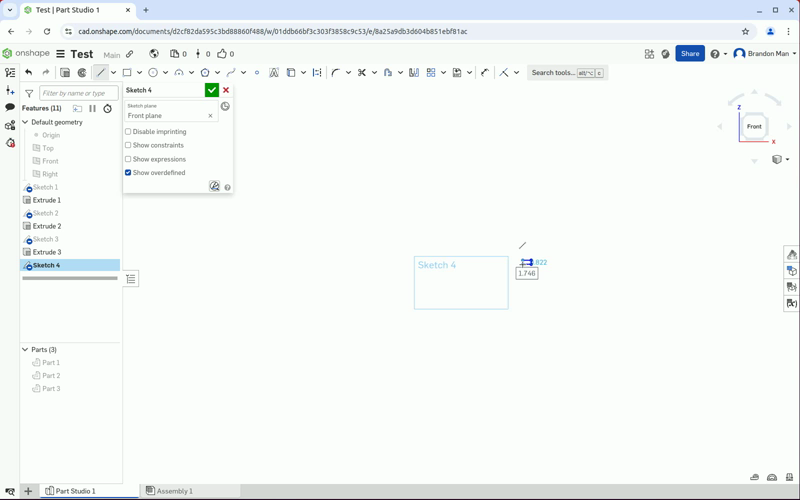
scroll(6)
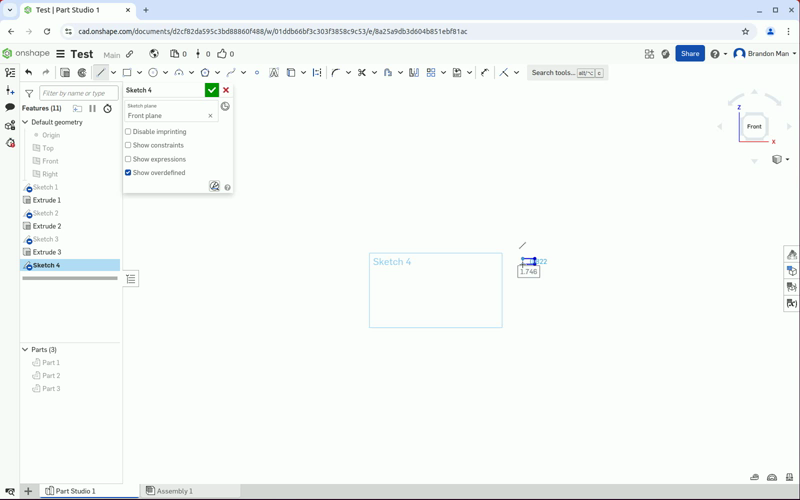
scroll(6)
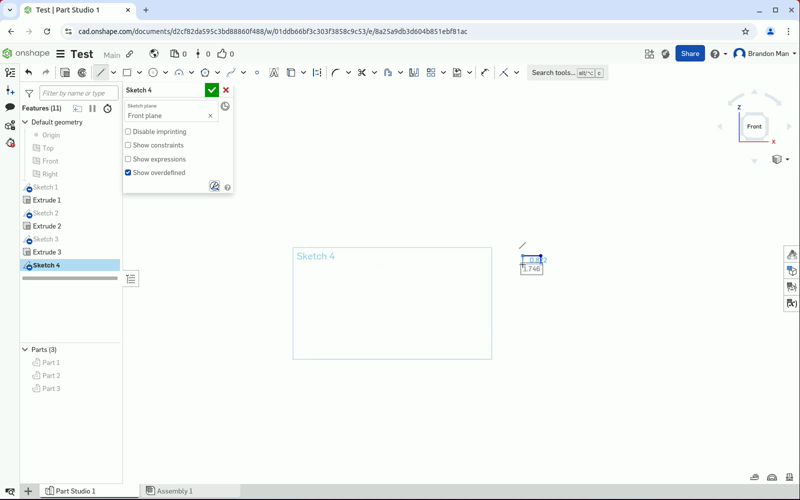
scroll(6)
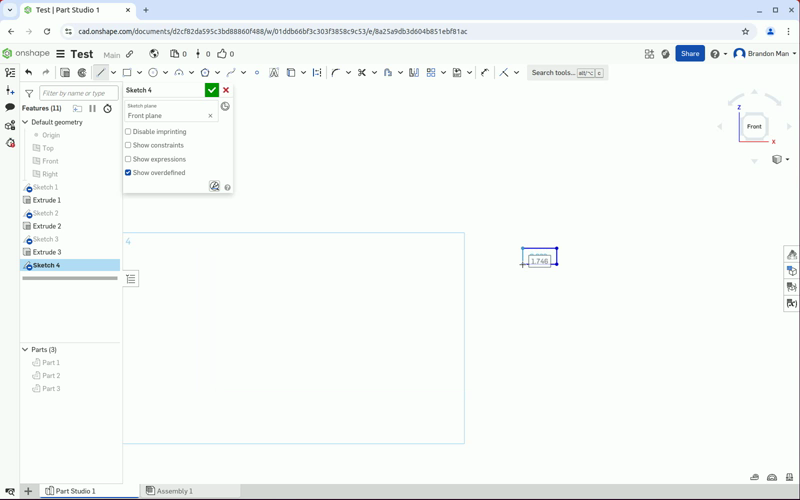
scroll(6)
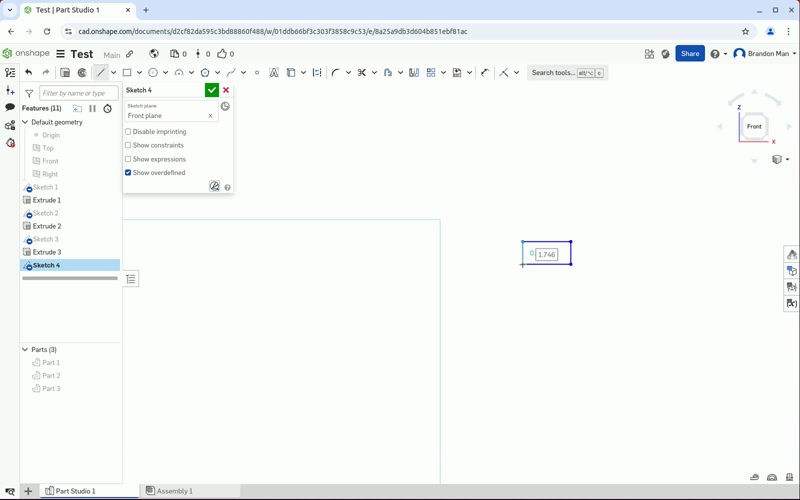
scroll(6)
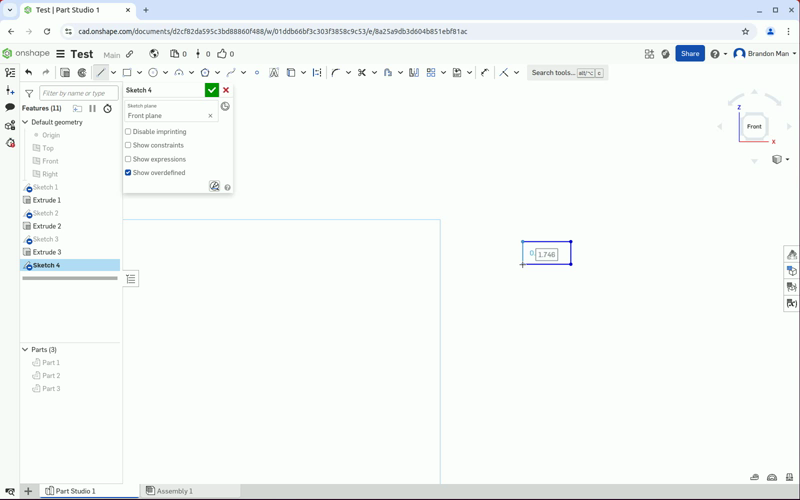
scroll(6)
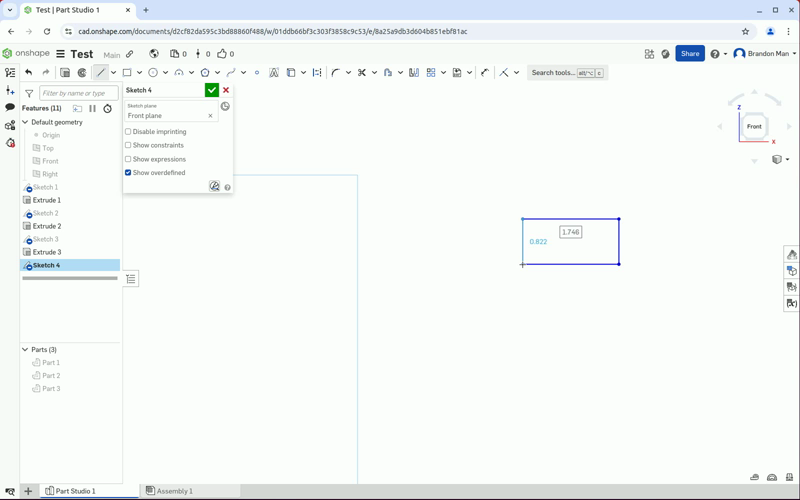
key_up(shift)
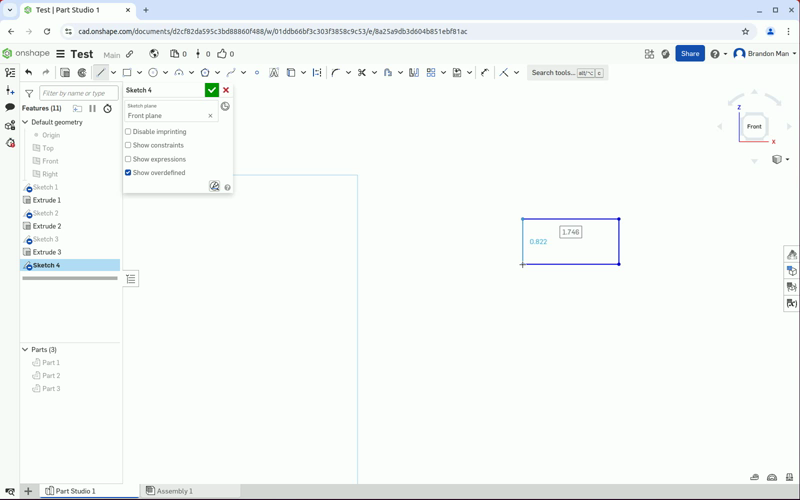
click(522, 264)
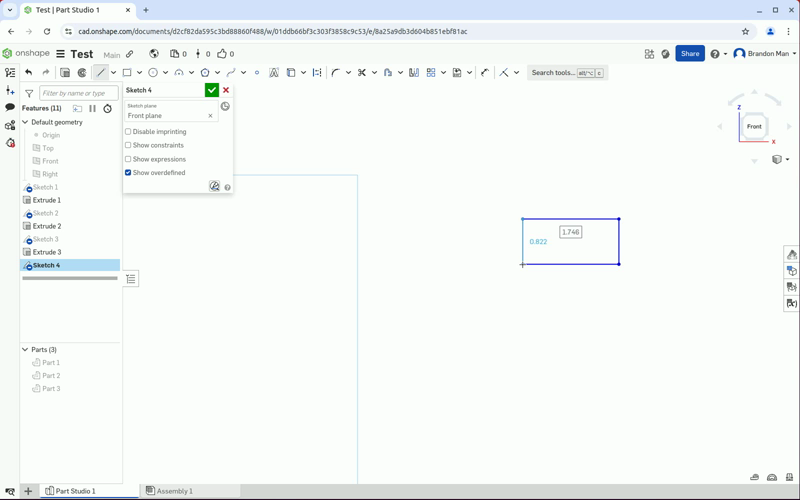
scroll(-6)
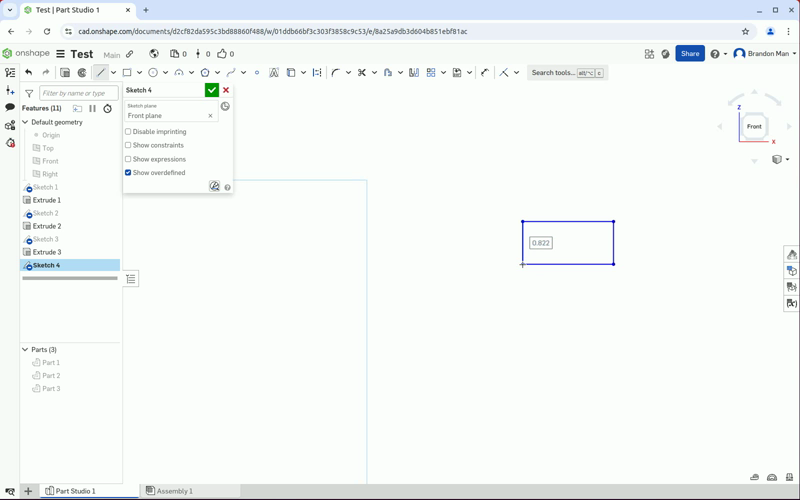
scroll(-6)
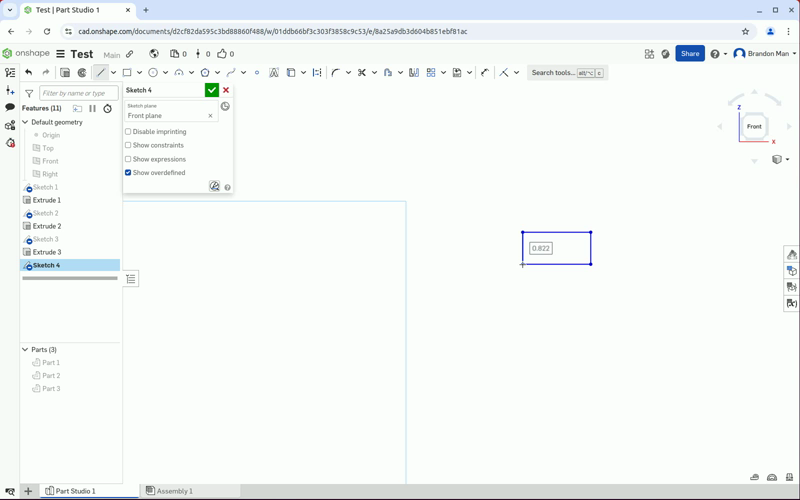
scroll(-6)
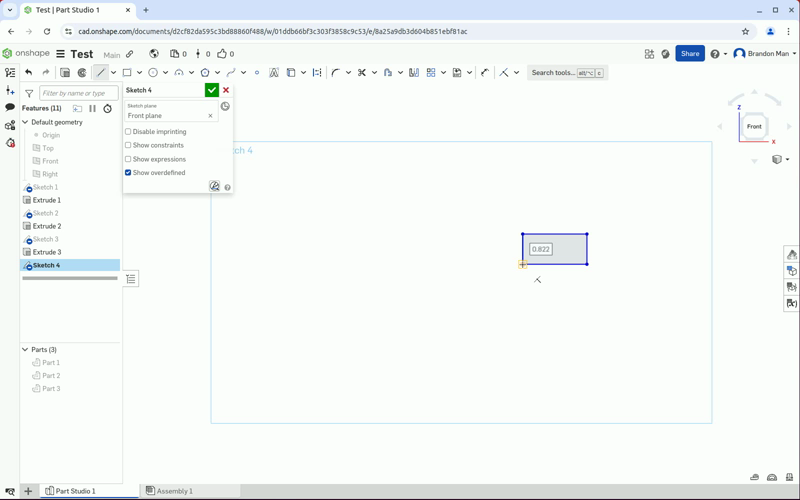
scroll(-6)
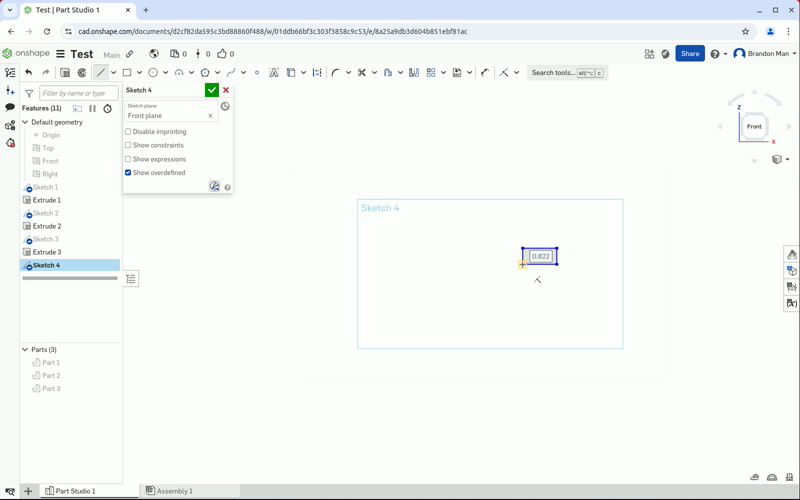
scroll(-6)
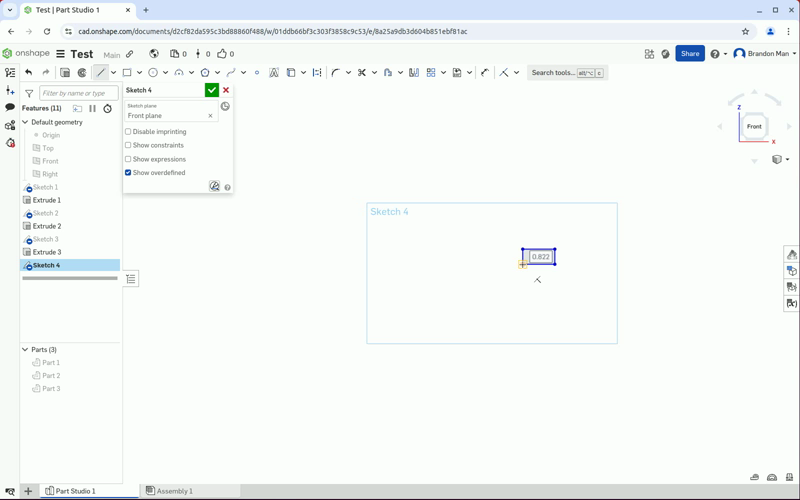
scroll(-6)
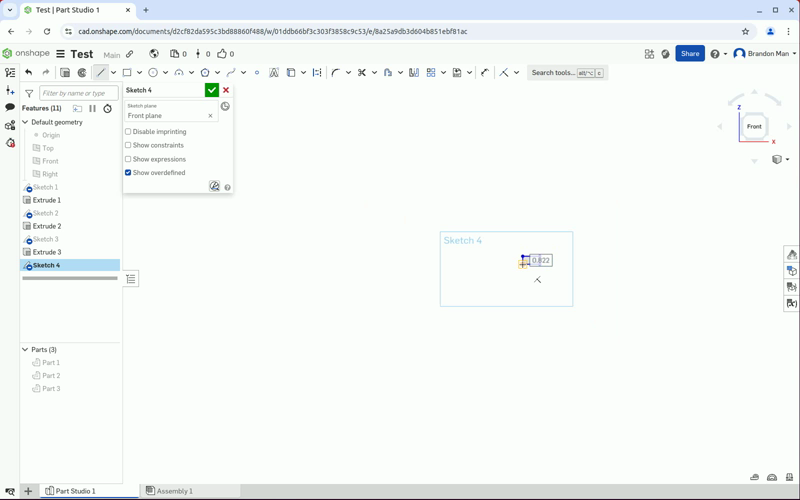
scroll(-6)
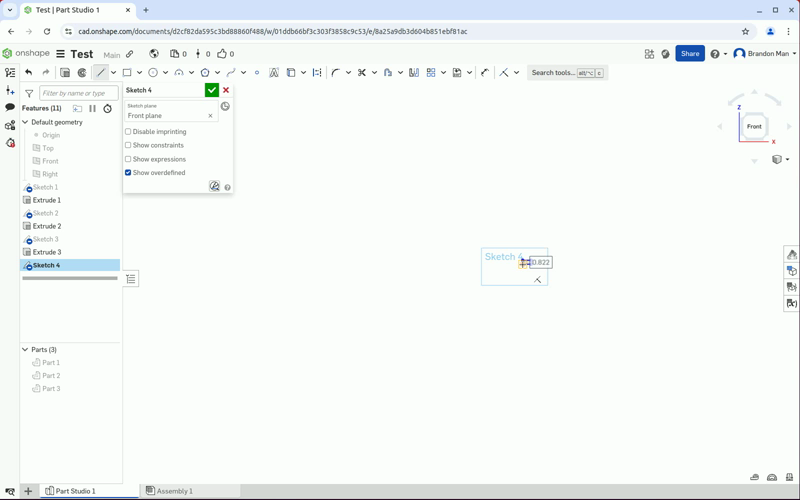
key(esc)
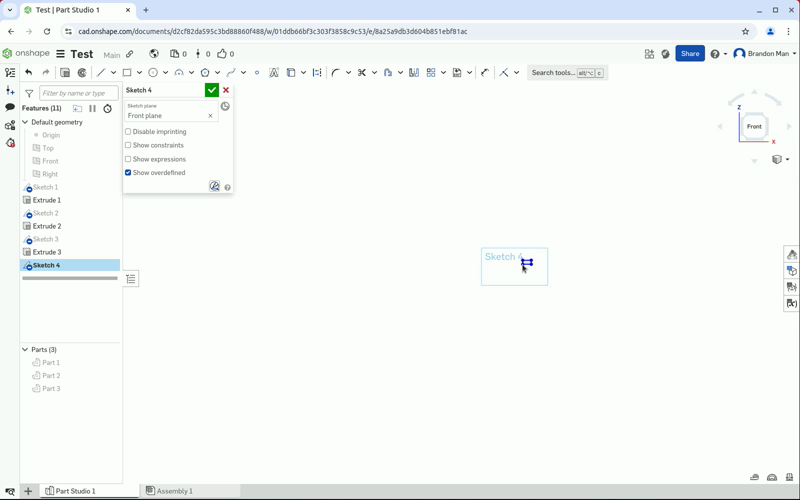
mouse_move(527, 260)
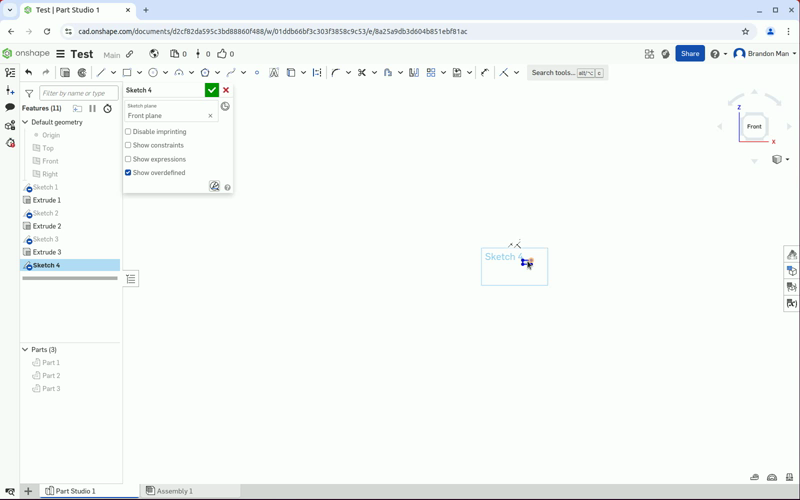
scroll(6)
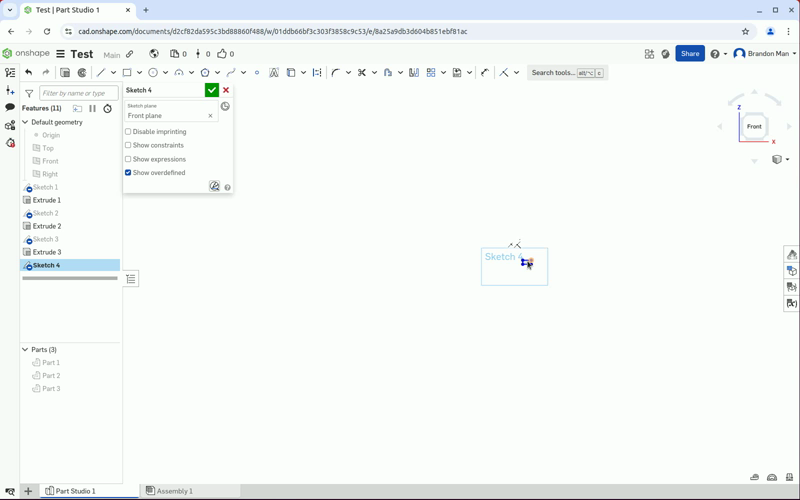
scroll(6)
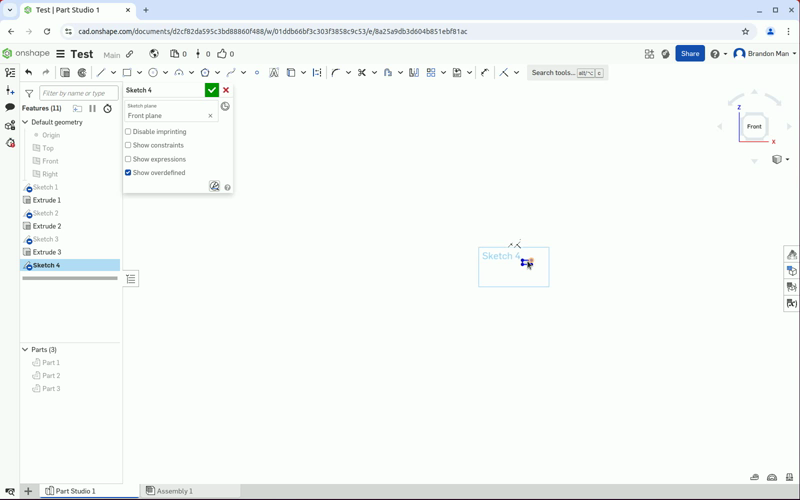
scroll(6)
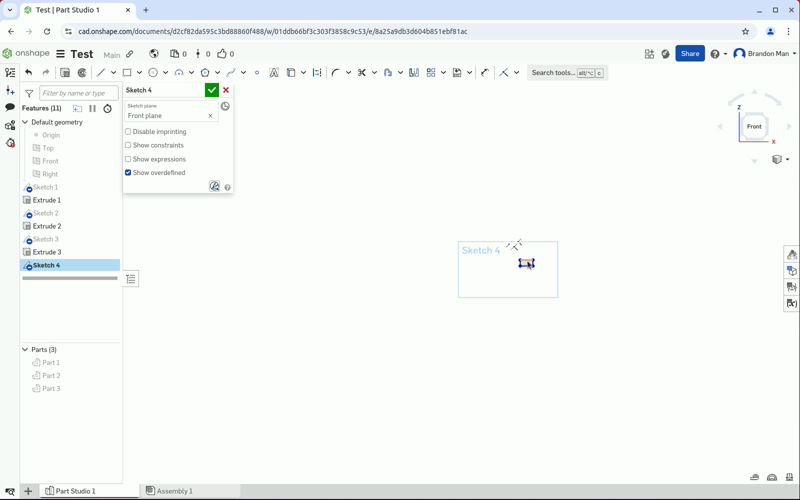
scroll(6)
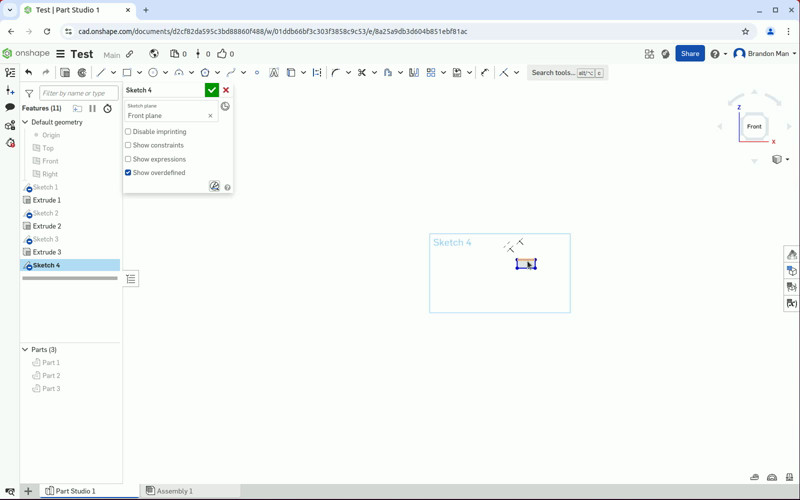
scroll(6)
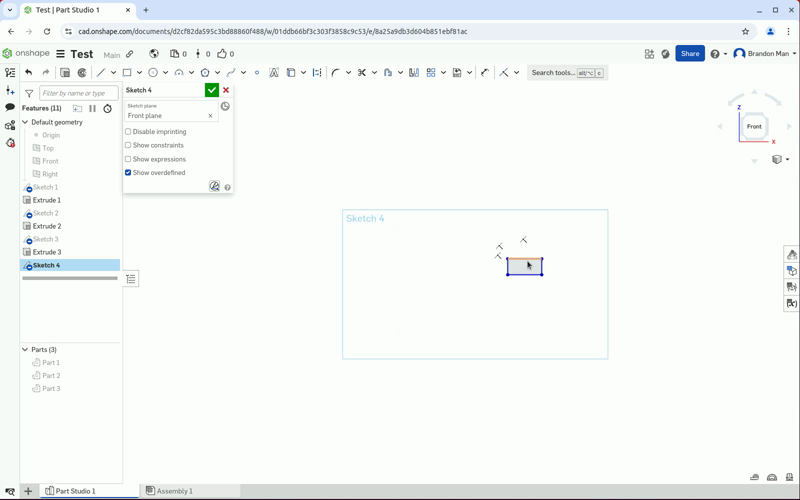
scroll(6)
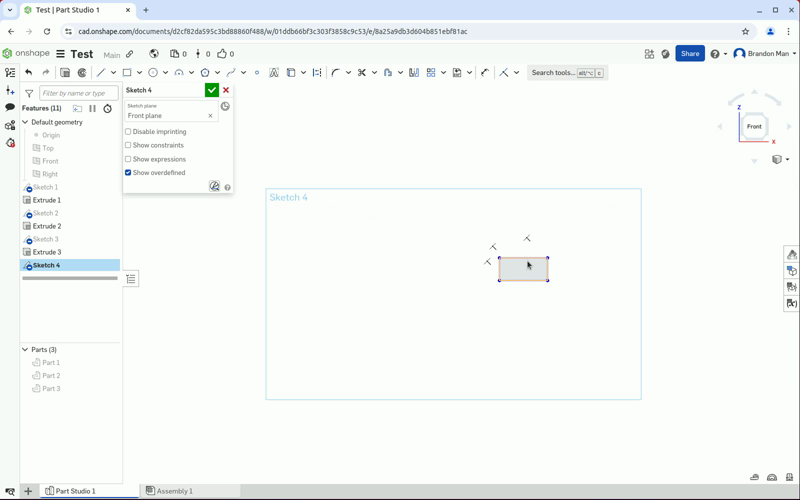
scroll(6)
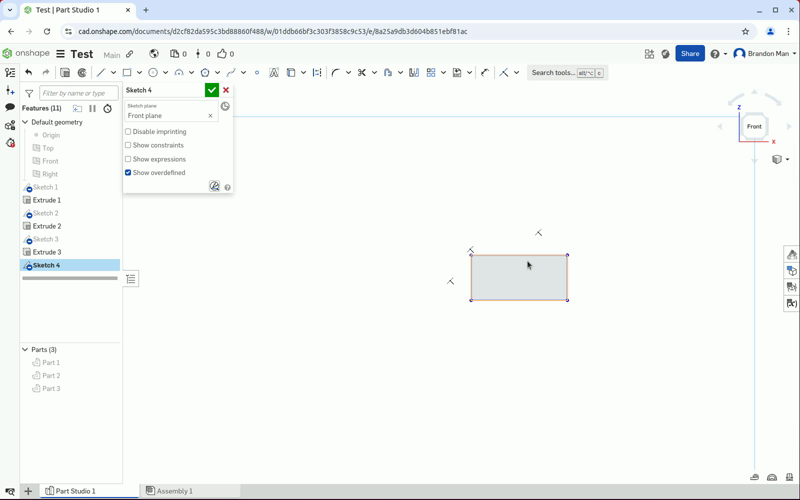
click(527, 260)
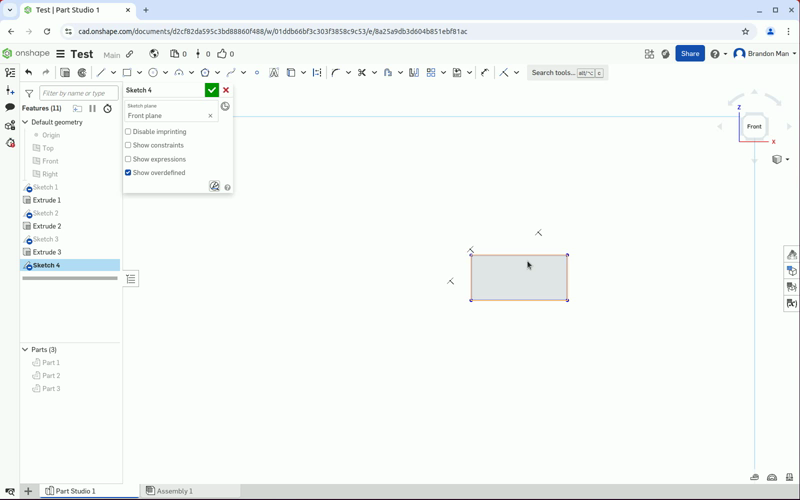
scroll(-6)
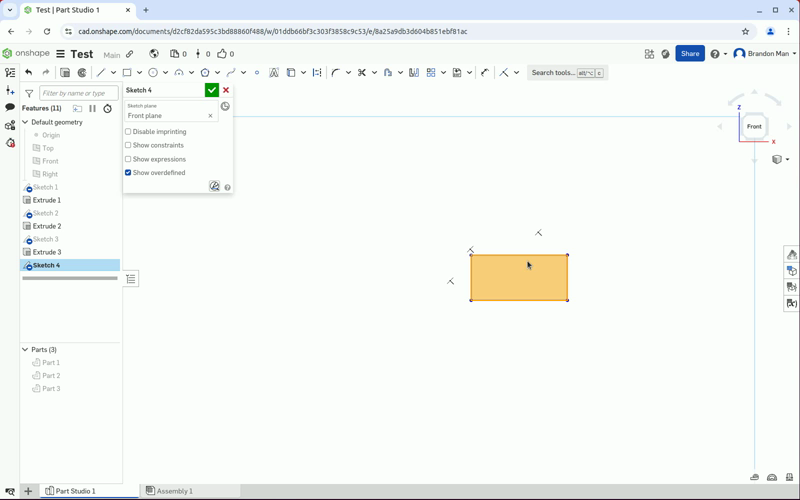
scroll(-6)
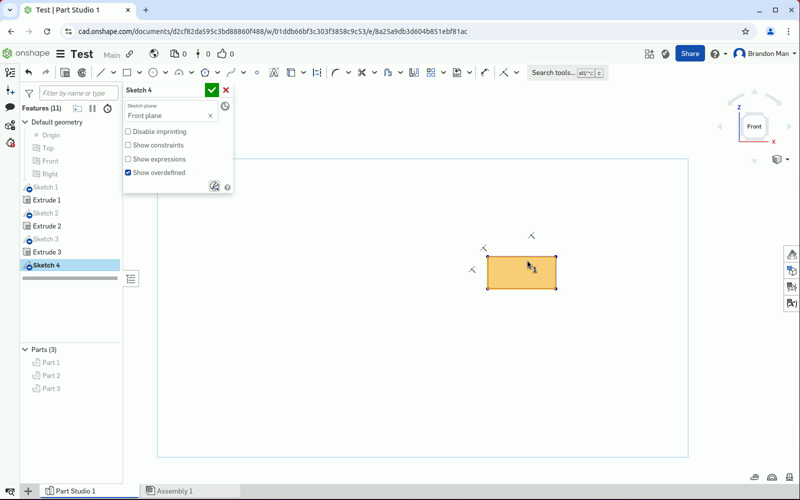
scroll(-6)
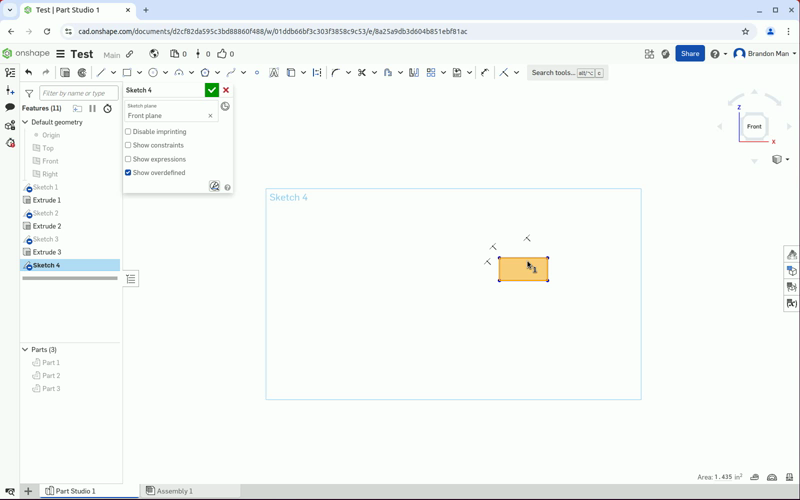
scroll(-6)
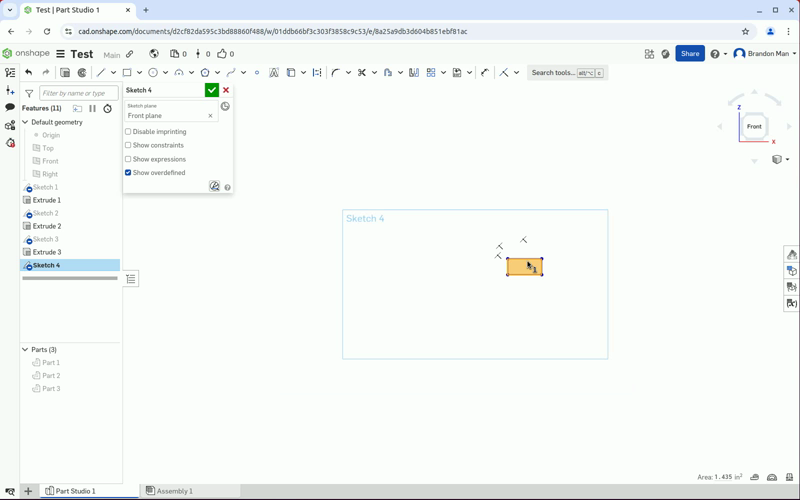
scroll(-6)
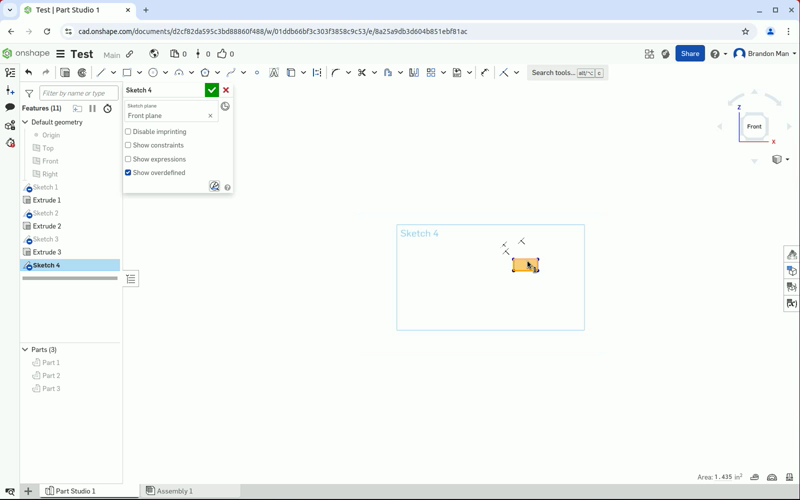
scroll(-6)
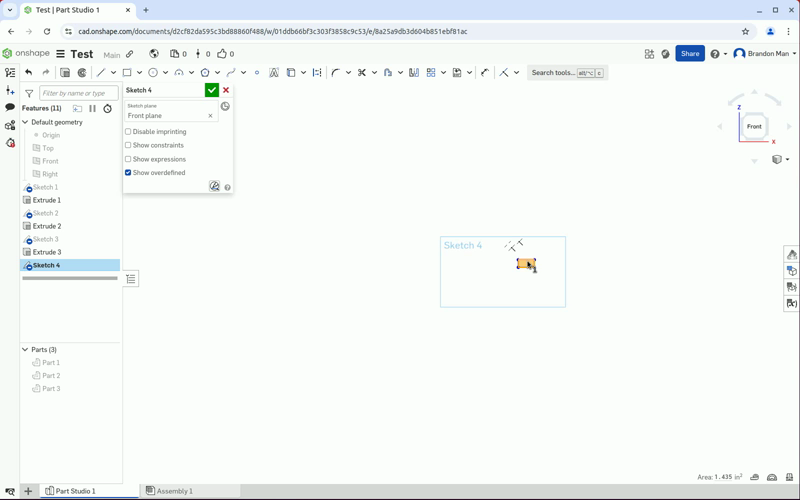
scroll(-6)
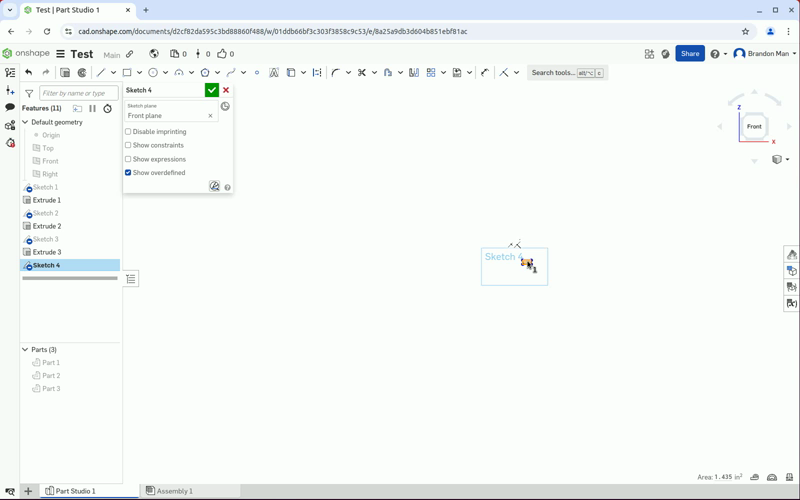
mouse_move(73, 352)
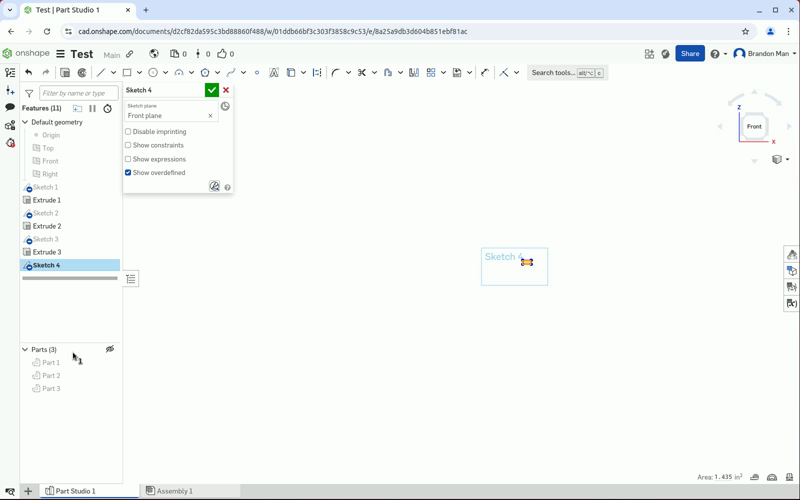
key(shift+y)
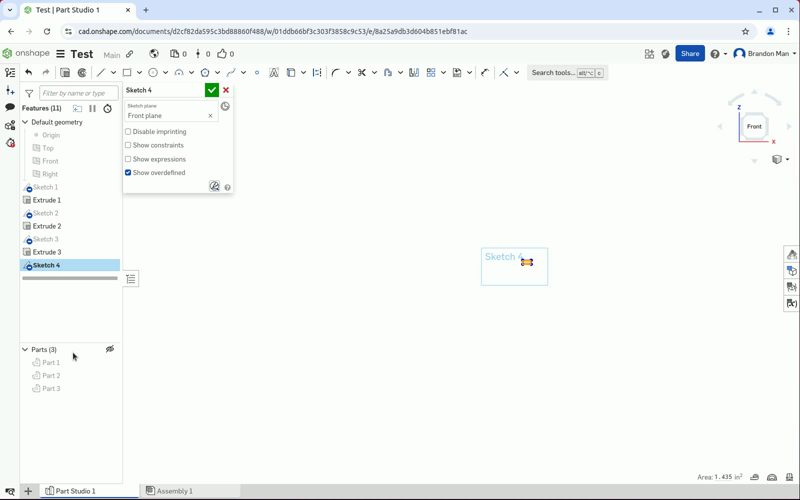
key(shift+e)
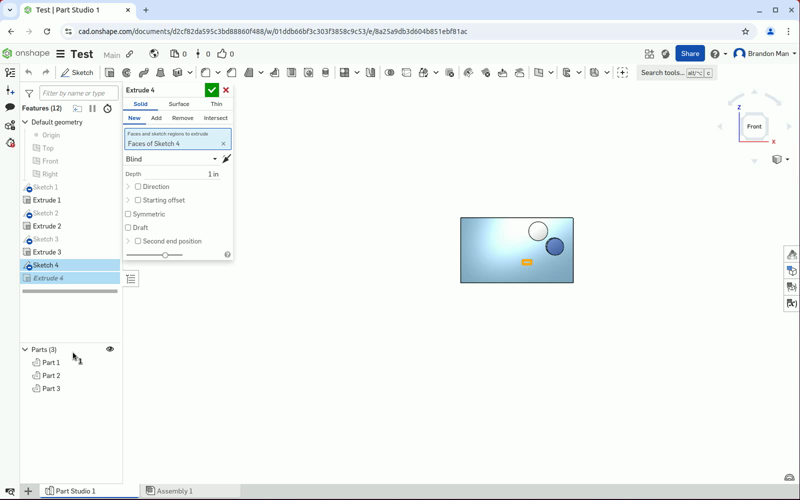
mouse_move(143, 106)
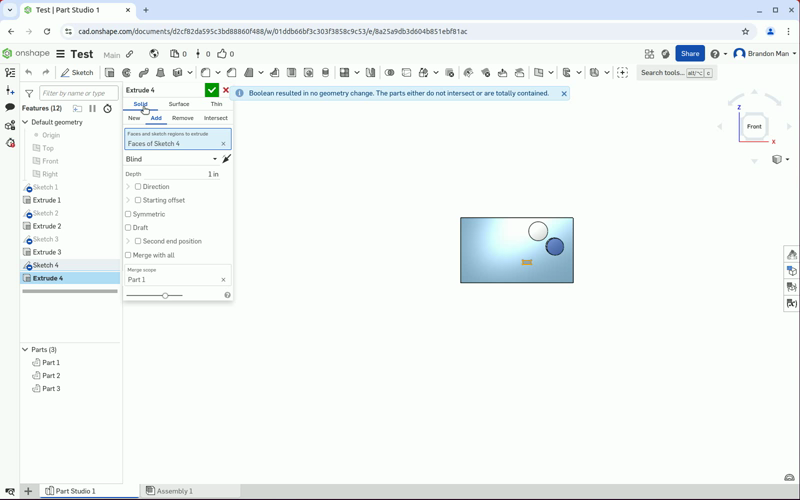
click(143, 106)
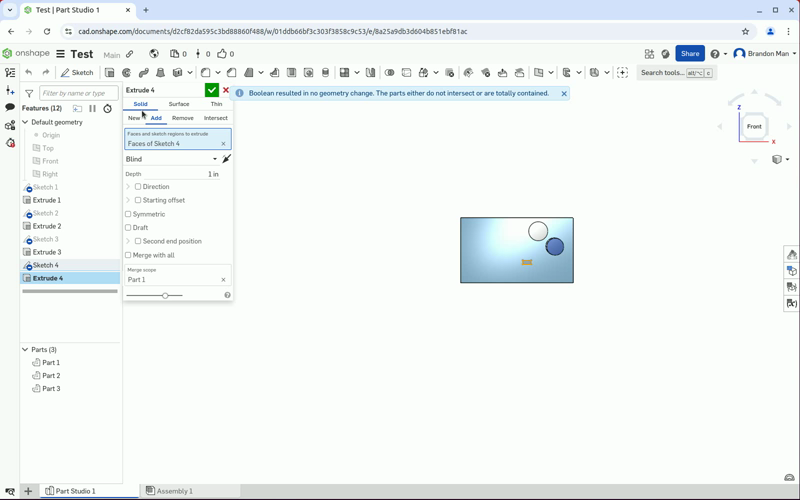
mouse_move(137, 120)
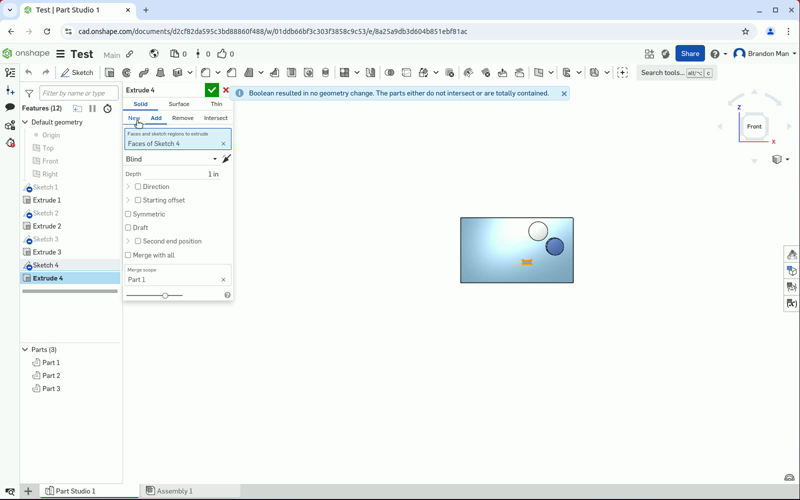
click(137, 120)
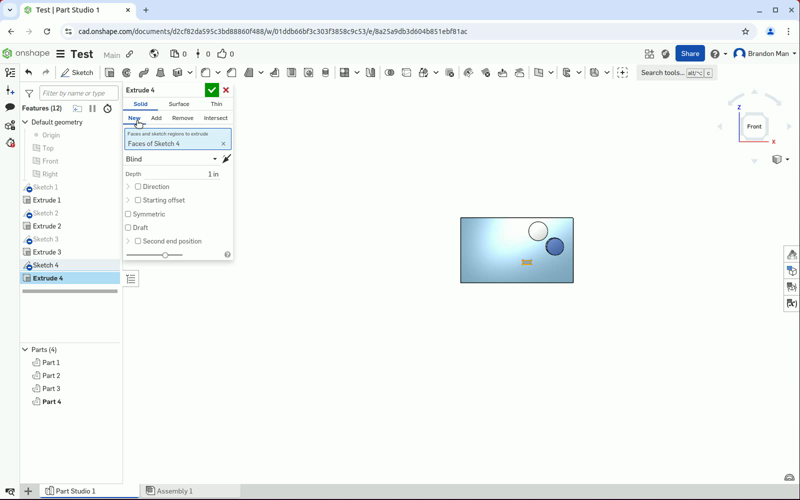
key(tab, 4)
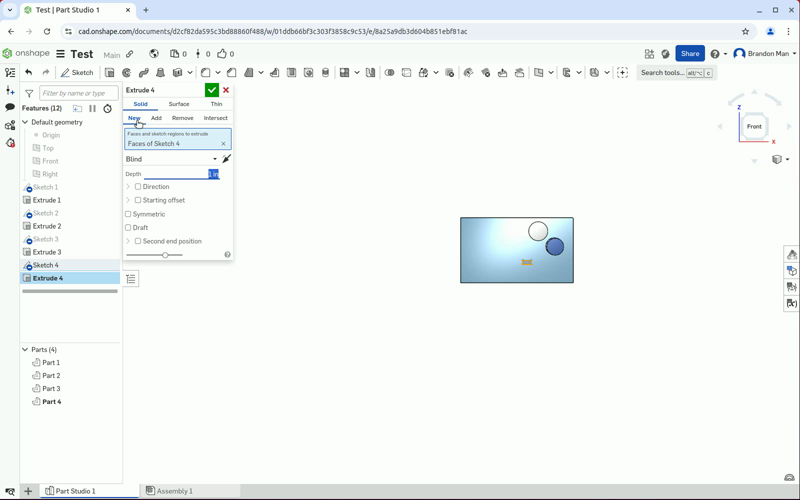
text(3.37)
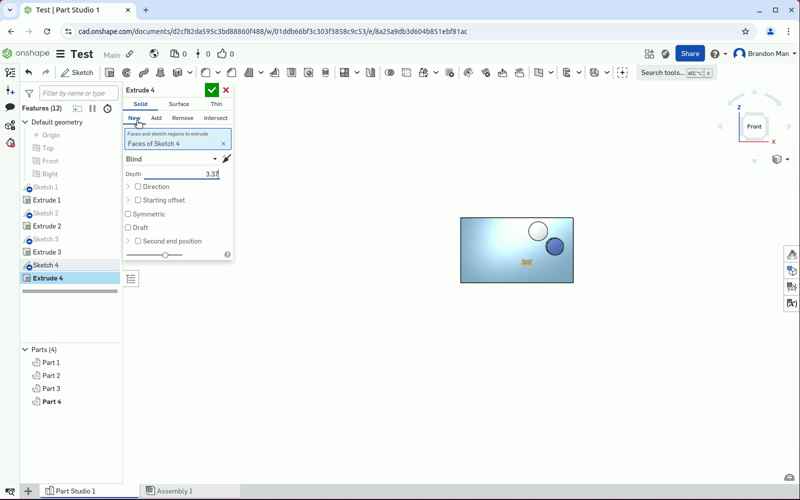
key(enter)
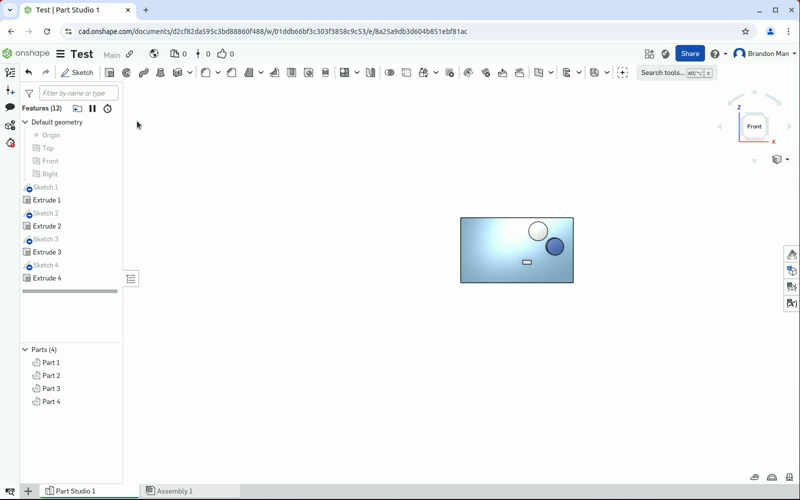
key(shift+h)
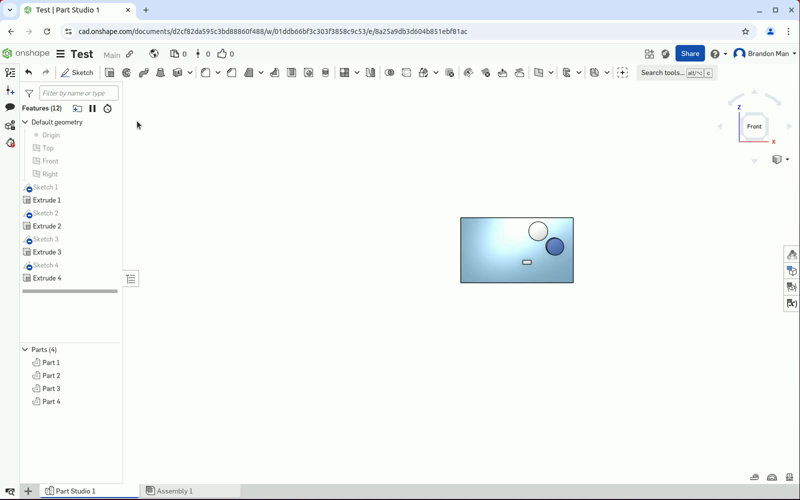
key(shift+h)
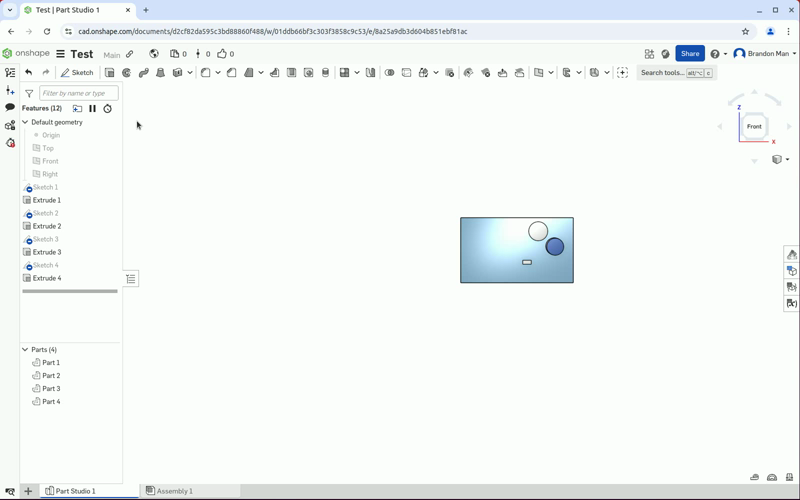
mouse_move(73, 189)
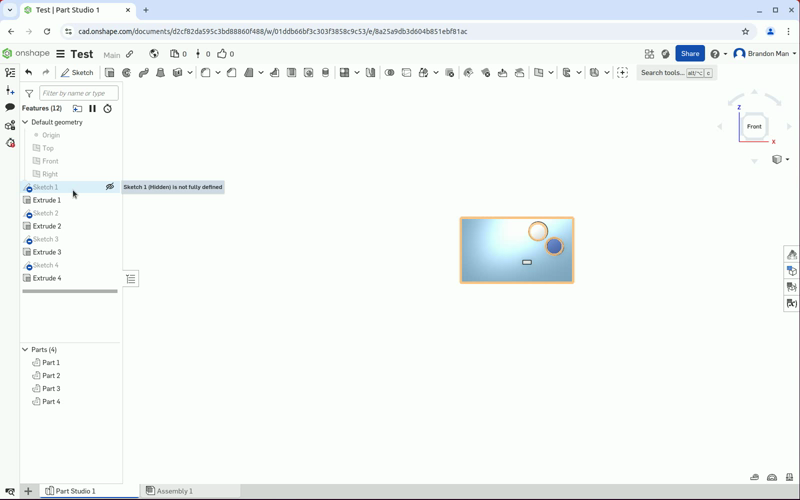
click(73, 189)
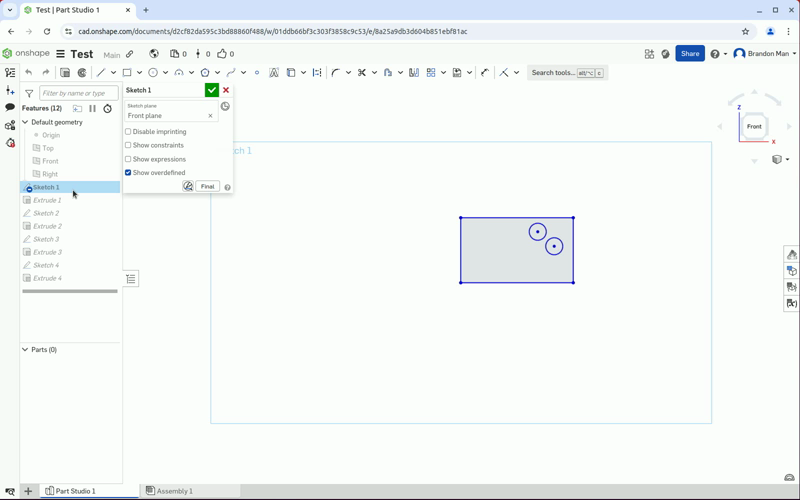
mouse_move(229, 92)
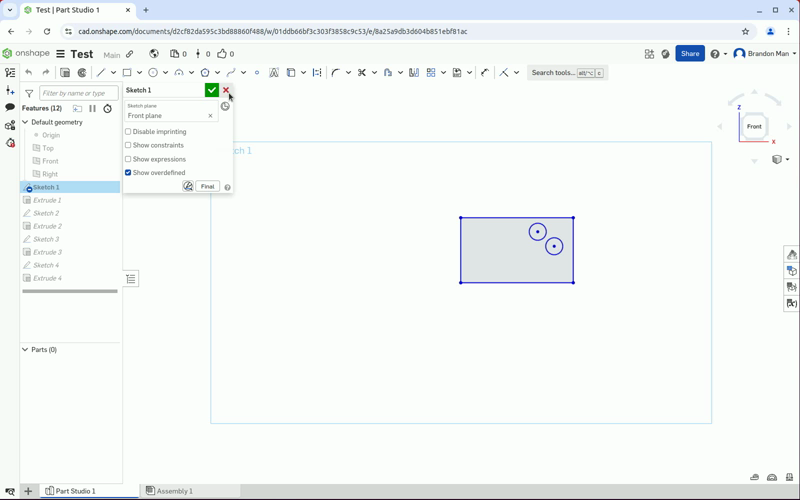
click(229, 92)
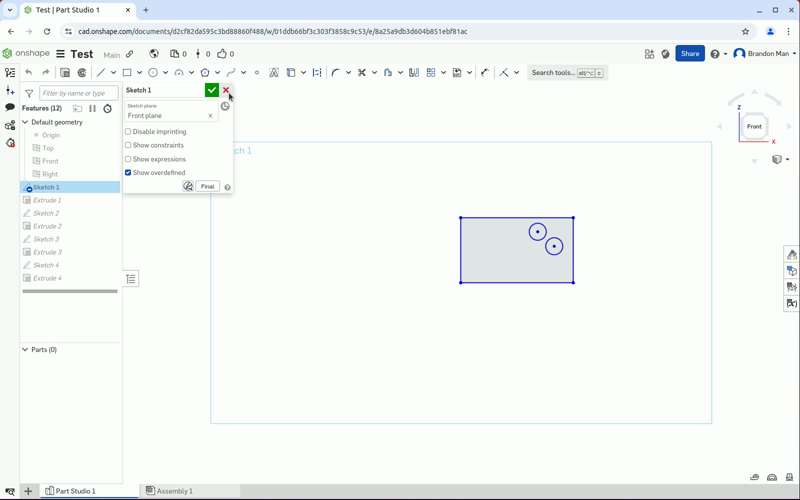
key(shift+s)
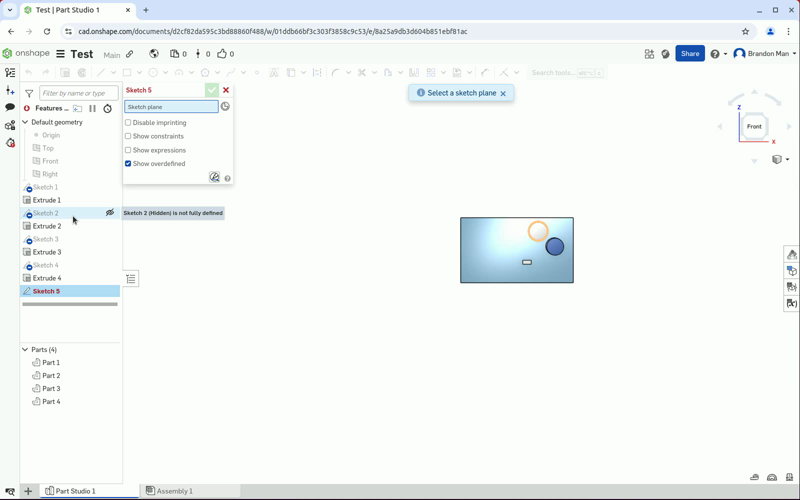
scroll(3)
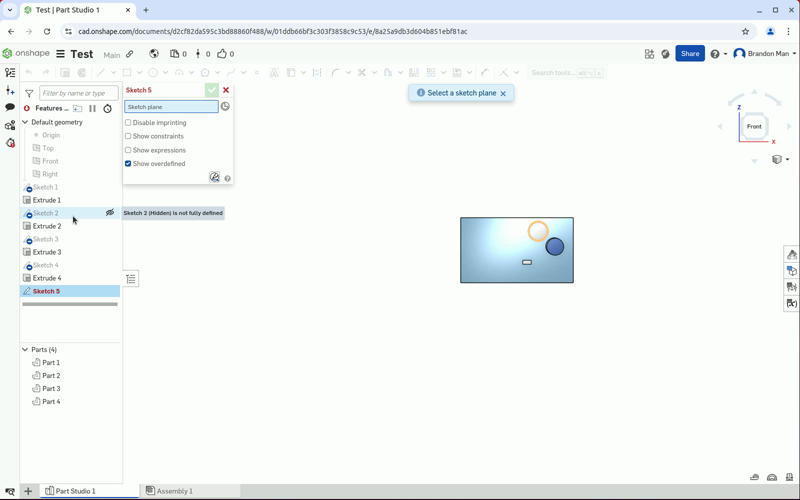
mouse_move(73, 163)
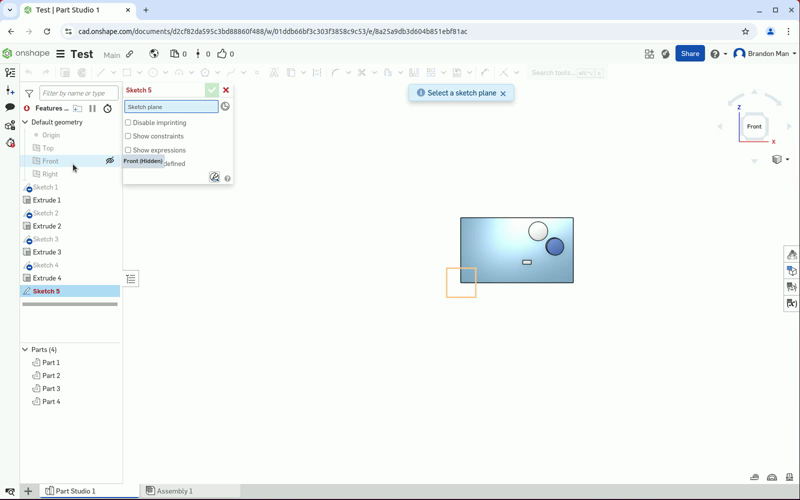
click(73, 163)
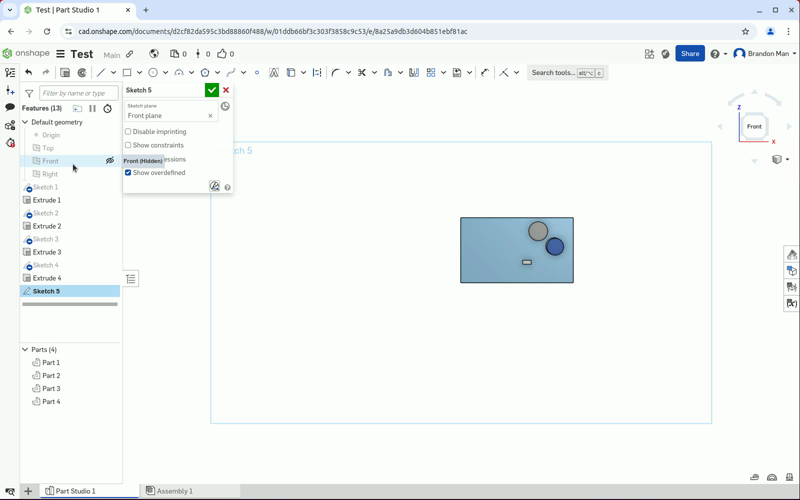
mouse_move(73, 352)
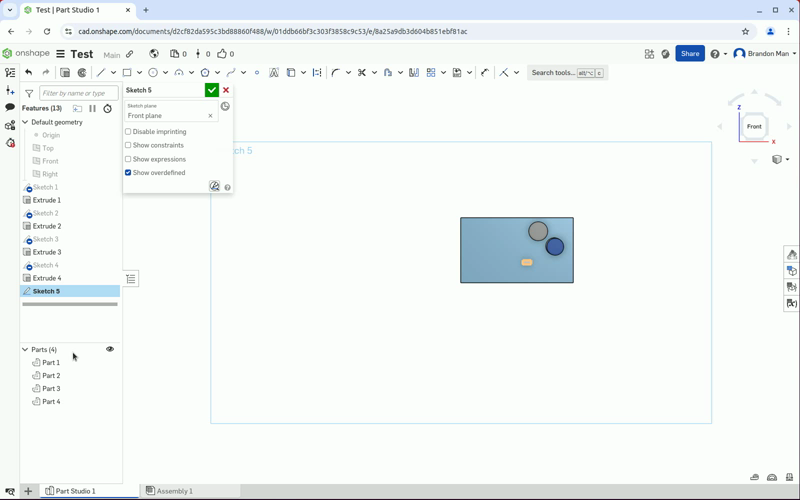
key(y)
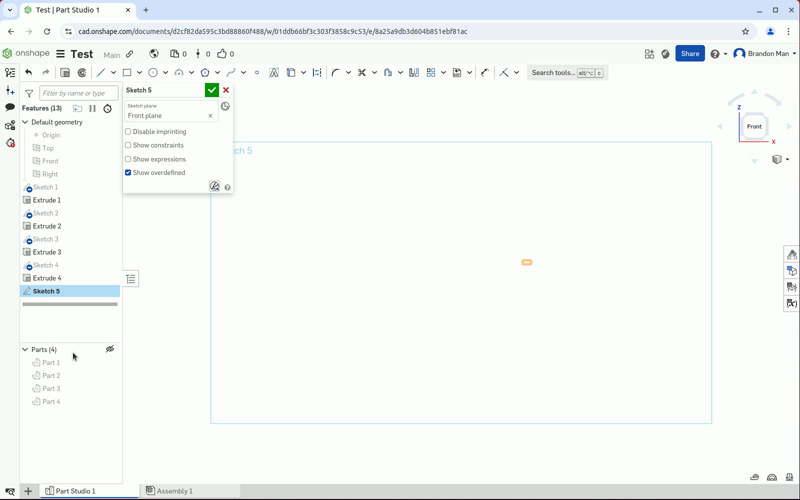
key(l)
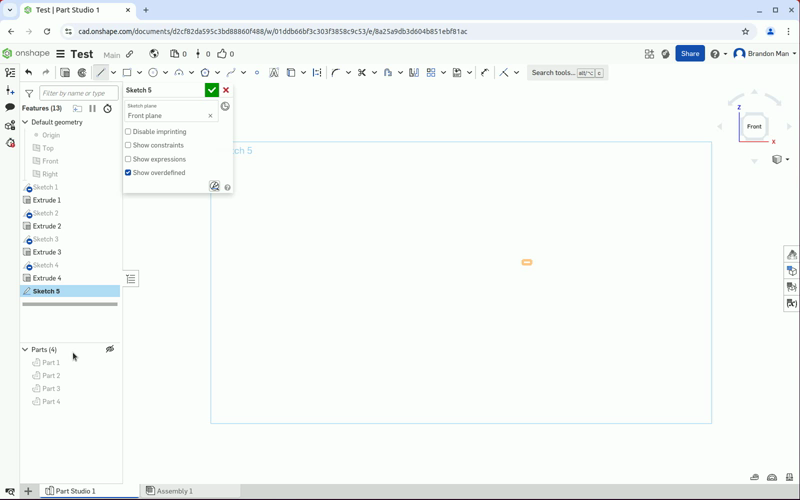
key_down(shift)
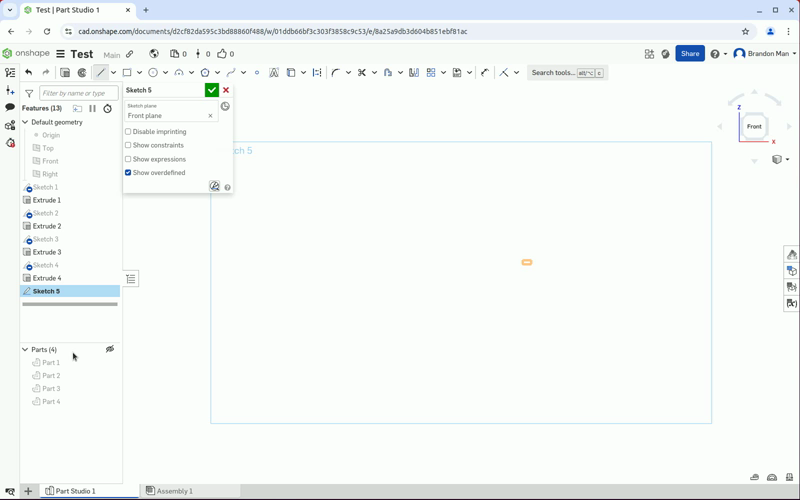
mouse_move(470, 254)
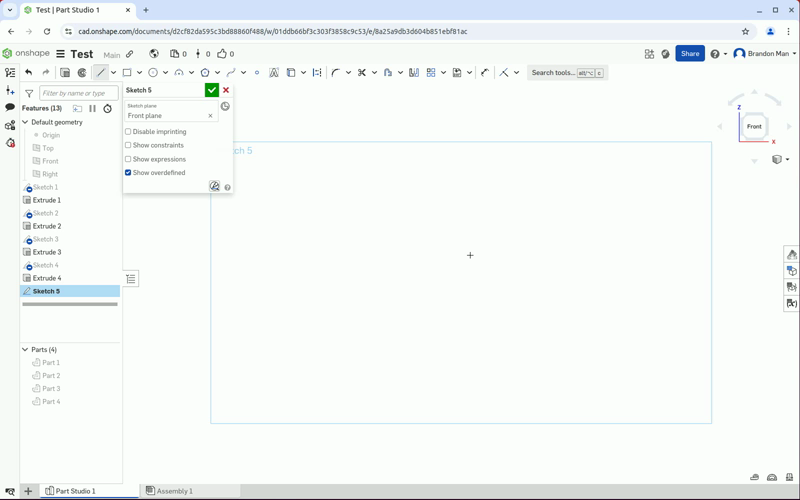
click(470, 254)
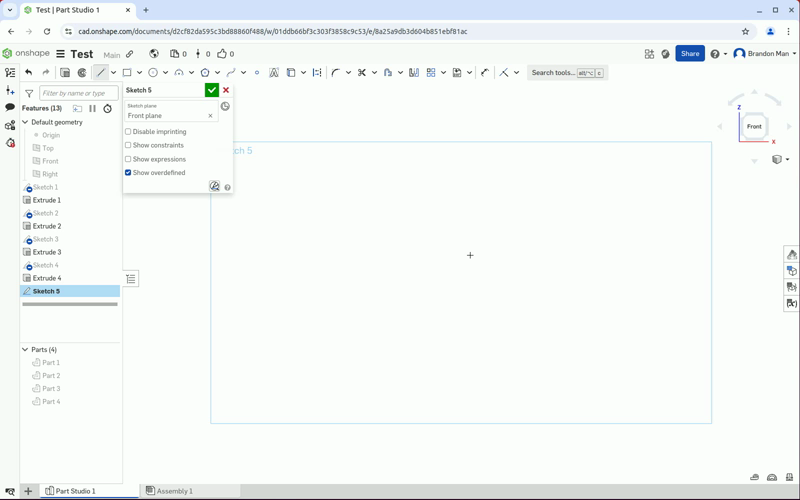
key_up(shift)
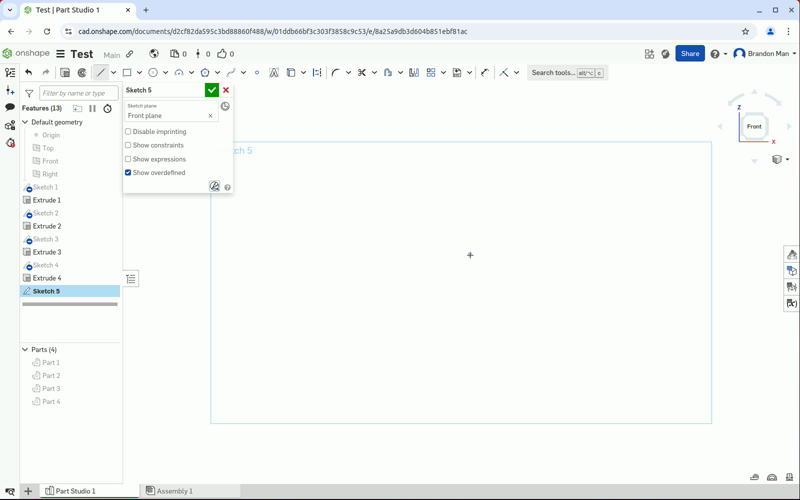
key_down(shift)
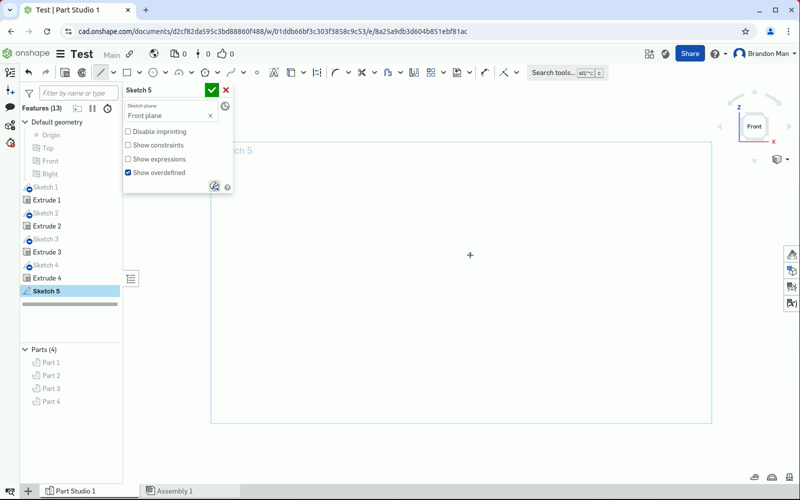
mouse_move(500, 254)
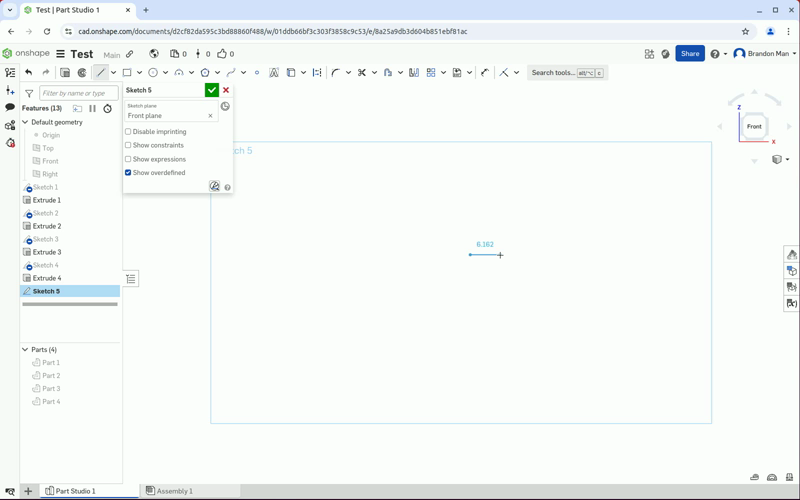
mouse_move(481, 254)
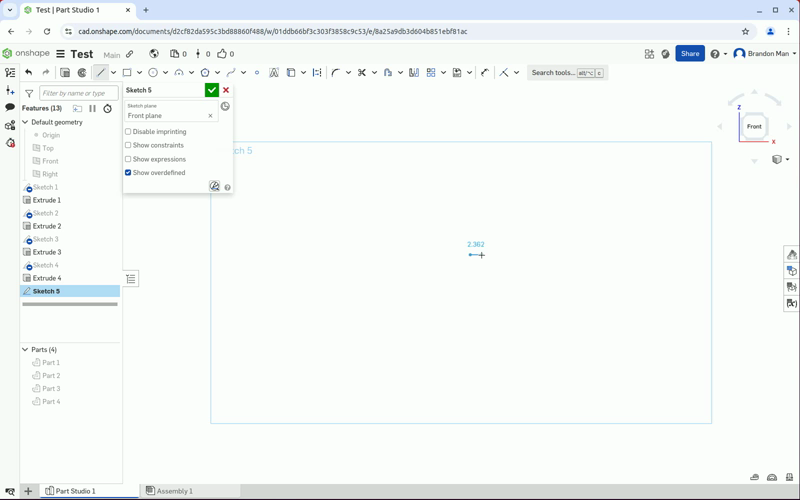
click(481, 254)
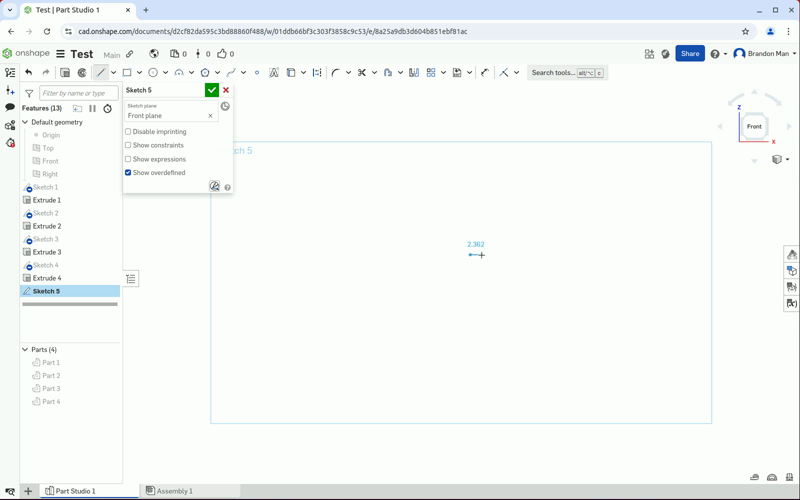
key_up(shift)
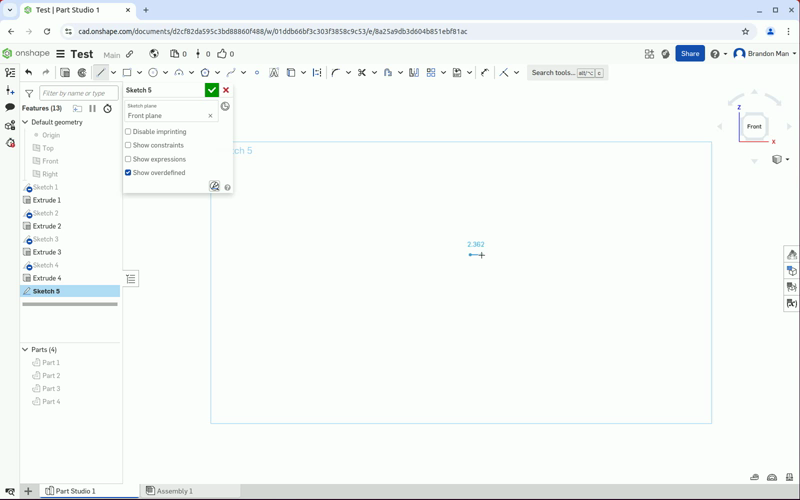
key_down(shift)
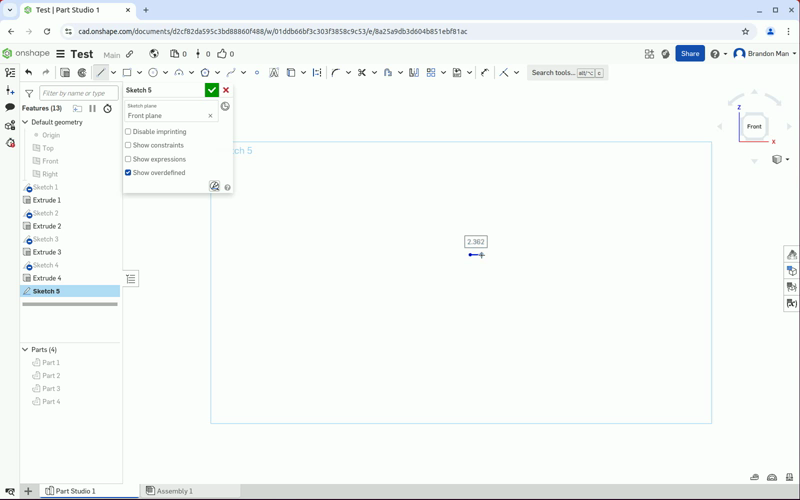
mouse_move(511, 254)
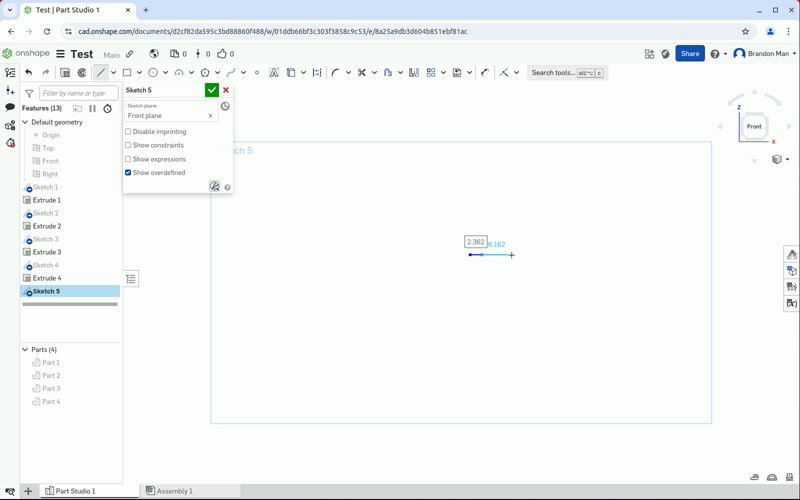
mouse_move(481, 266)
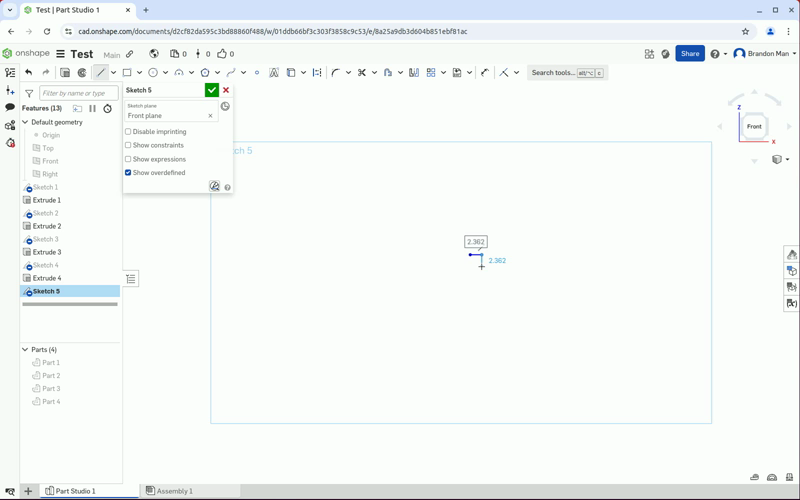
click(481, 266)
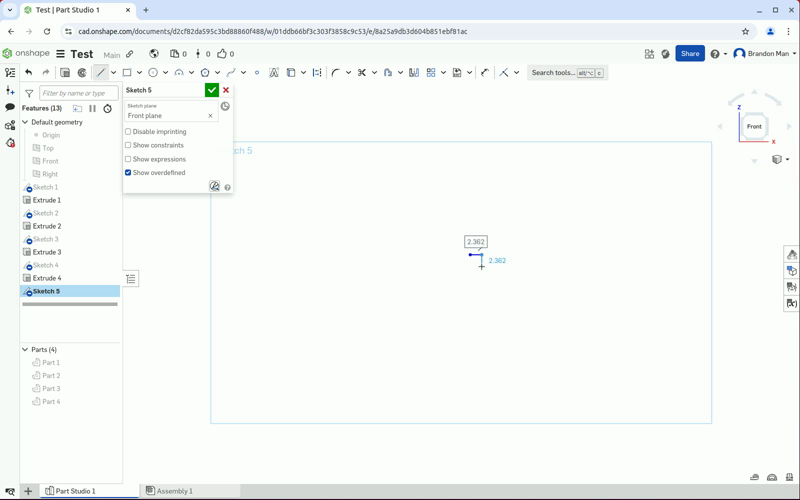
key_up(shift)
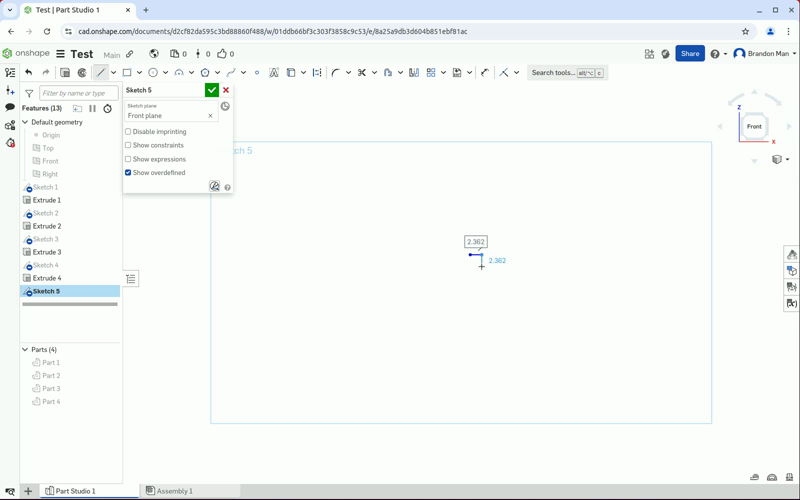
key_down(shift)
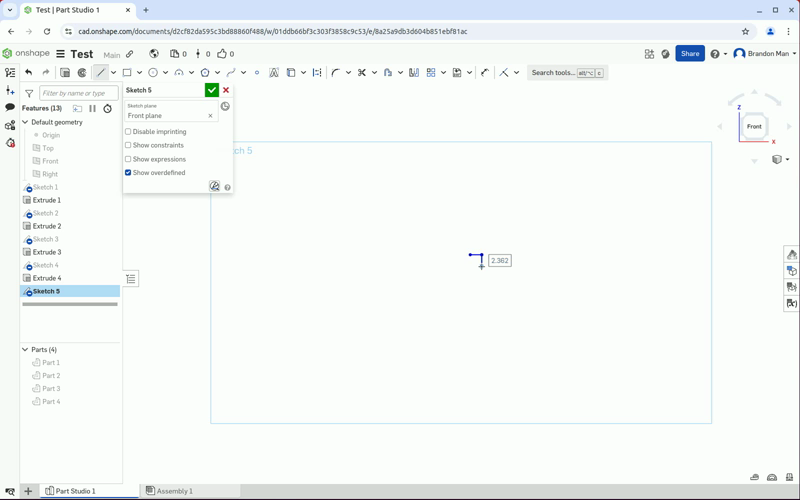
mouse_move(511, 266)
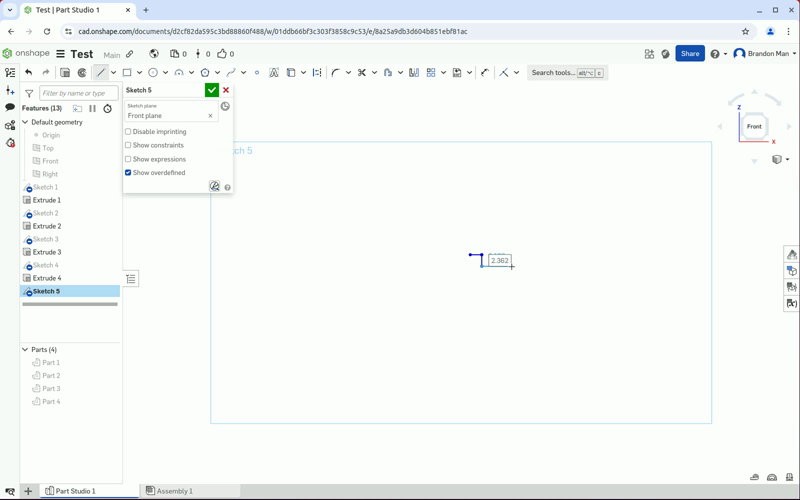
mouse_move(493, 266)
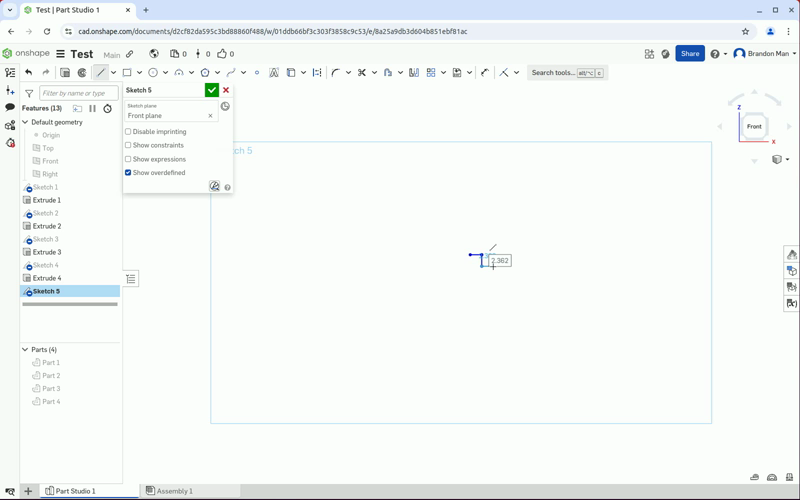
click(493, 266)
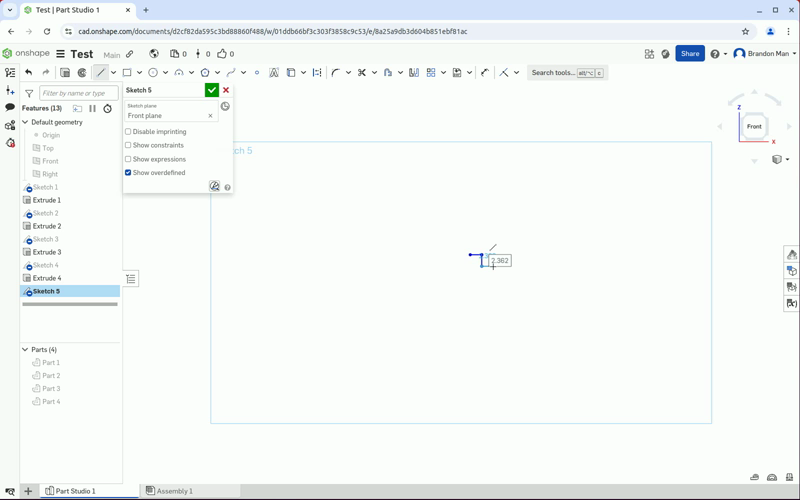
key_up(shift)
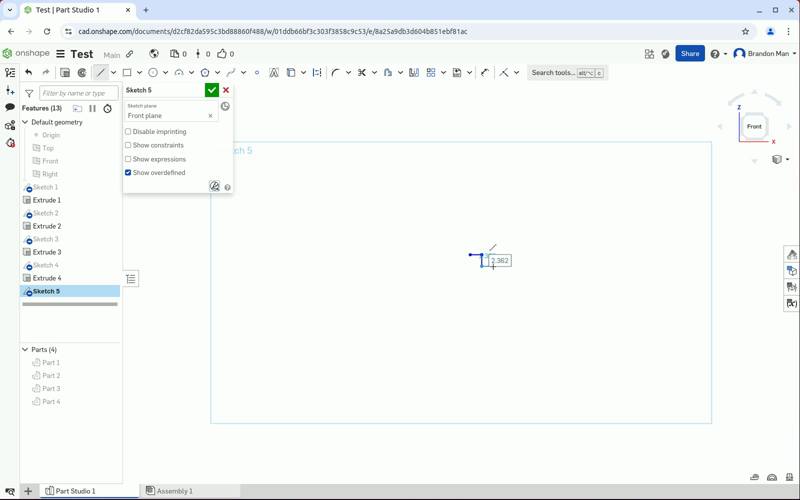
key_down(shift)
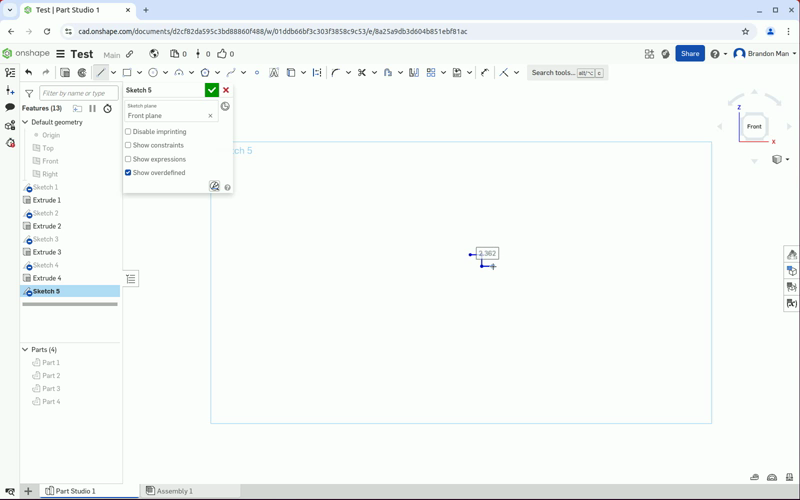
mouse_move(523, 266)
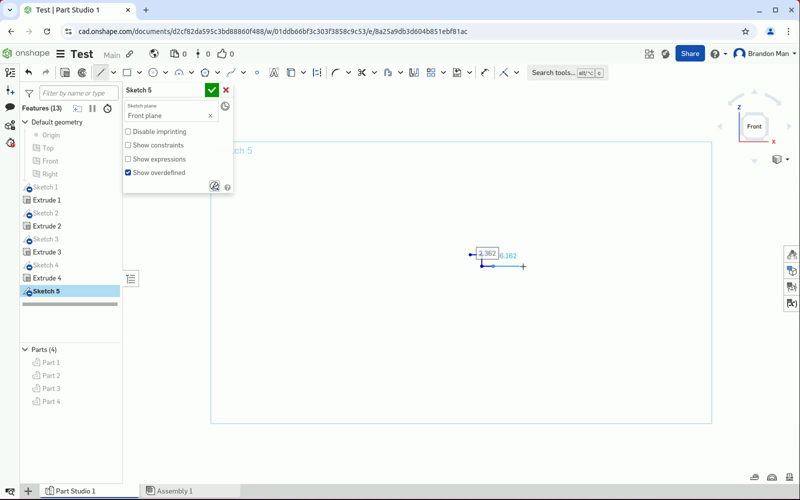
mouse_move(493, 254)
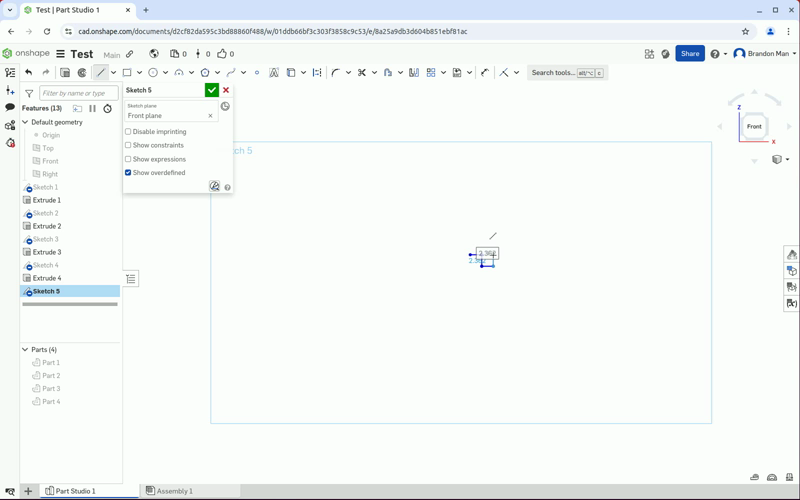
click(493, 254)
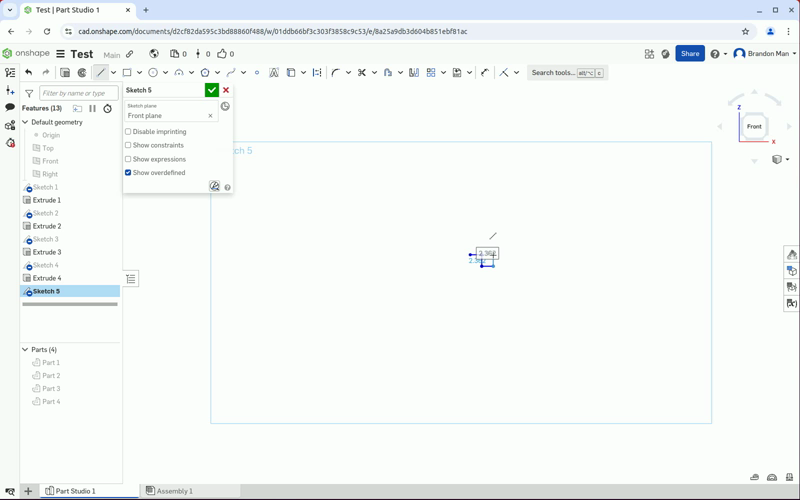
key_up(shift)
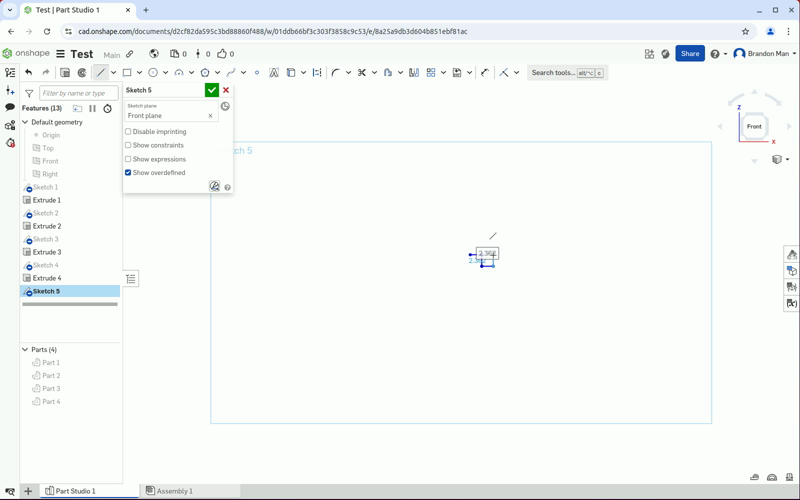
key_down(shift)
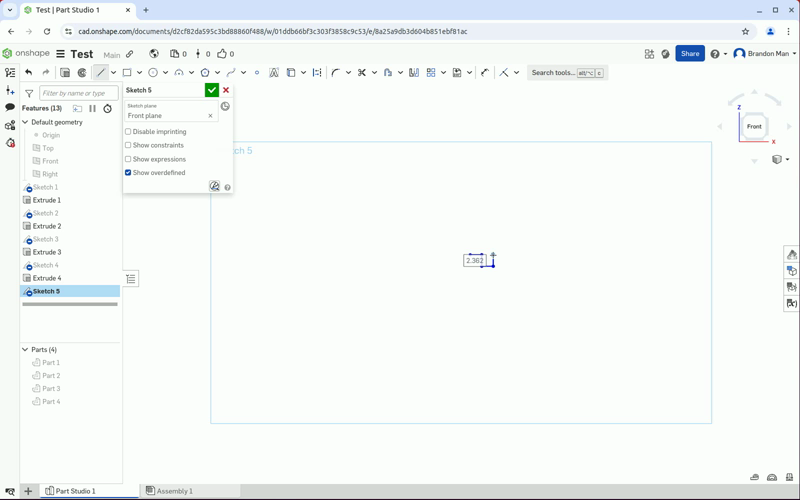
mouse_move(523, 254)
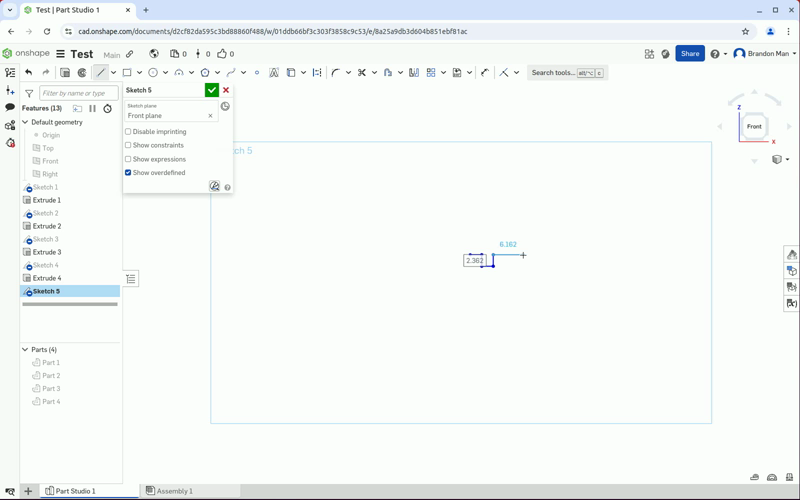
mouse_move(504, 254)
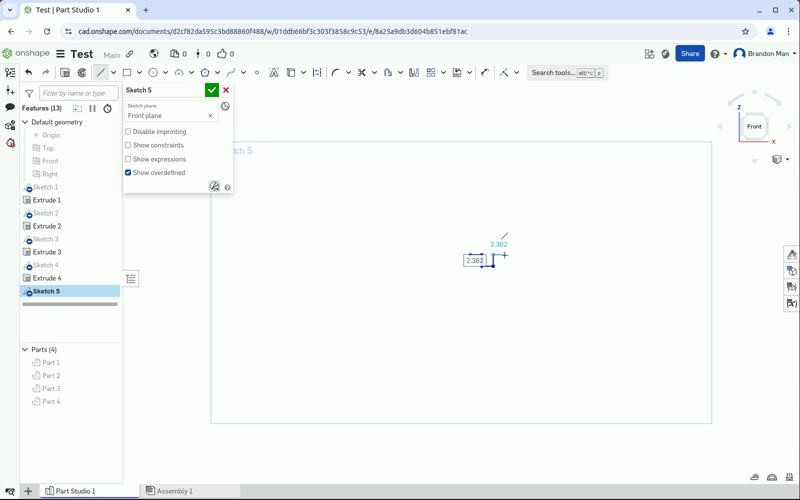
click(504, 254)
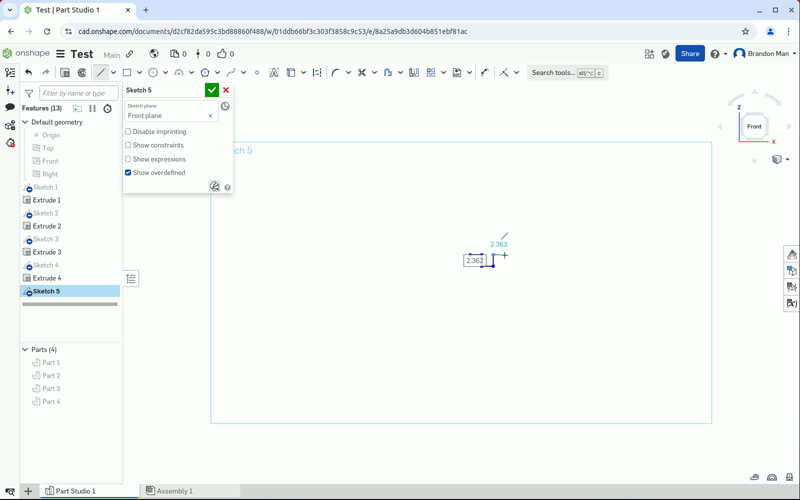
key_up(shift)
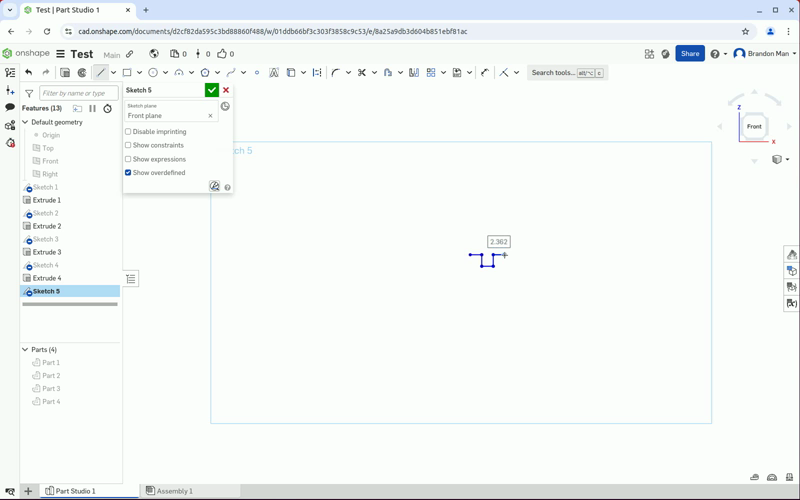
key_down(shift)
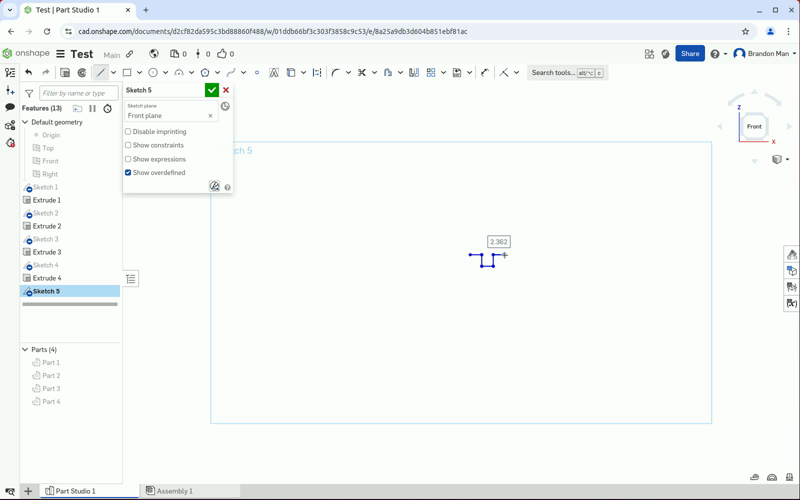
mouse_move(534, 254)
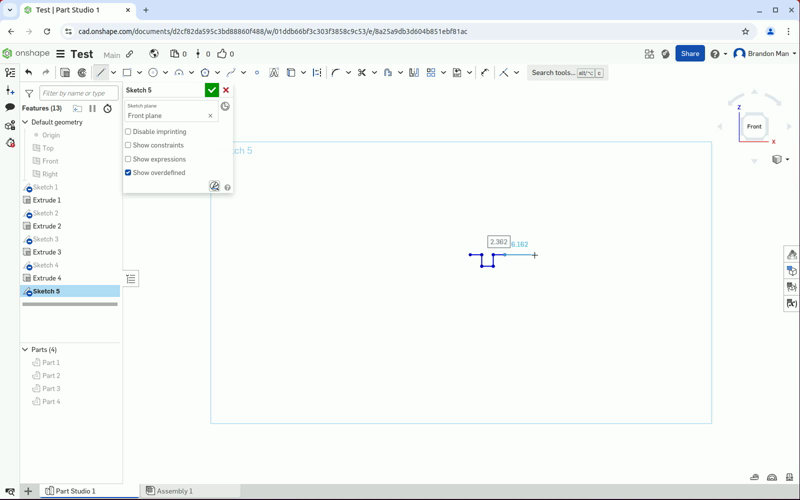
mouse_move(504, 243)
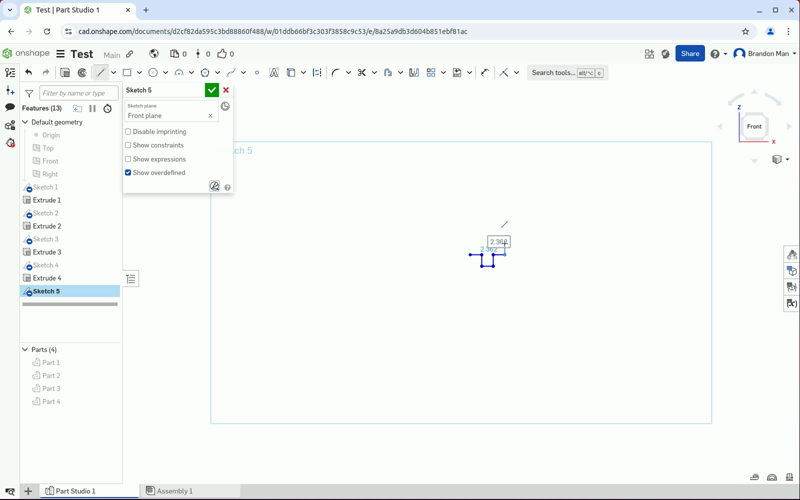
click(504, 243)
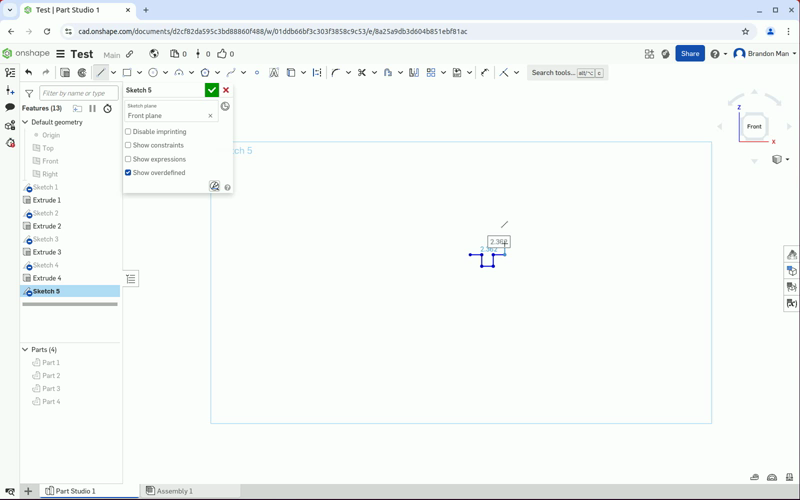
key_up(shift)
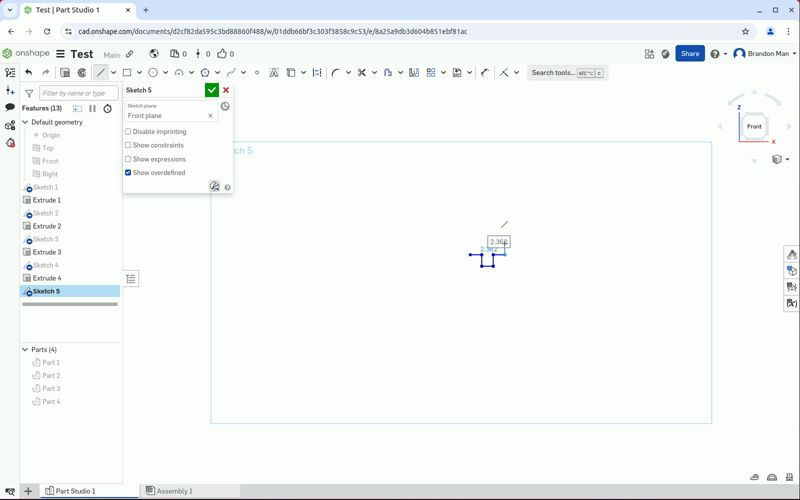
key_down(shift)
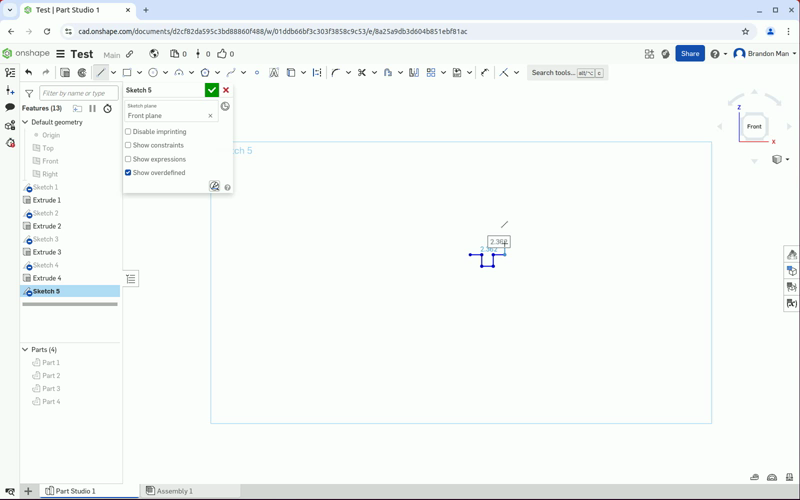
mouse_move(534, 243)
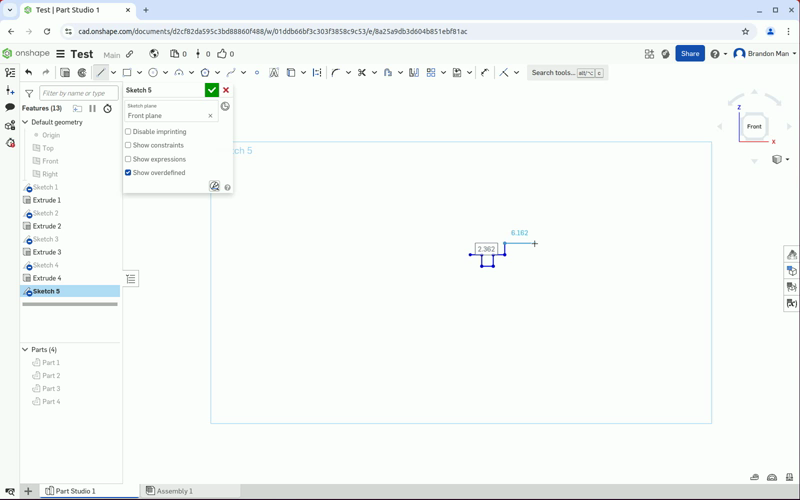
mouse_move(493, 243)
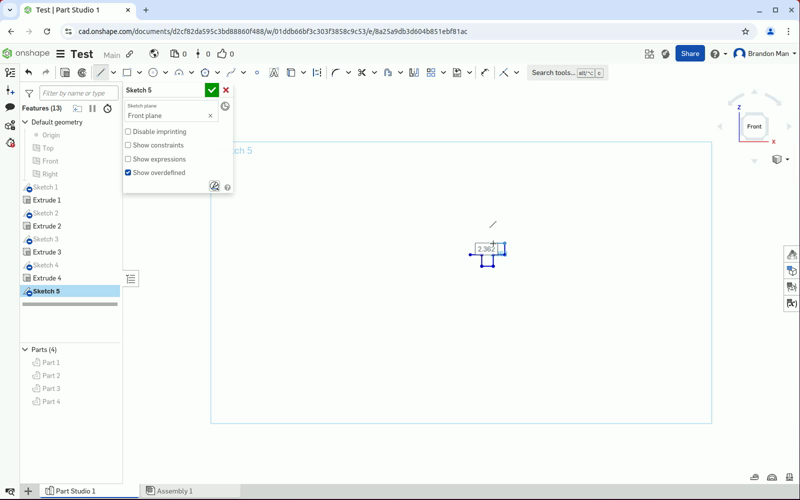
click(493, 243)
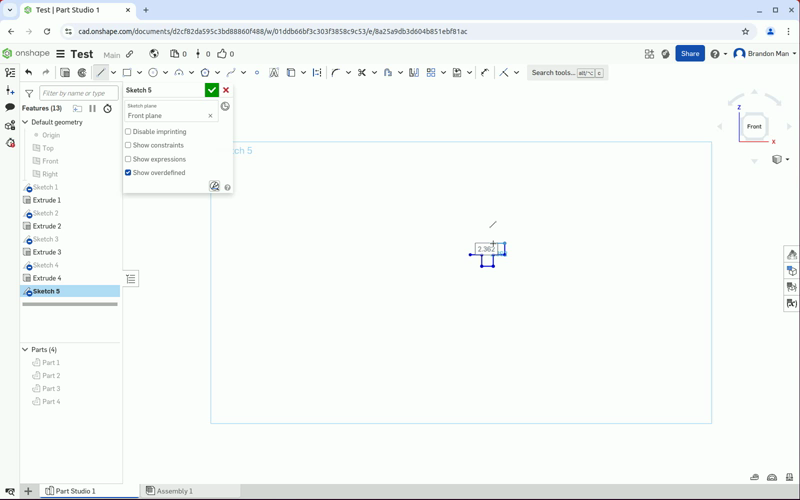
key_up(shift)
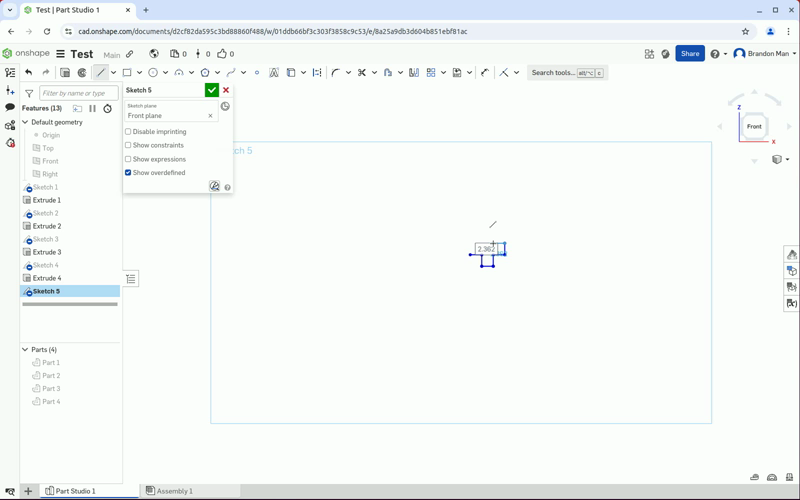
key_down(shift)
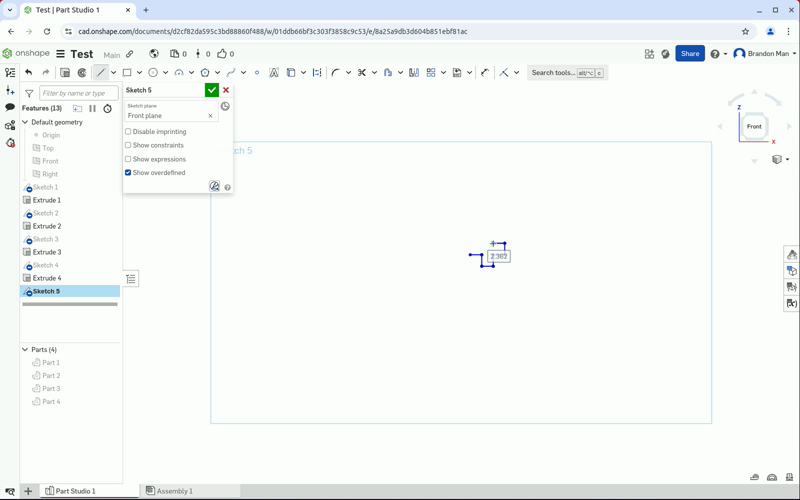
mouse_move(523, 243)
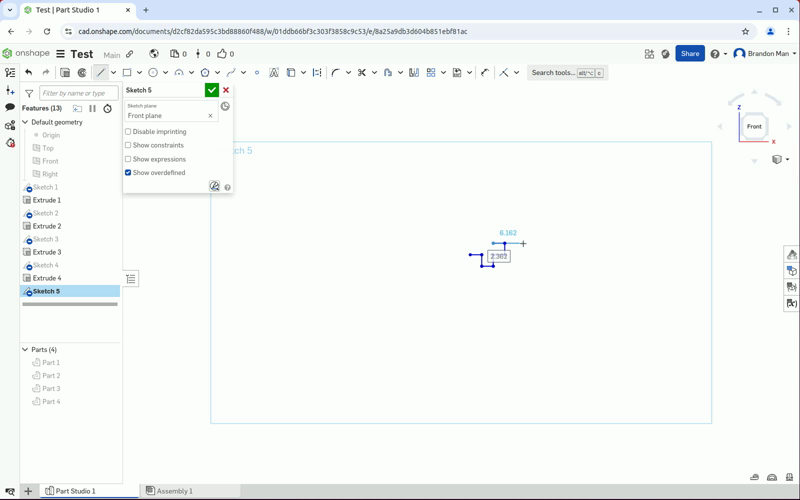
mouse_move(493, 231)
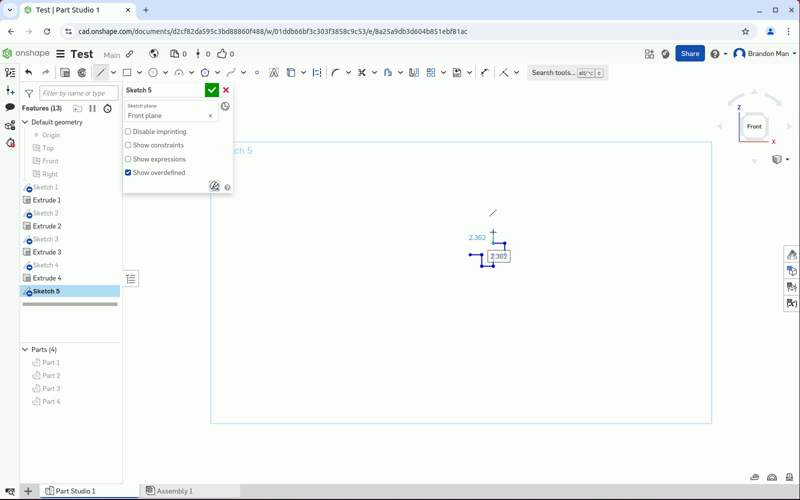
click(493, 231)
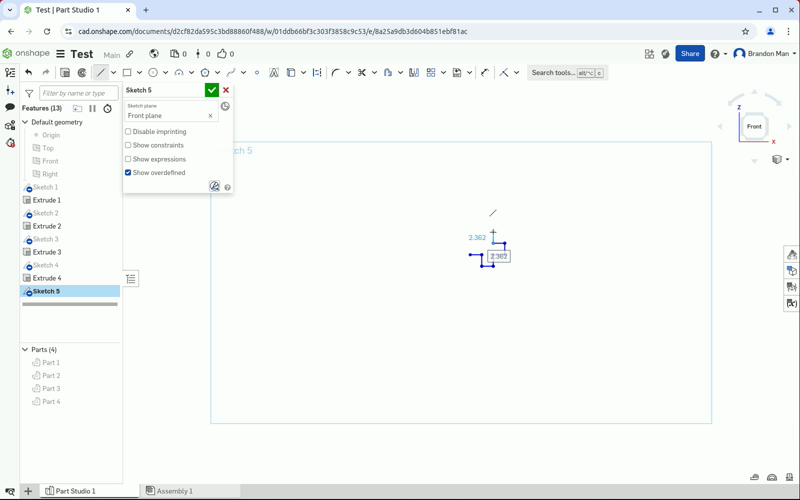
key_up(shift)
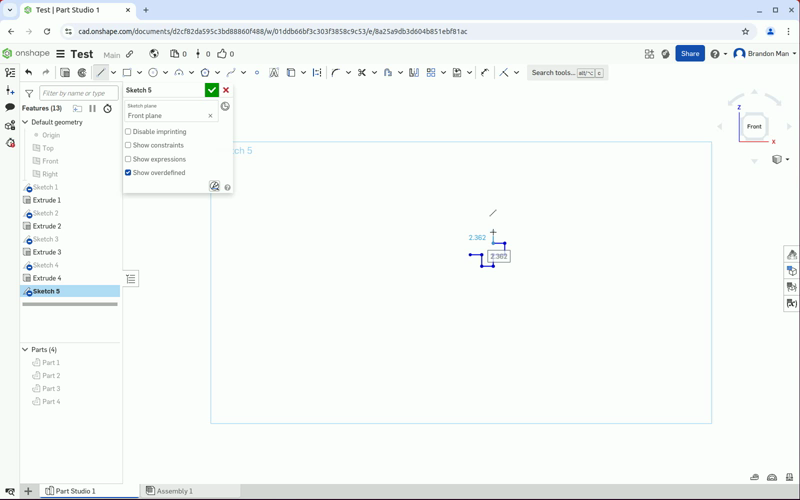
key_down(shift)
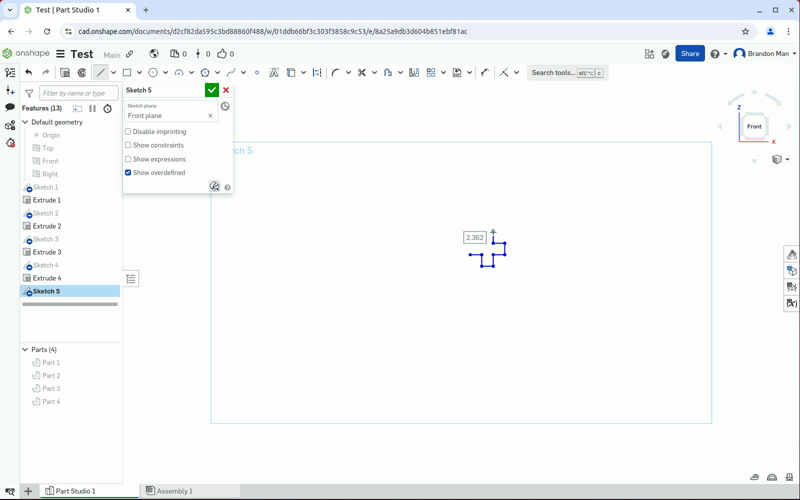
mouse_move(523, 231)
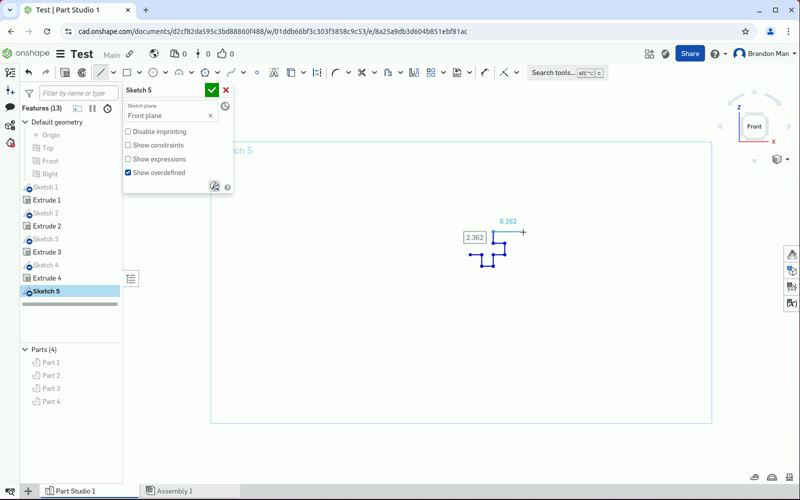
mouse_move(481, 231)
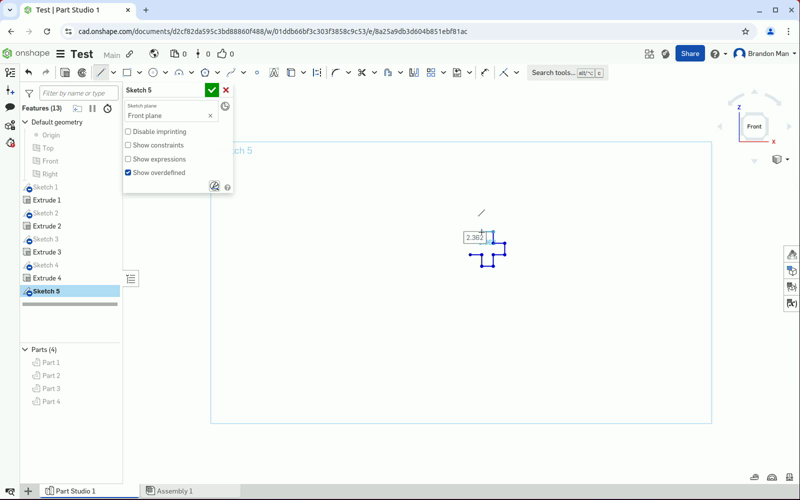
click(481, 231)
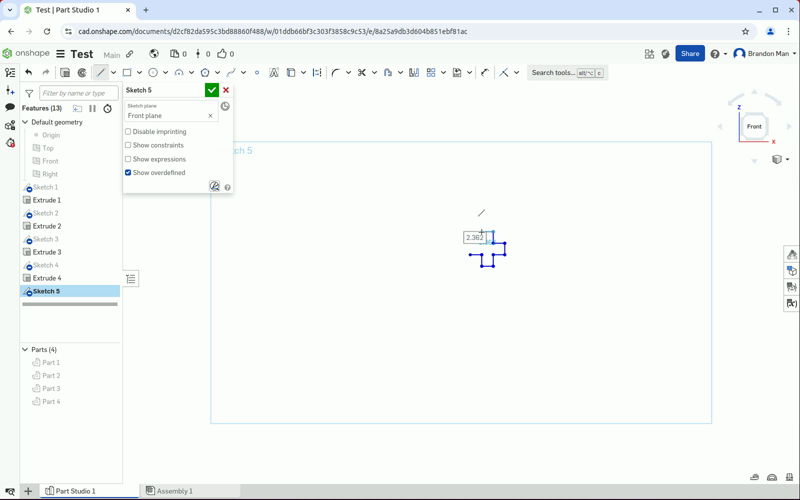
key_up(shift)
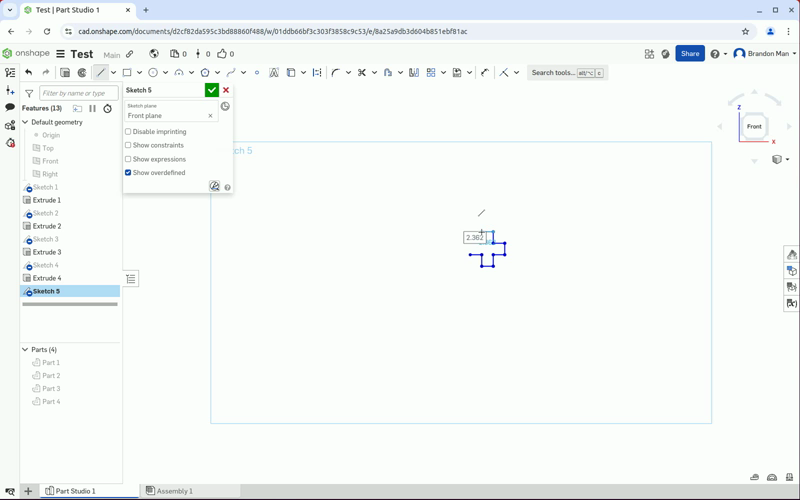
key_down(shift)
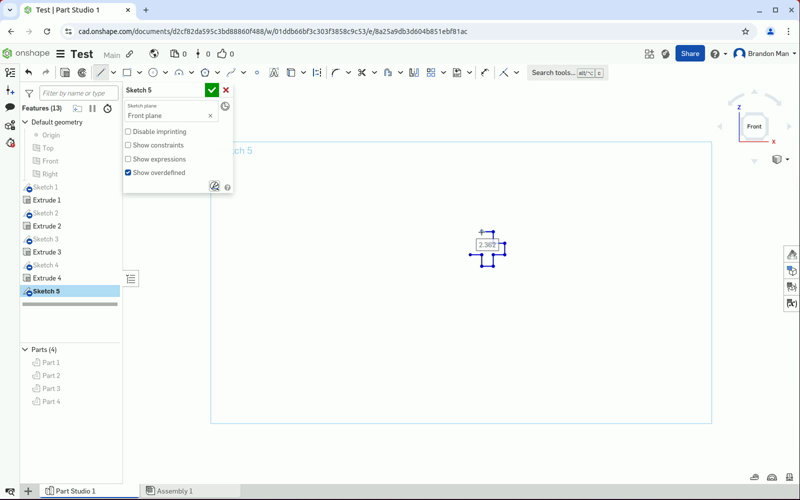
mouse_move(511, 231)
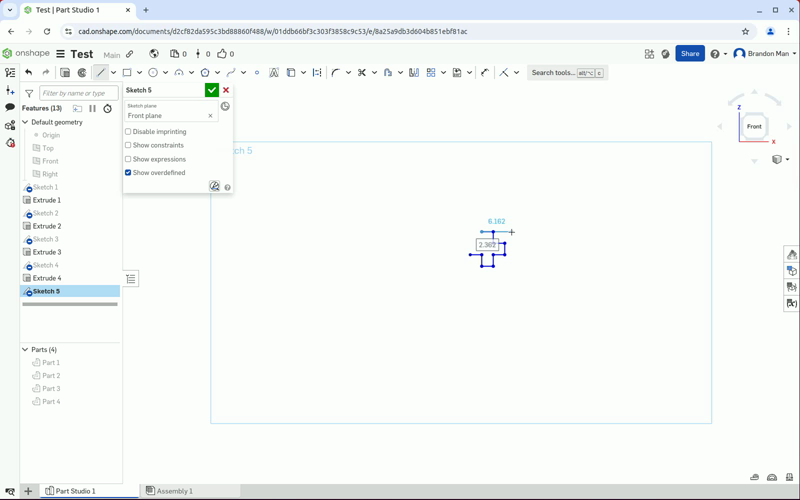
mouse_move(481, 243)
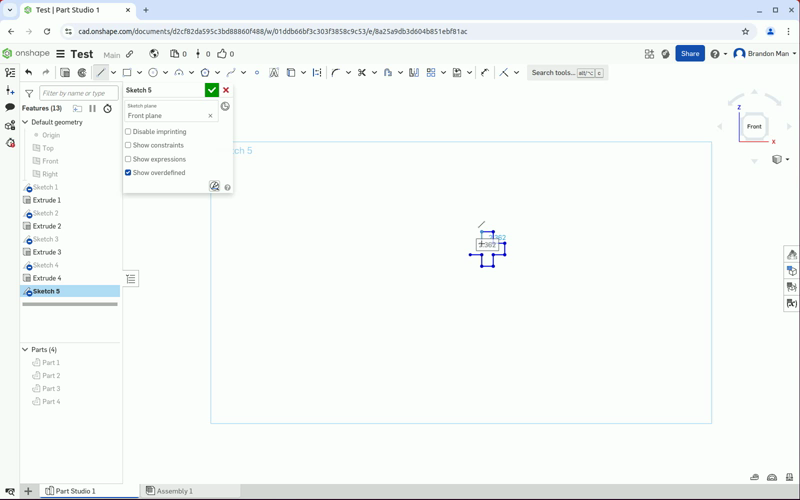
click(481, 243)
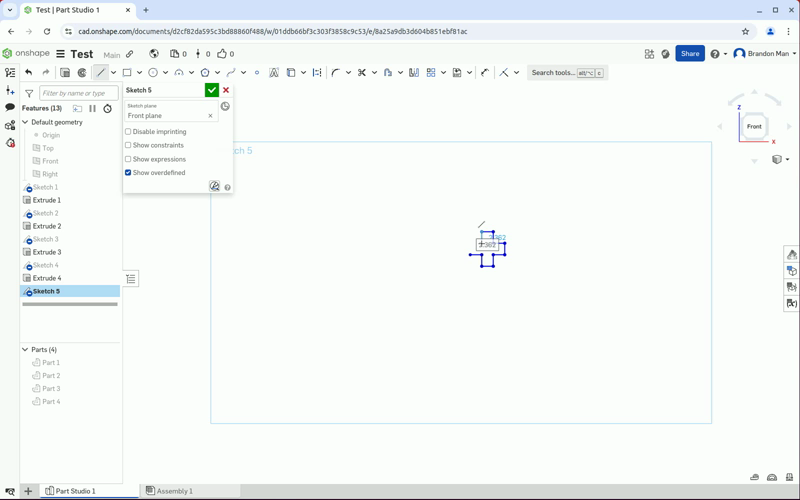
key_up(shift)
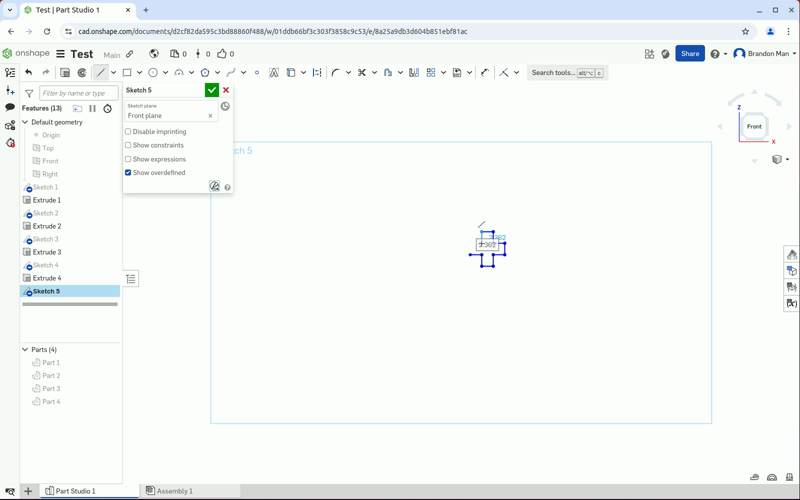
key_down(shift)
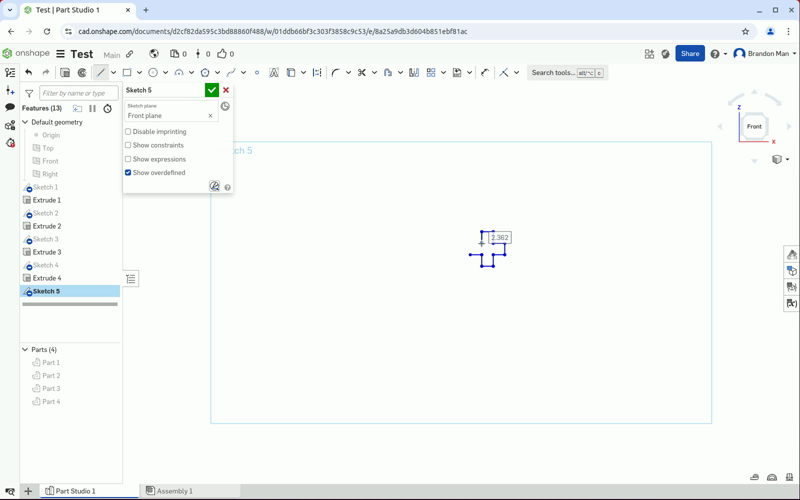
mouse_move(511, 243)
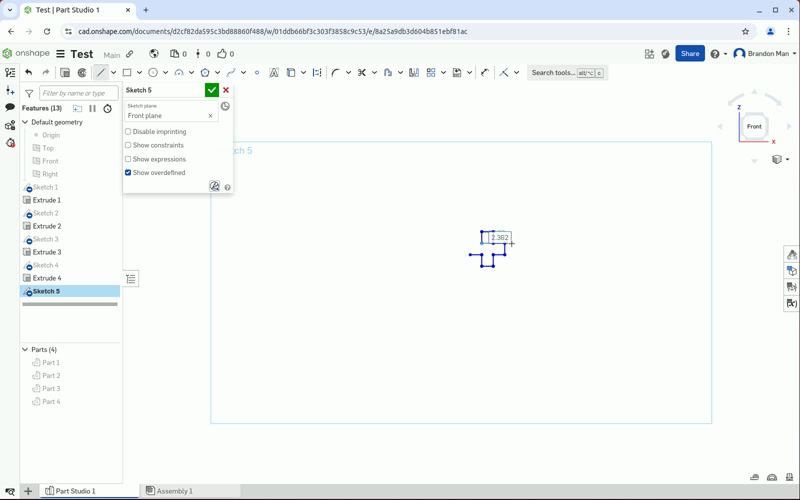
mouse_move(470, 243)
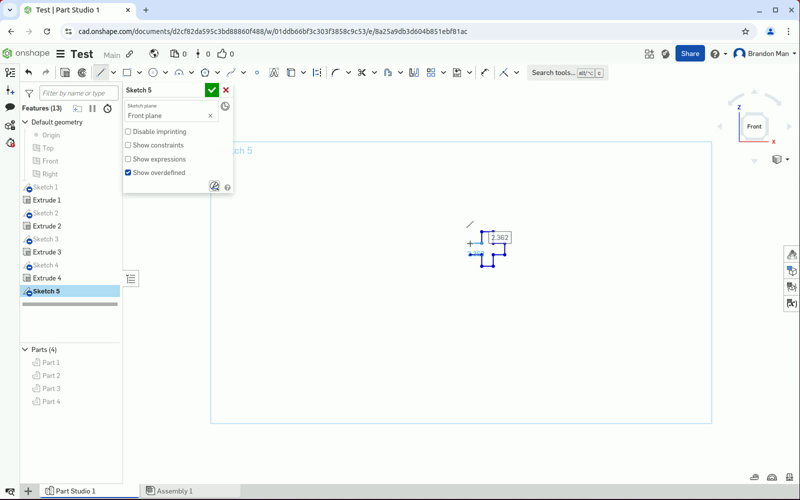
click(470, 243)
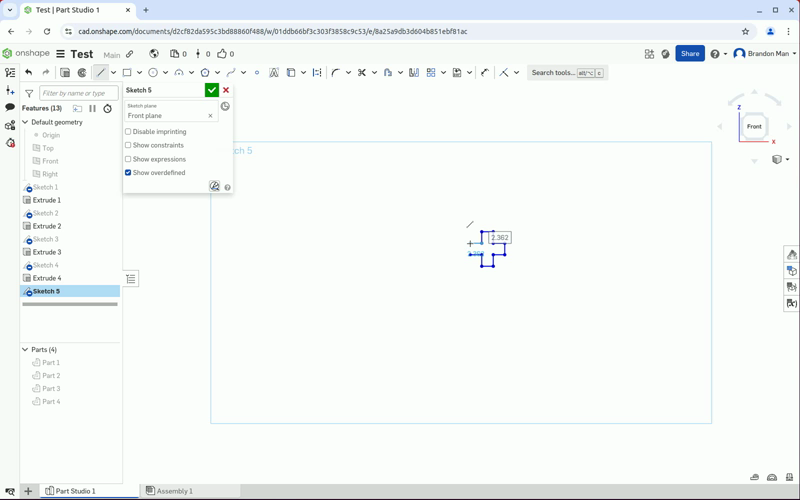
key_up(shift)
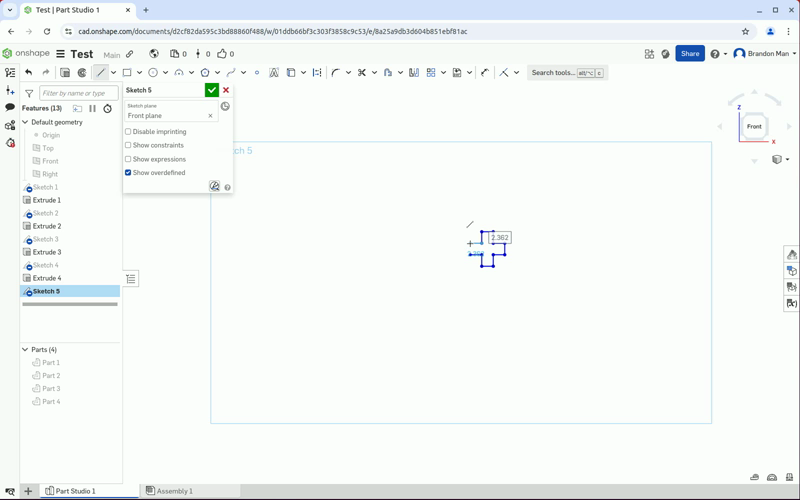
mouse_move(500, 243)
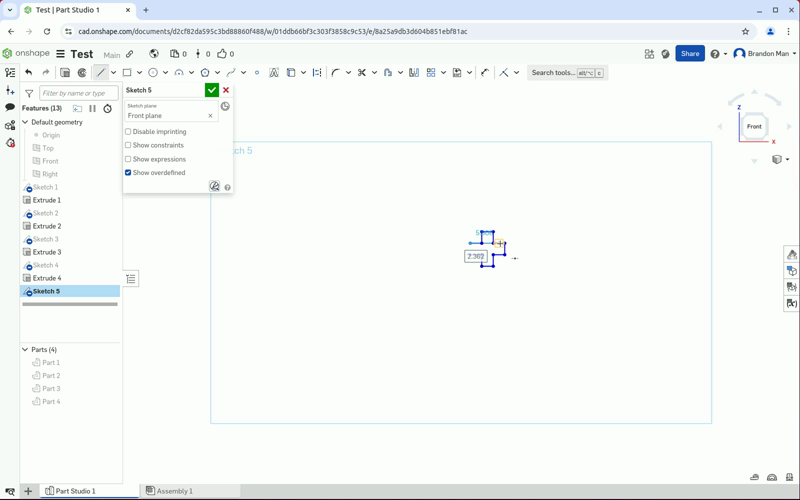
key_down(shift)
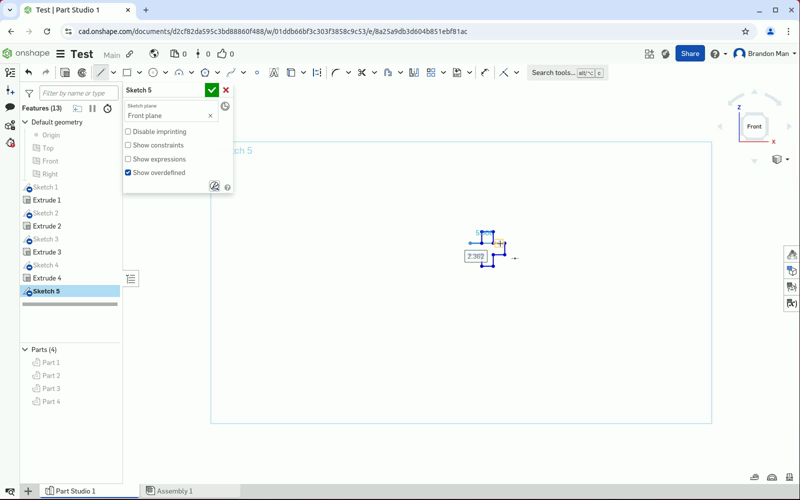
mouse_move(470, 254)
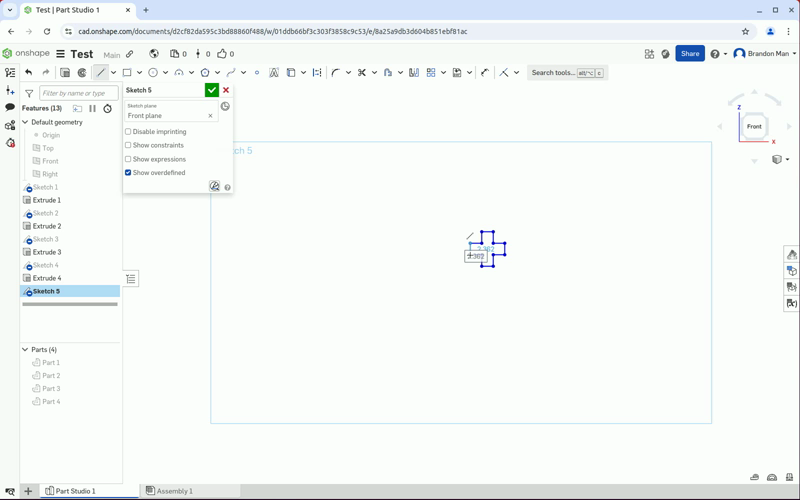
key_up(shift)
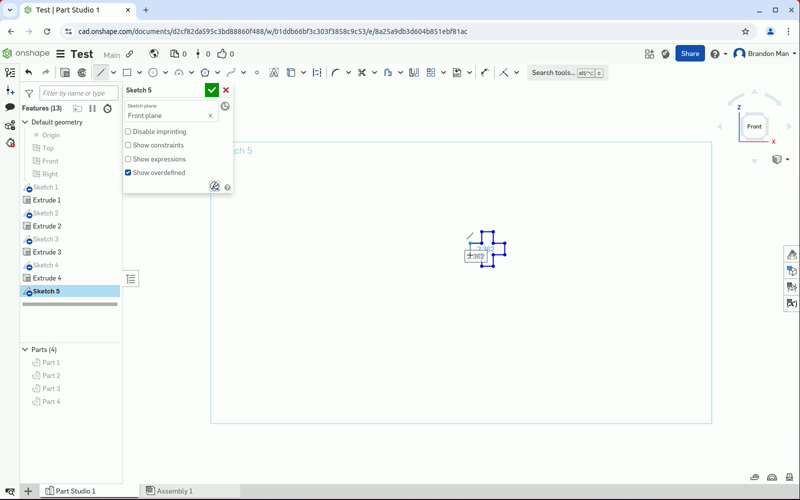
click(470, 254)
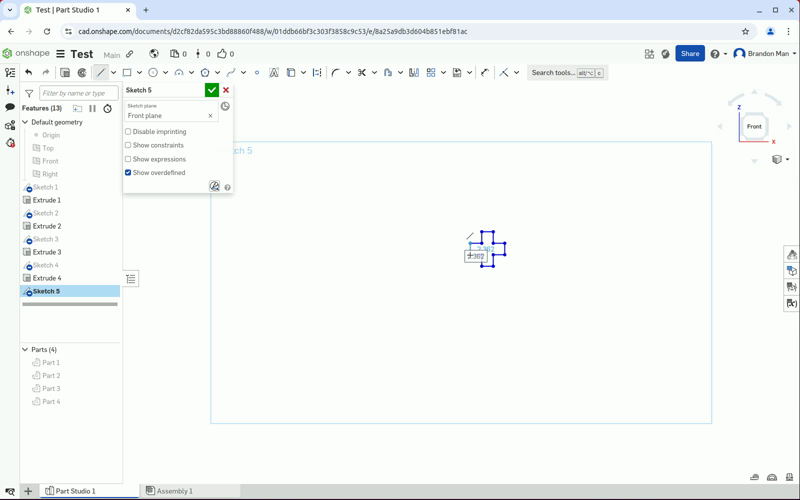
key(esc)
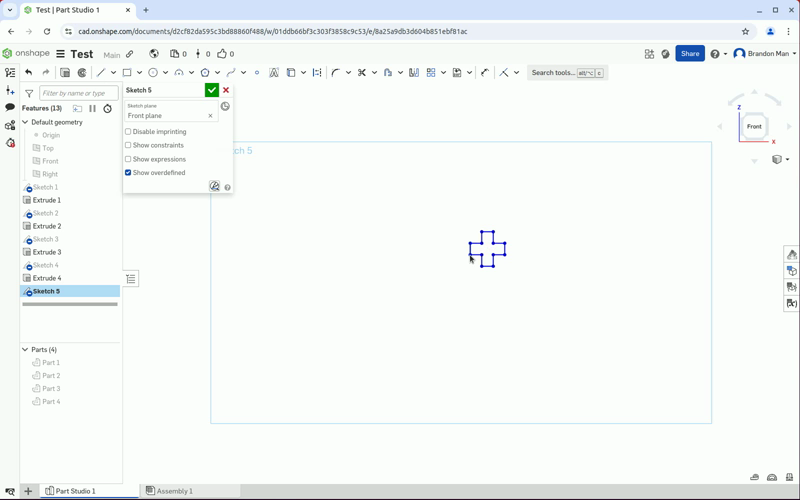
mouse_move(478, 249)
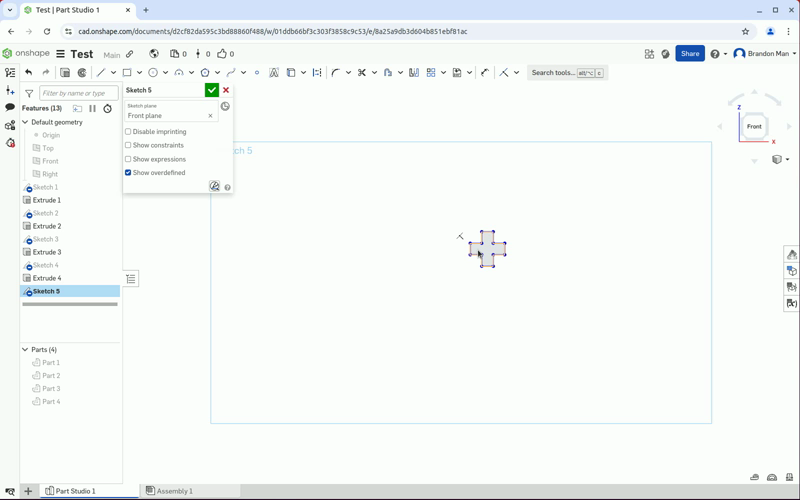
scroll(6)
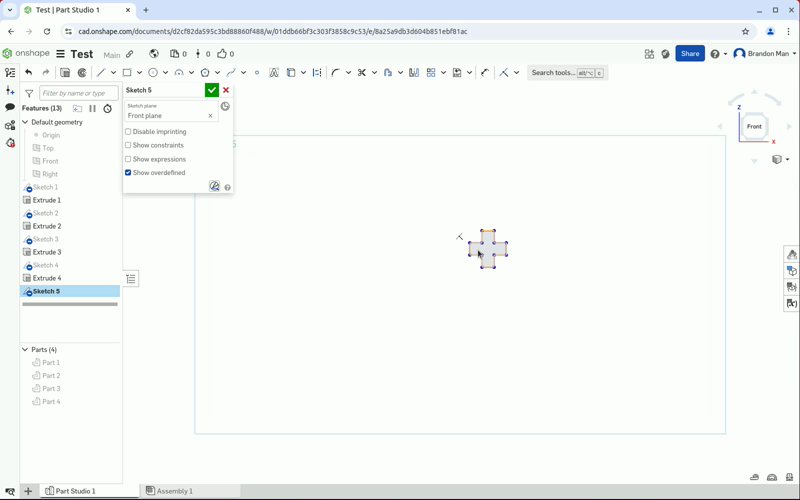
scroll(6)
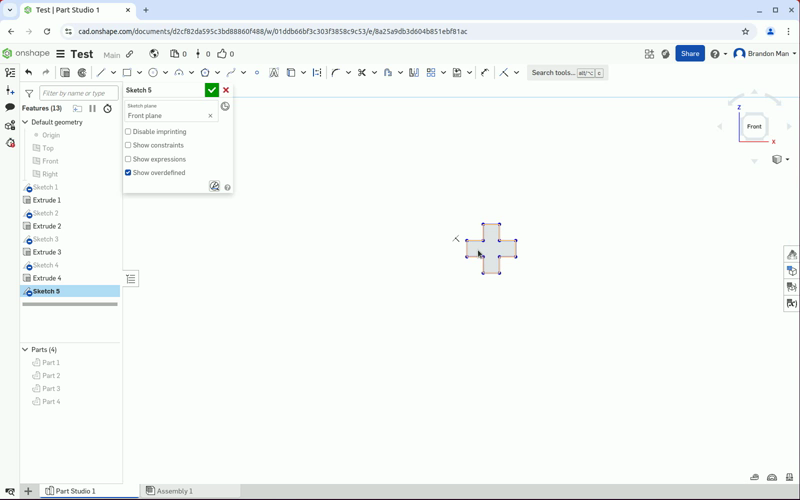
scroll(6)
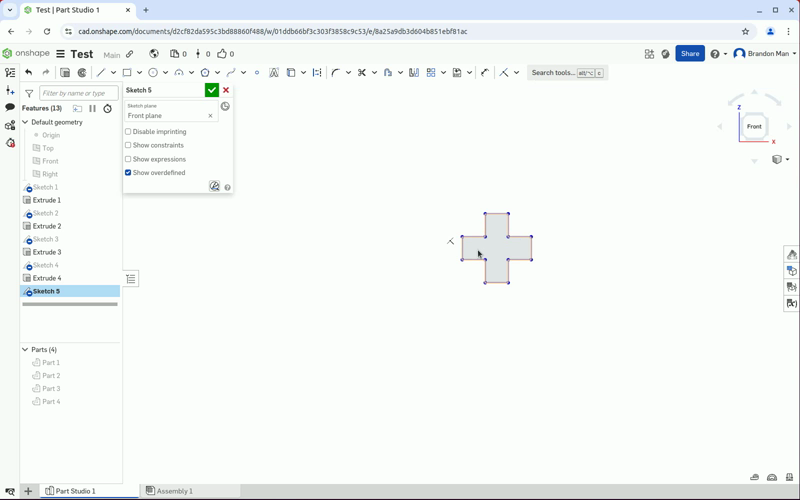
scroll(6)
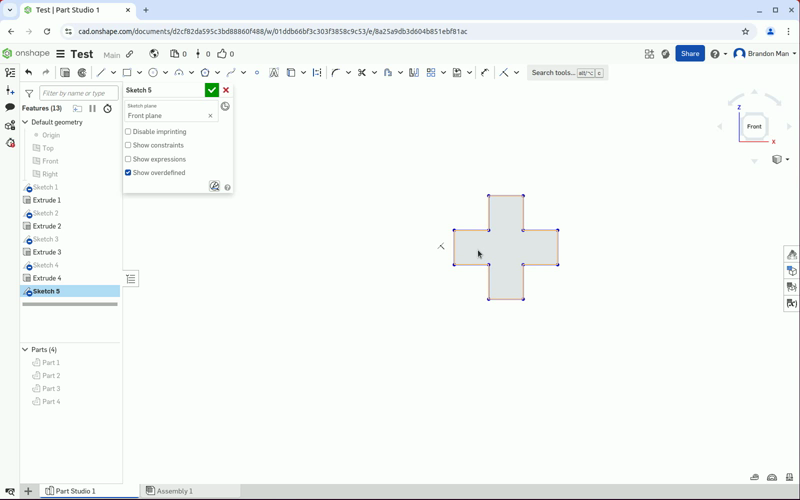
scroll(6)
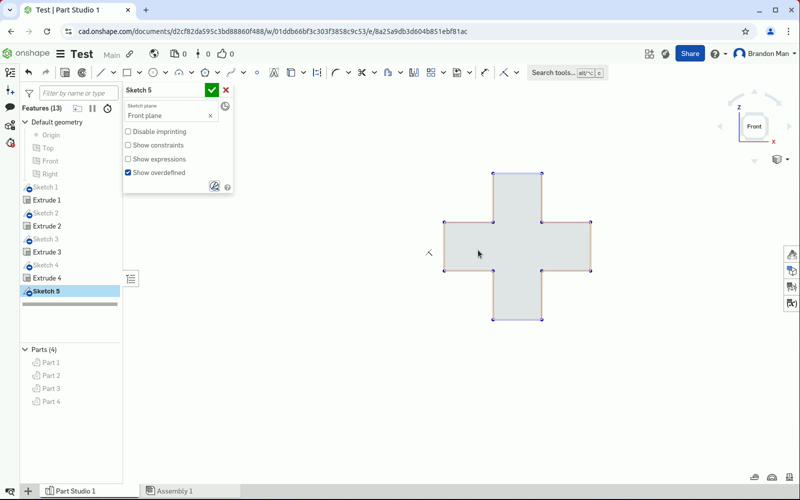
scroll(6)
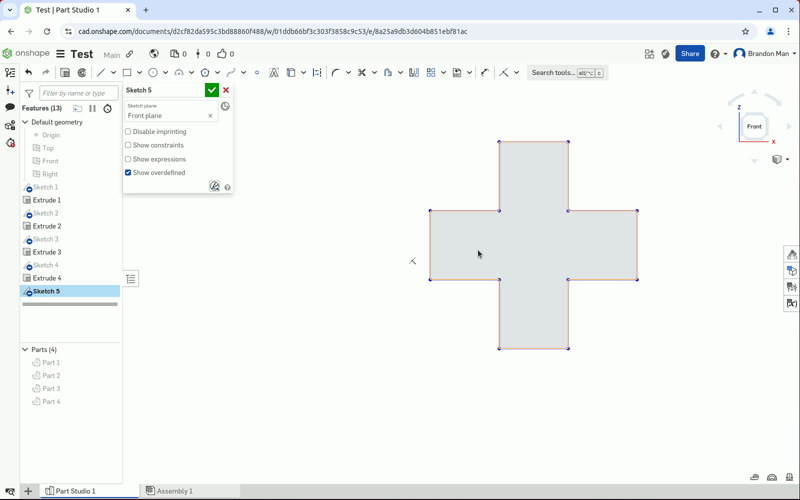
scroll(6)
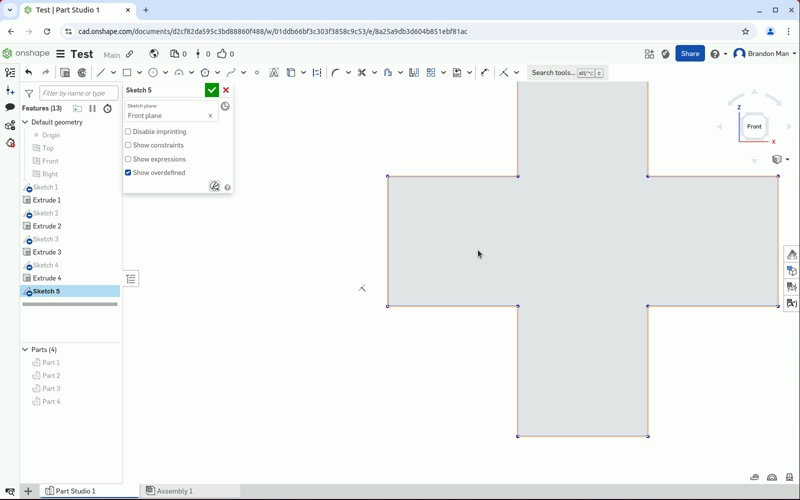
click(478, 249)
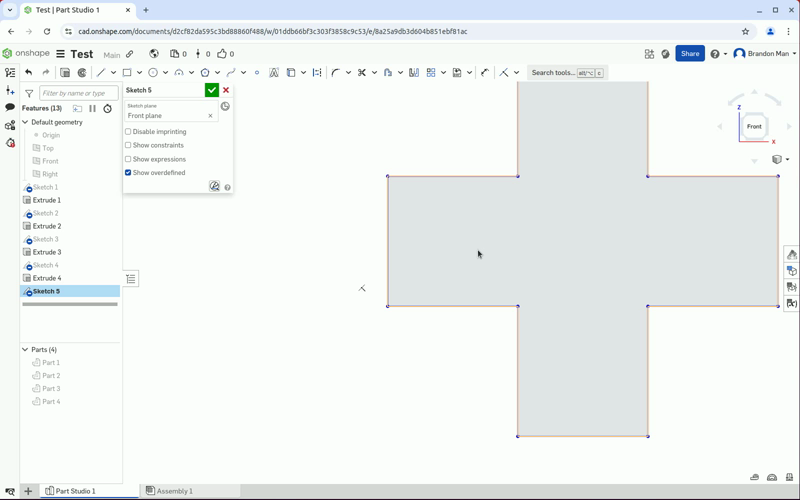
scroll(-6)
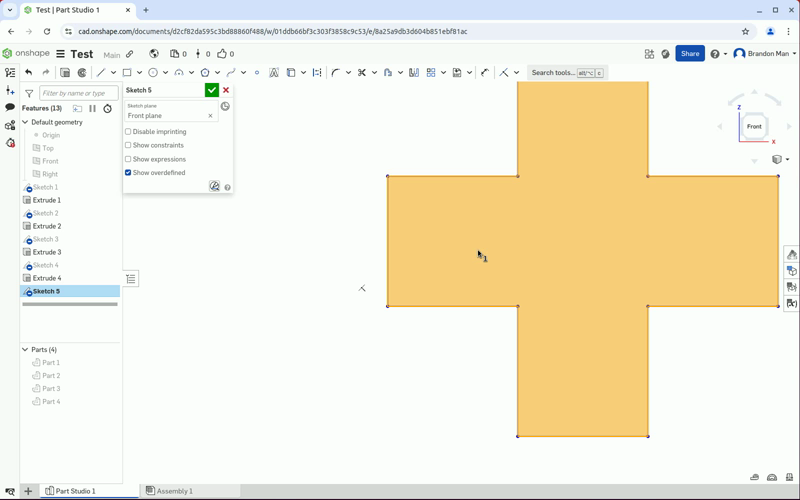
scroll(-6)
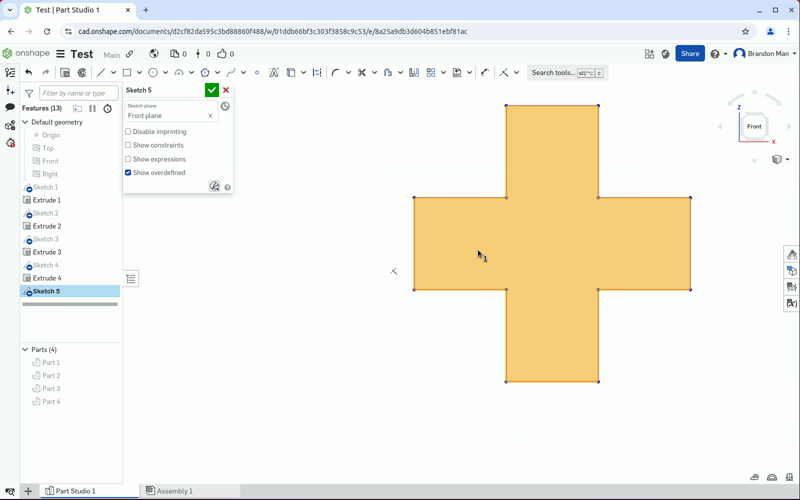
scroll(-6)
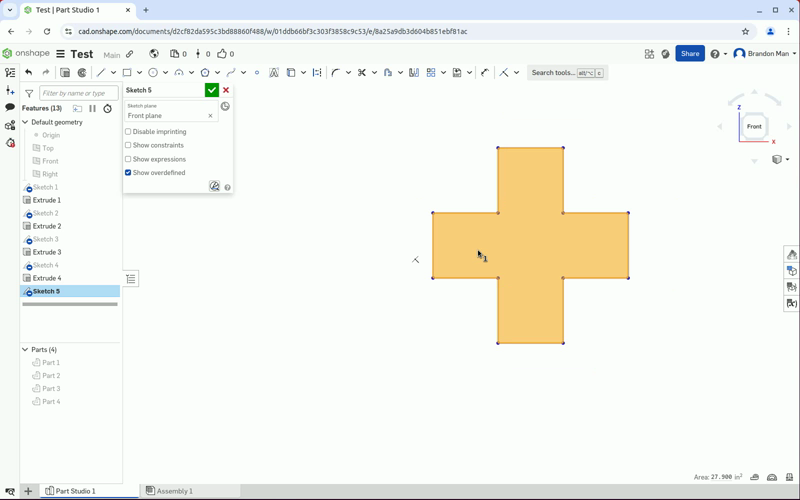
scroll(-6)
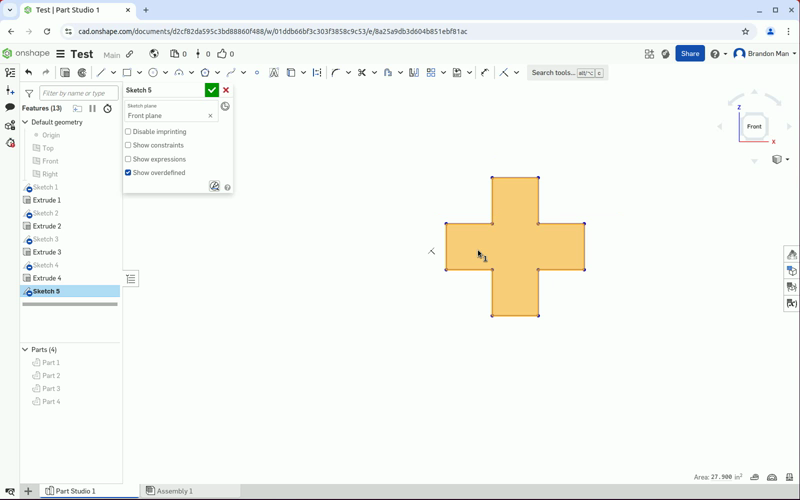
scroll(-6)
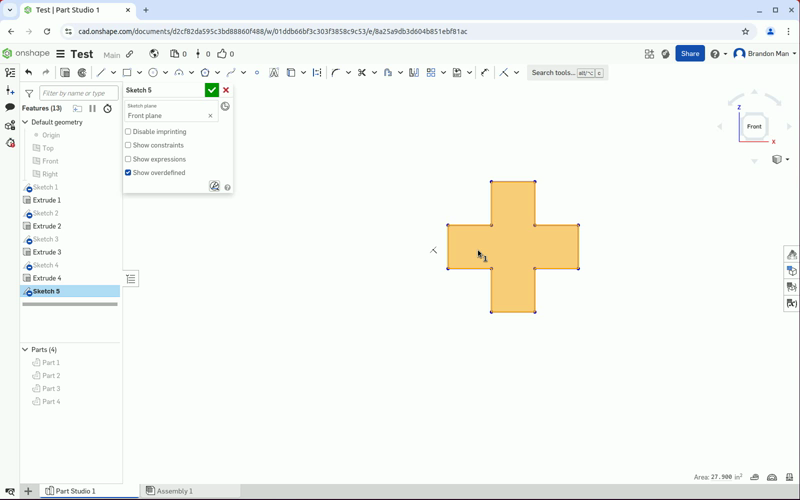
scroll(-6)
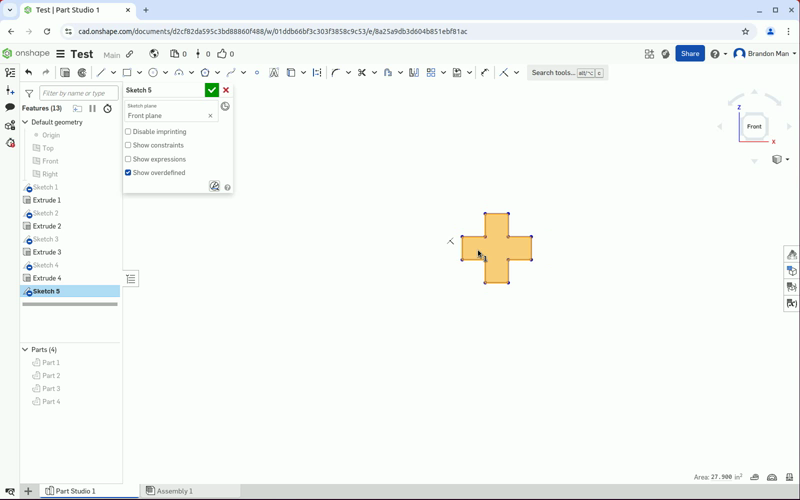
scroll(-6)
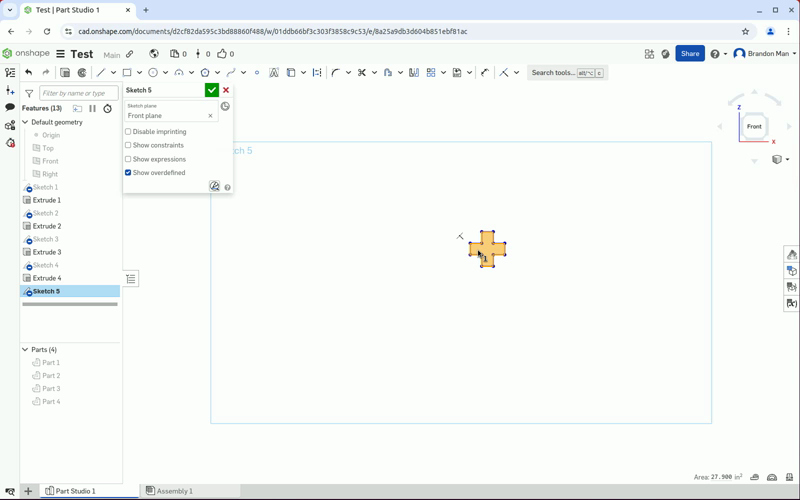
mouse_move(73, 352)
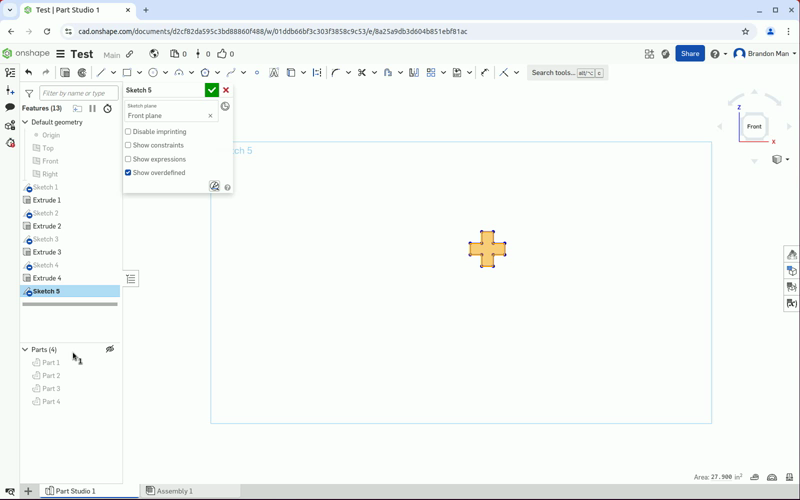
key(shift+y)
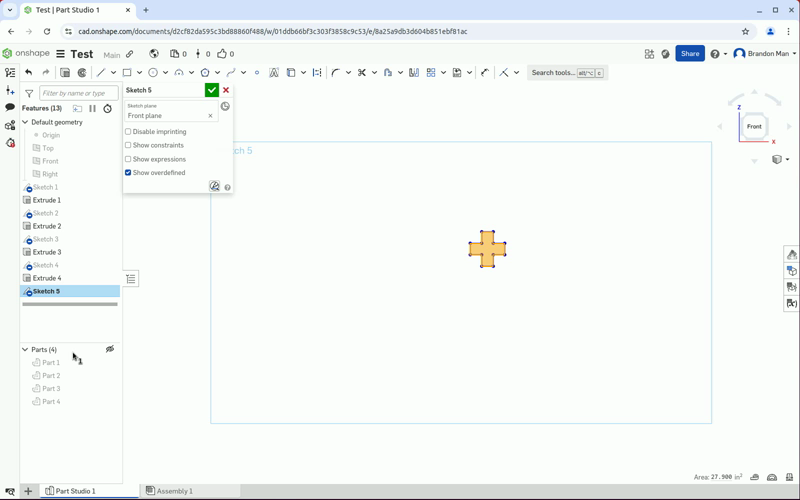
key(shift+e)
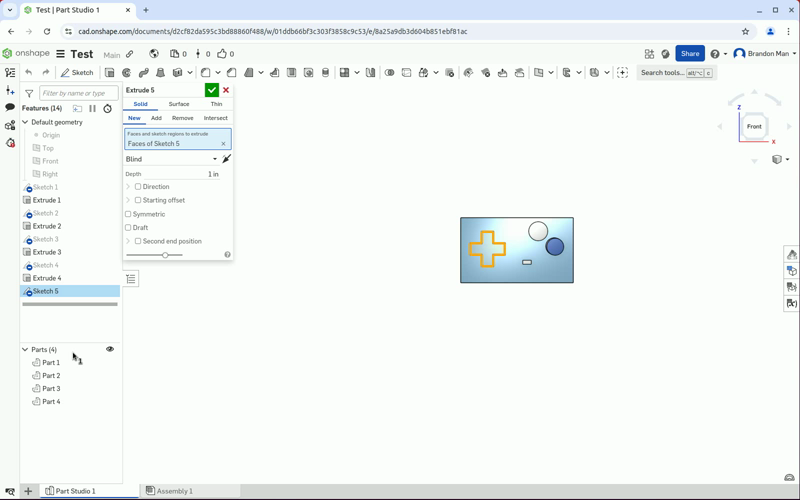
mouse_move(143, 106)
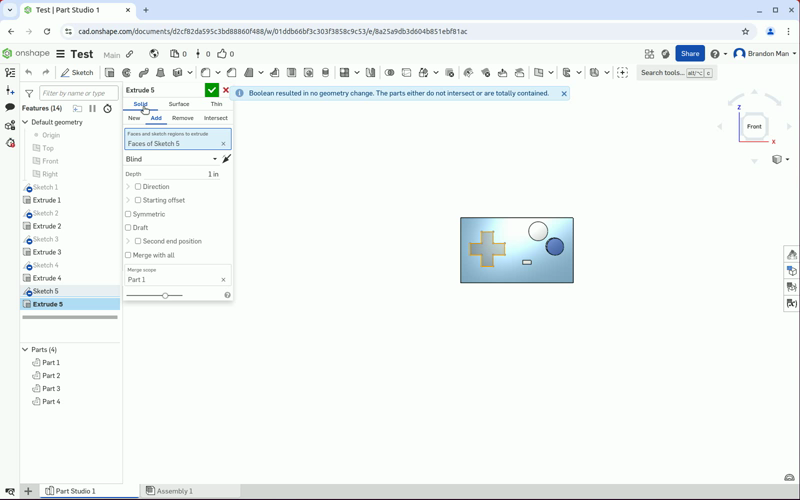
click(143, 106)
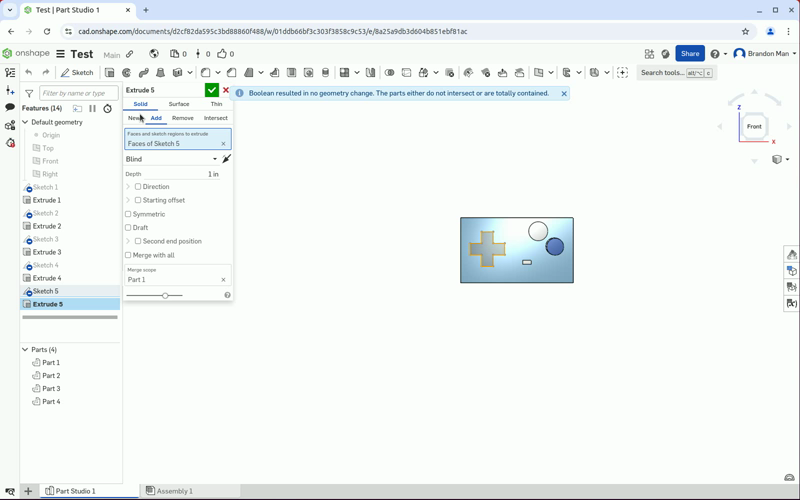
mouse_move(137, 120)
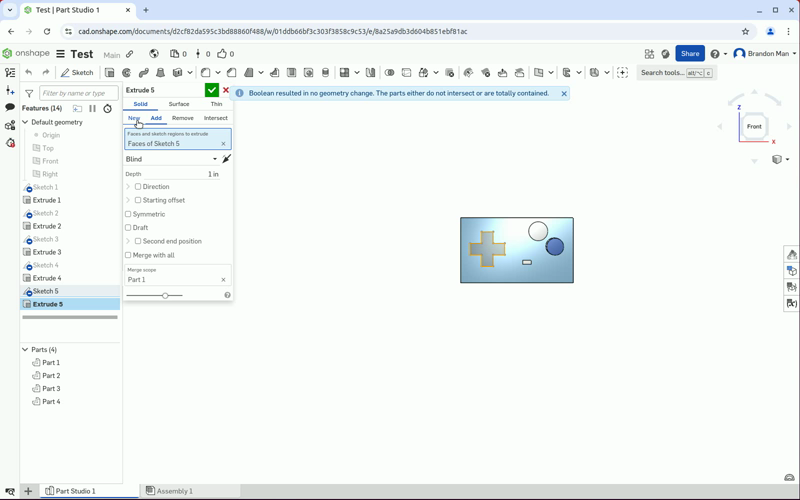
click(137, 120)
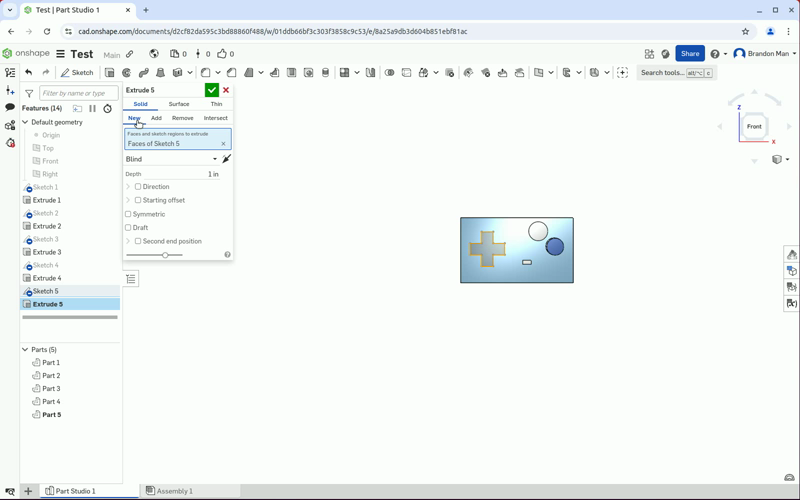
key(tab, 4)
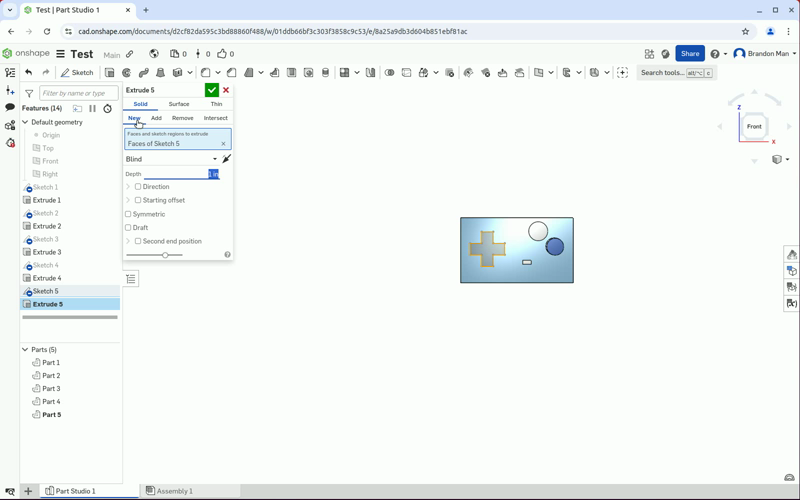
text(3.37)
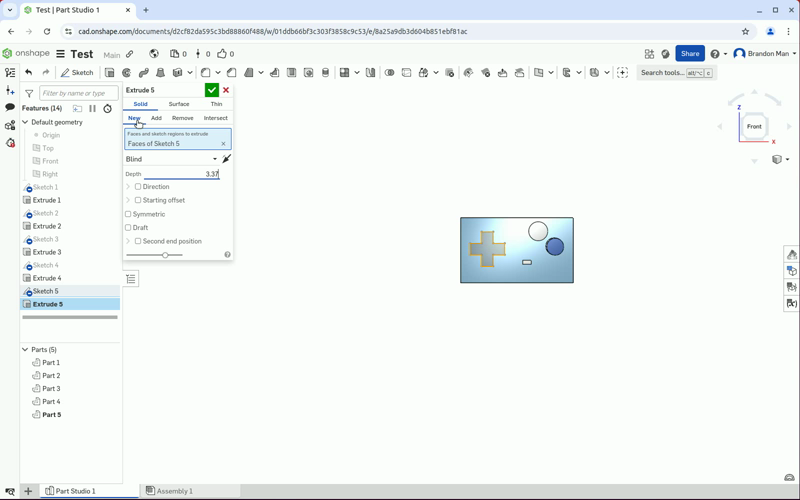
key(enter)
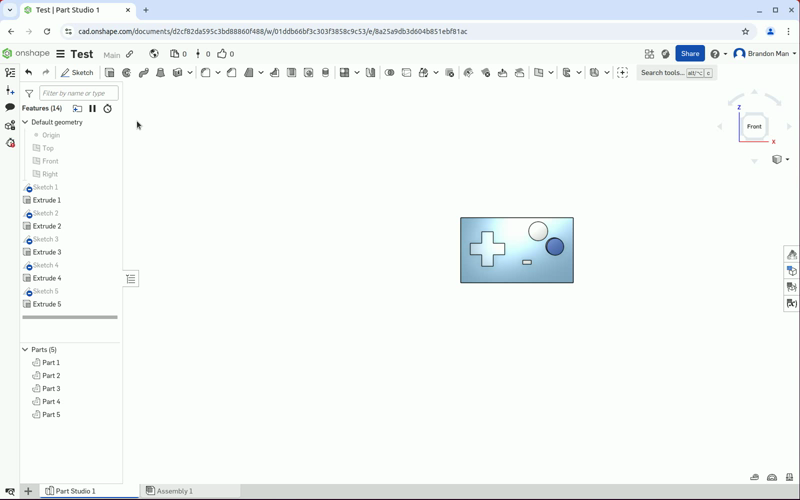
key(shift+h)
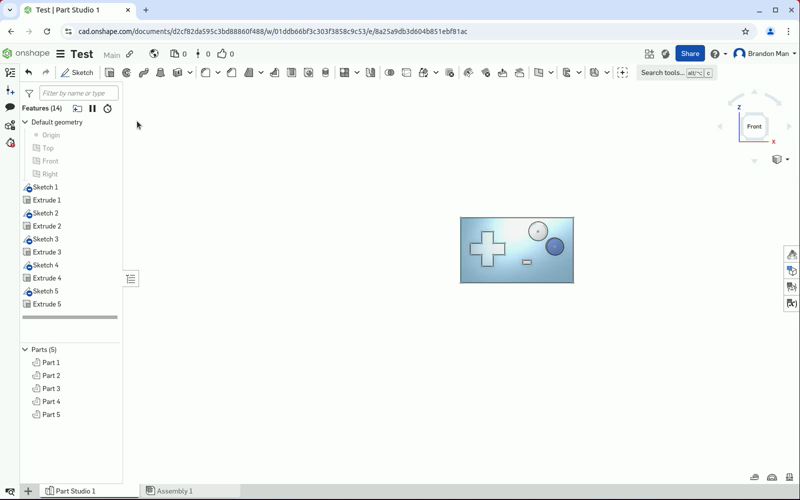
key(shift+h)
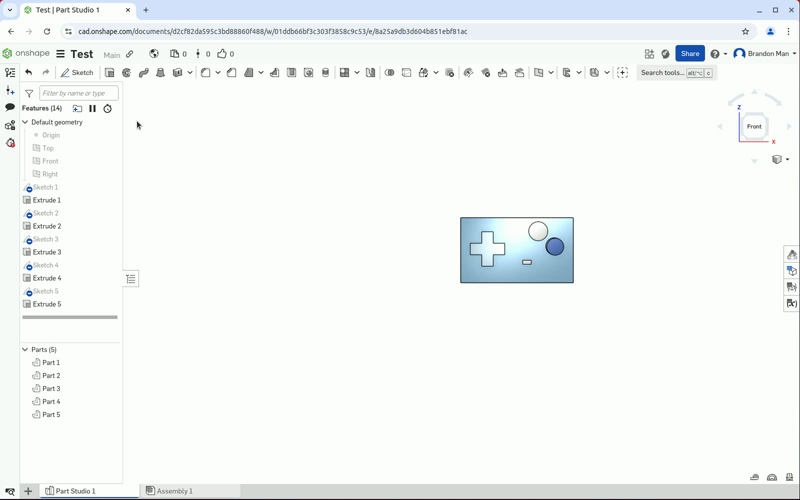
mouse_move(73, 189)
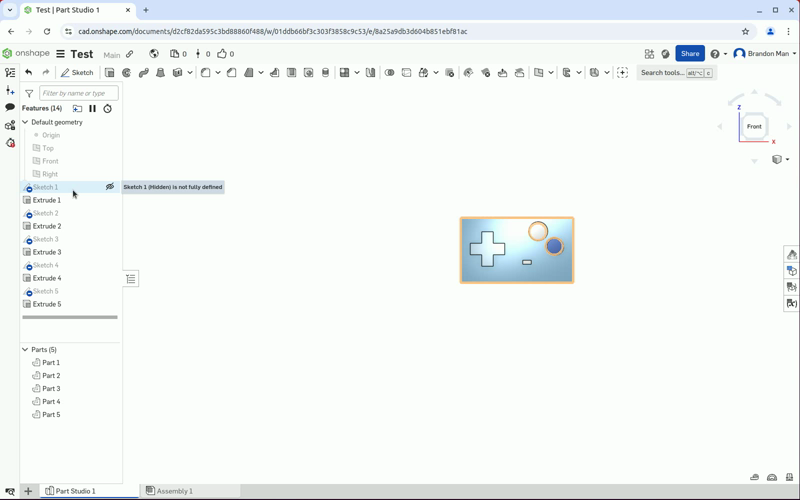
click(73, 189)
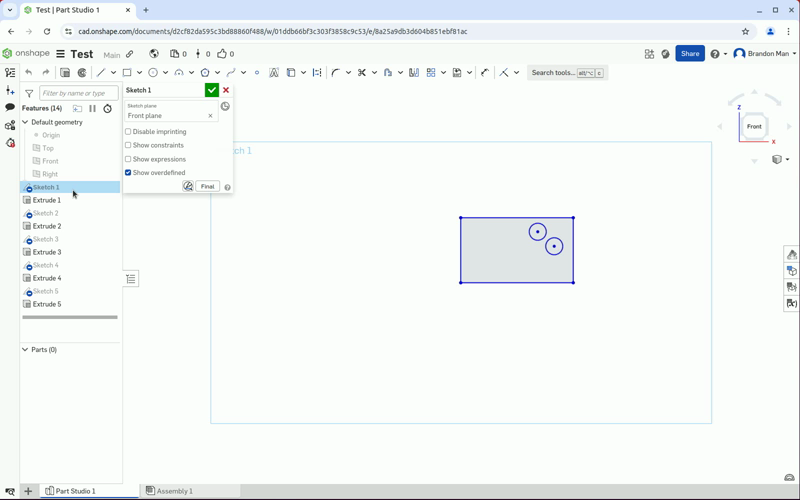
mouse_move(229, 92)
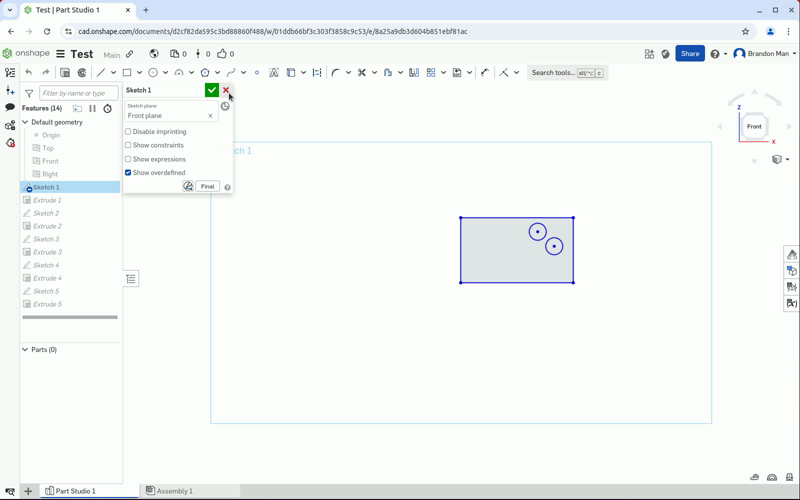
click(229, 92)
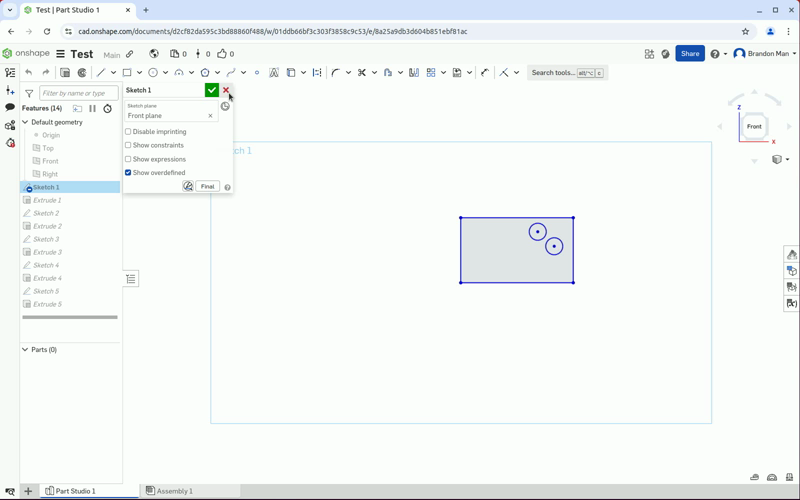
key(shift+s)
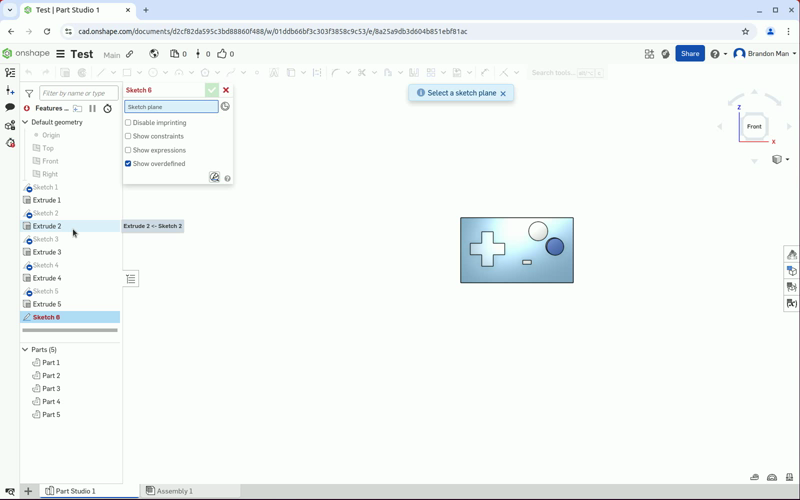
scroll(3)
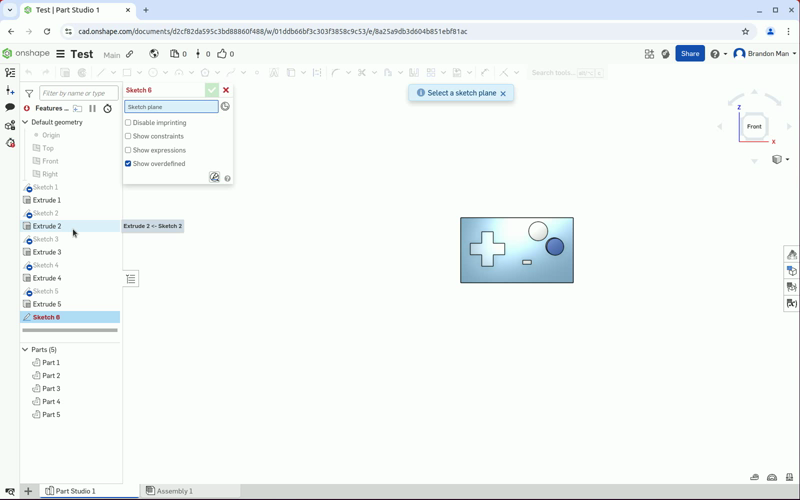
mouse_move(73, 163)
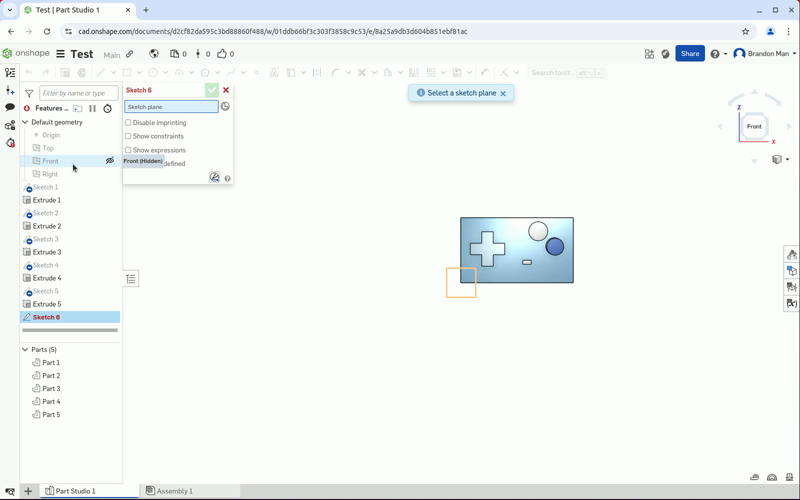
click(73, 163)
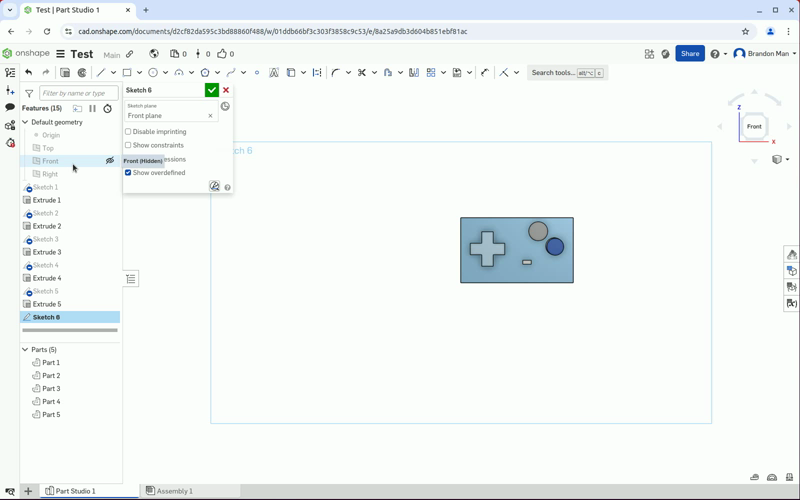
mouse_move(73, 352)
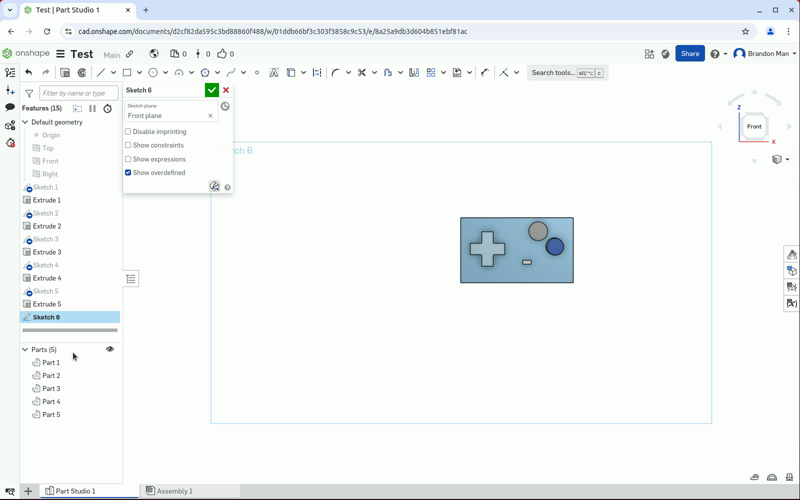
key(y)
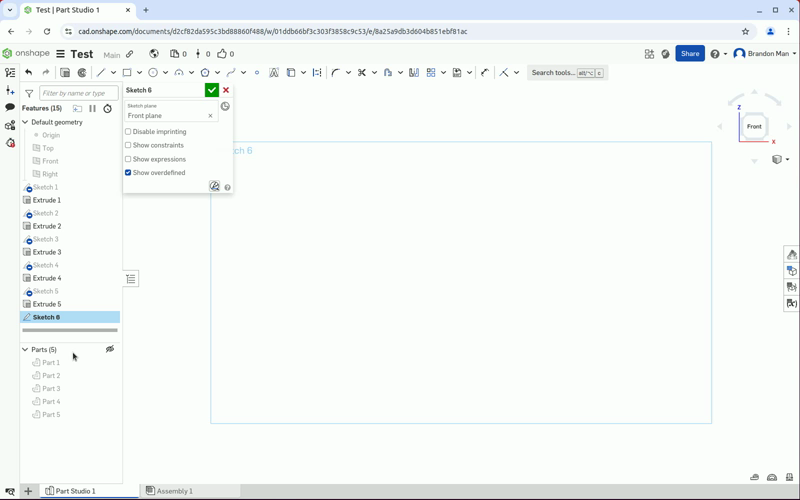
key(l)
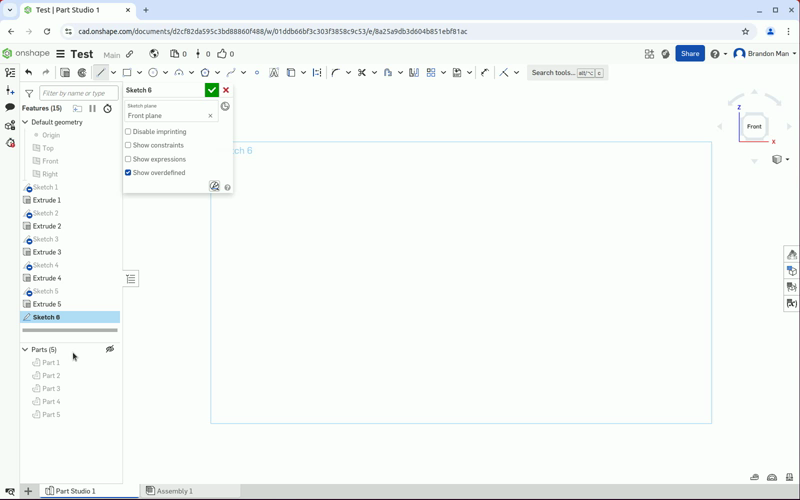
key_down(shift)
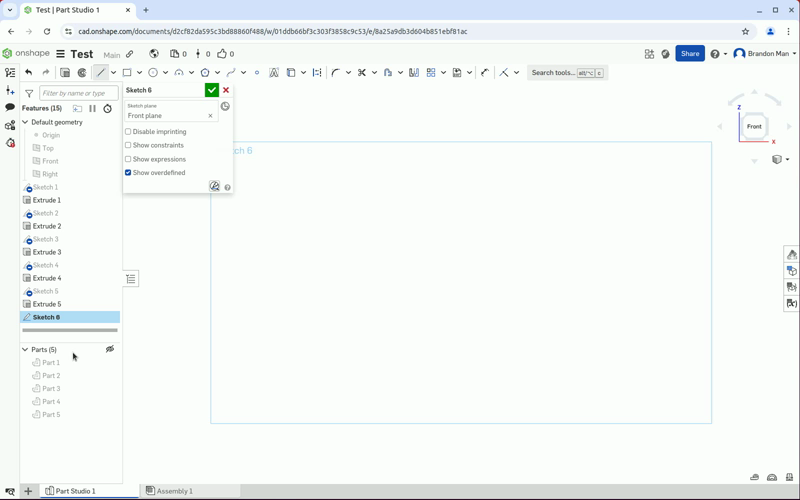
mouse_move(510, 264)
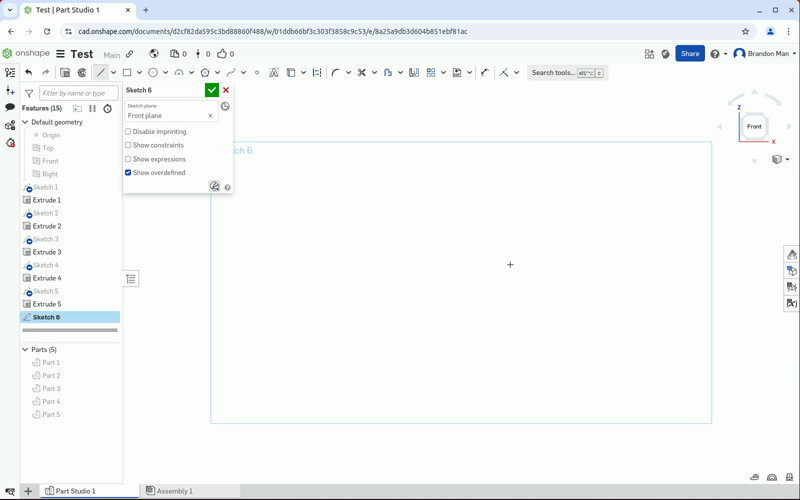
click(510, 264)
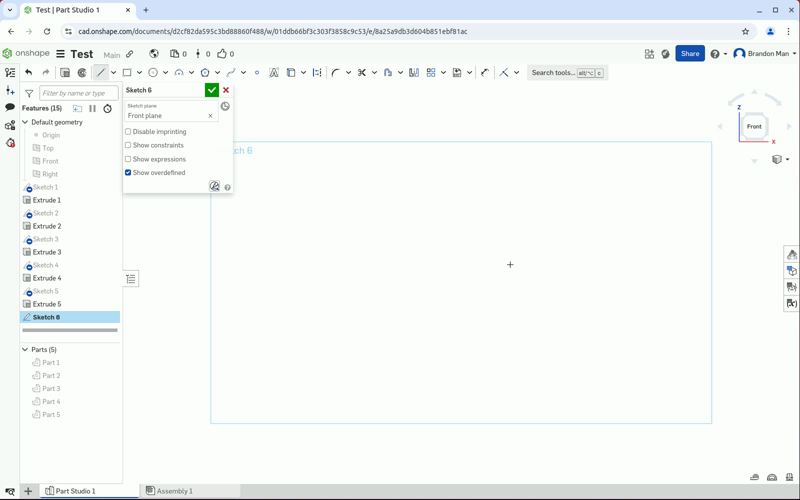
key_up(shift)
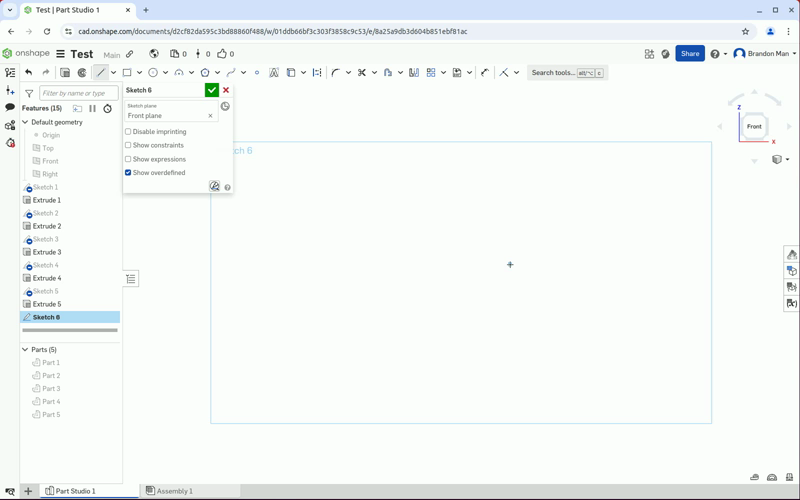
key_down(shift)
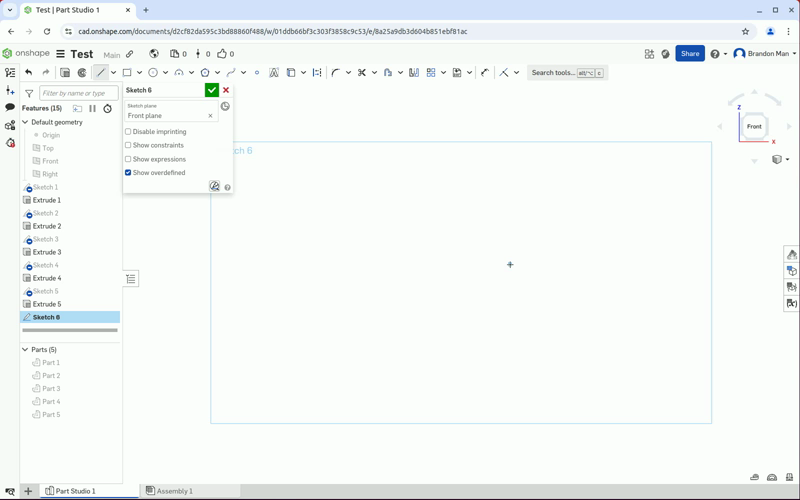
mouse_move(540, 264)
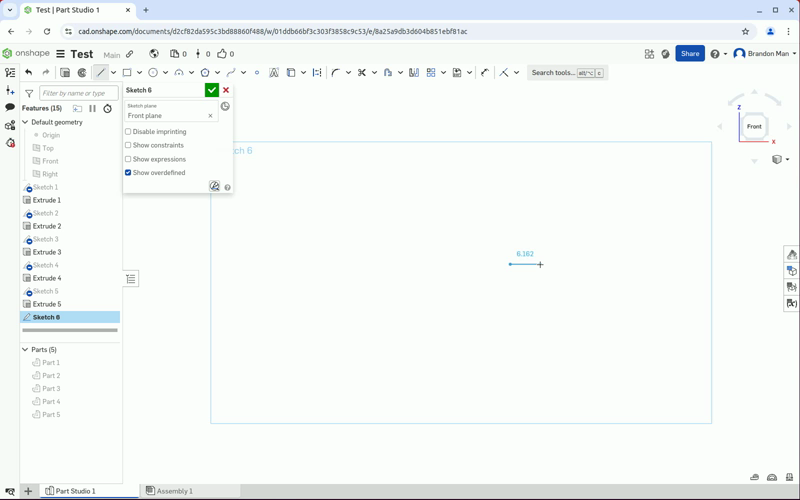
mouse_move(518, 264)
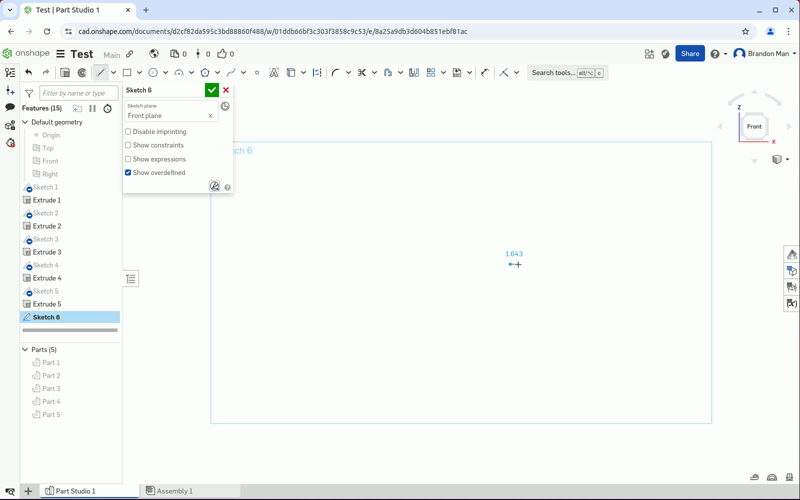
click(518, 264)
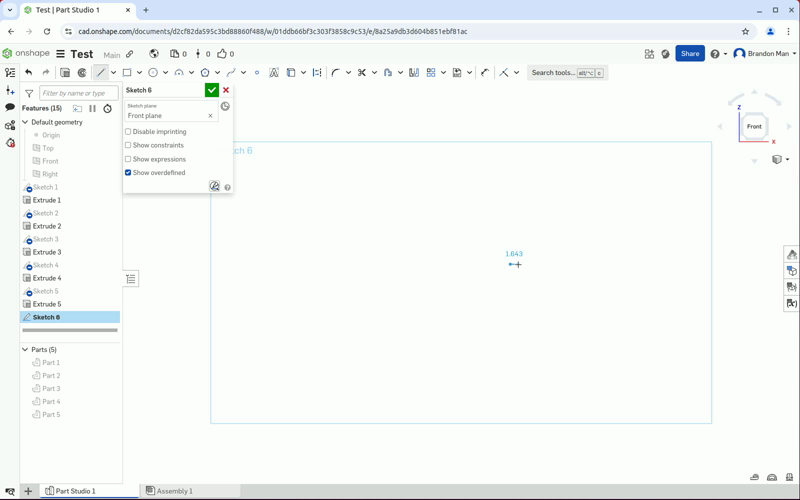
key_up(shift)
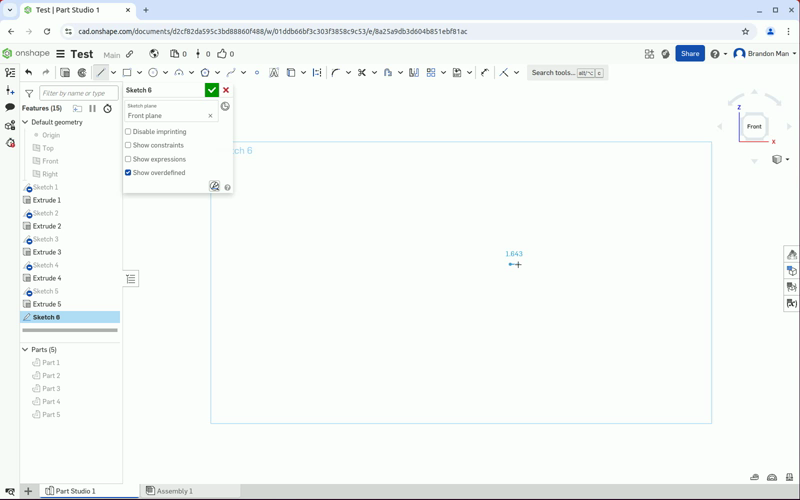
key_down(shift)
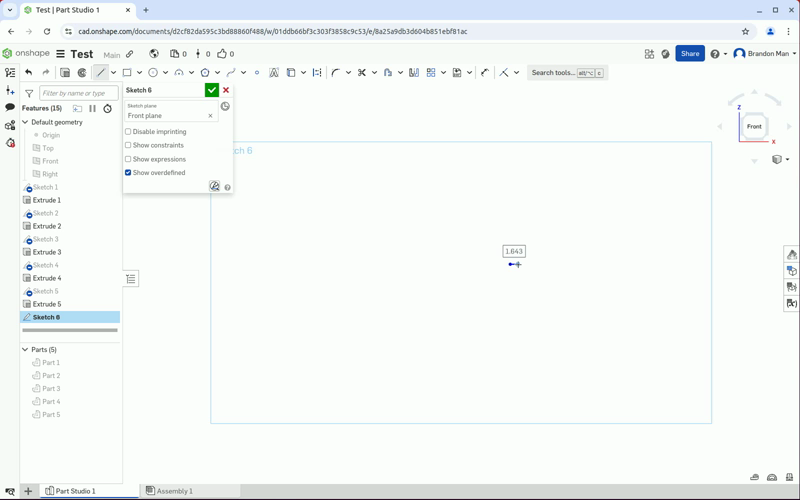
mouse_move(548, 264)
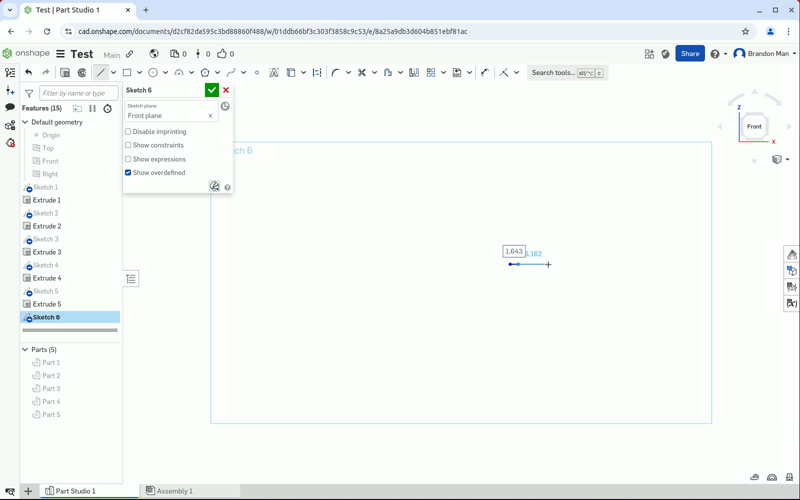
mouse_move(518, 260)
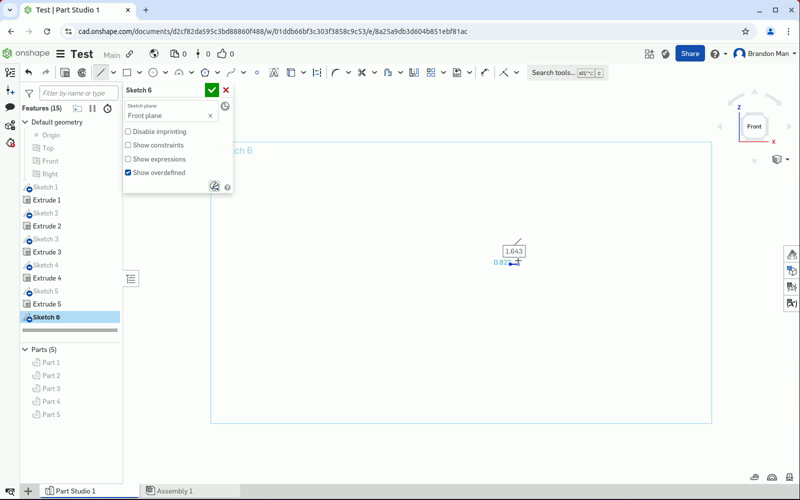
scroll(6)
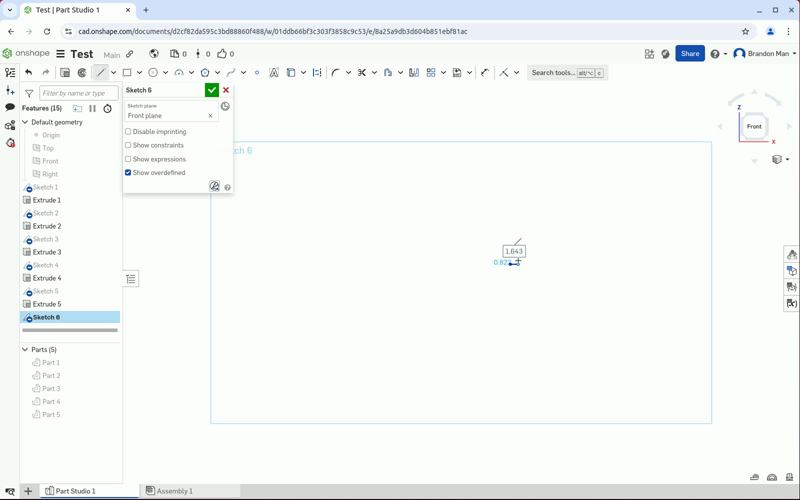
scroll(6)
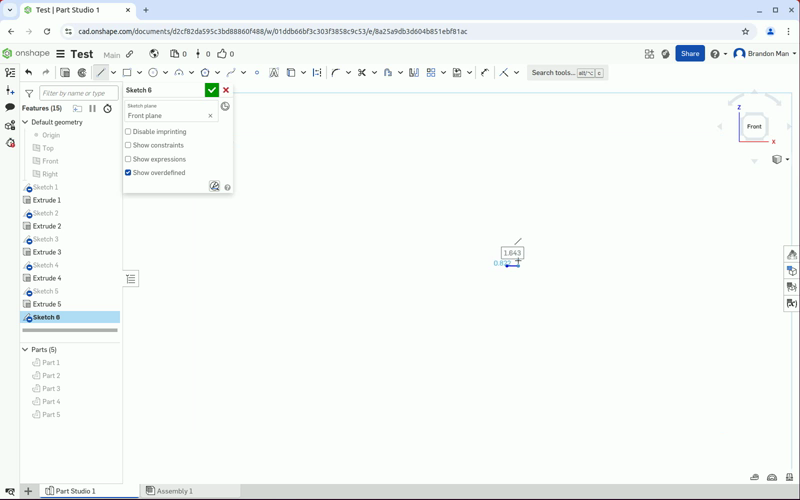
scroll(6)
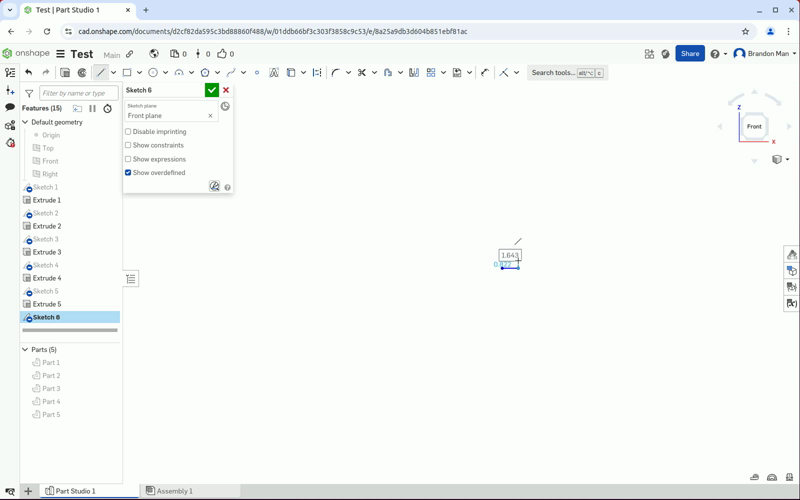
scroll(6)
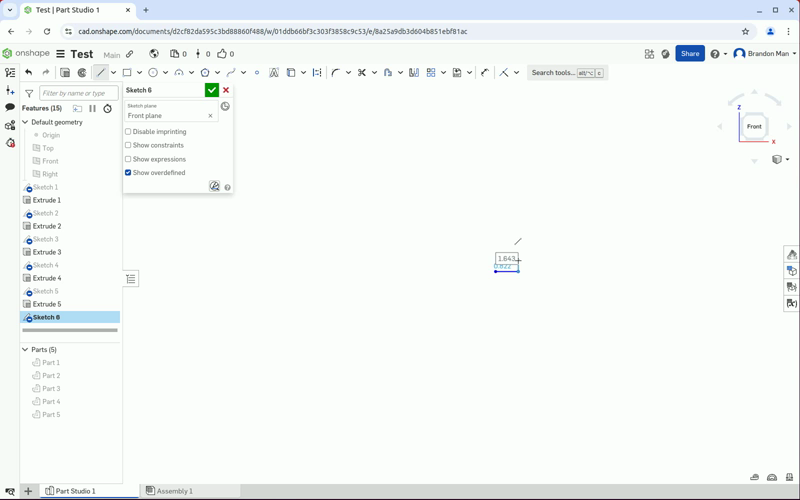
scroll(6)
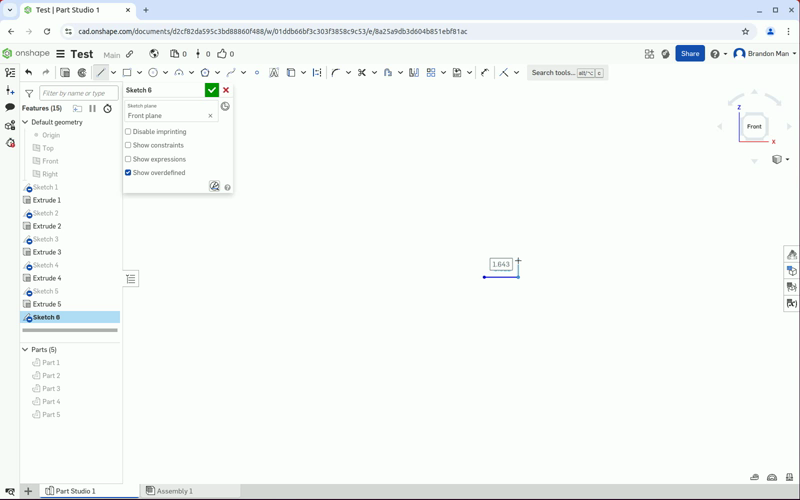
scroll(6)
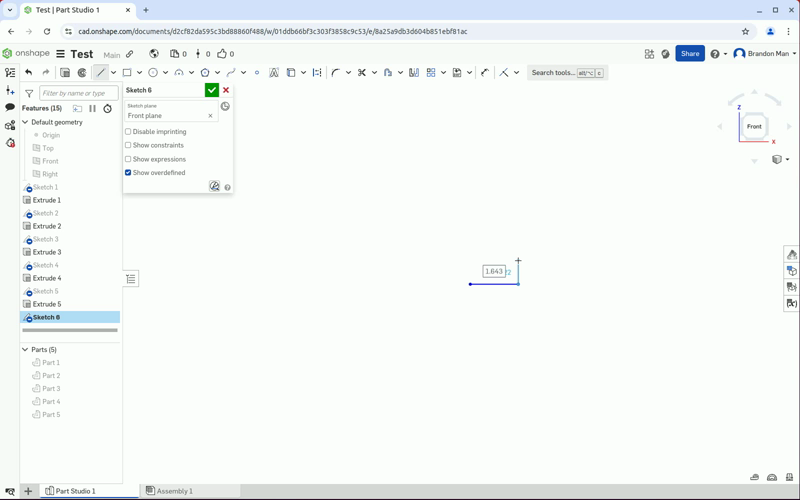
scroll(6)
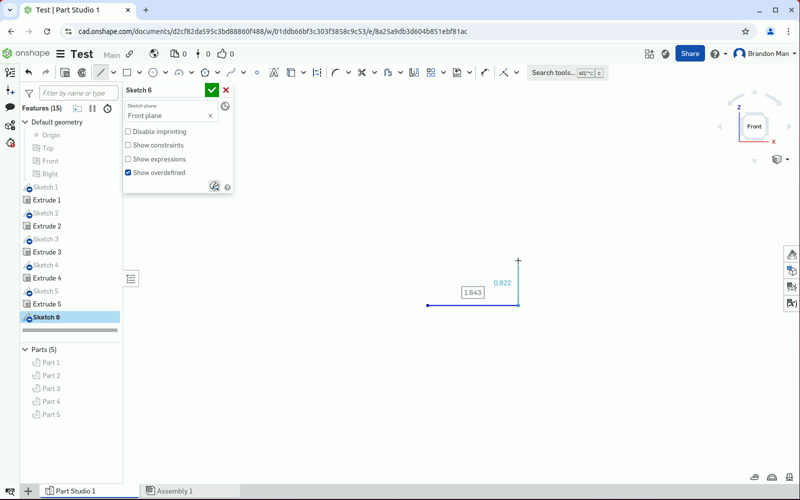
click(518, 260)
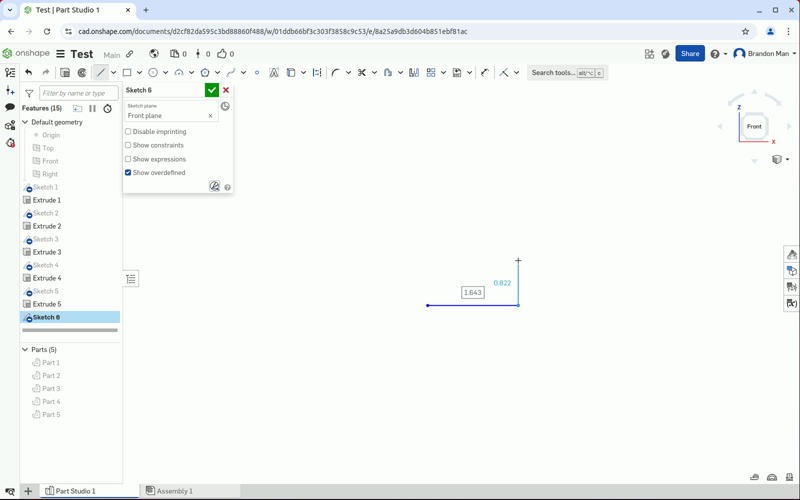
scroll(-6)
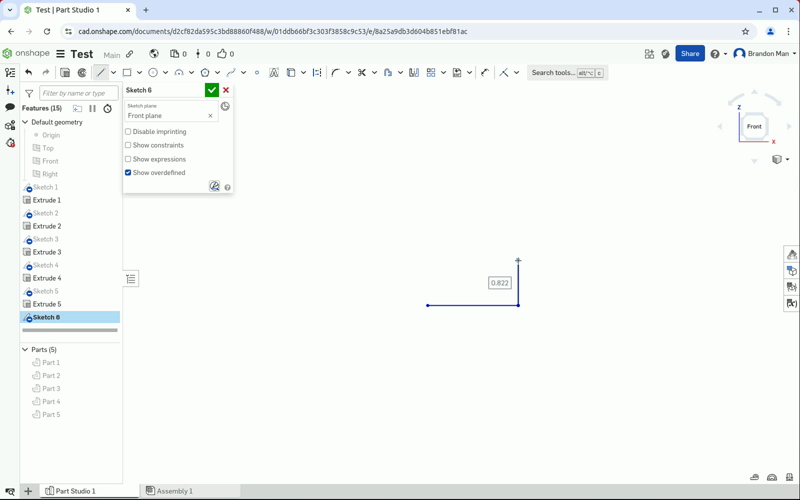
scroll(-6)
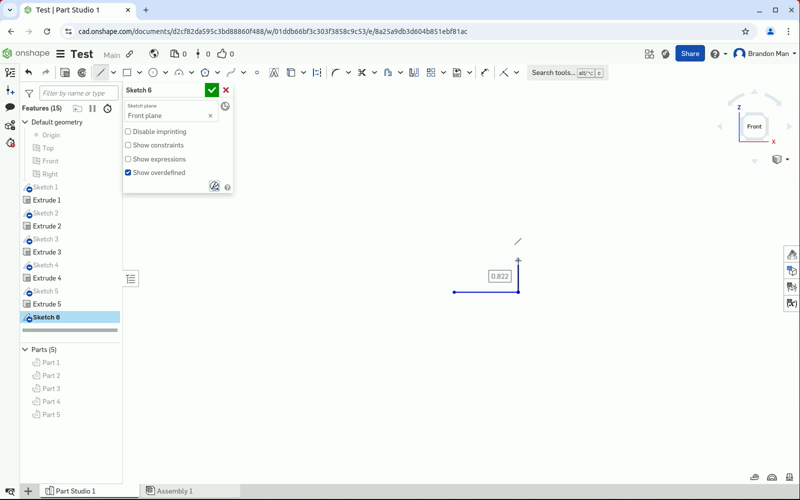
scroll(-6)
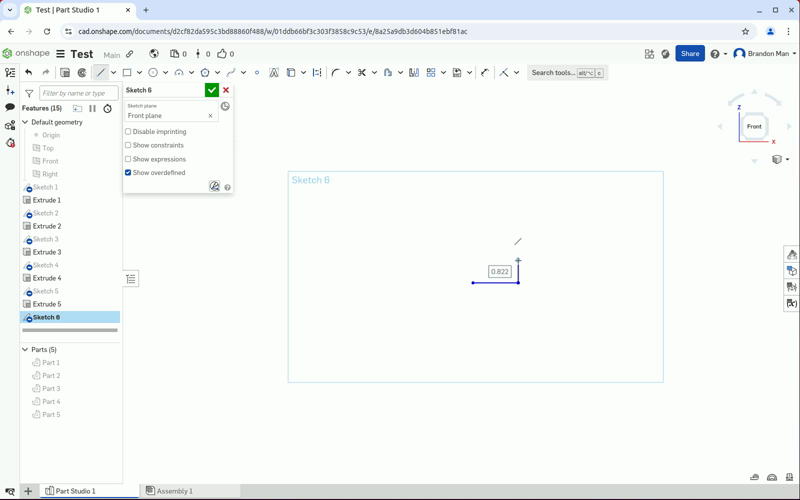
scroll(-6)
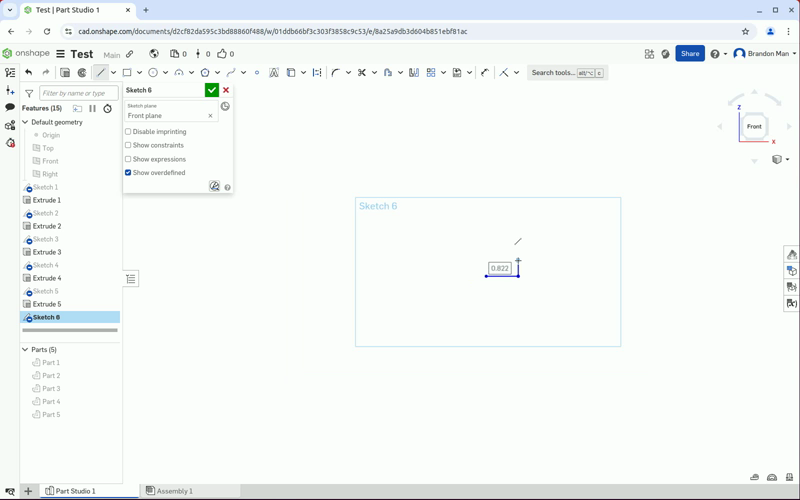
scroll(-6)
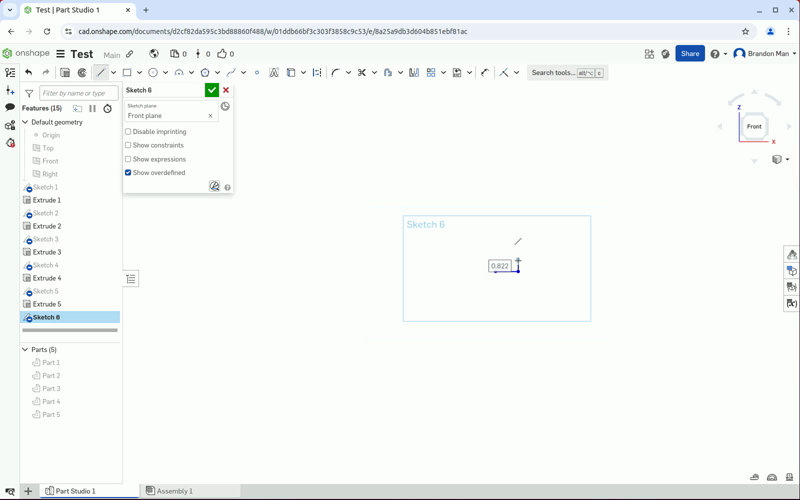
scroll(-6)
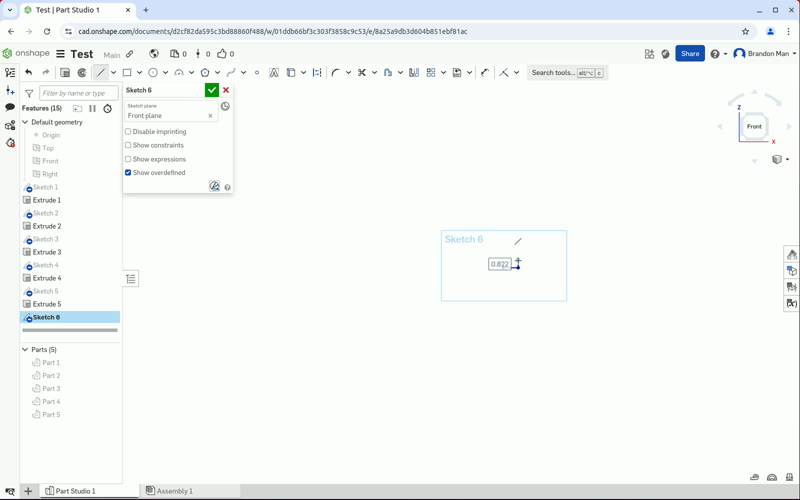
scroll(-6)
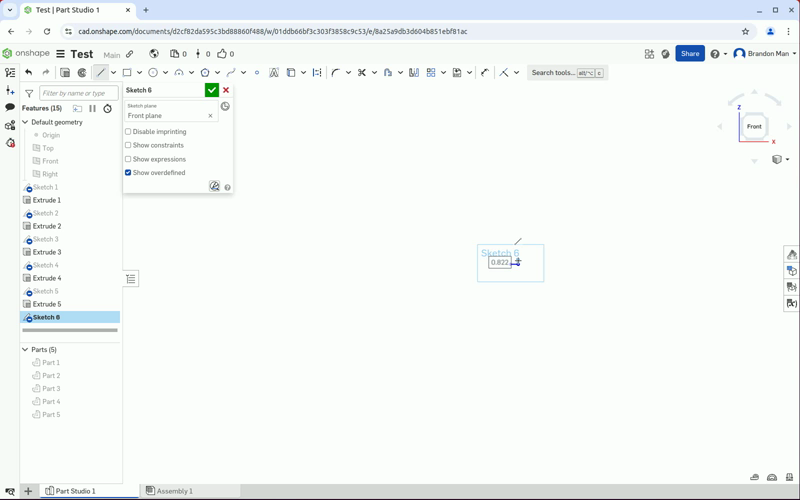
key_up(shift)
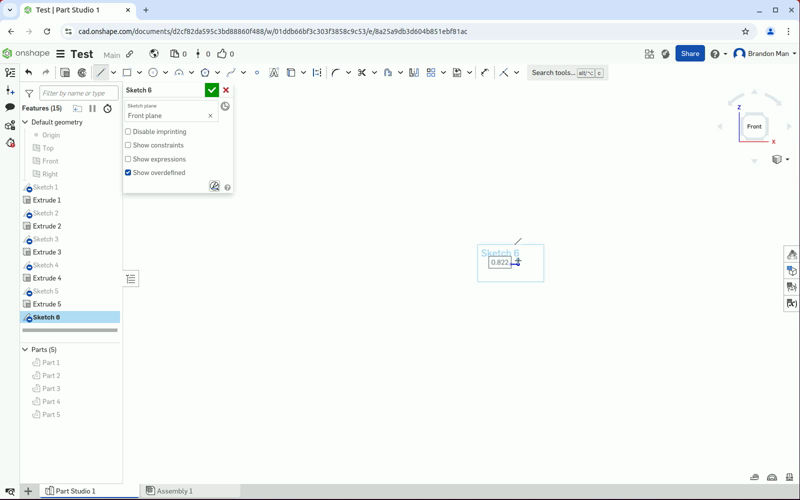
key_down(shift)
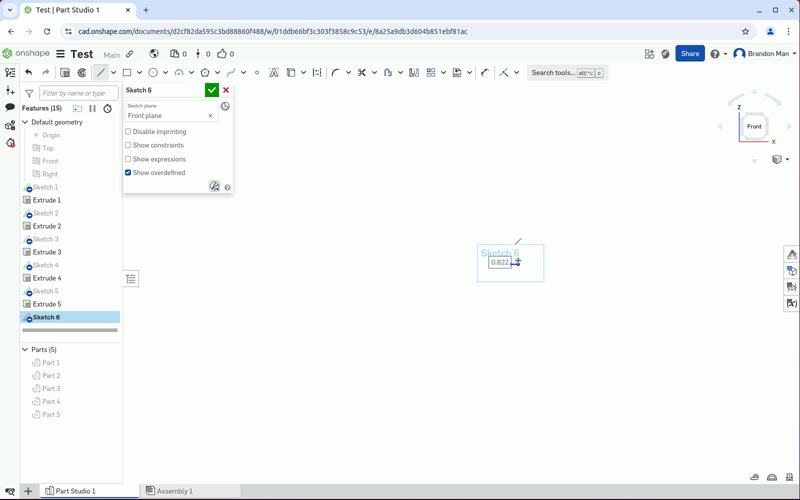
mouse_move(548, 260)
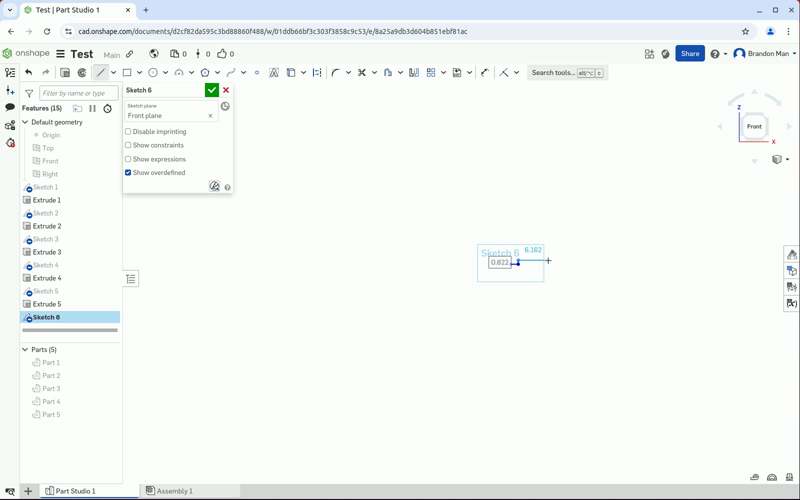
mouse_move(510, 260)
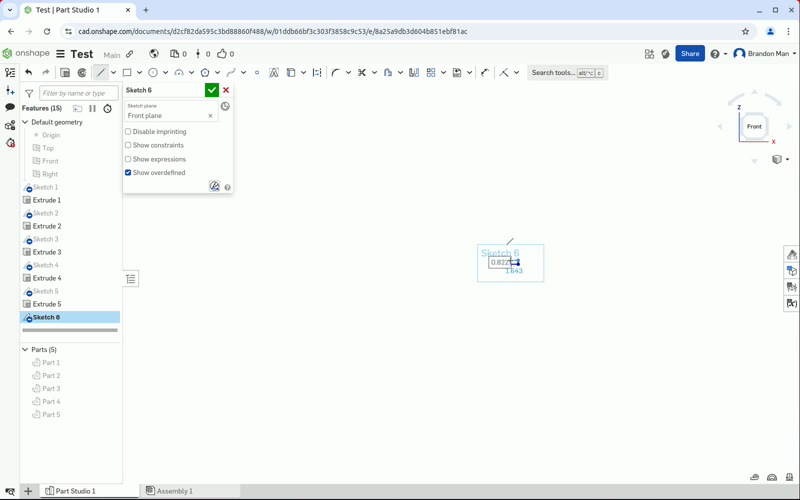
scroll(6)
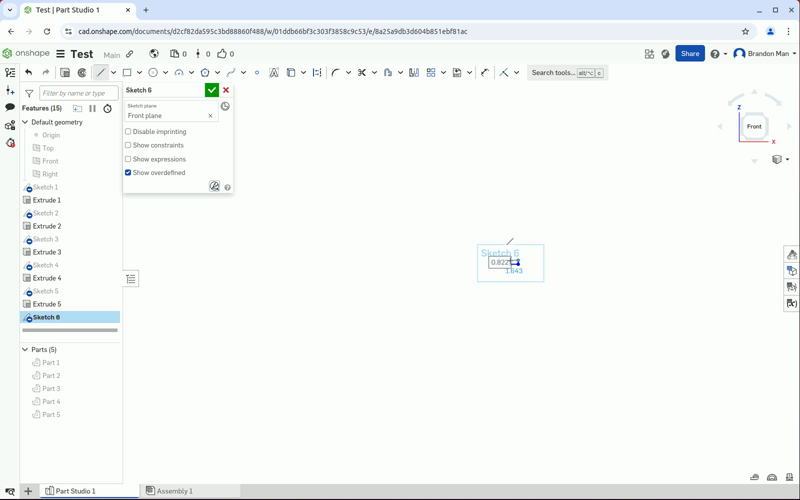
scroll(6)
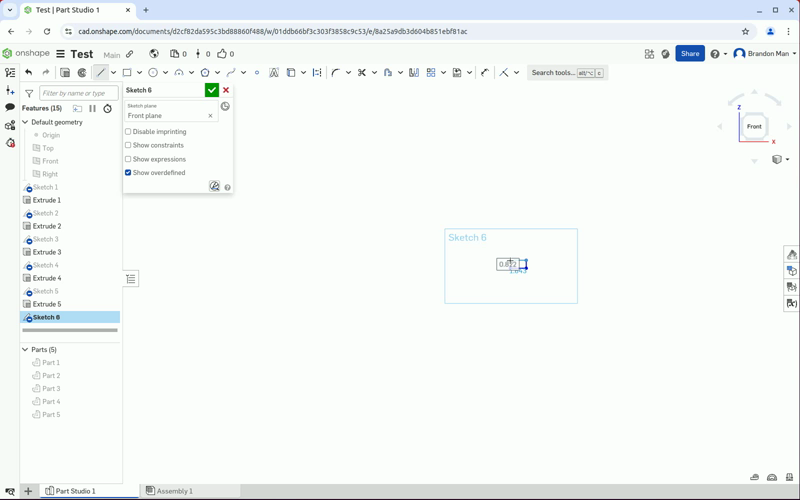
scroll(6)
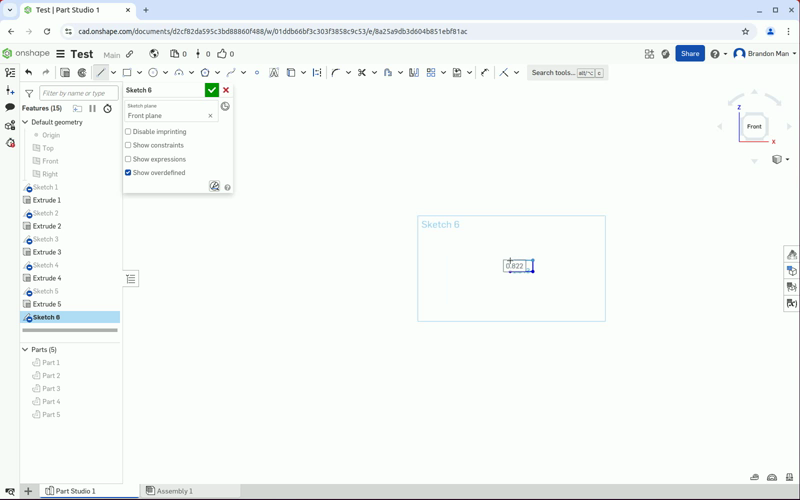
scroll(6)
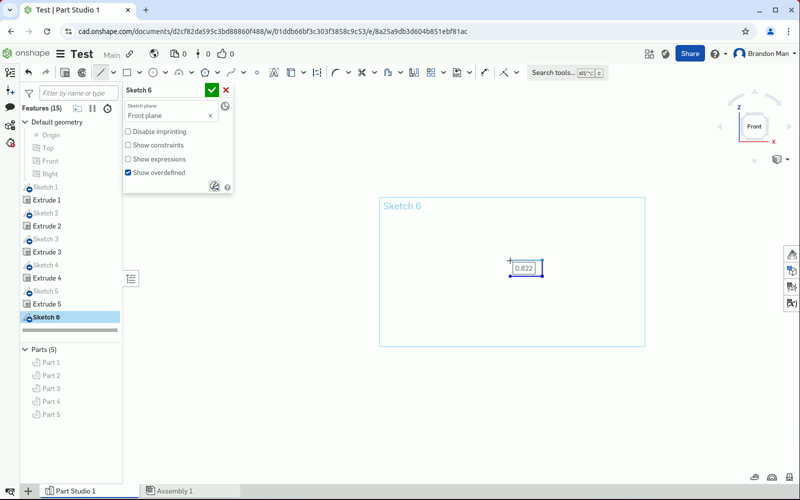
scroll(6)
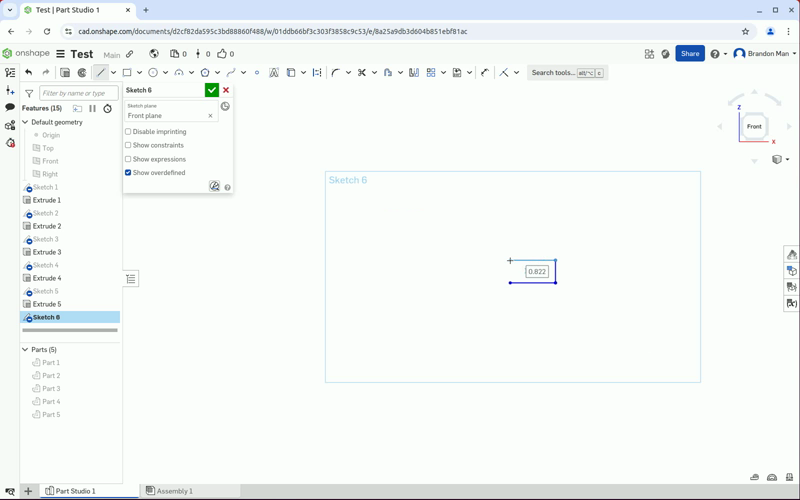
scroll(6)
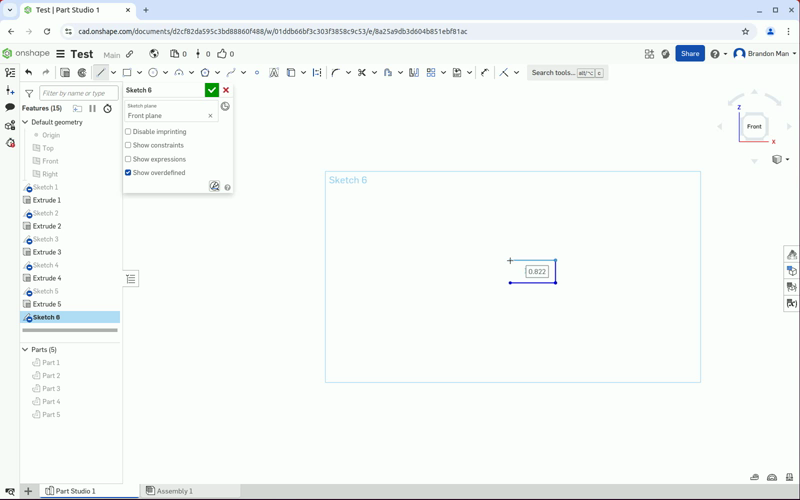
scroll(6)
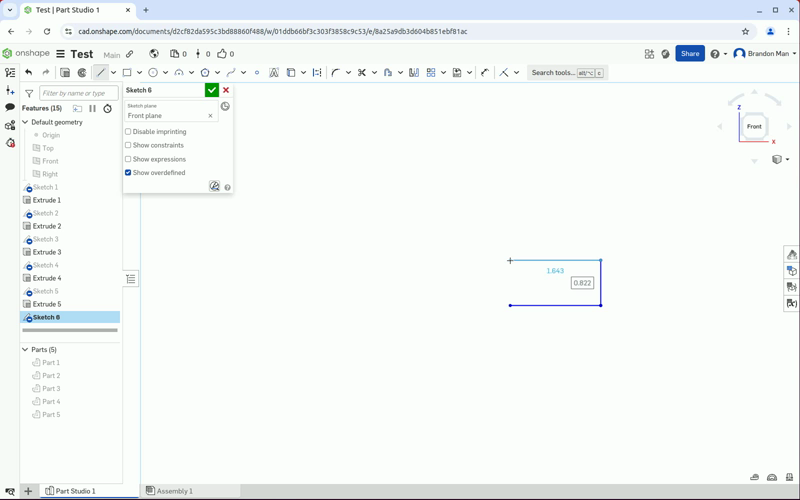
click(510, 260)
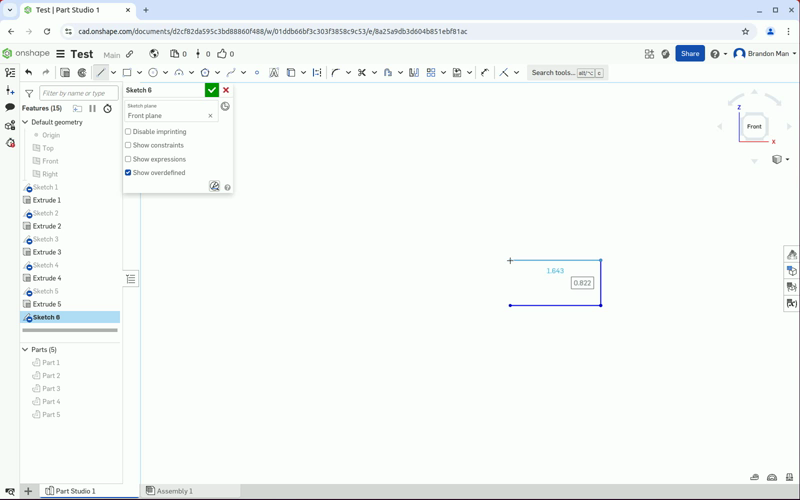
scroll(-6)
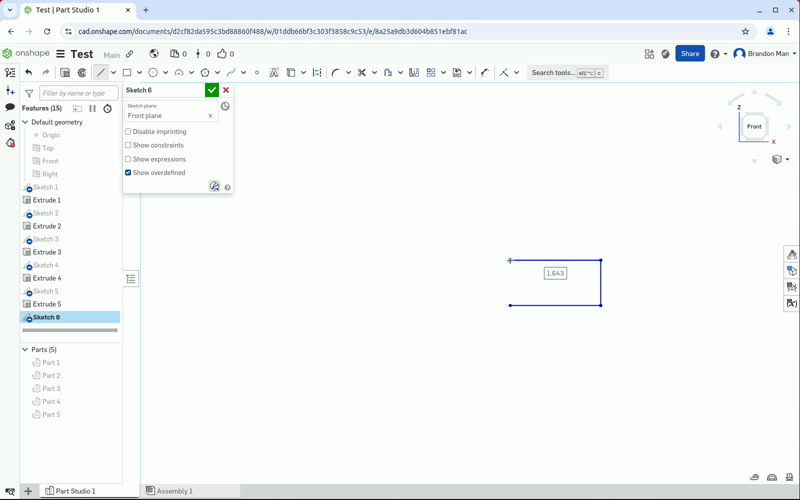
scroll(-6)
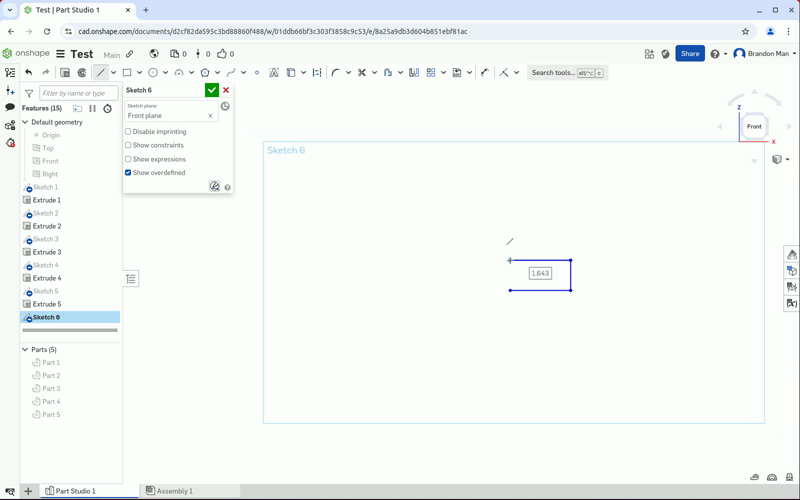
scroll(-6)
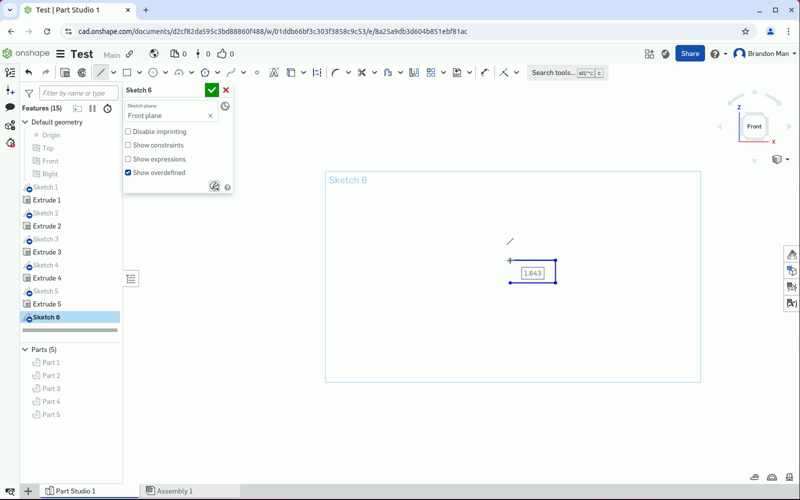
scroll(-6)
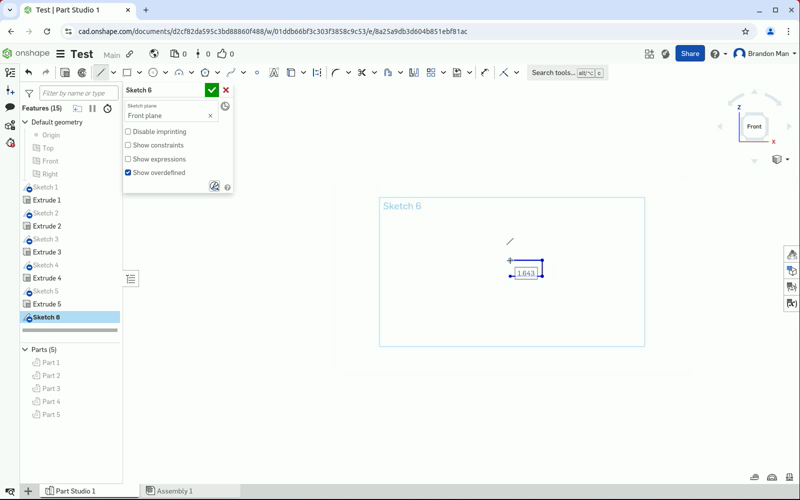
scroll(-6)
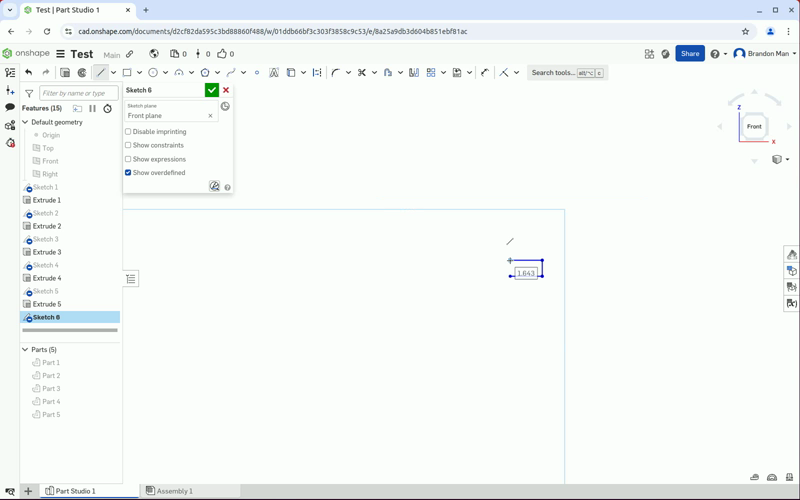
scroll(-6)
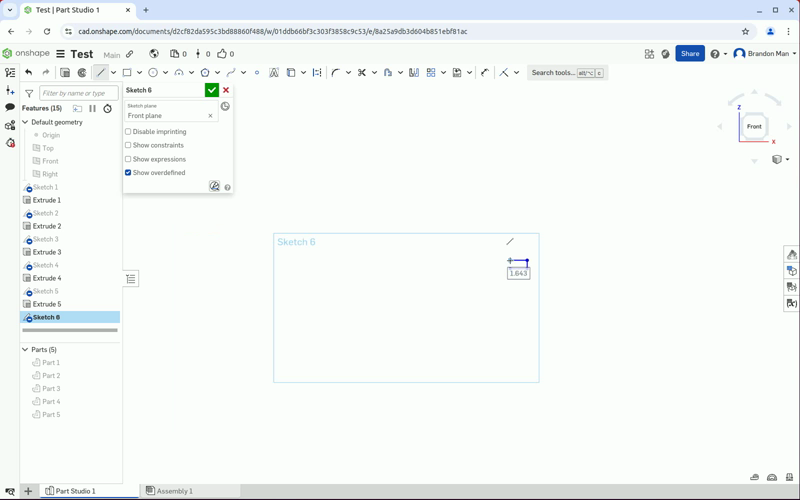
scroll(-6)
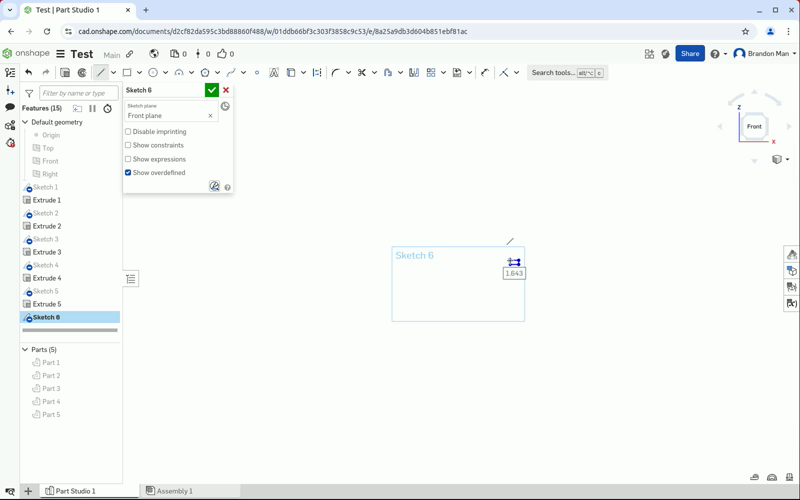
key_up(shift)
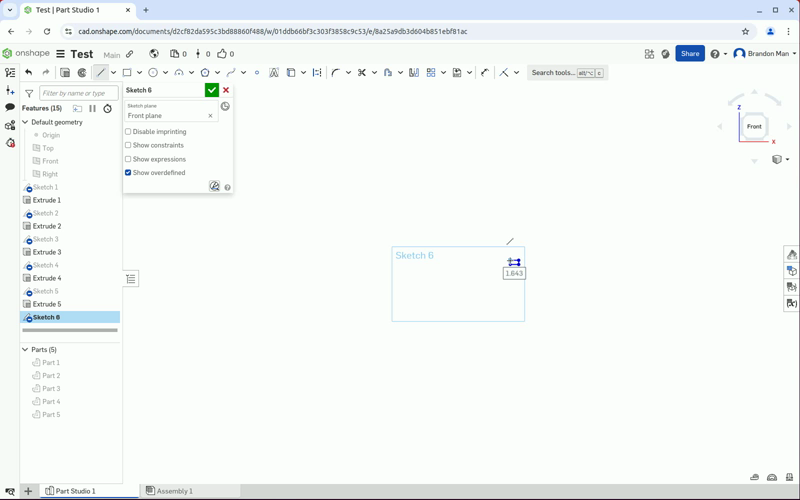
mouse_move(540, 260)
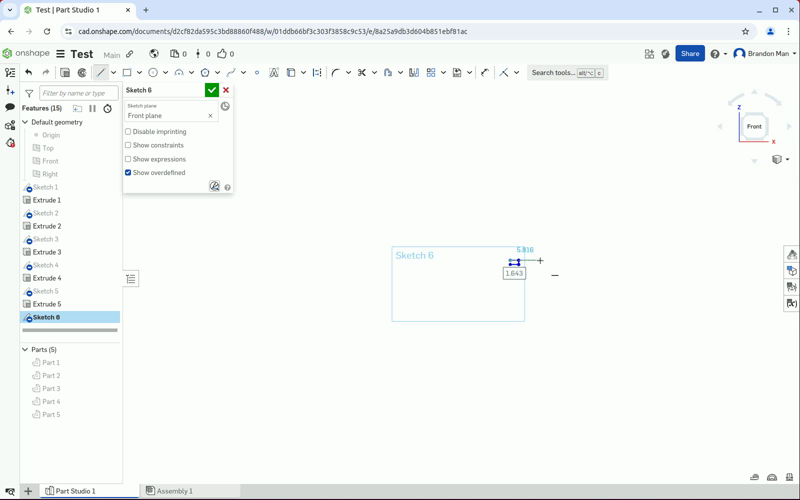
key_down(shift)
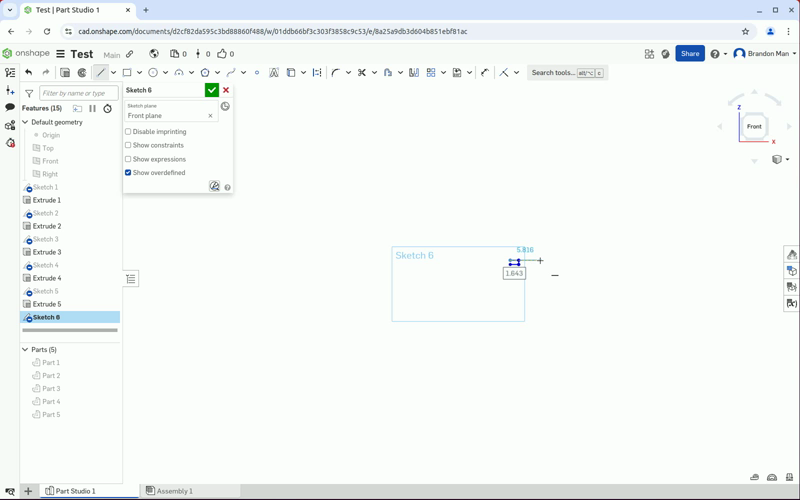
mouse_move(510, 264)
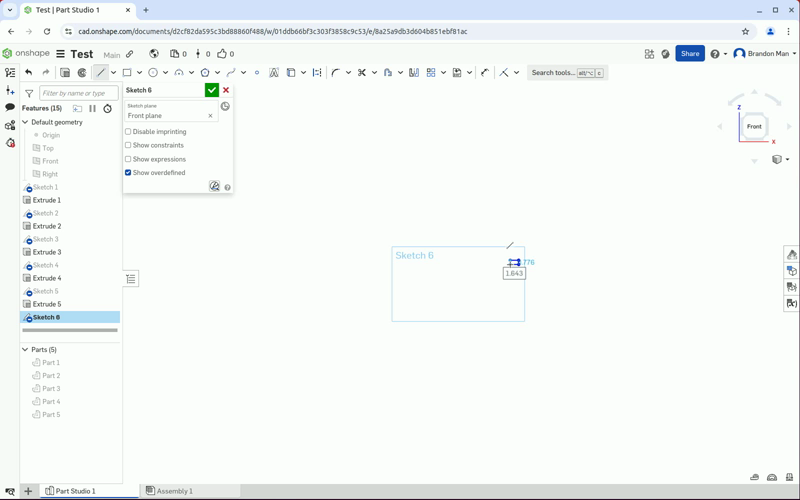
scroll(6)
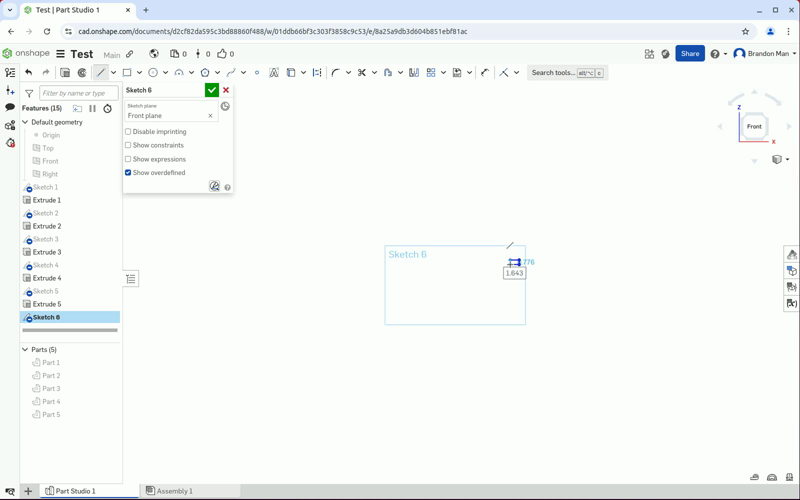
scroll(6)
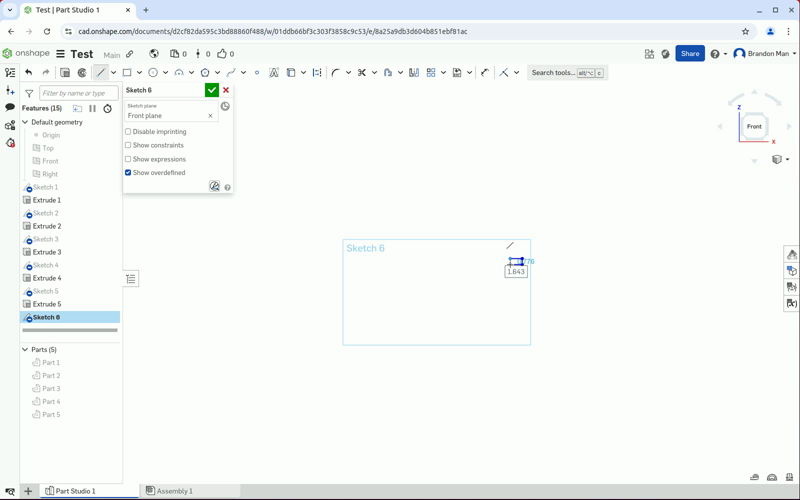
scroll(6)
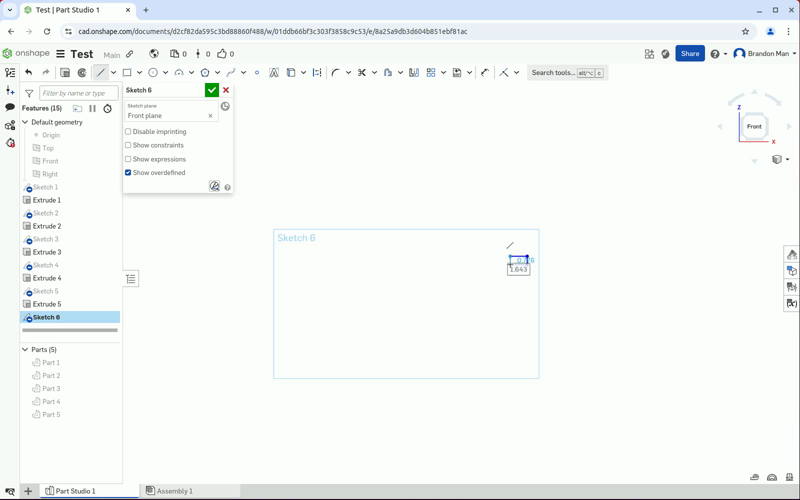
scroll(6)
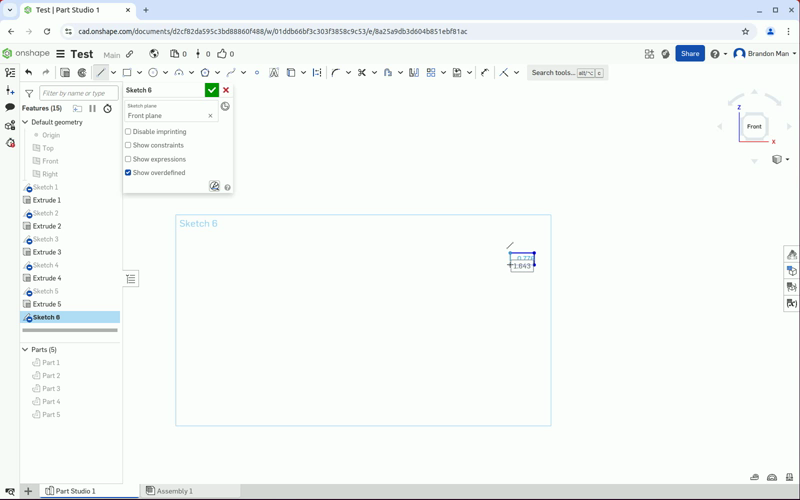
scroll(6)
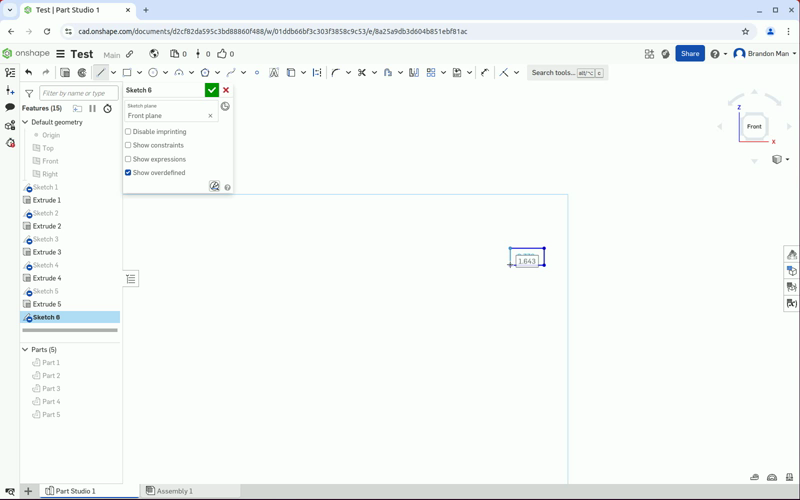
scroll(6)
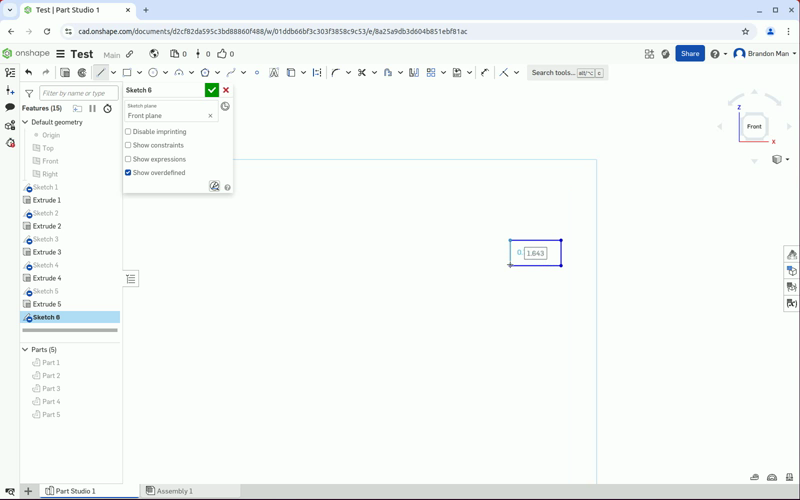
scroll(6)
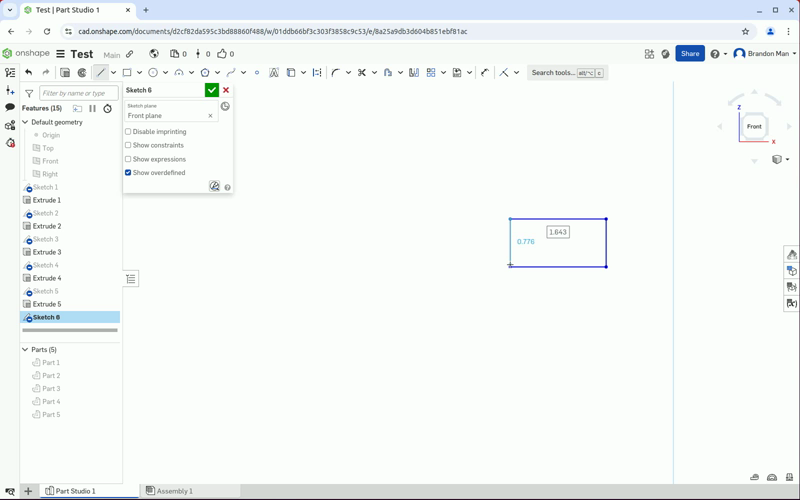
key_up(shift)
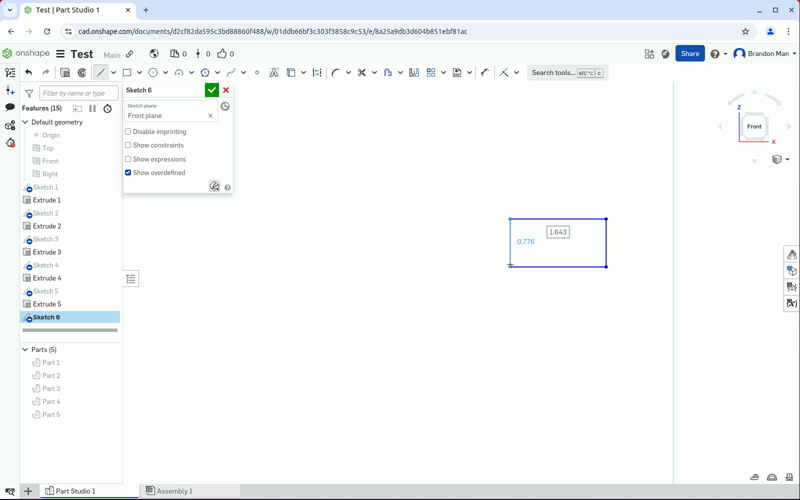
click(510, 264)
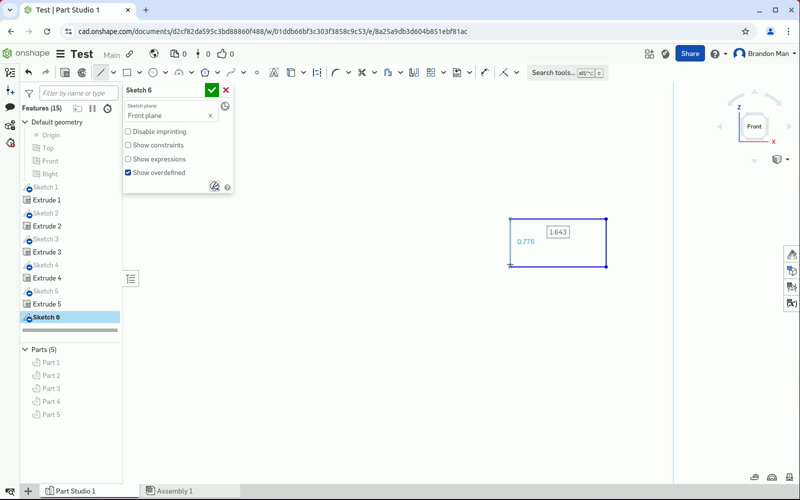
scroll(-6)
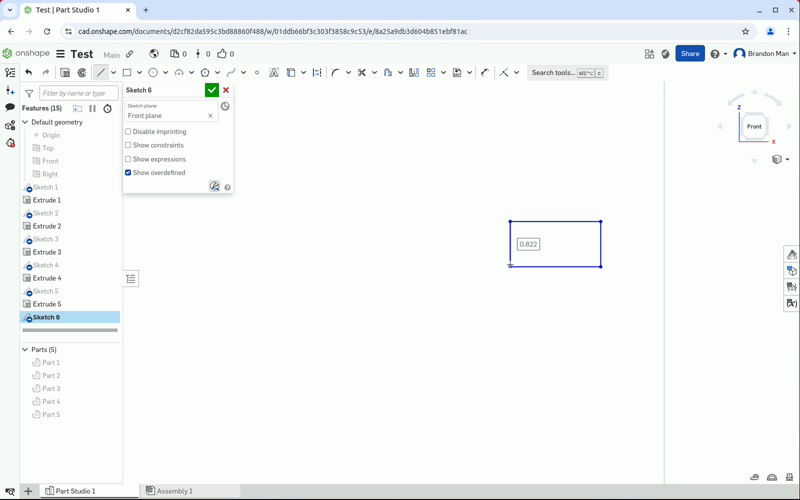
scroll(-6)
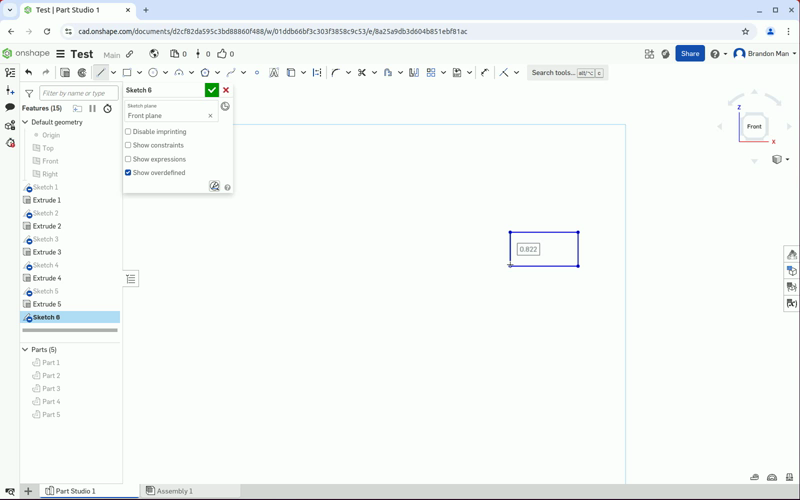
scroll(-6)
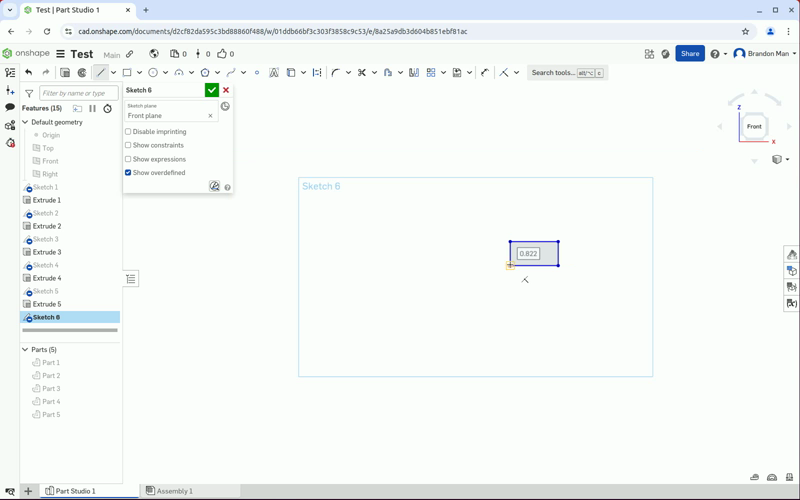
scroll(-6)
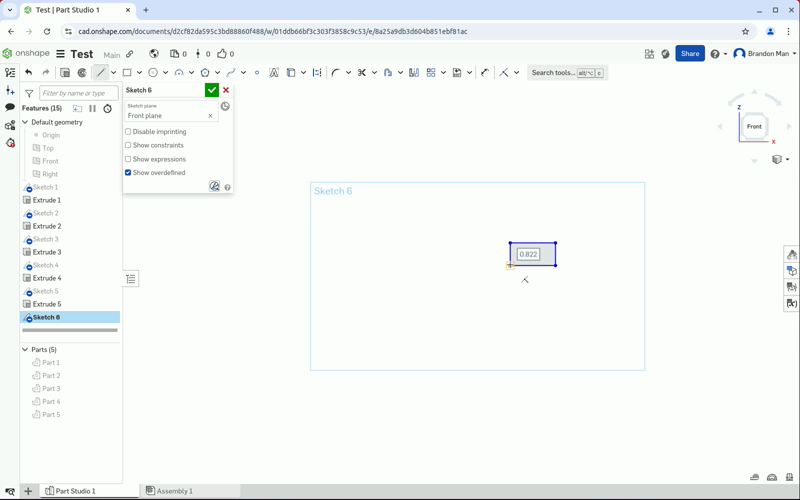
scroll(-6)
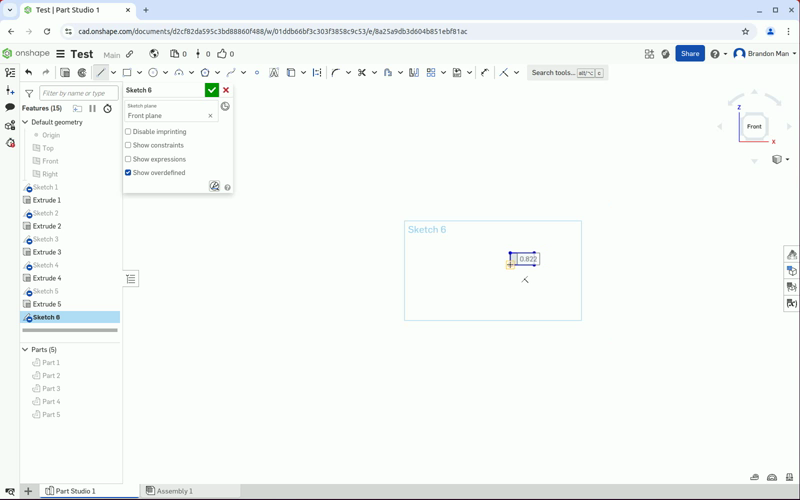
scroll(-6)
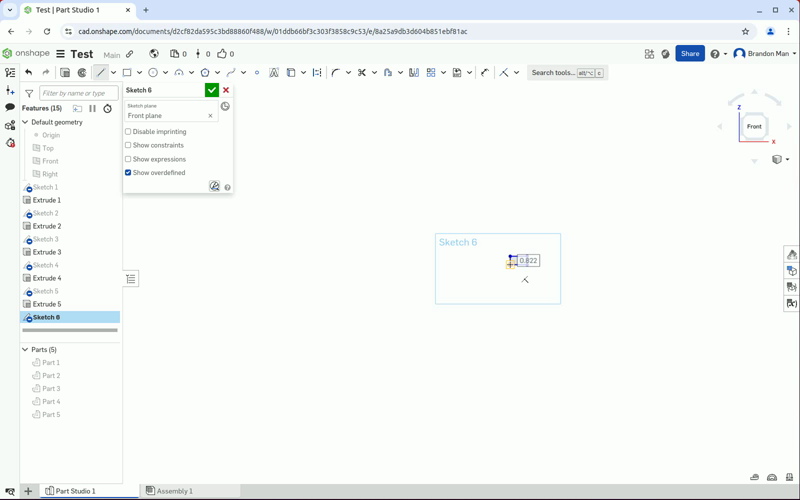
scroll(-6)
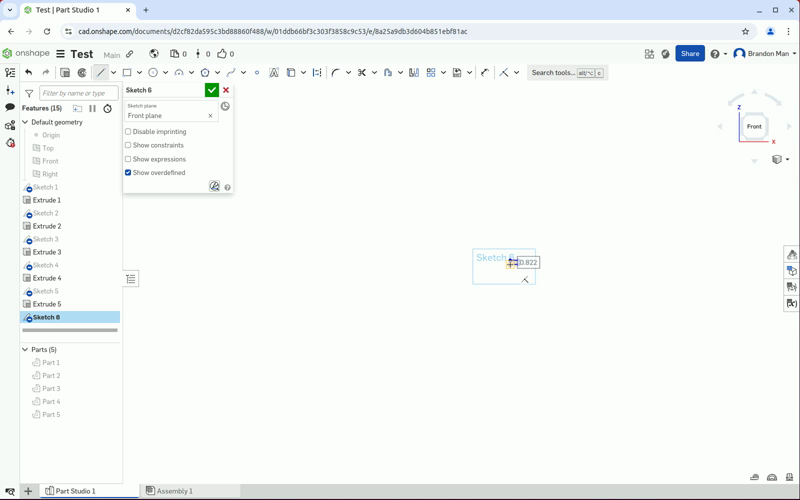
key(esc)
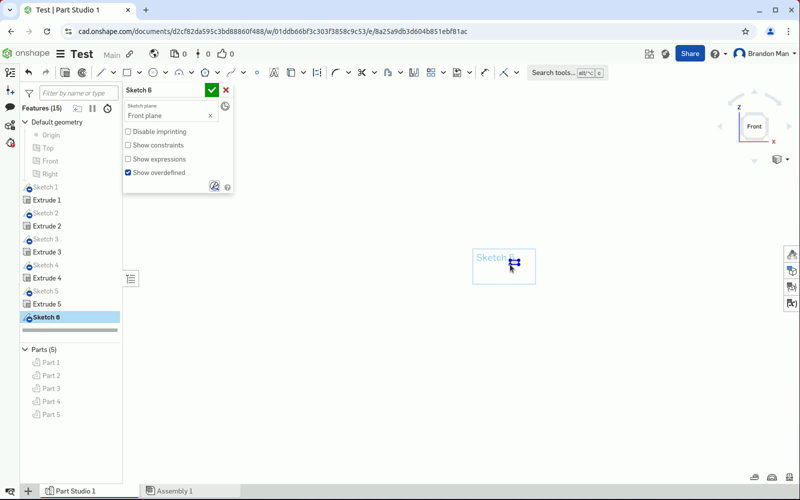
mouse_move(513, 261)
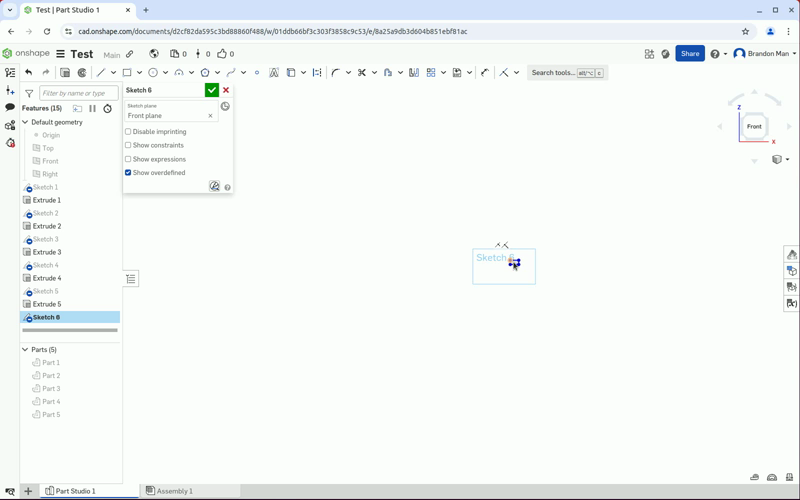
scroll(6)
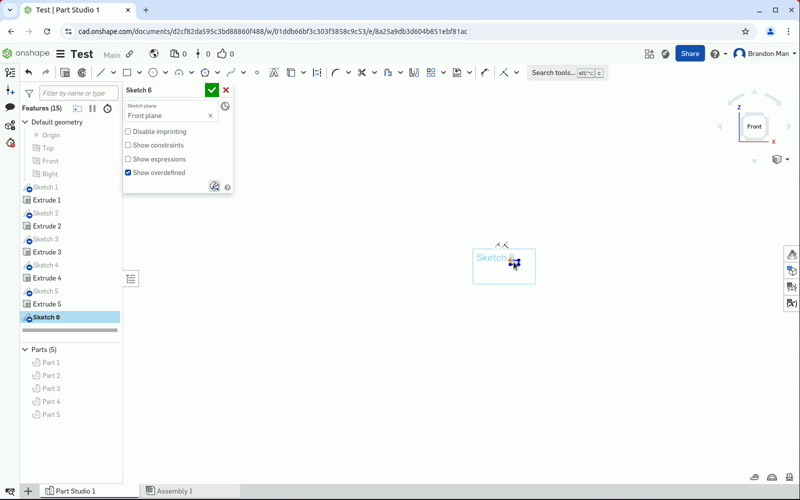
scroll(6)
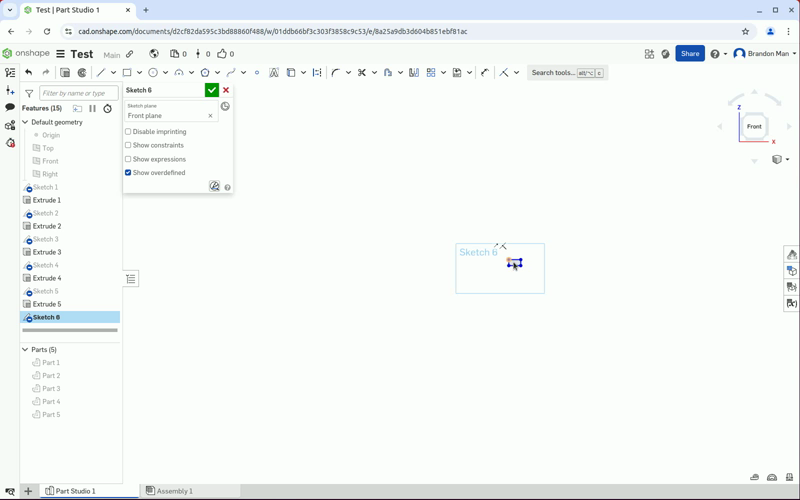
scroll(6)
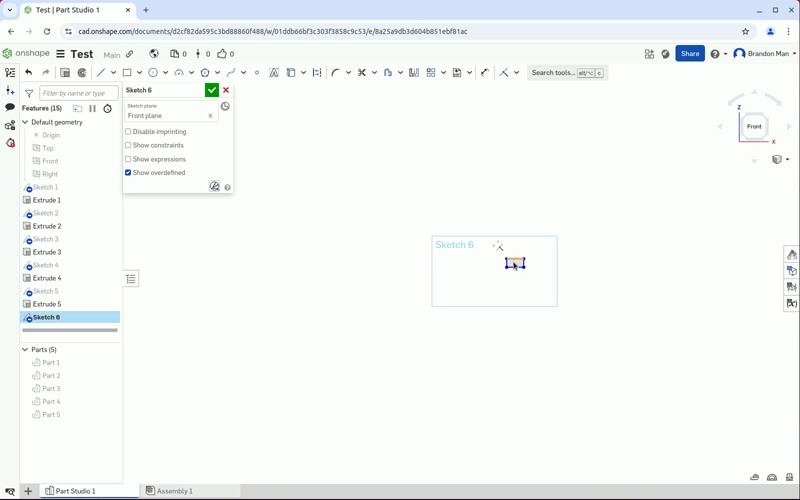
scroll(6)
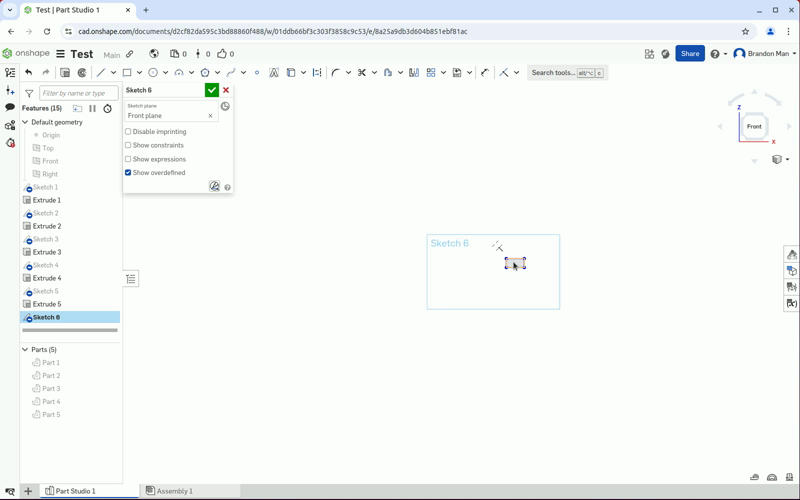
scroll(6)
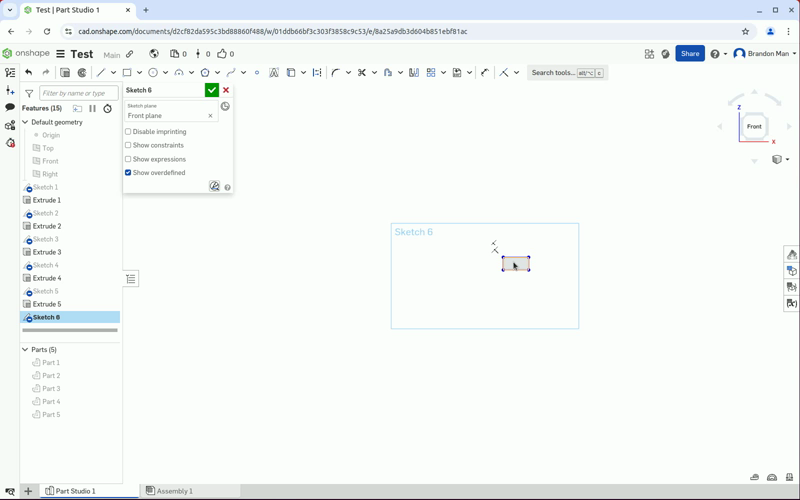
scroll(6)
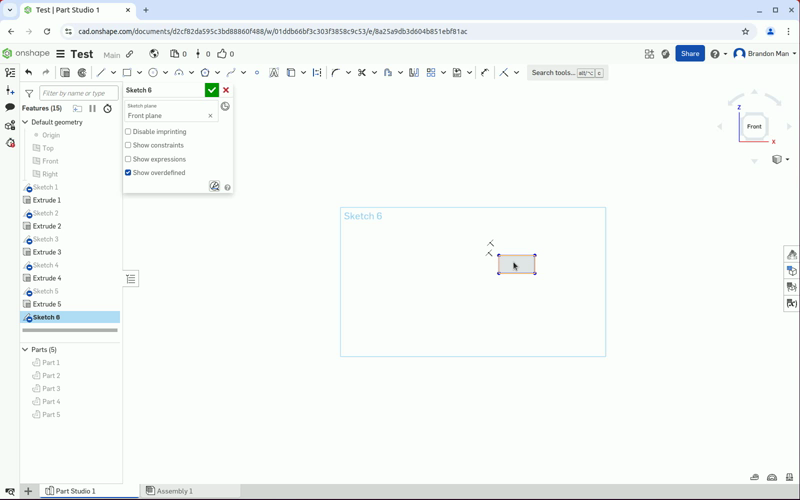
scroll(6)
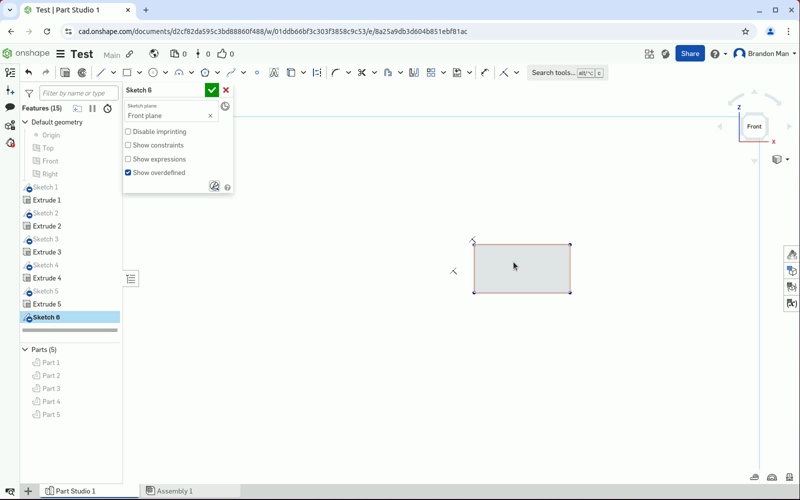
click(513, 261)
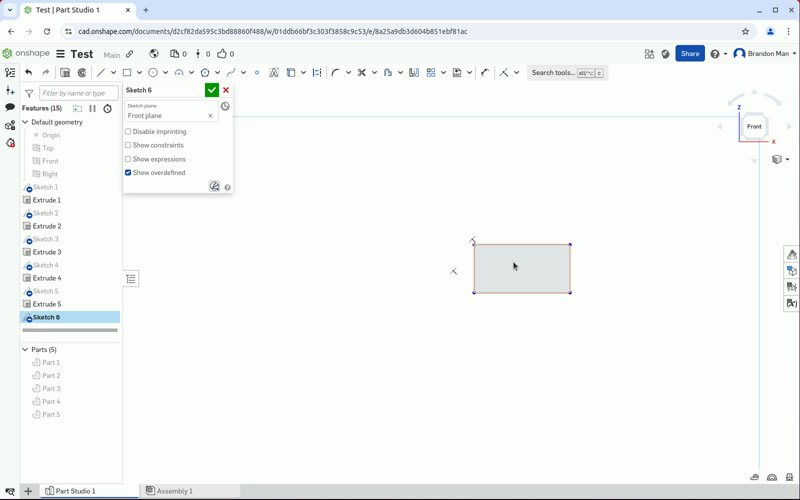
scroll(-6)
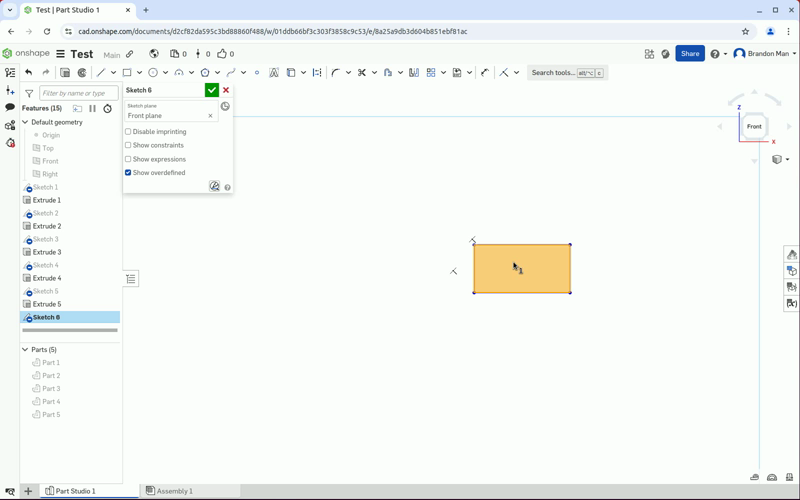
scroll(-6)
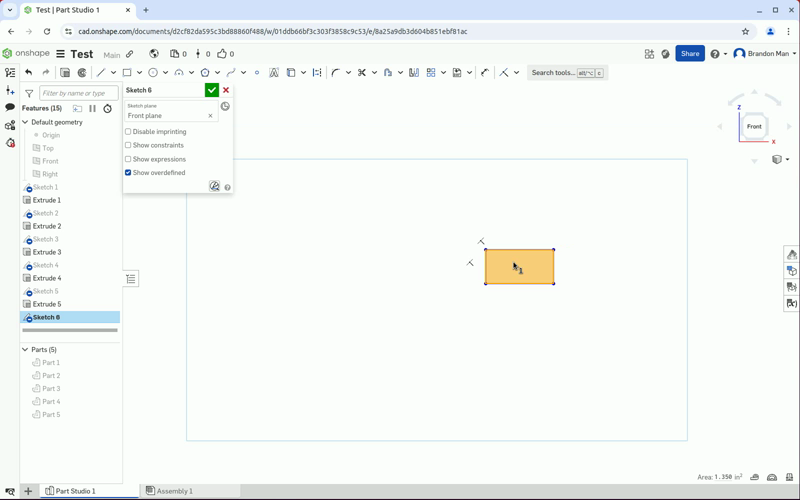
scroll(-6)
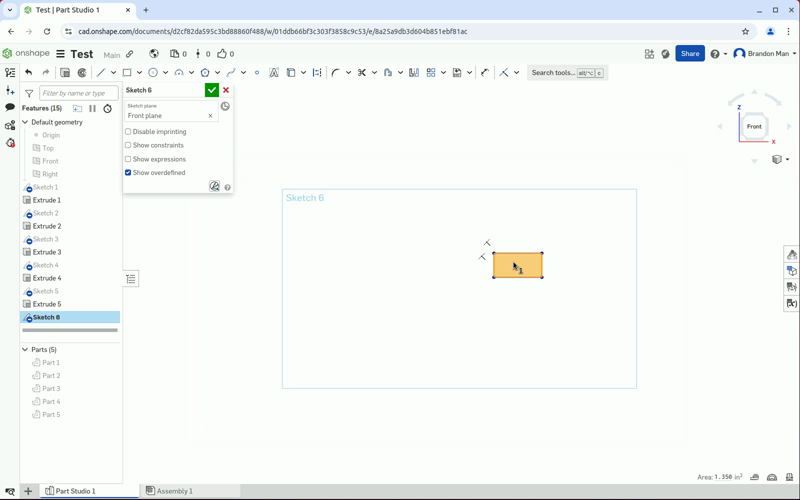
scroll(-6)
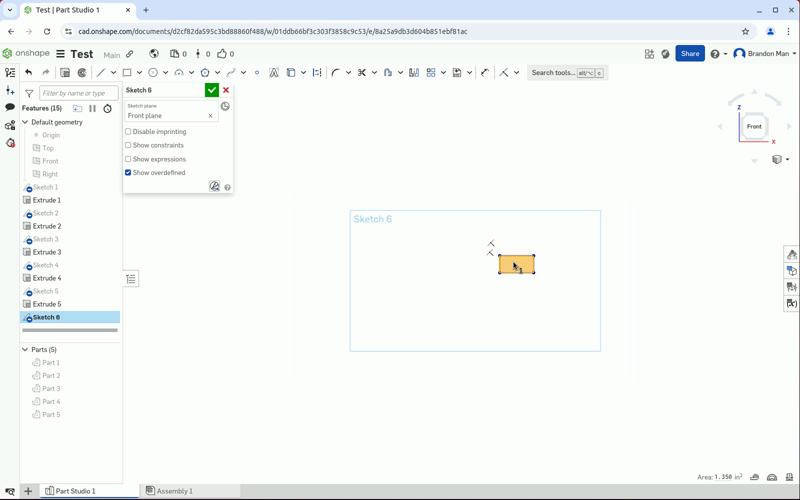
scroll(-6)
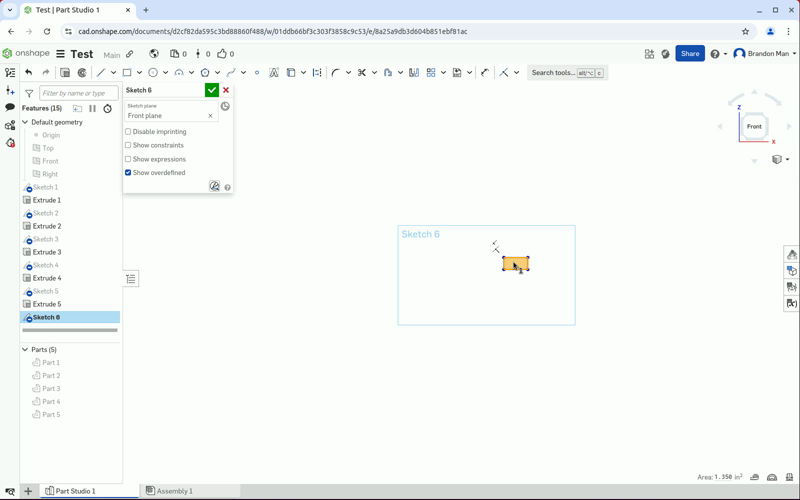
scroll(-6)
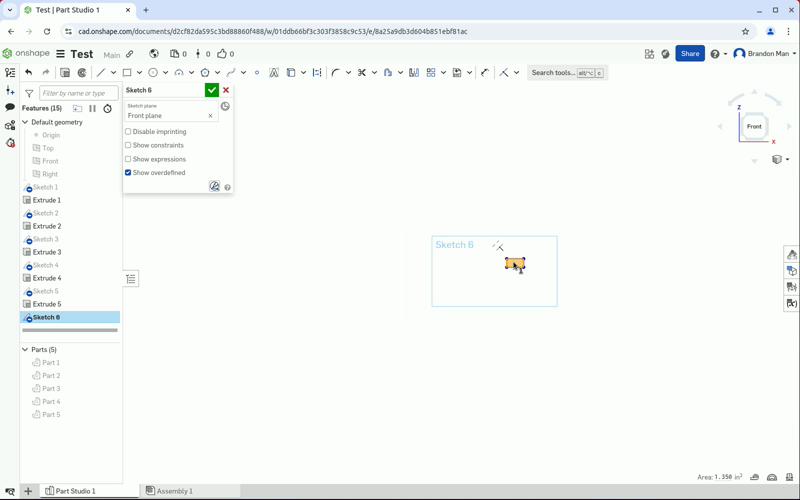
scroll(-6)
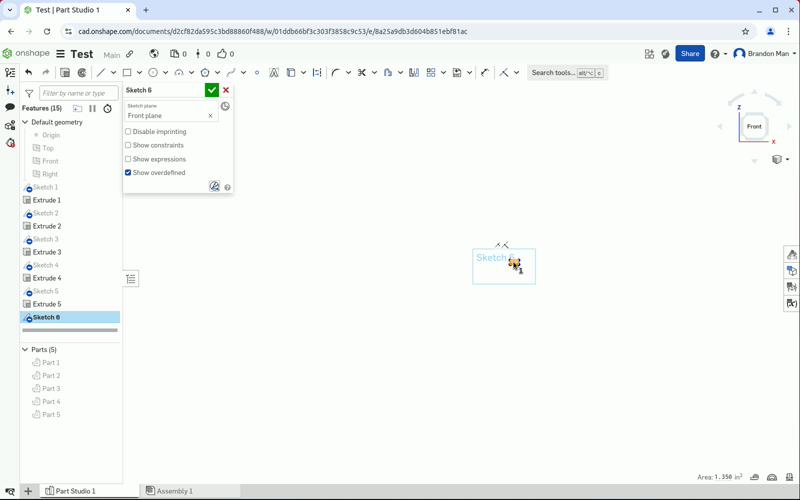
mouse_move(73, 352)
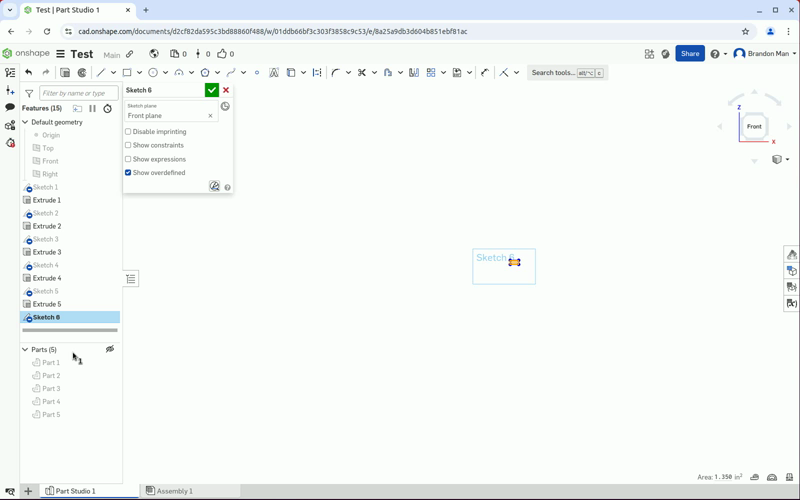
key(shift+y)
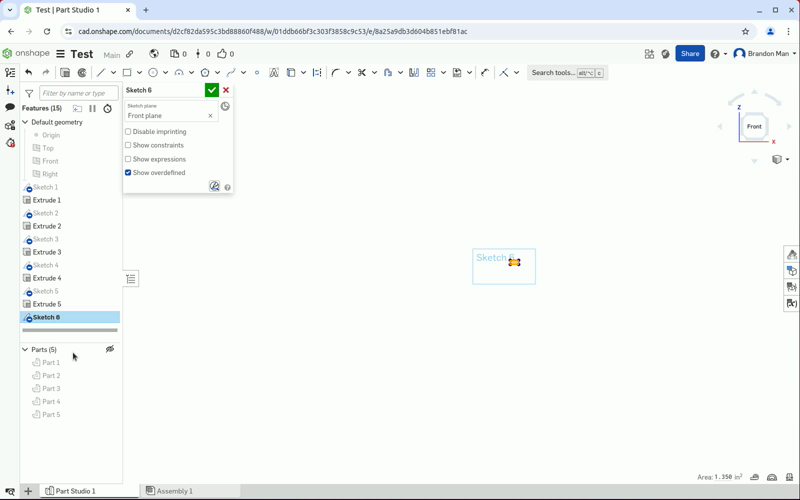
key(shift+e)
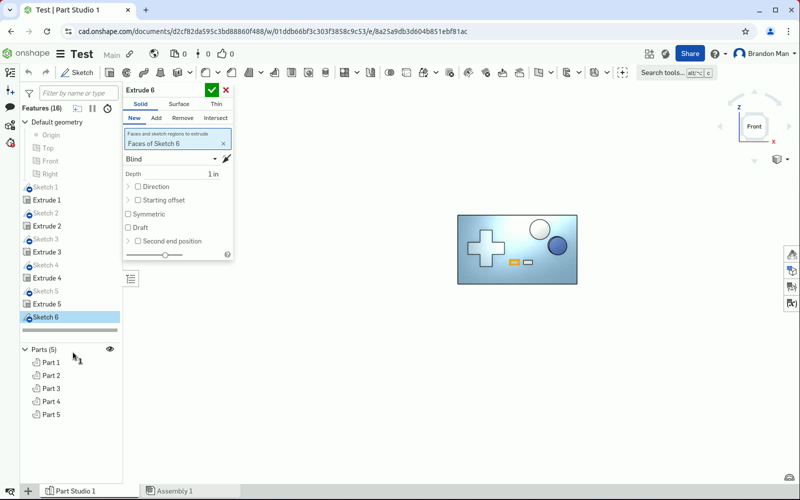
mouse_move(143, 106)
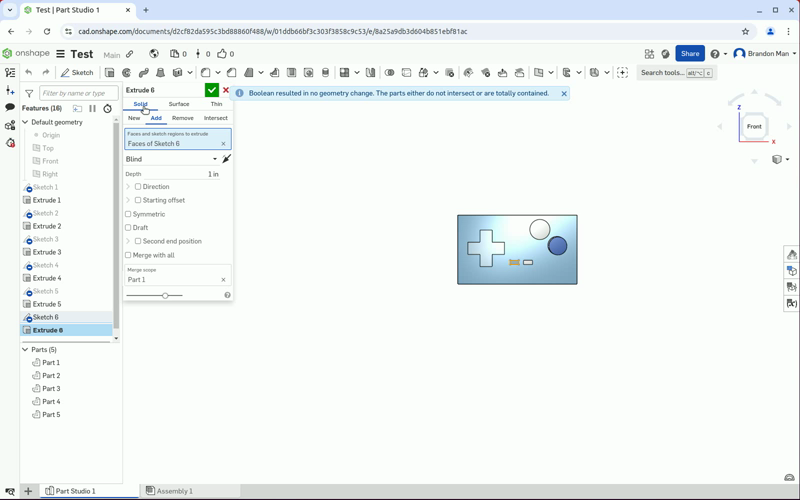
click(143, 106)
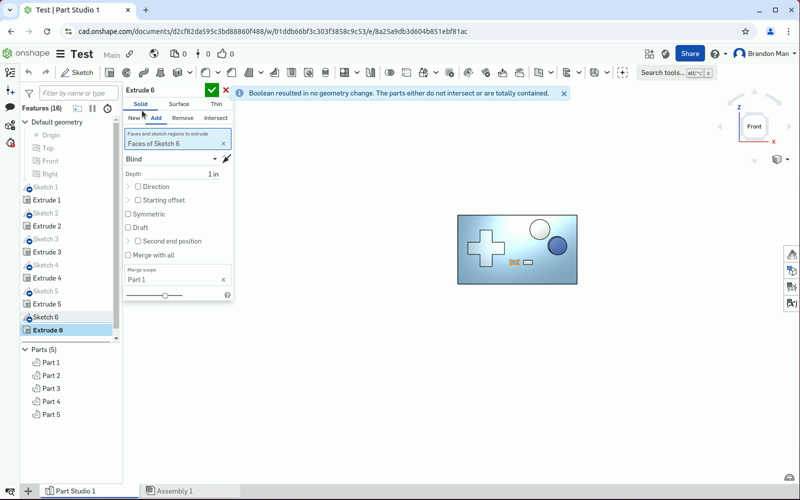
mouse_move(137, 120)
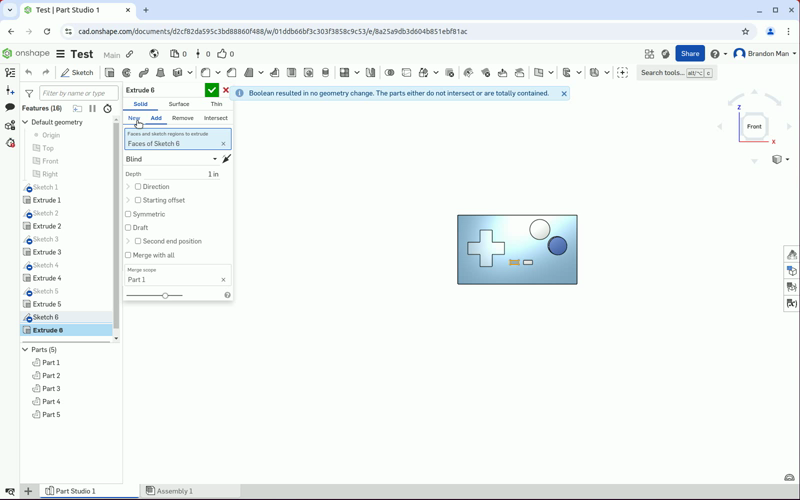
click(137, 120)
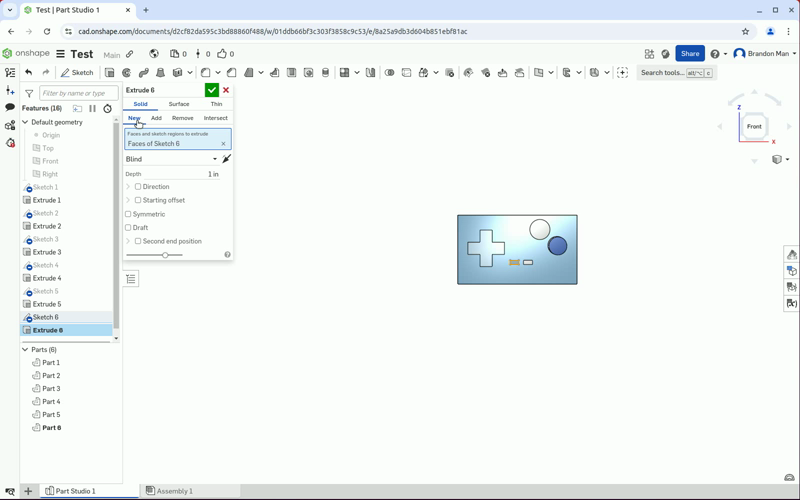
key(tab, 4)
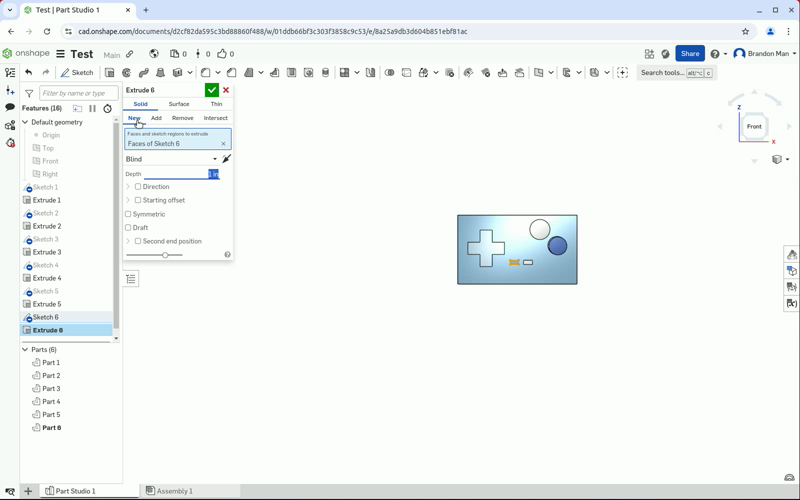
text(3.37)
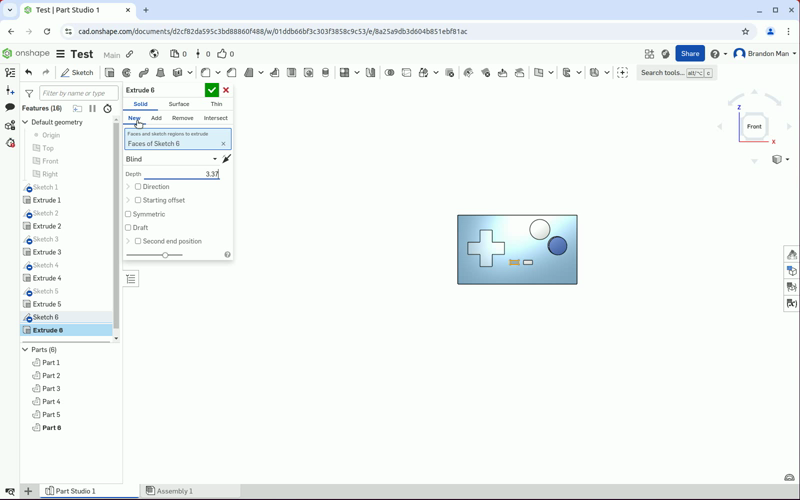
key(enter)
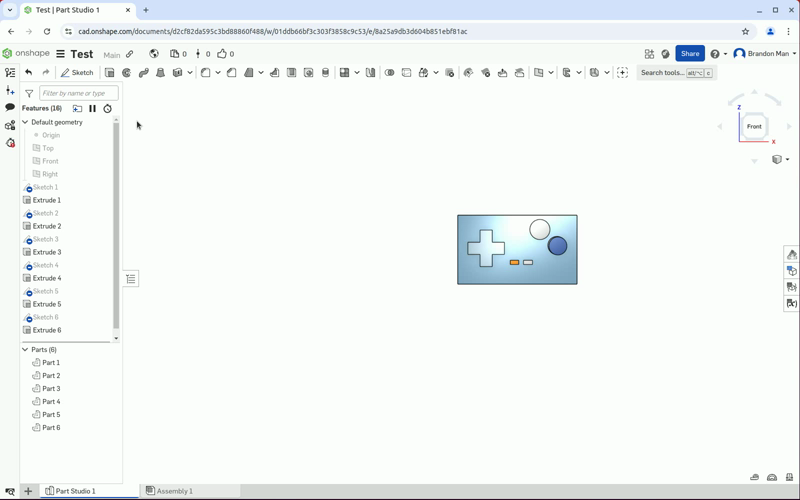
key(shift+h)
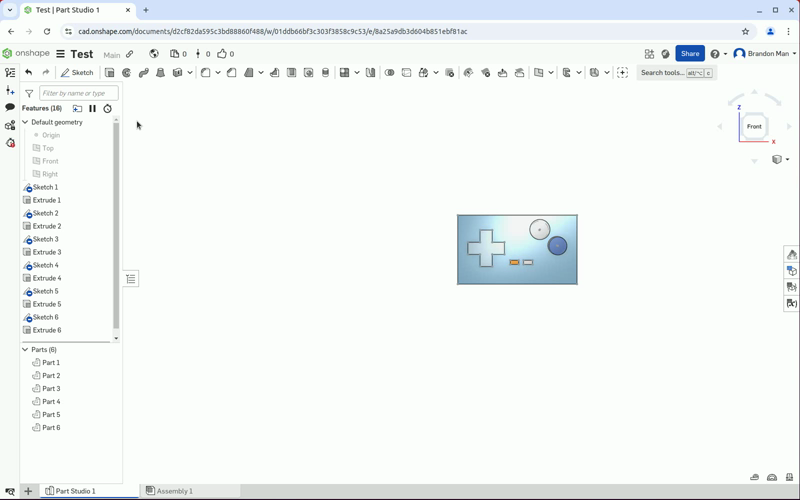
key(shift+h)
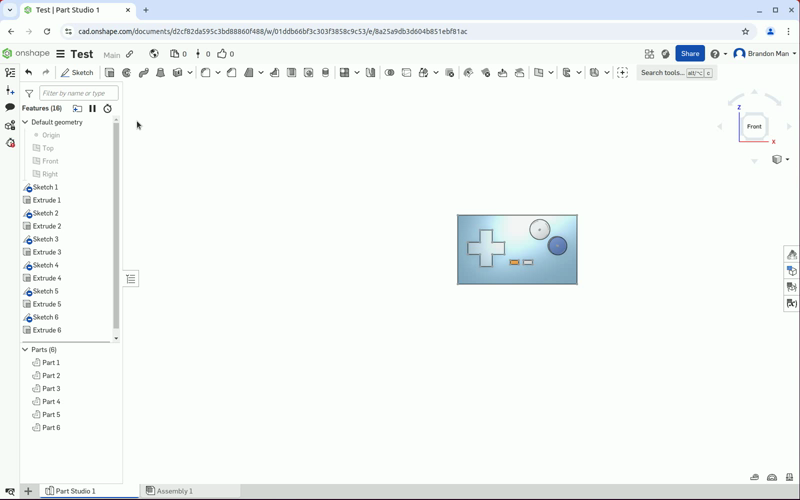
key(shift+7)
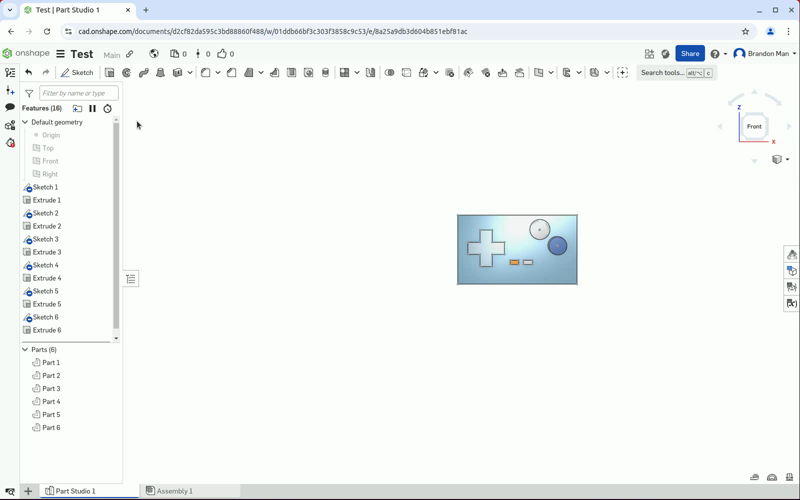
key(left, 2)
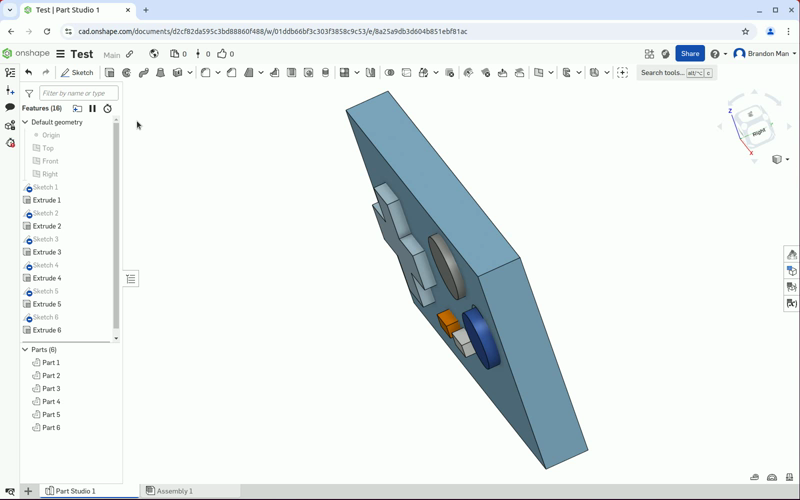
key(down, 2)
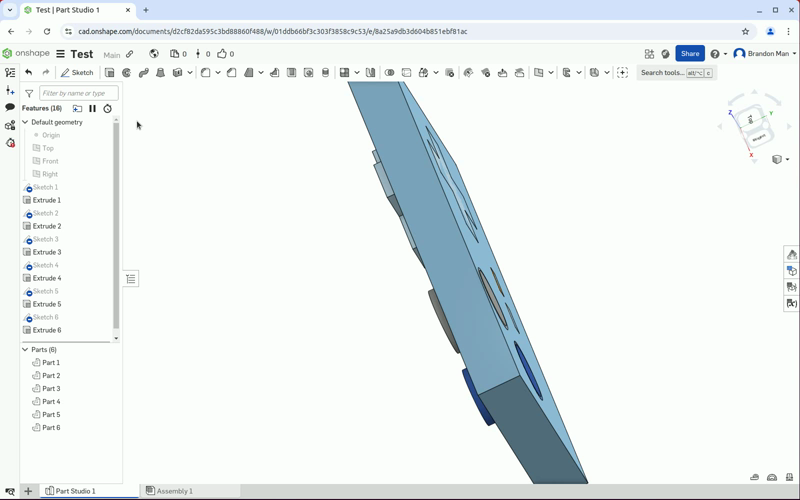
key(up, 2)
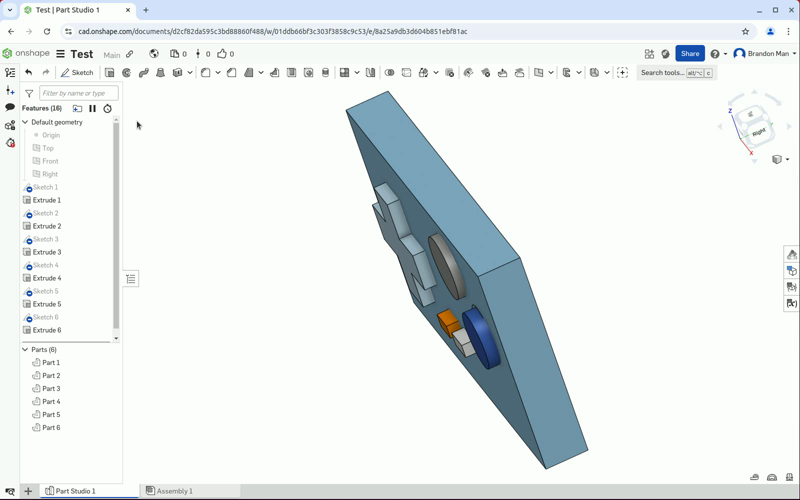
key(right, 2)
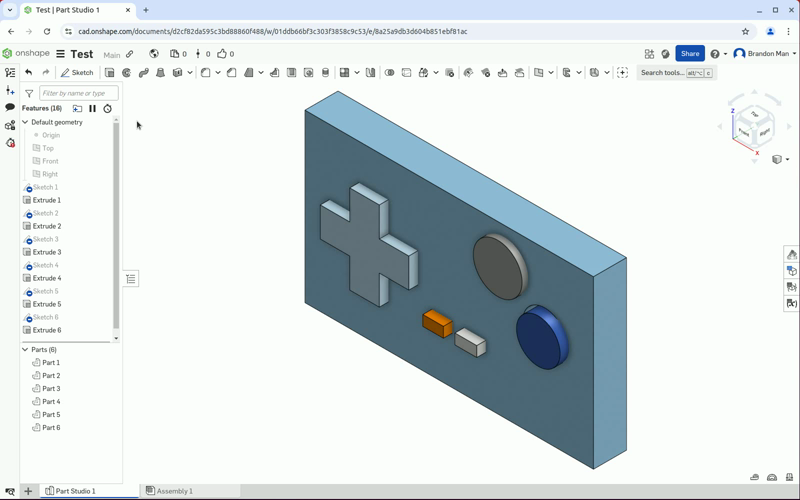
mouse_move(69, 189)
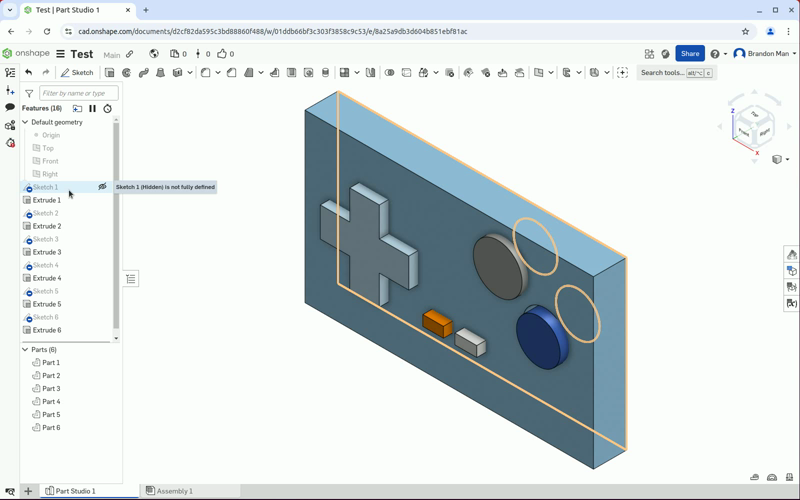
click(69, 189)